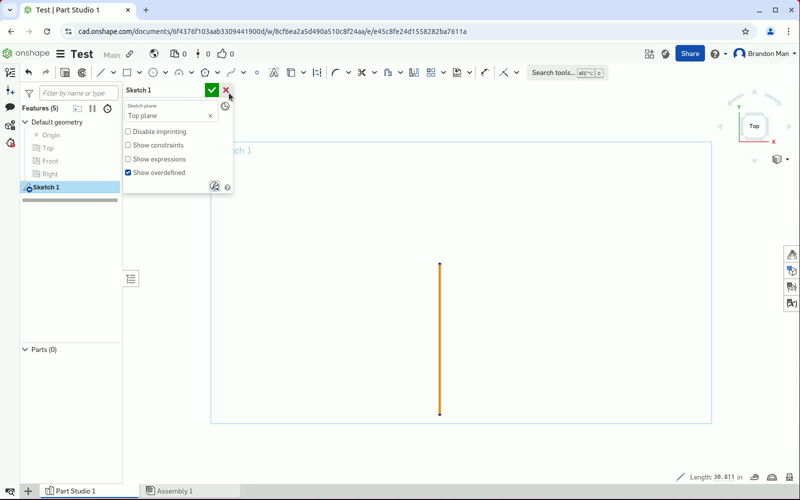
key(shift+h)
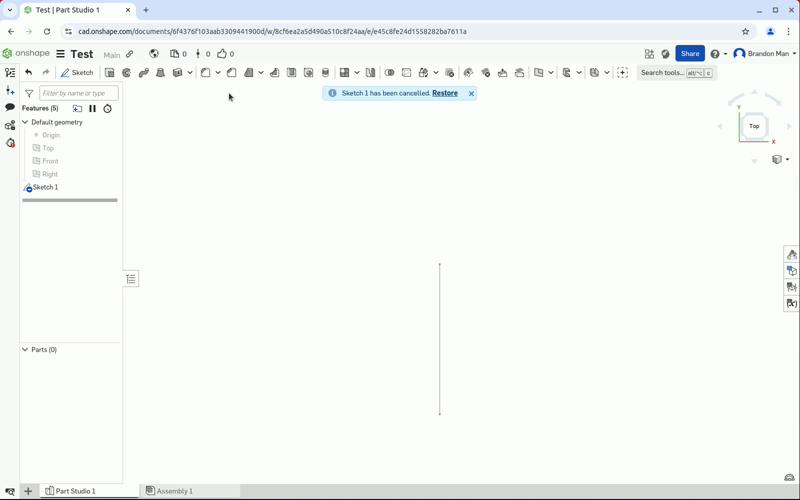
mouse_move(73, 352)
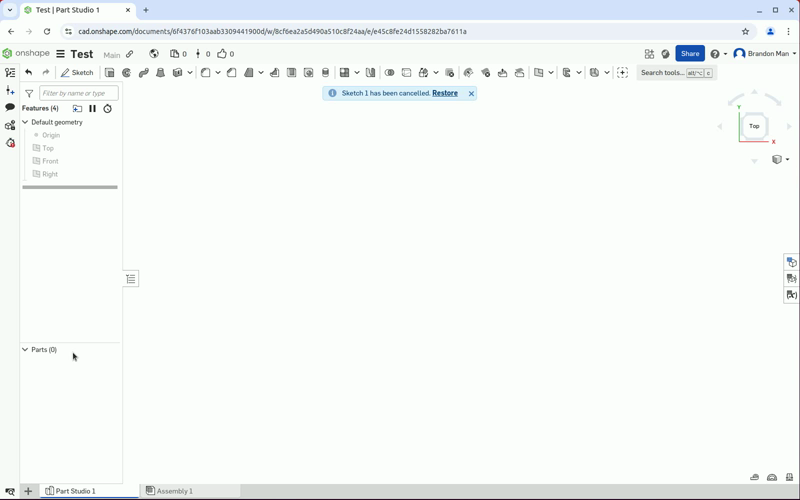
key(y)
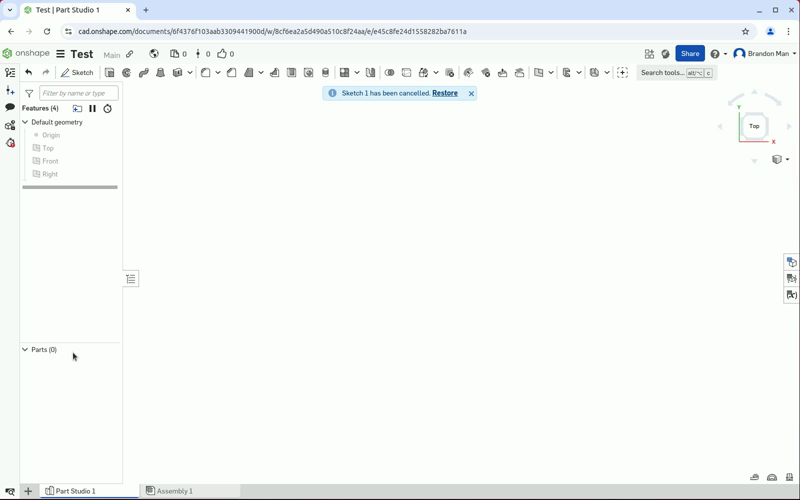
key(shift+p)
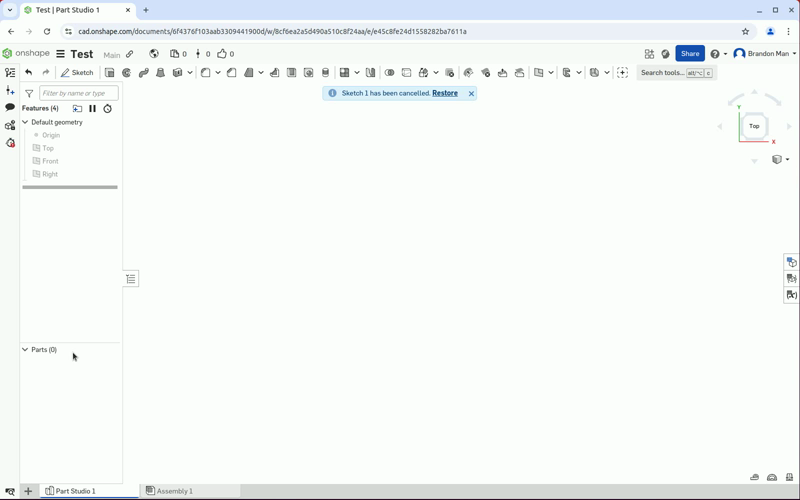
key(space)
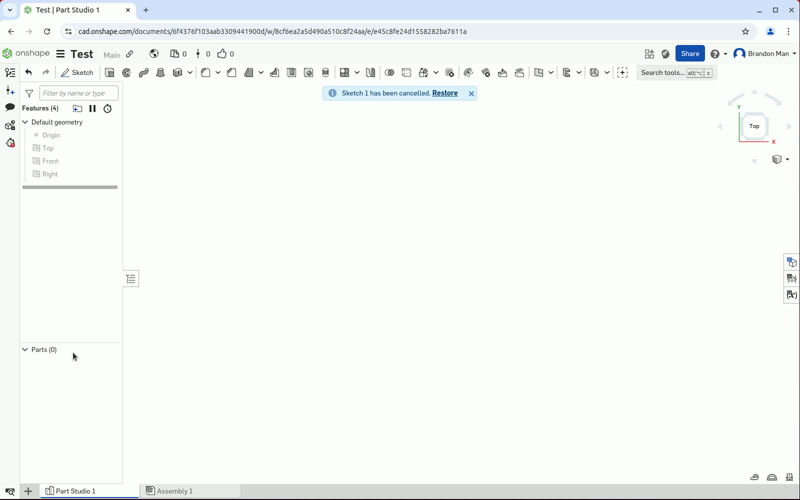
key_down(shift)
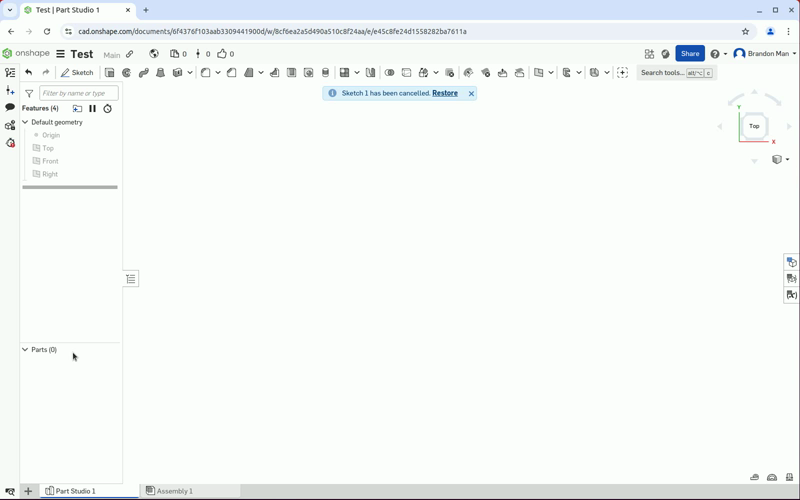
key(up)
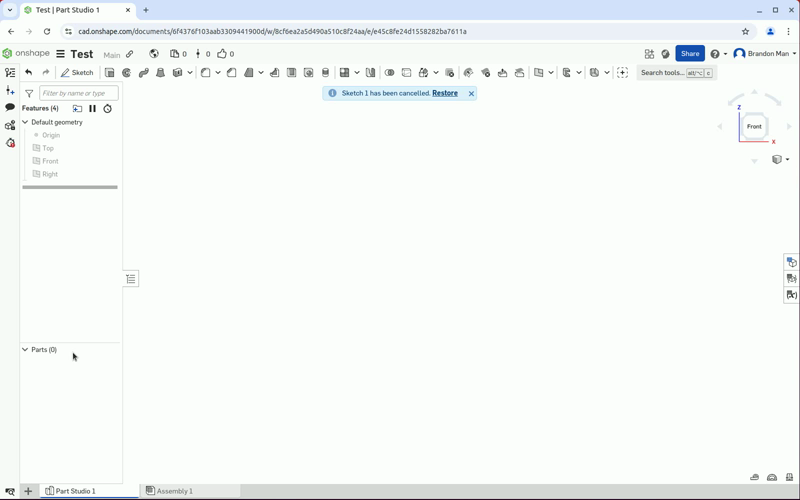
key_up(shift)
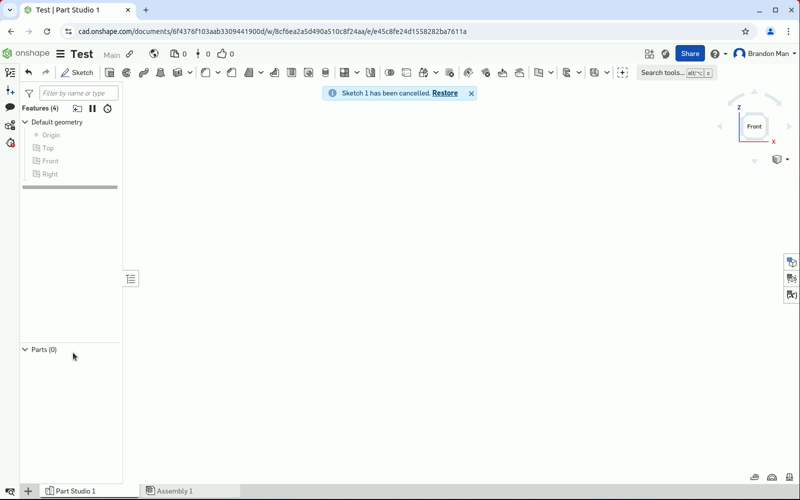
mouse_move(73, 352)
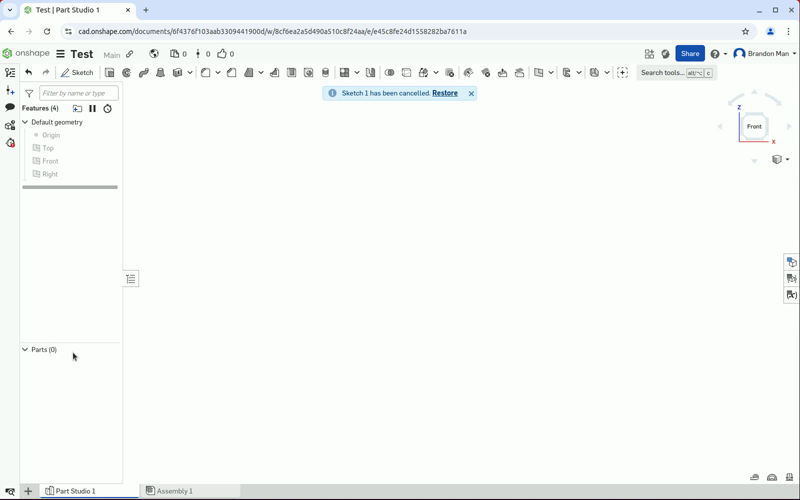
key(shift+y)
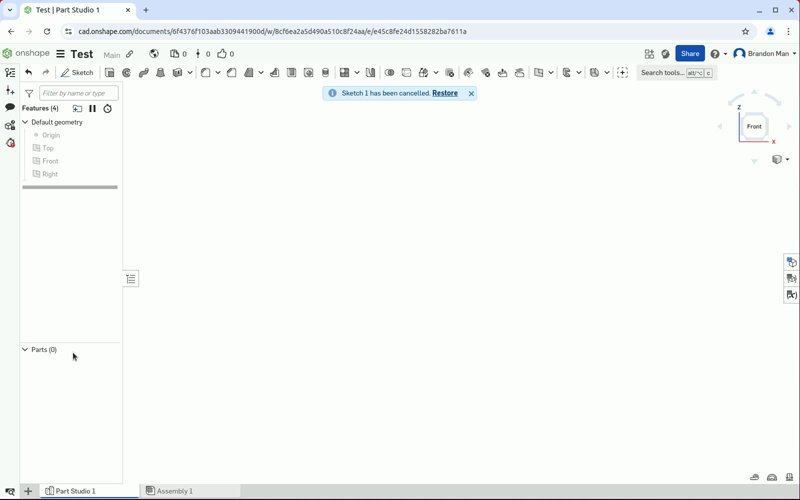
key(shift+s)
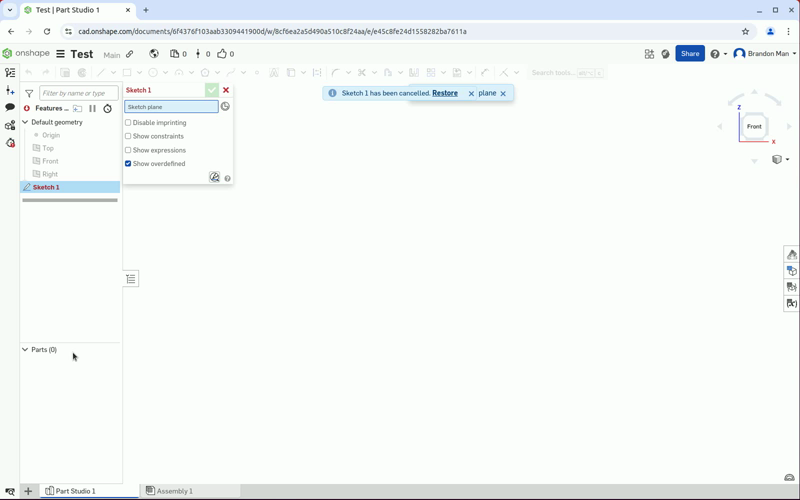
mouse_move(73, 163)
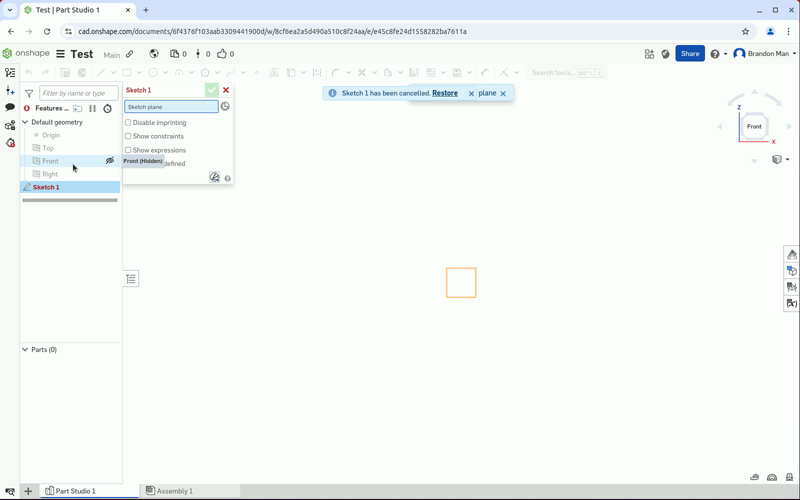
click(73, 163)
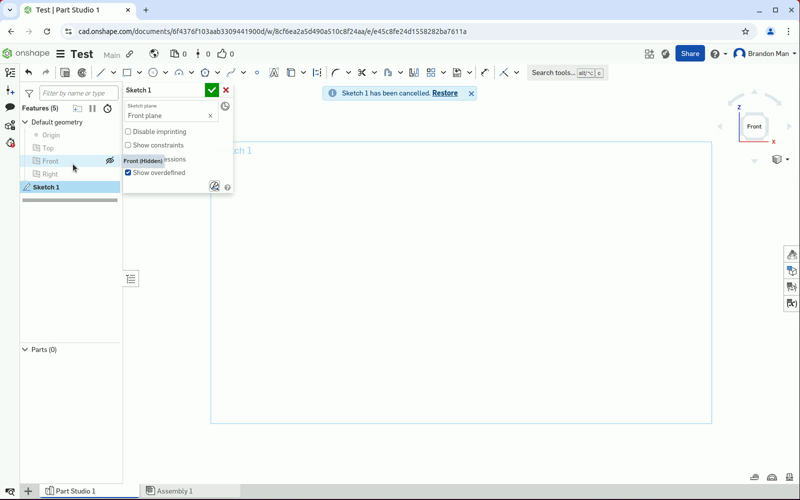
mouse_move(73, 352)
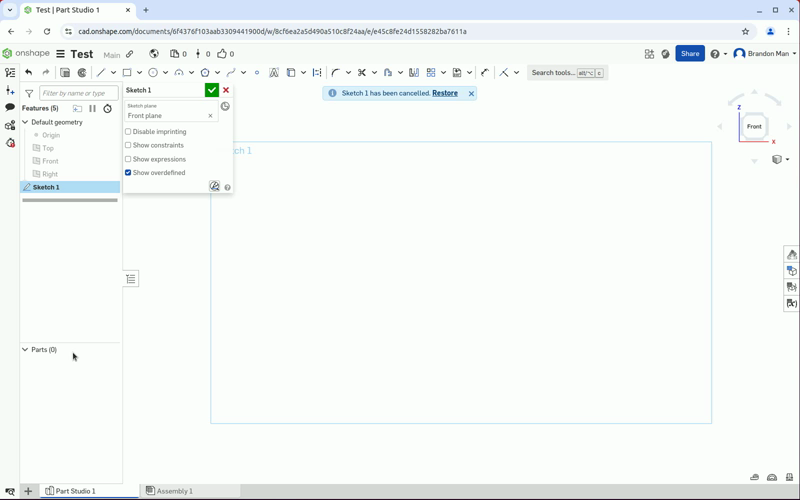
key(y)
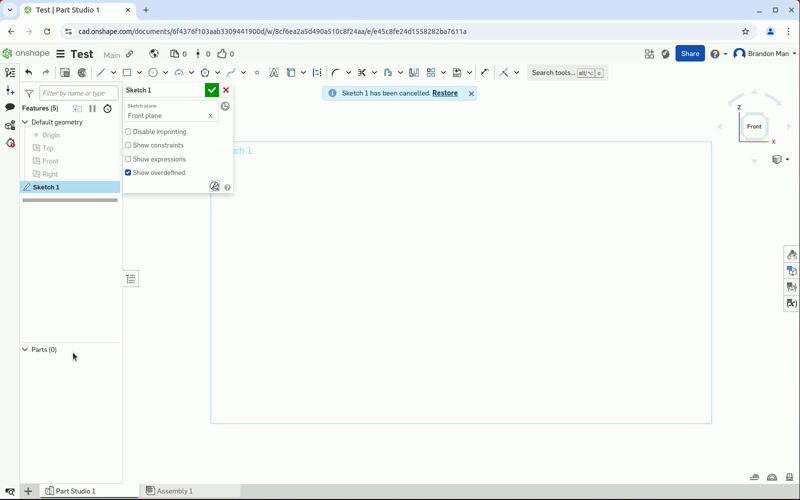
key(c)
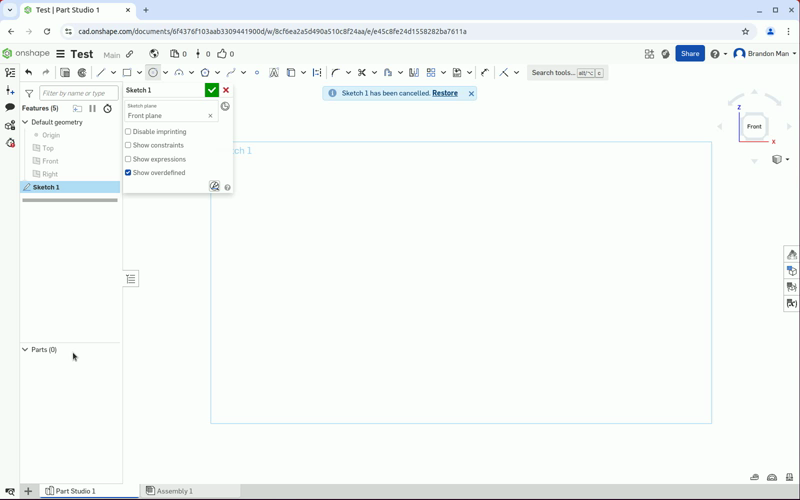
key_down(shift)
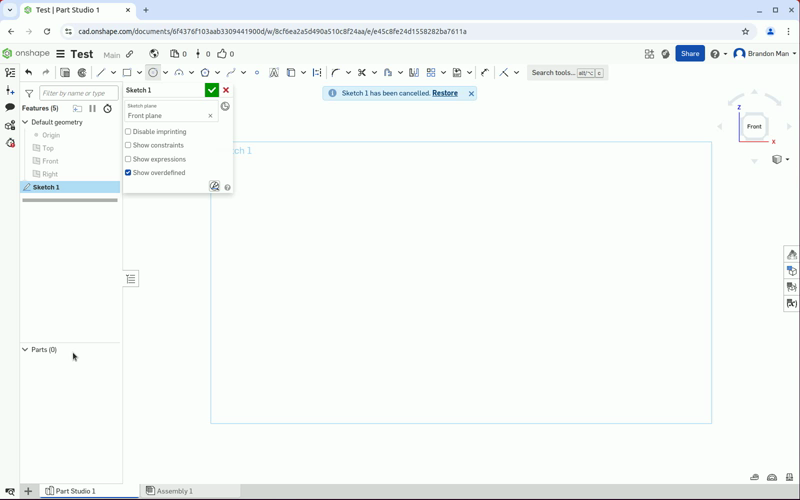
mouse_move(460, 282)
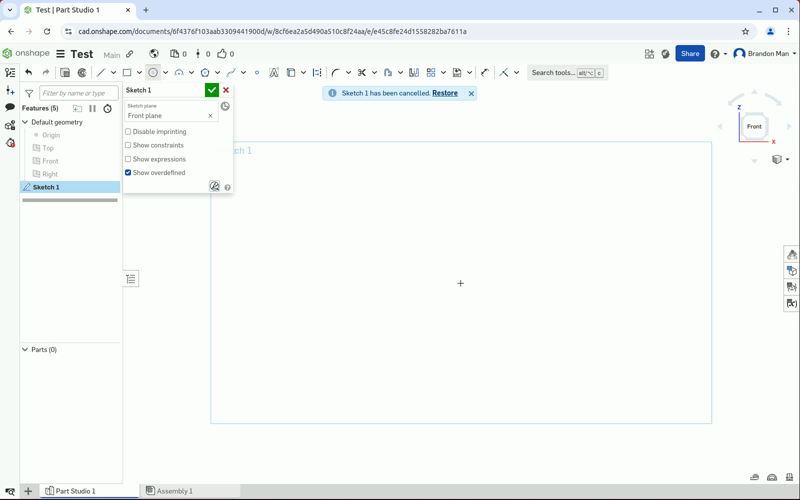
click(460, 282)
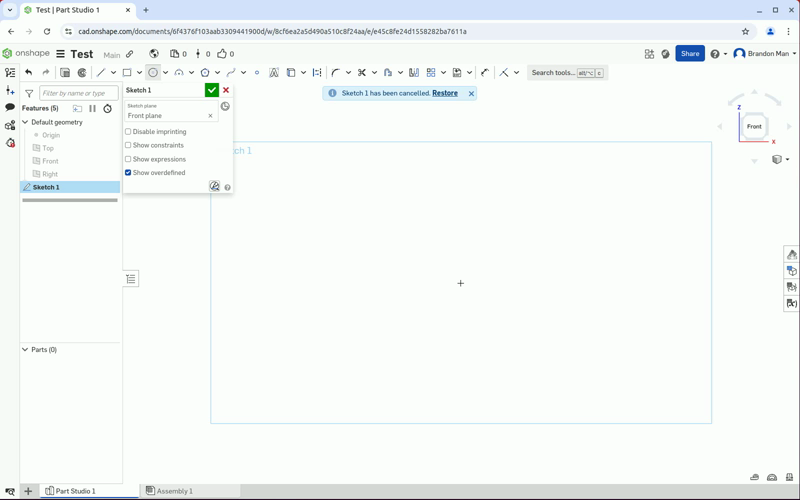
key_up(shift)
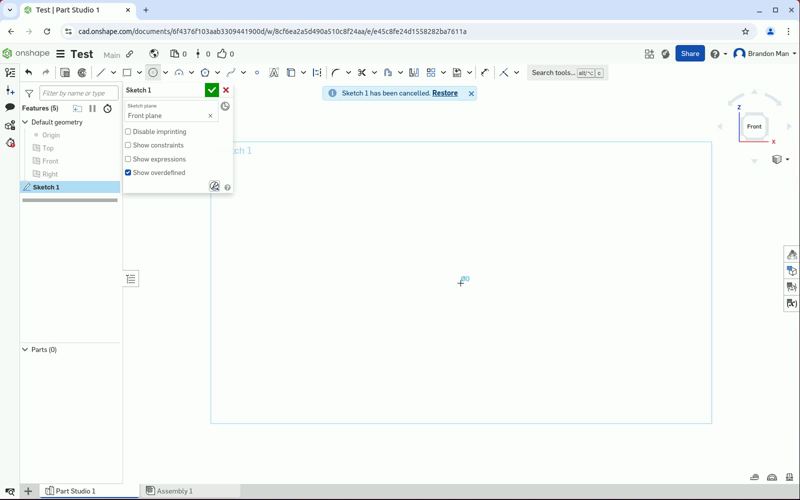
mouse_move(505, 282)
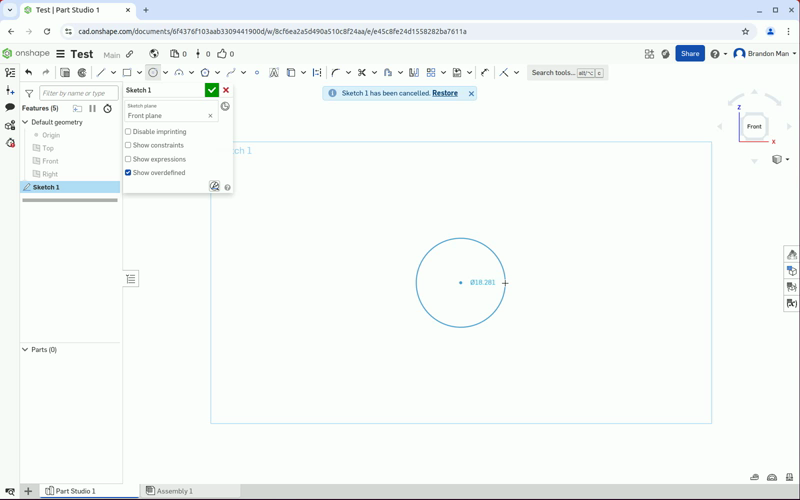
click(505, 282)
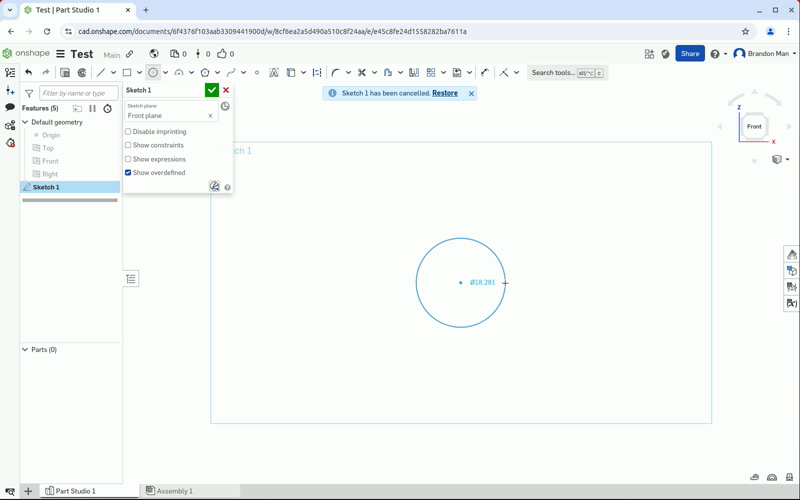
key(esc)
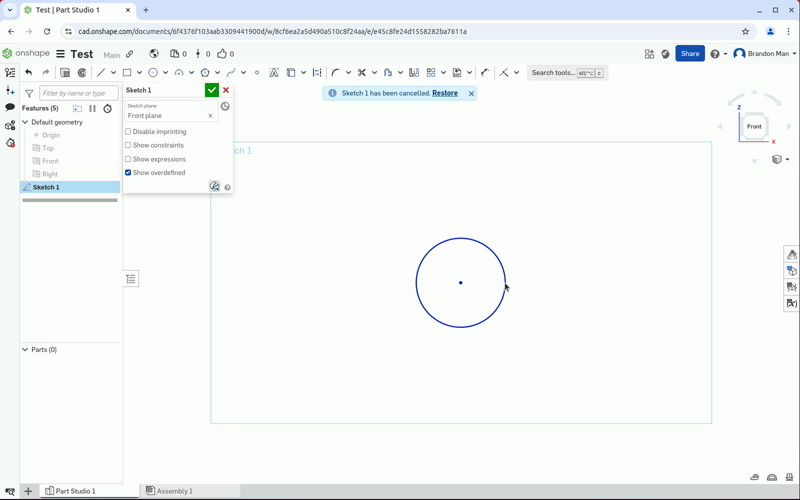
key(l)
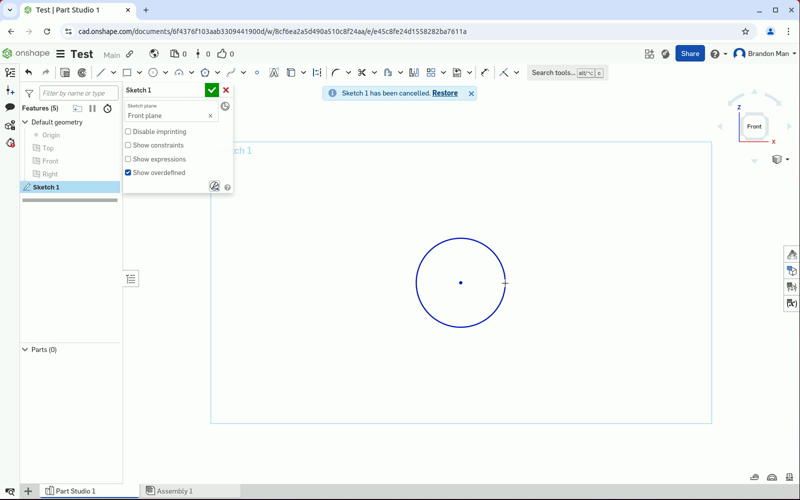
key_down(shift)
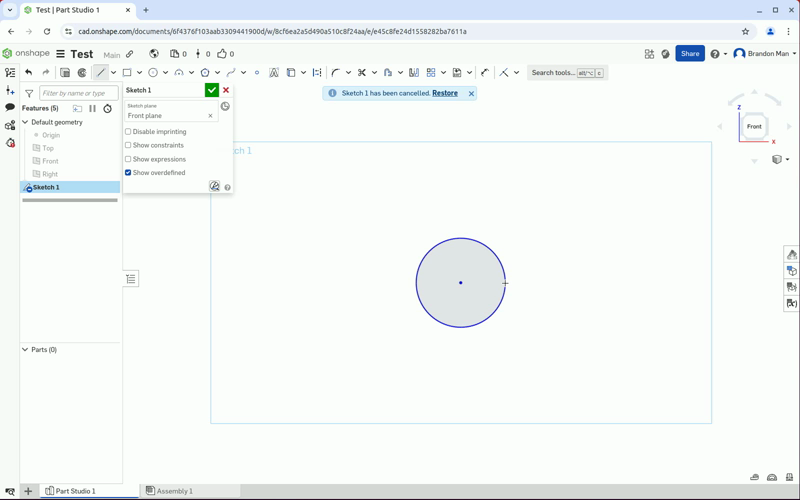
mouse_move(431, 290)
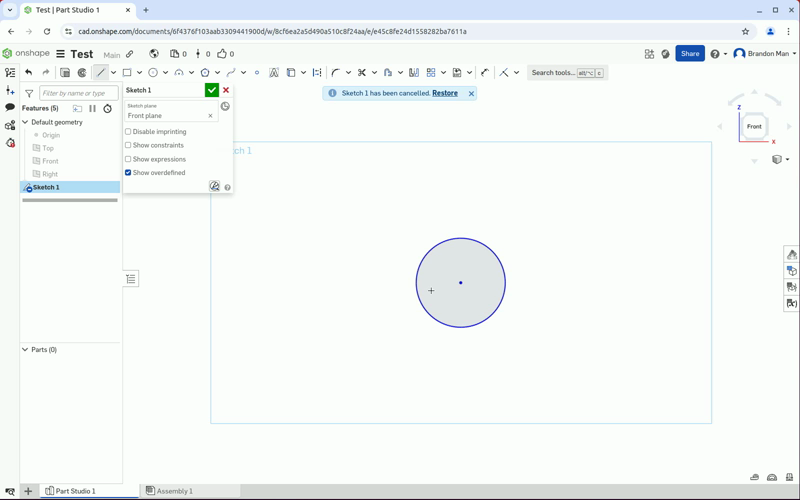
click(431, 290)
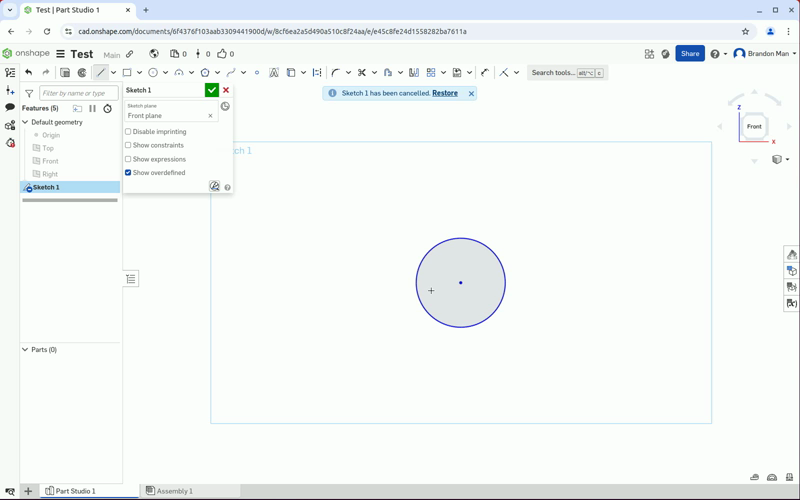
key_up(shift)
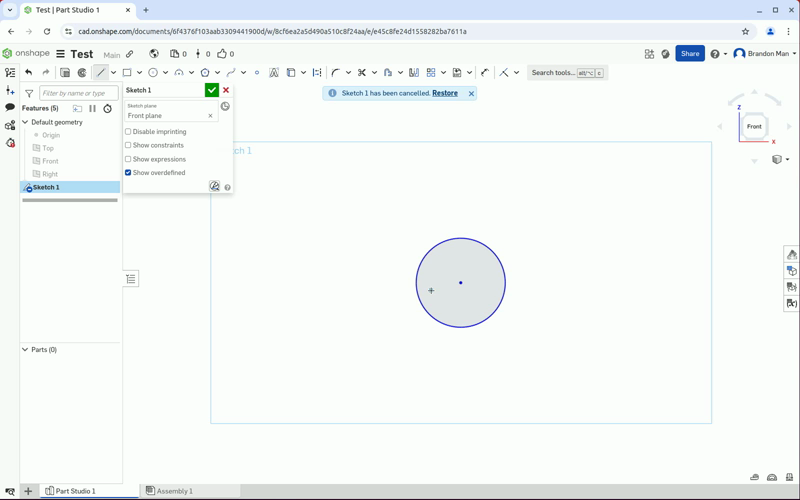
key_down(shift)
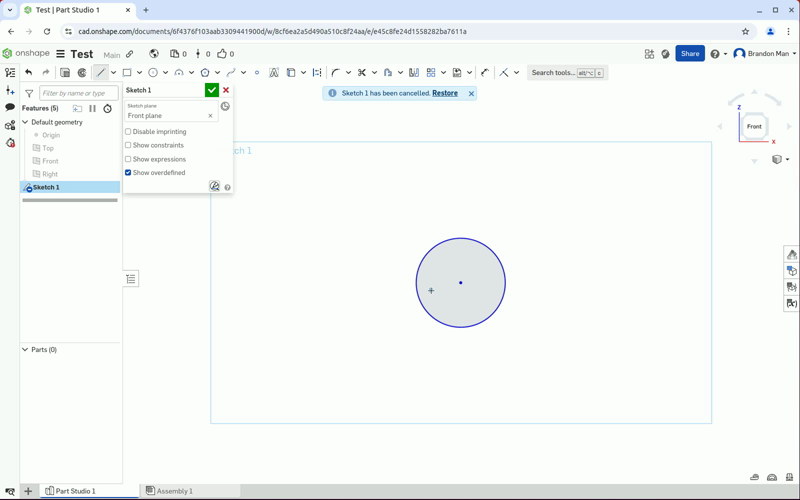
mouse_move(461, 290)
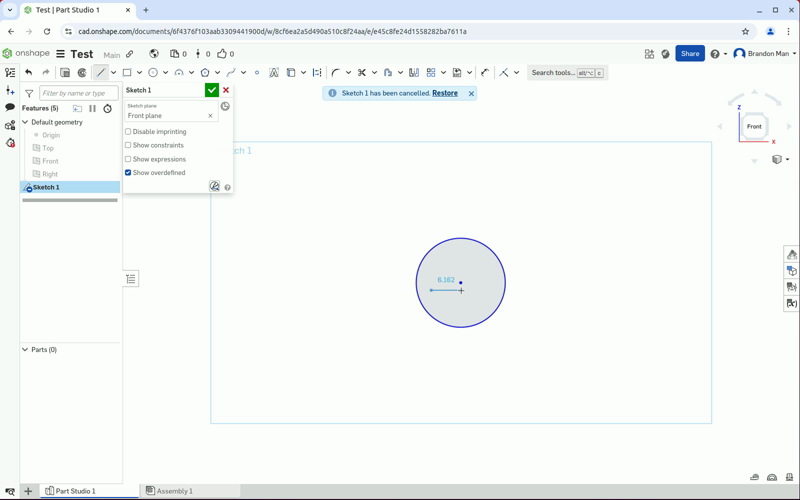
mouse_move(439, 290)
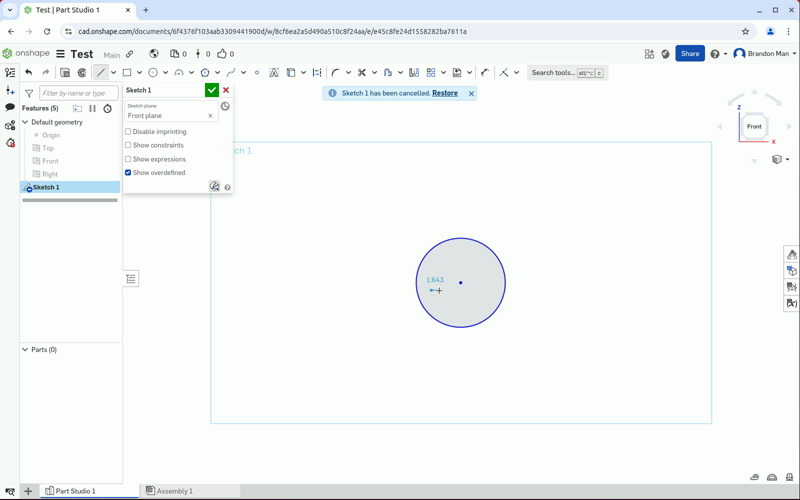
click(439, 290)
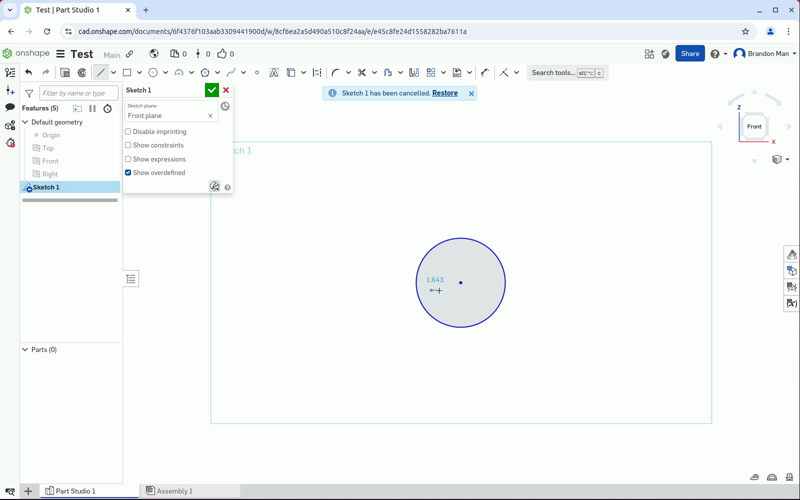
key_up(shift)
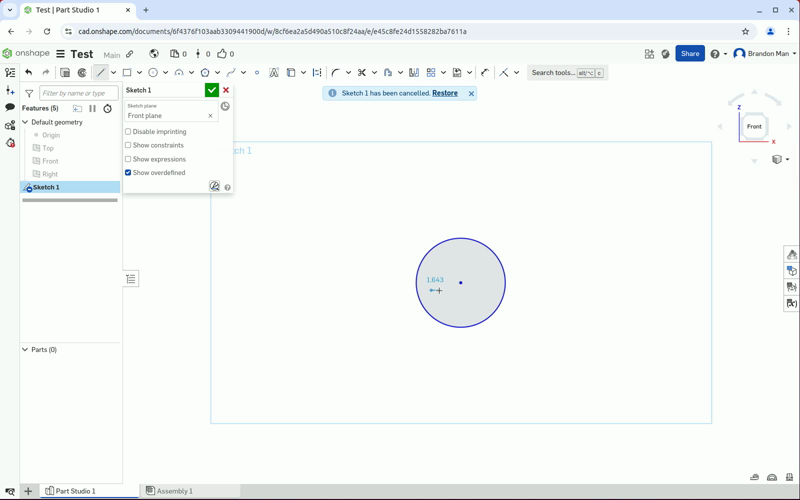
key(esc)
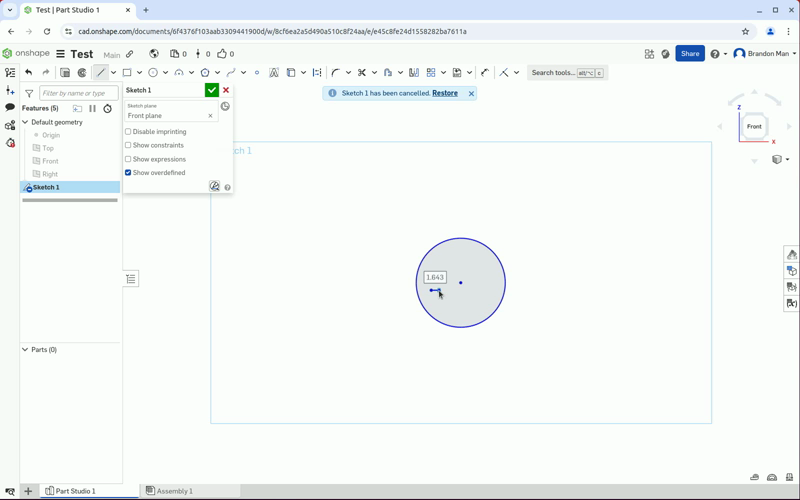
key(a)
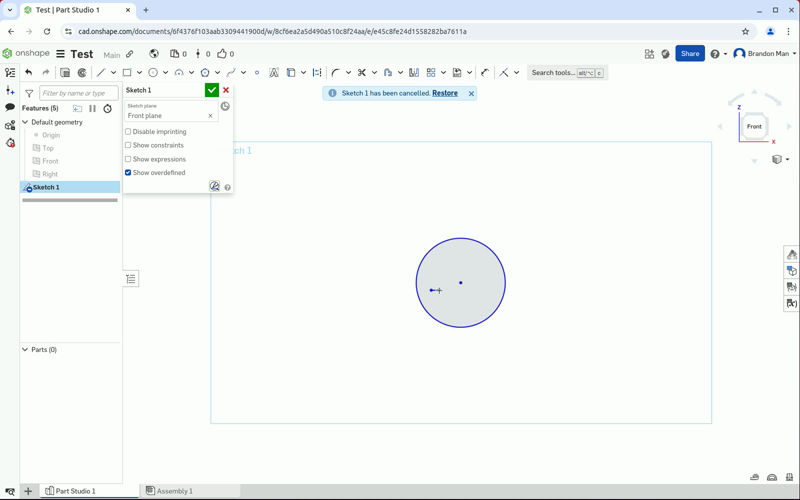
mouse_move(439, 290)
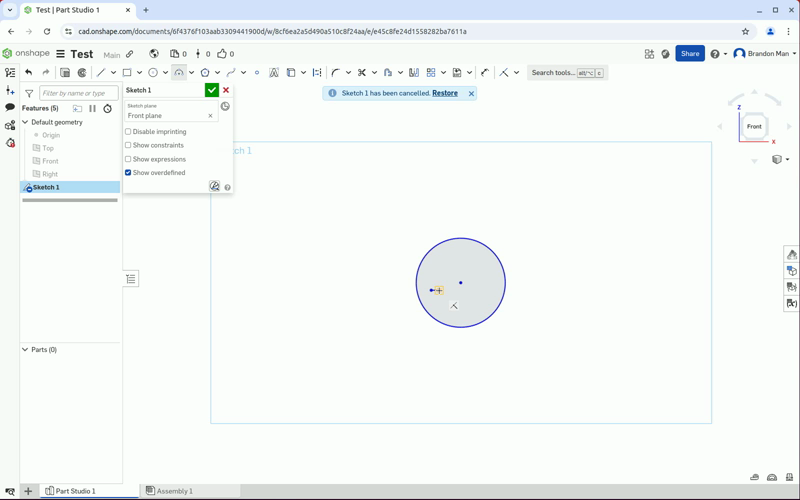
click(439, 290)
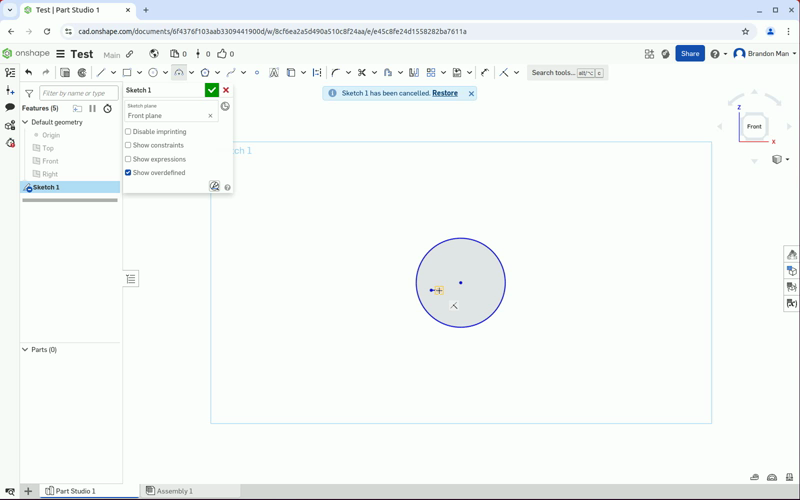
key_down(shift)
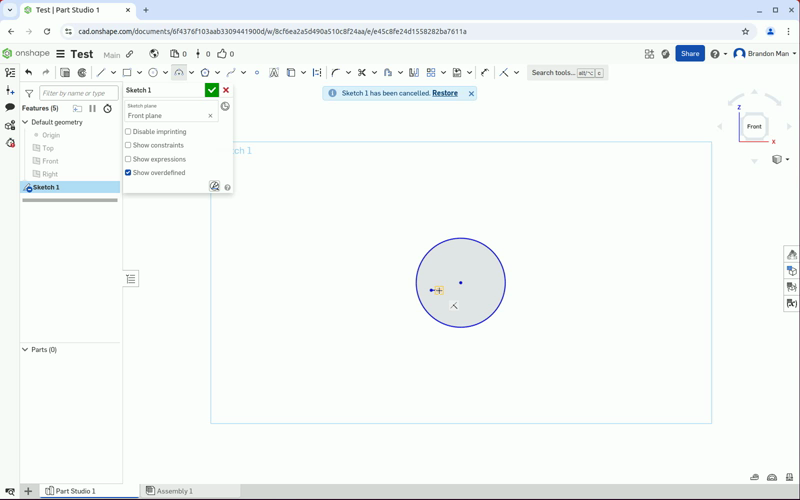
mouse_move(481, 290)
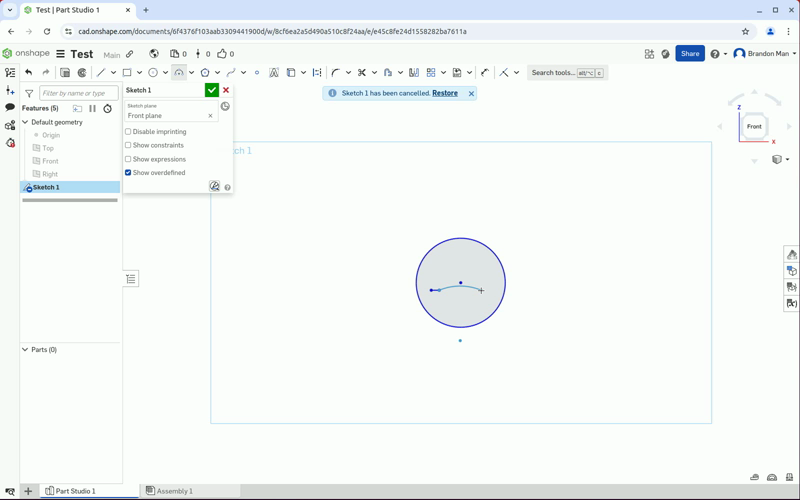
click(481, 290)
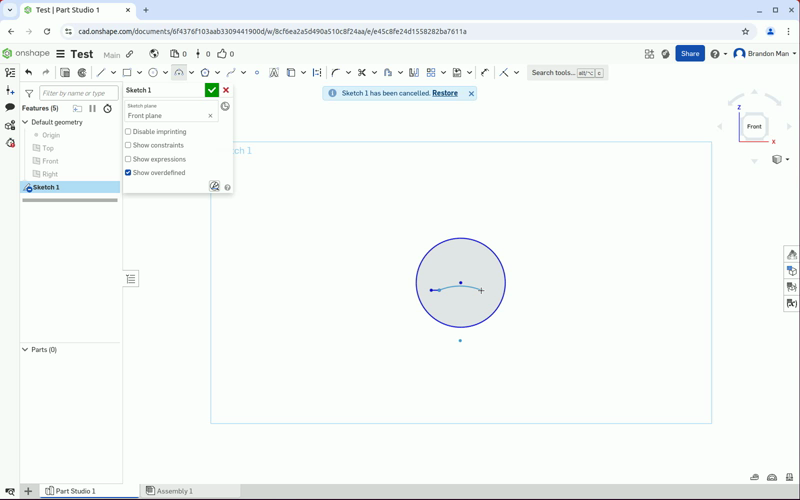
mouse_move(460, 305)
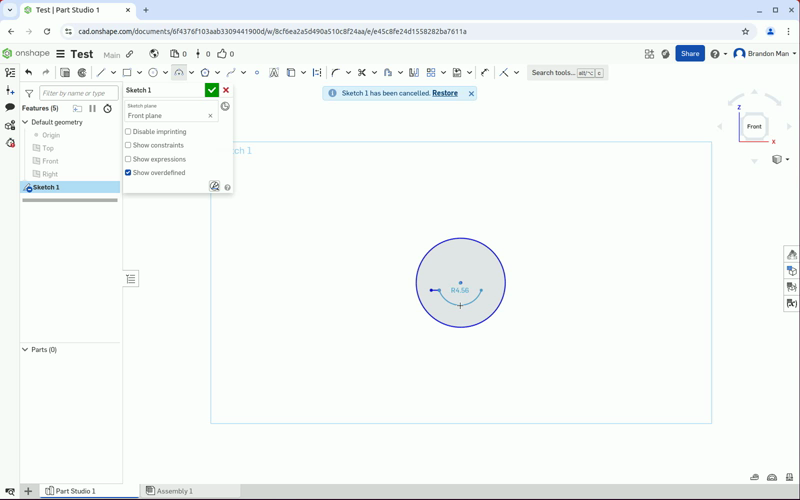
click(460, 305)
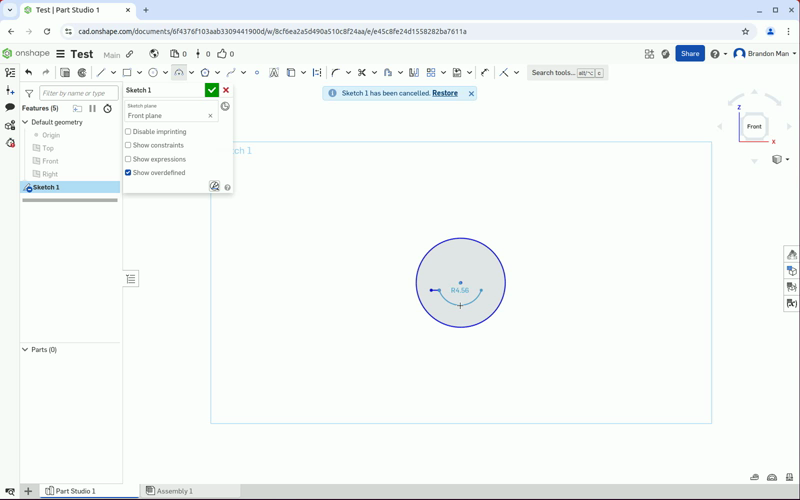
key_up(shift)
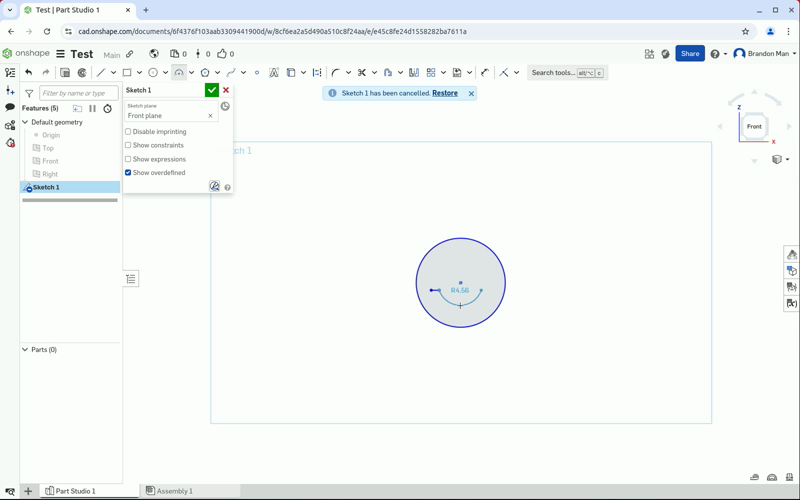
key(esc)
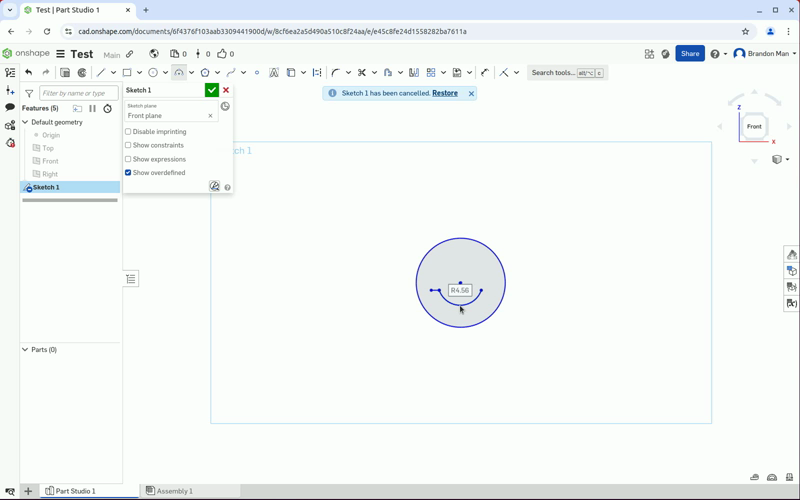
key(l)
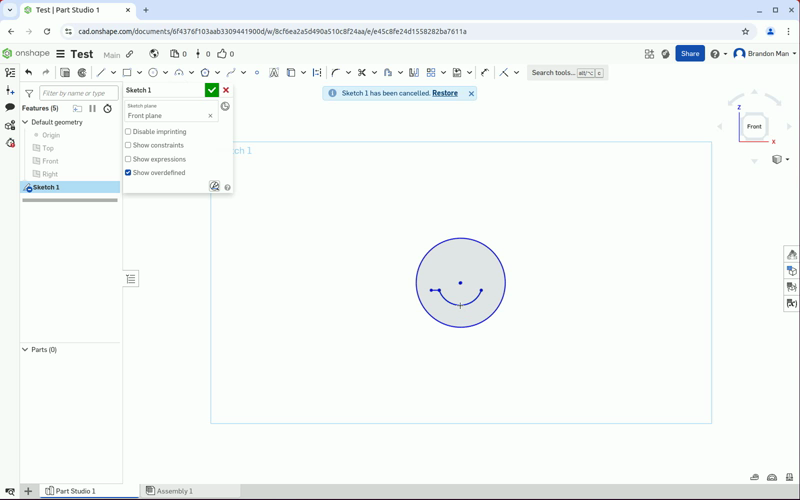
mouse_move(481, 290)
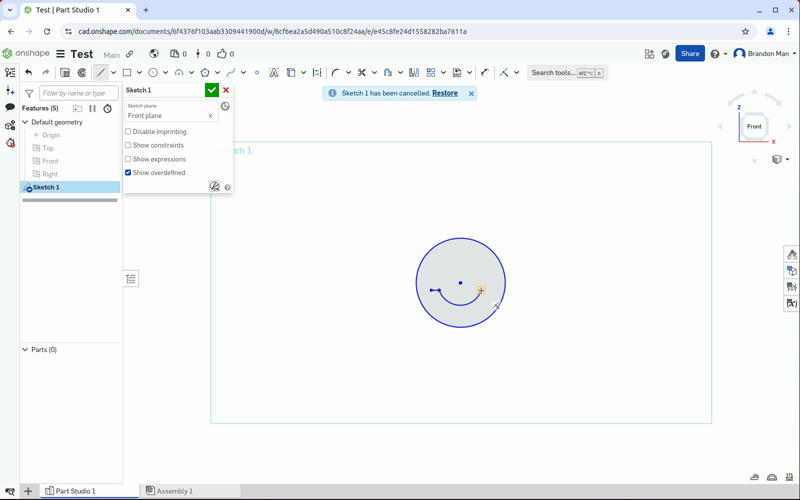
click(481, 290)
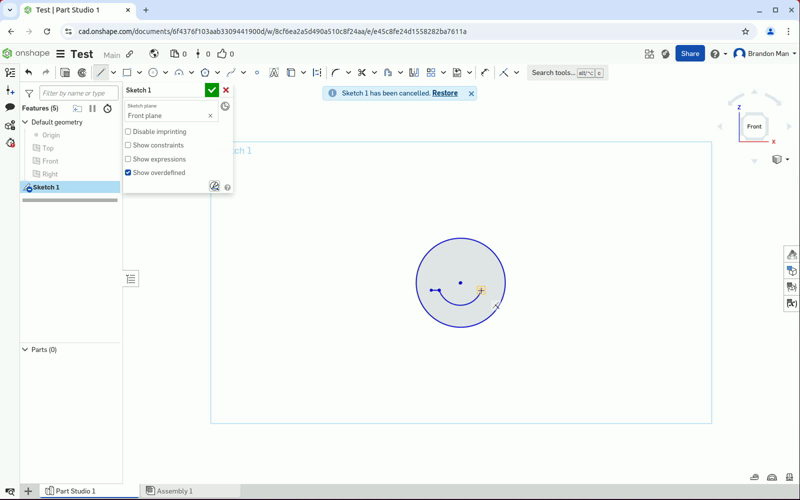
key_down(shift)
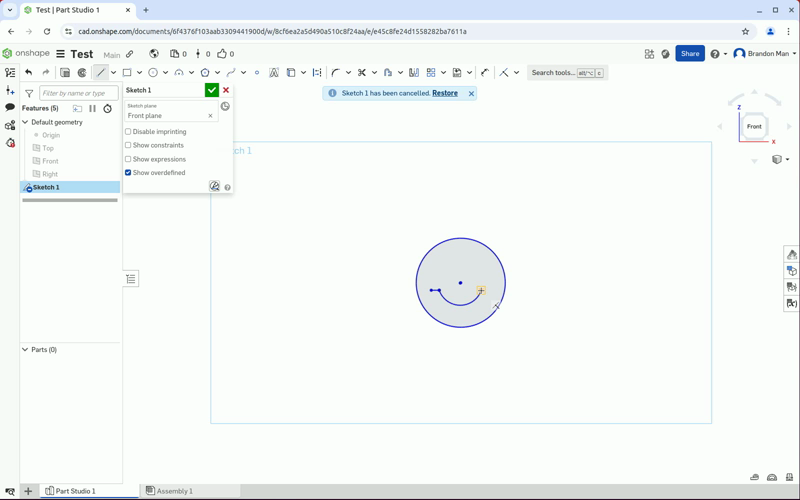
mouse_move(511, 290)
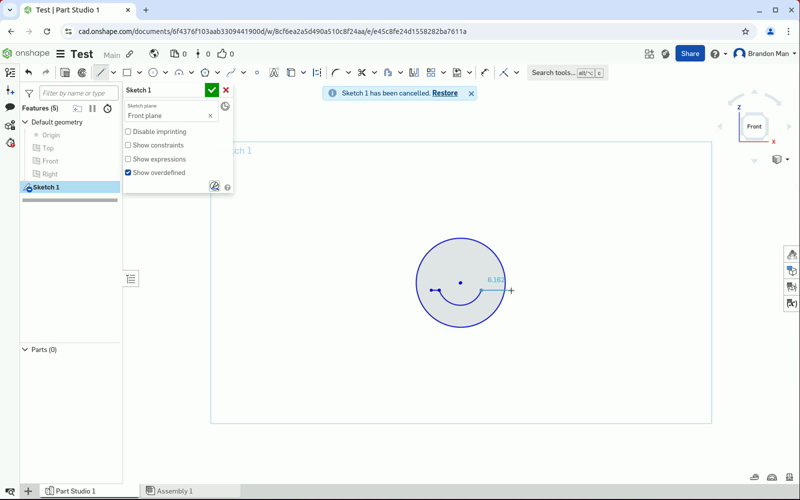
mouse_move(489, 290)
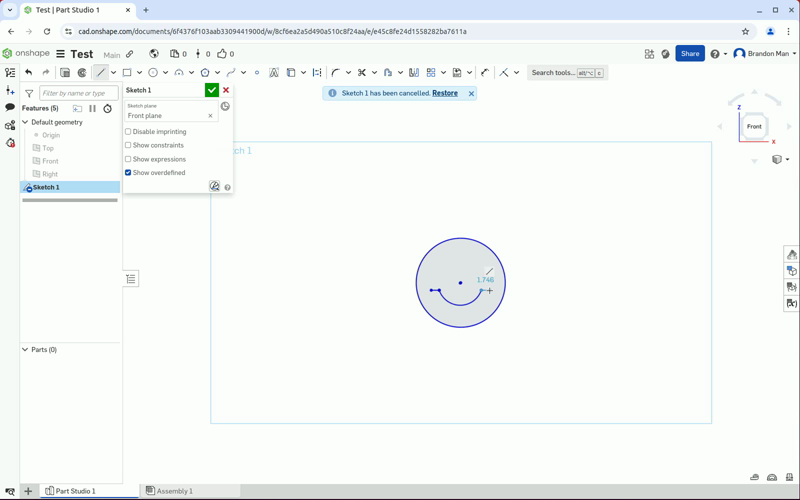
click(489, 290)
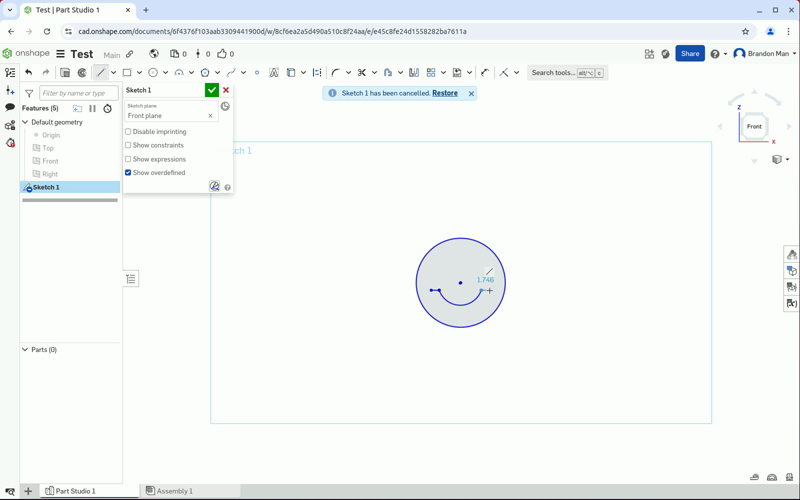
key_up(shift)
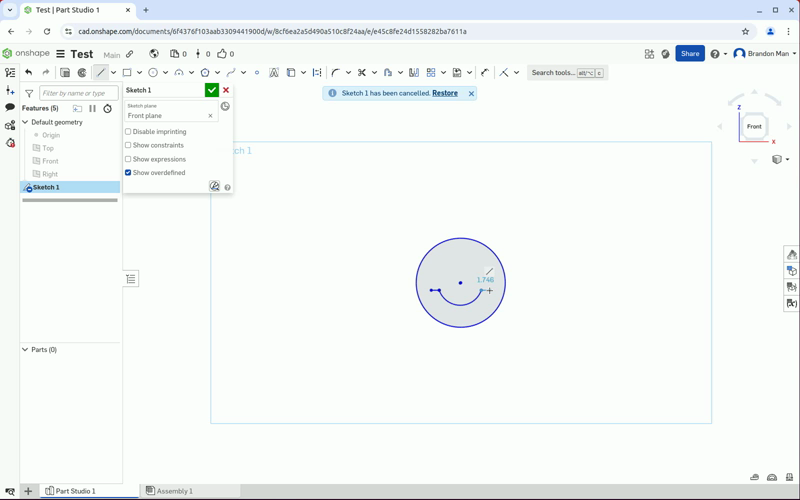
key_down(shift)
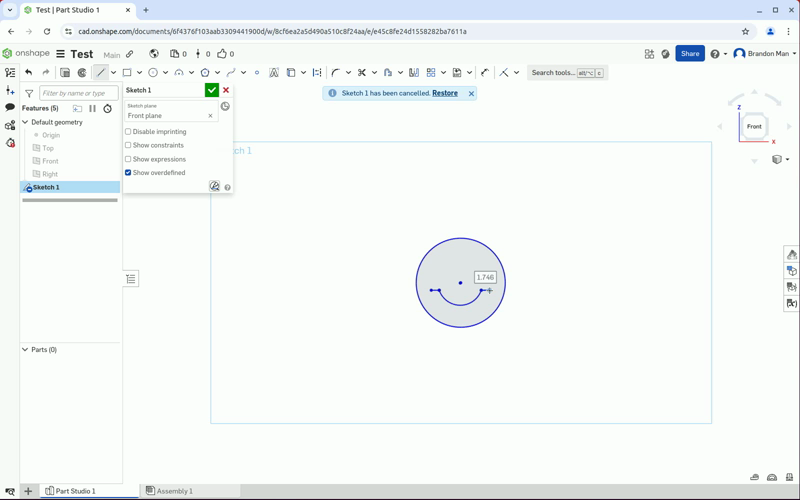
mouse_move(519, 290)
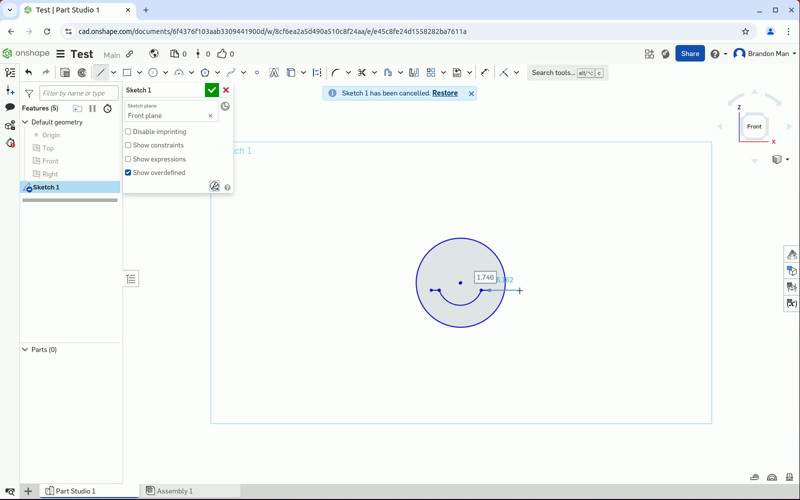
mouse_move(489, 275)
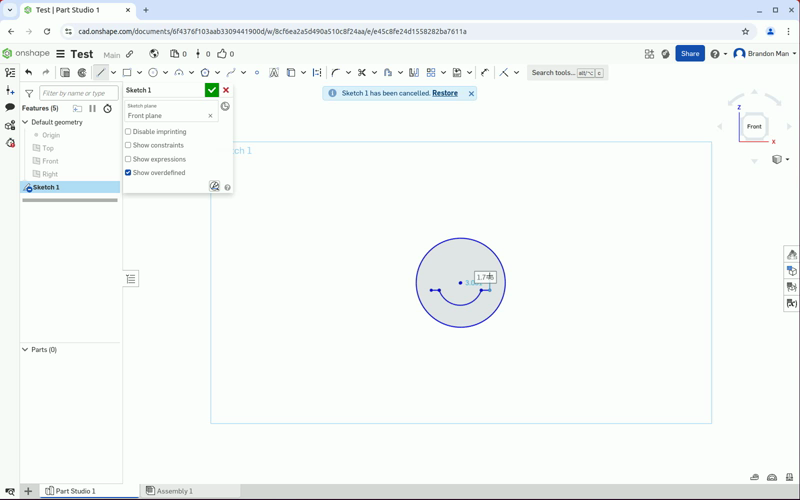
click(489, 275)
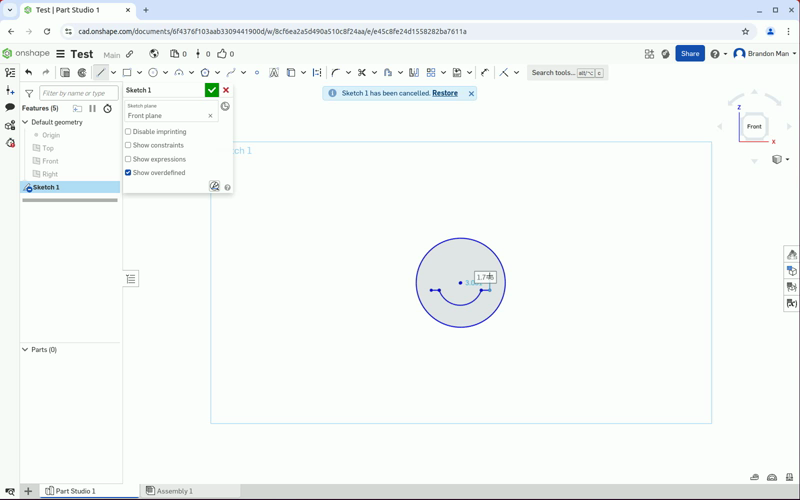
key_up(shift)
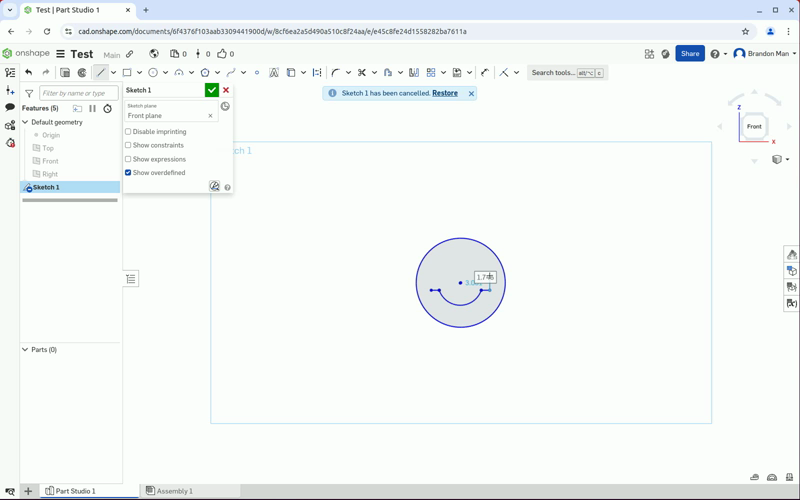
key_down(shift)
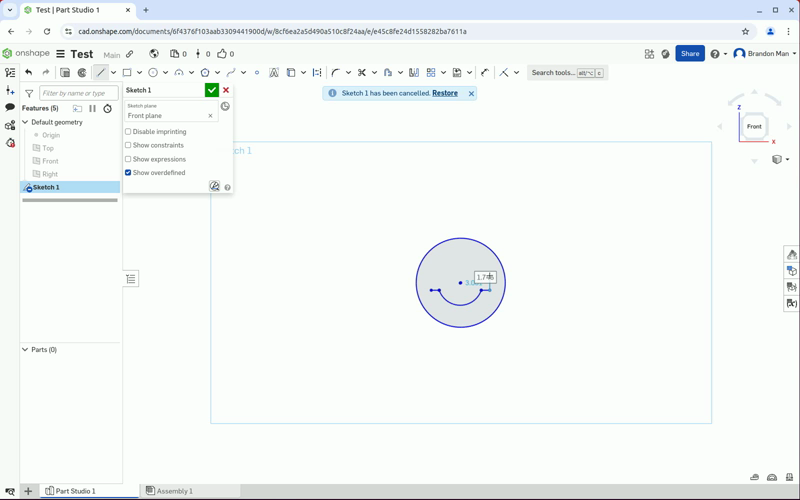
mouse_move(519, 275)
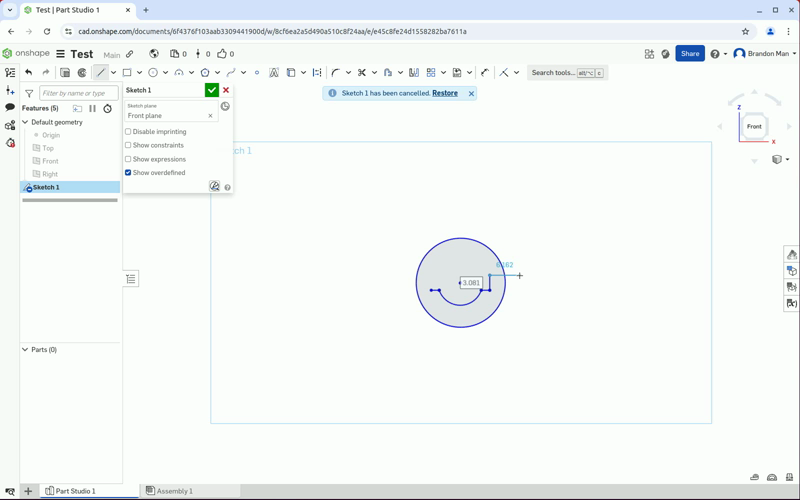
mouse_move(481, 275)
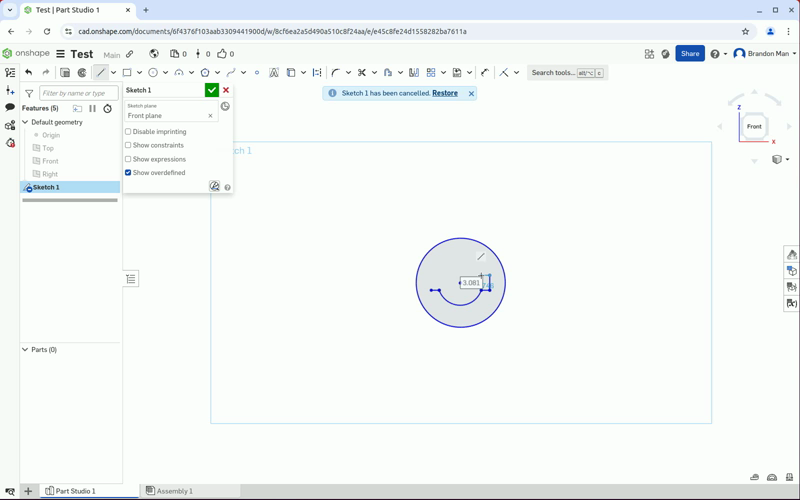
click(481, 275)
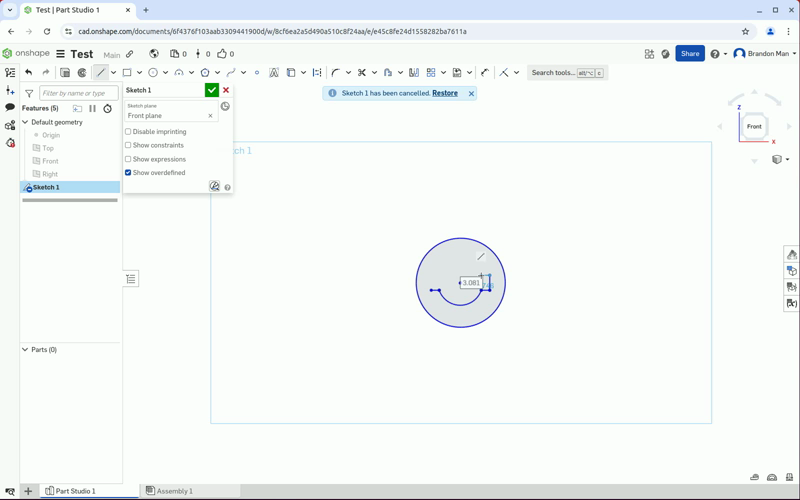
key_up(shift)
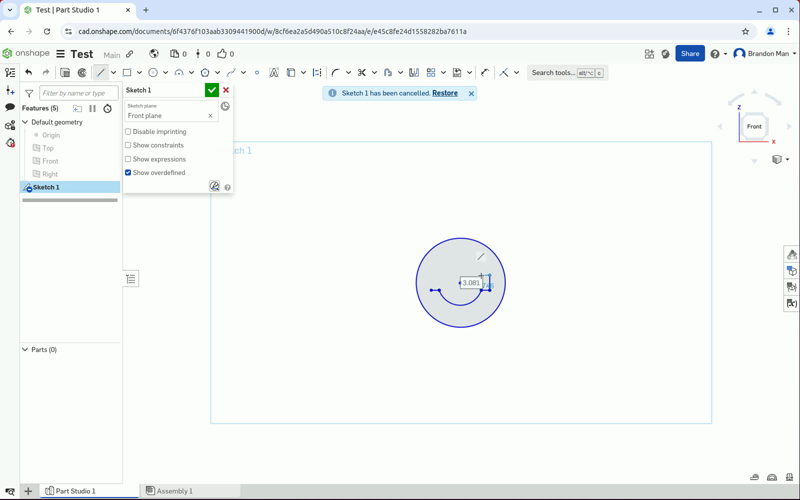
key(esc)
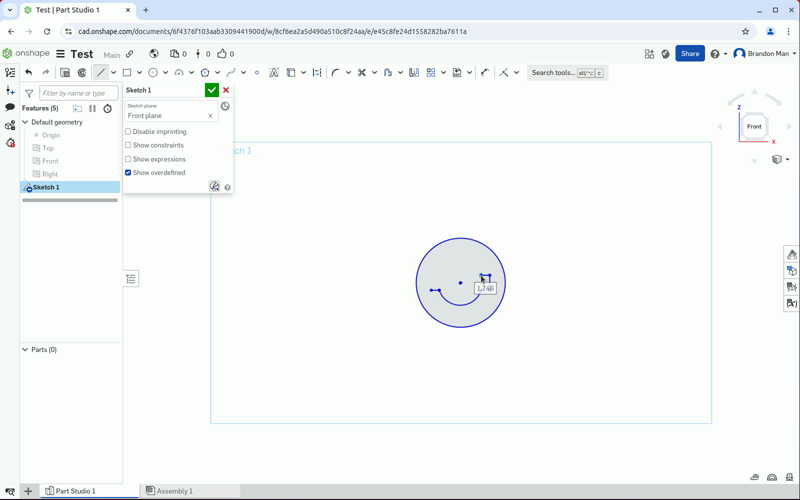
key(a)
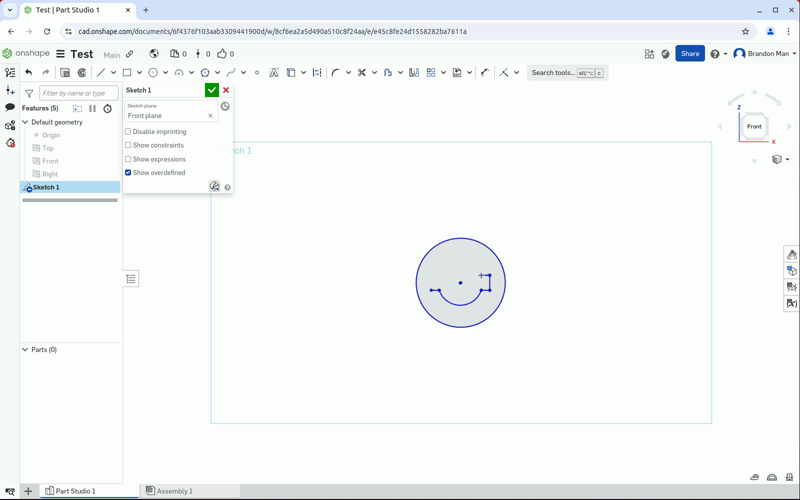
mouse_move(481, 275)
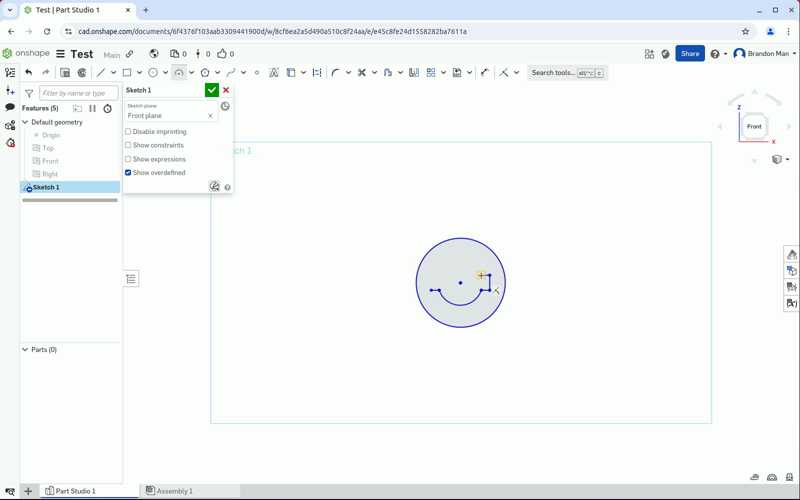
click(481, 275)
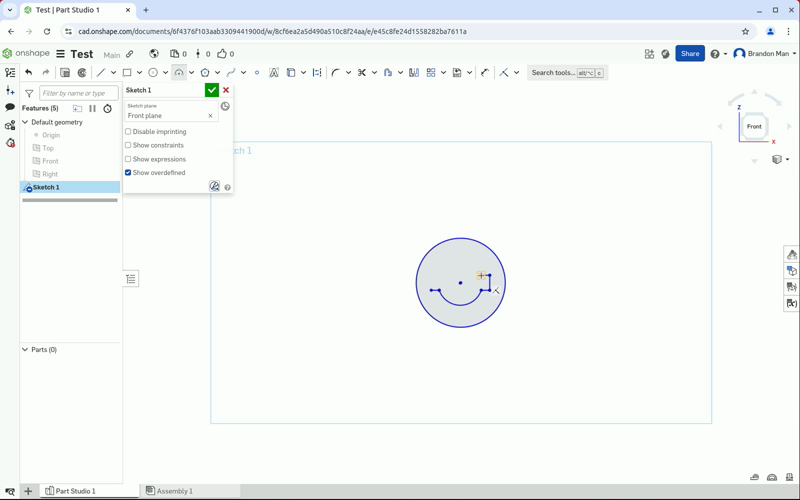
key_down(shift)
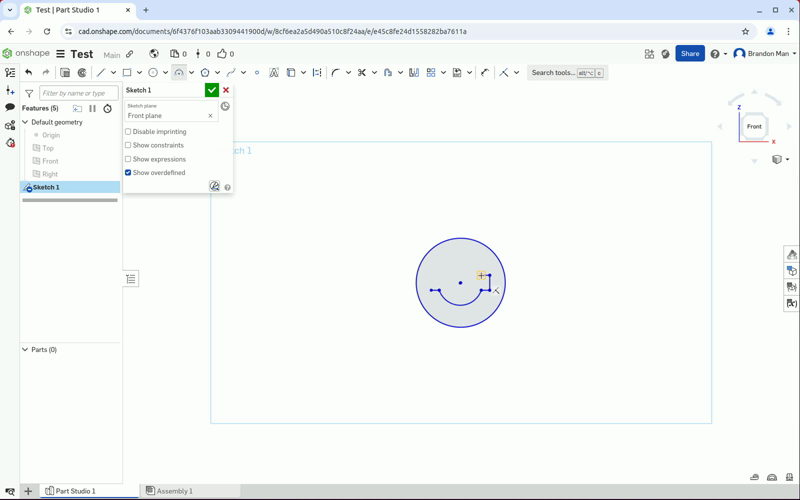
mouse_move(439, 275)
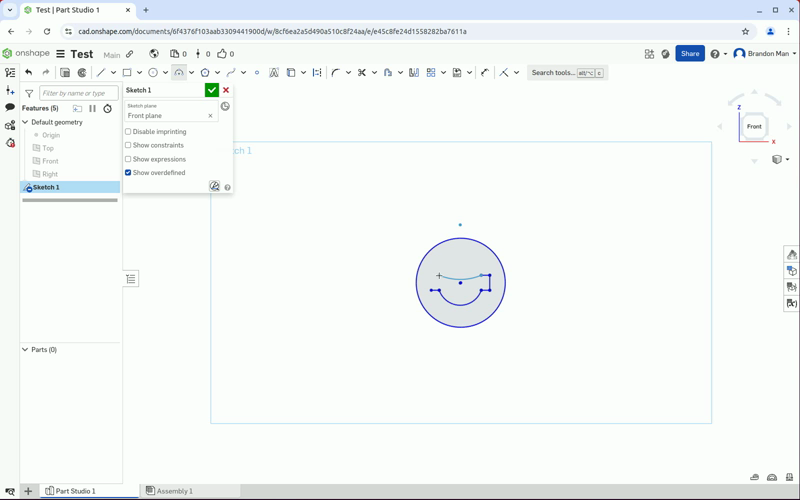
click(439, 275)
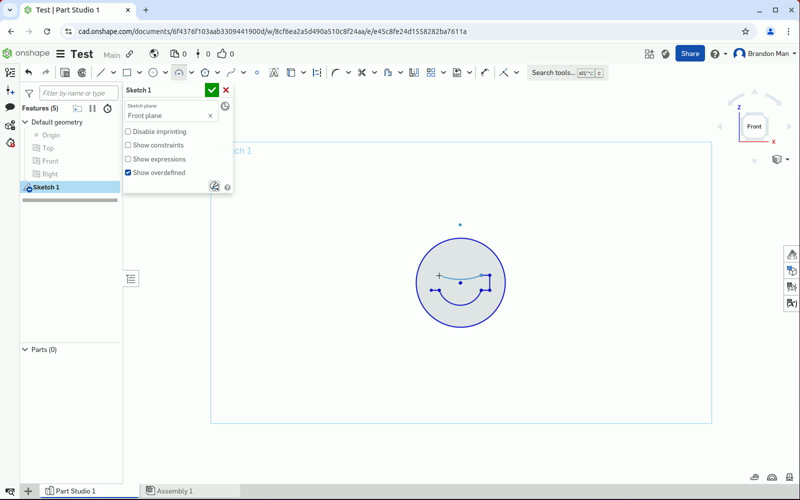
mouse_move(460, 260)
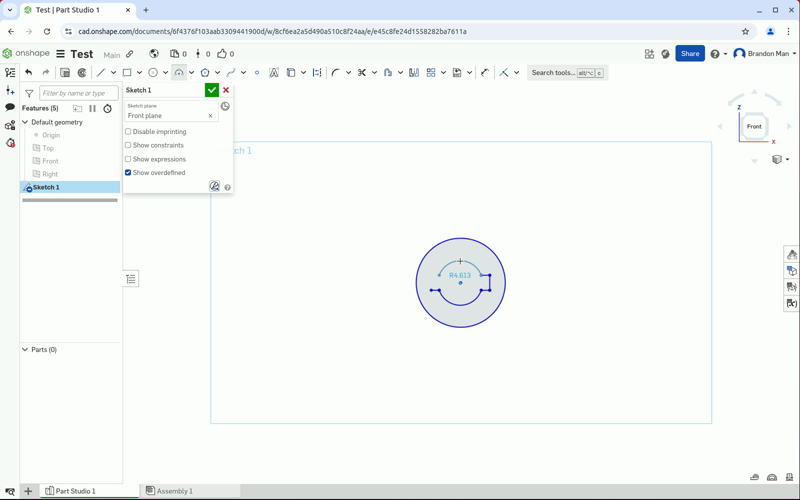
click(460, 260)
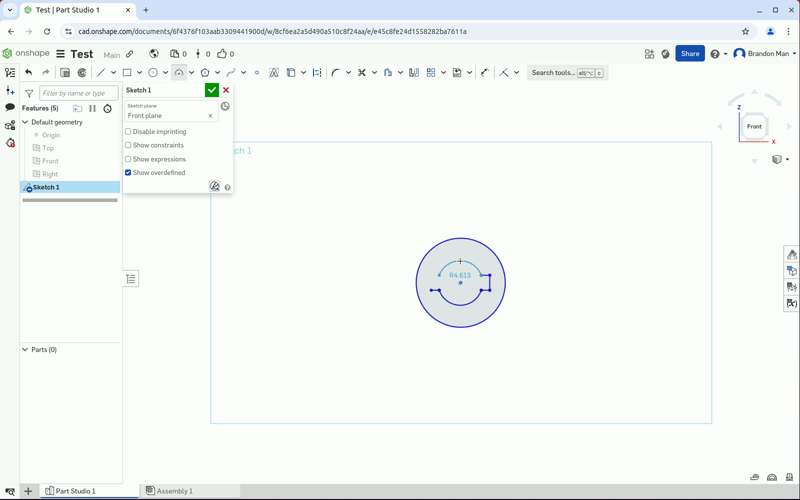
key_up(shift)
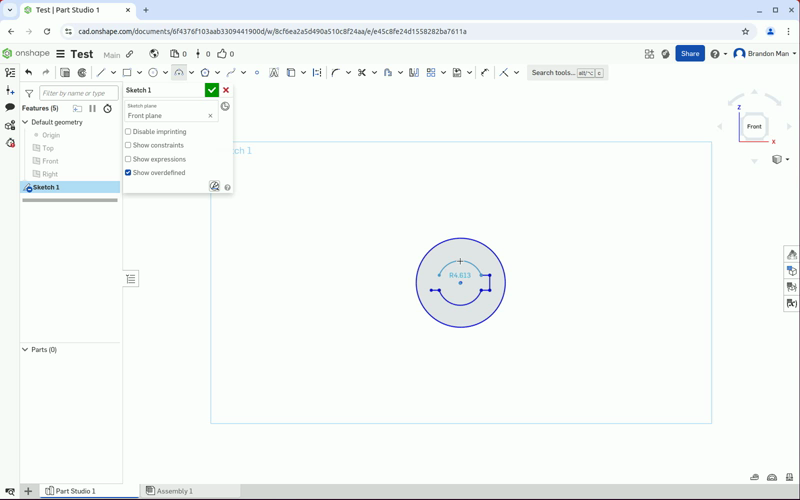
key(esc)
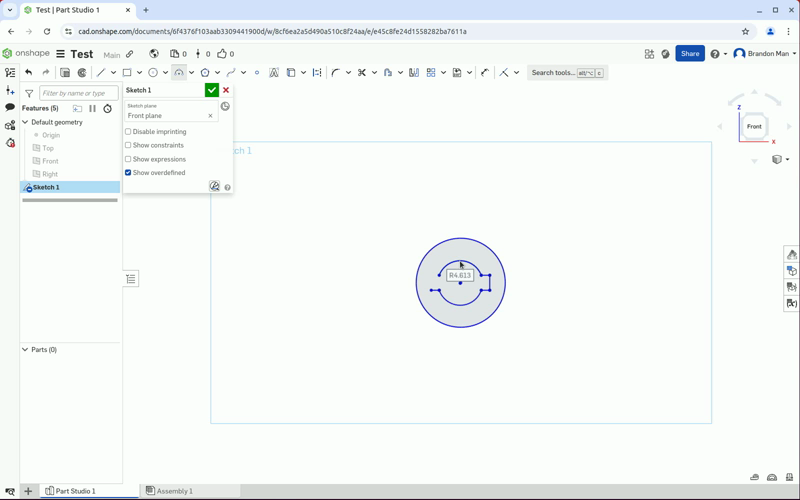
key(l)
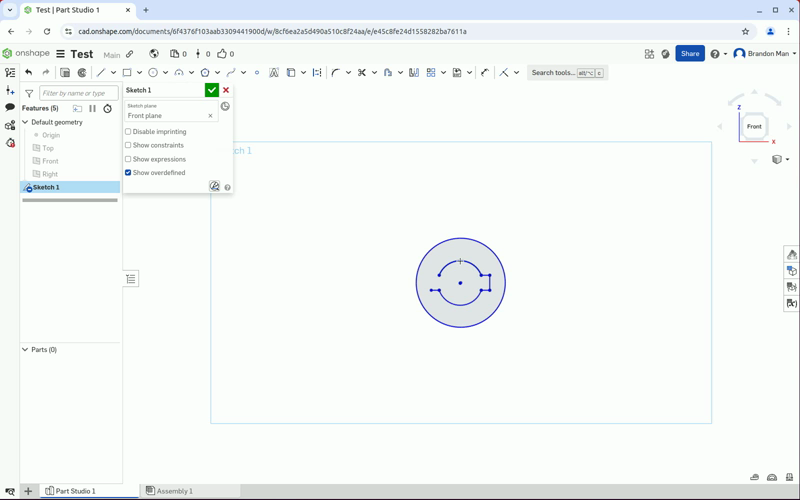
mouse_move(439, 275)
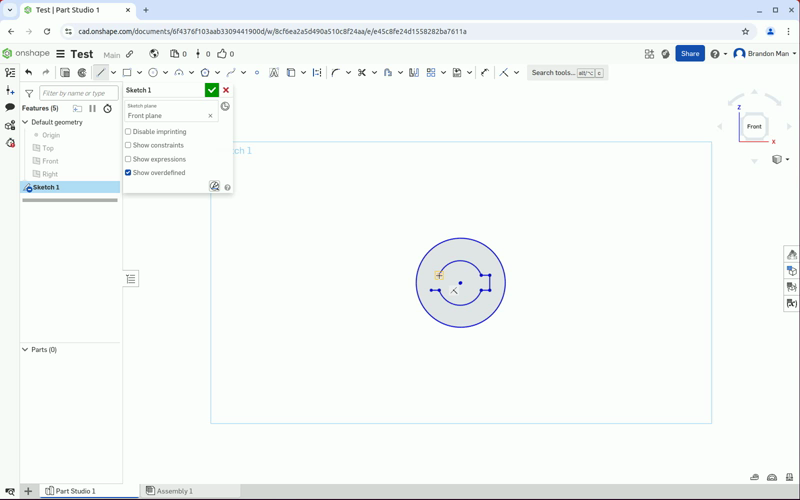
click(439, 275)
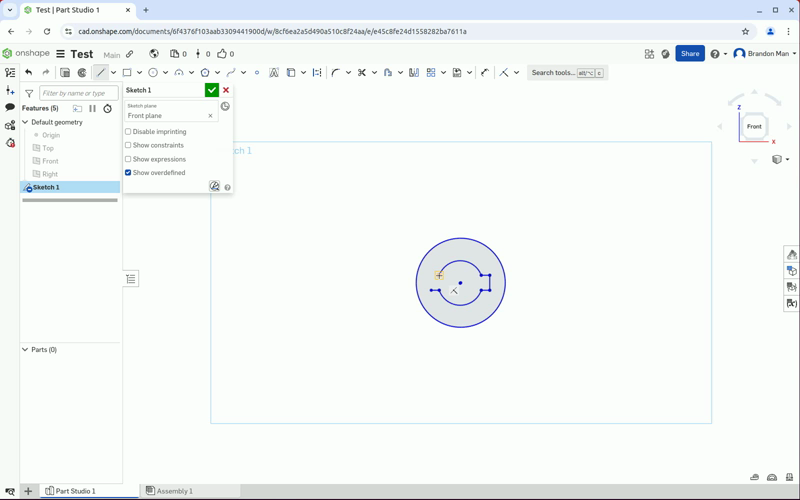
key_down(shift)
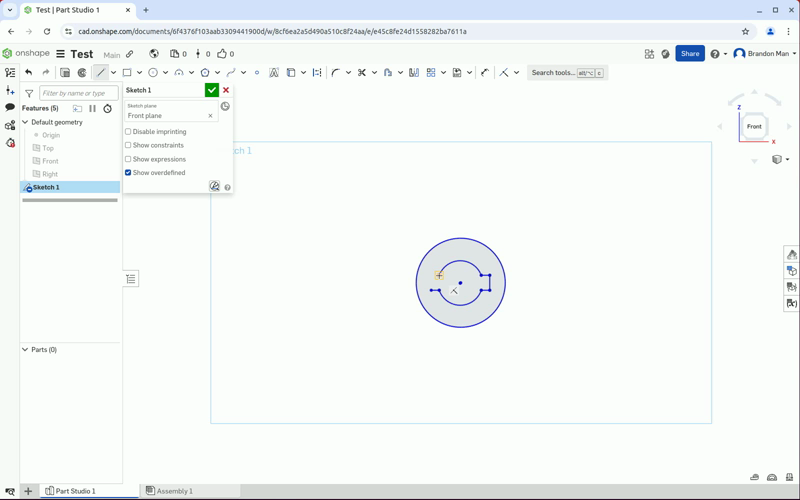
mouse_move(469, 275)
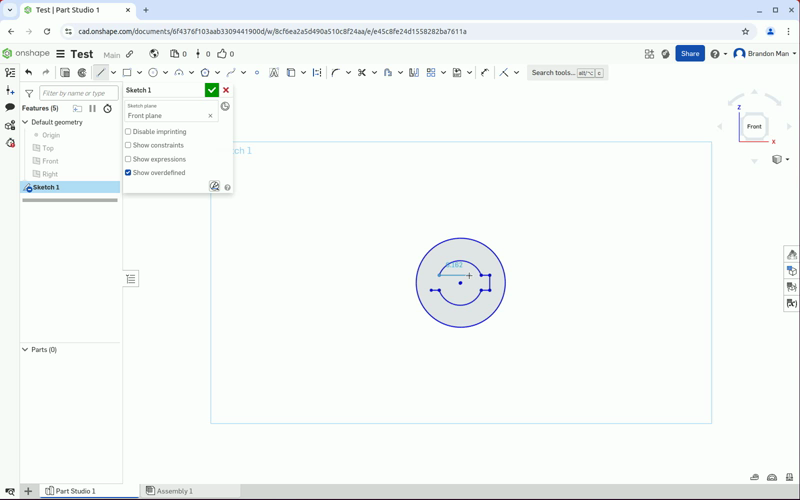
mouse_move(431, 275)
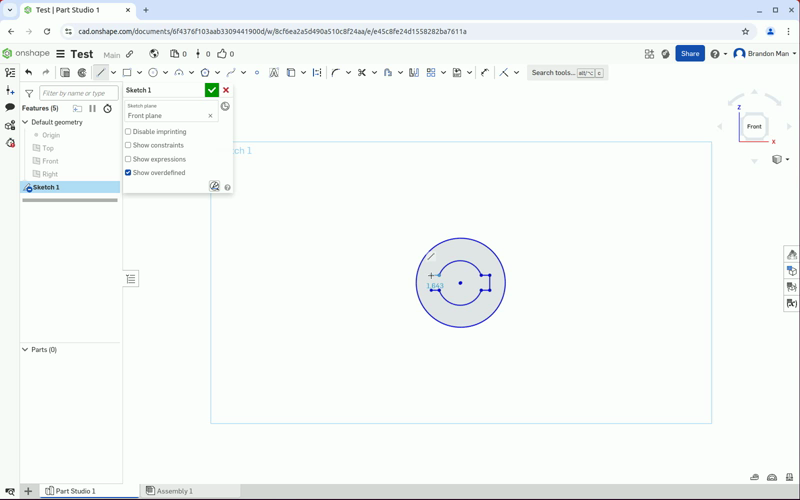
click(431, 275)
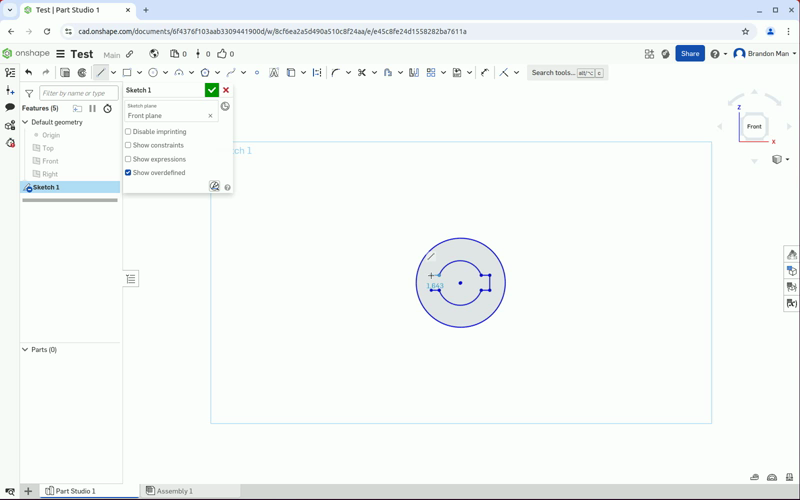
key_up(shift)
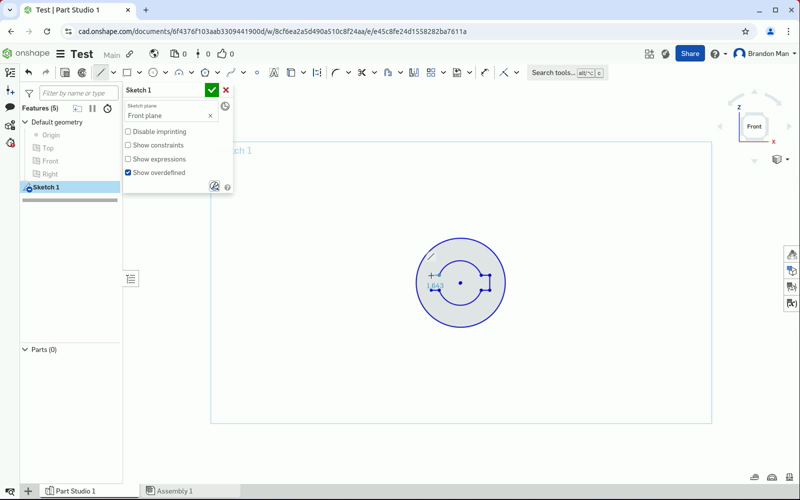
mouse_move(461, 275)
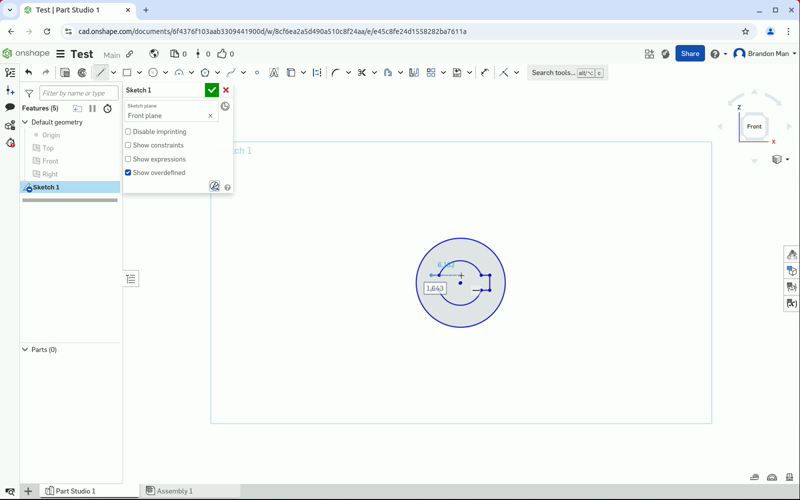
key_down(shift)
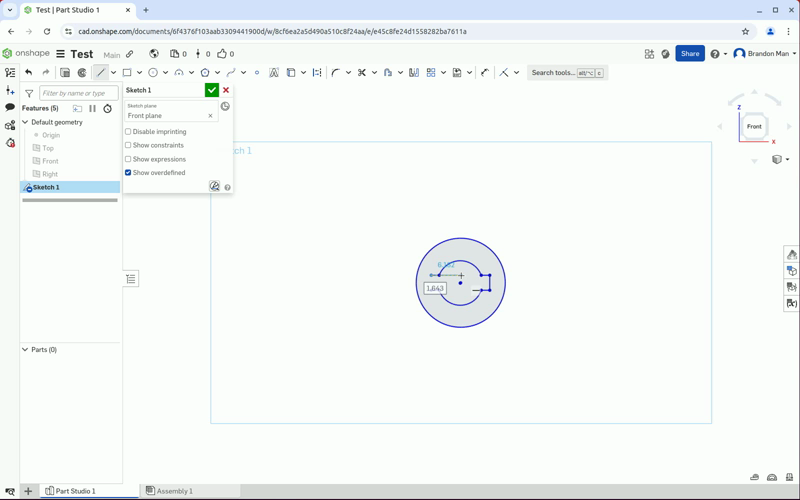
mouse_move(431, 290)
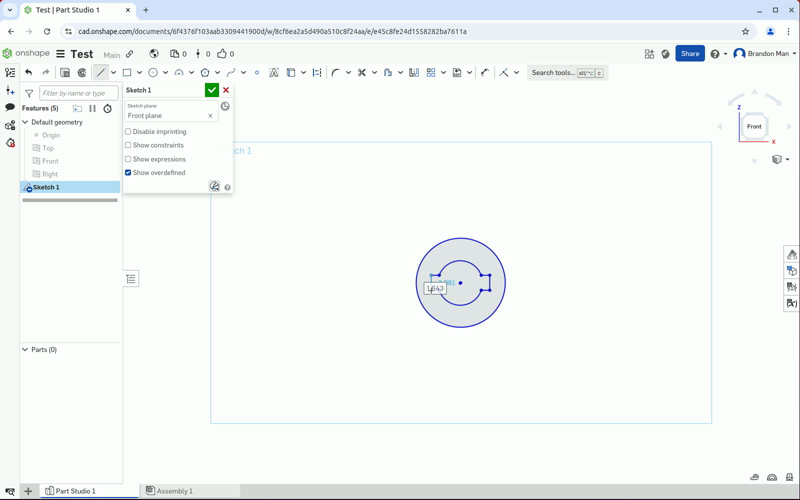
key_up(shift)
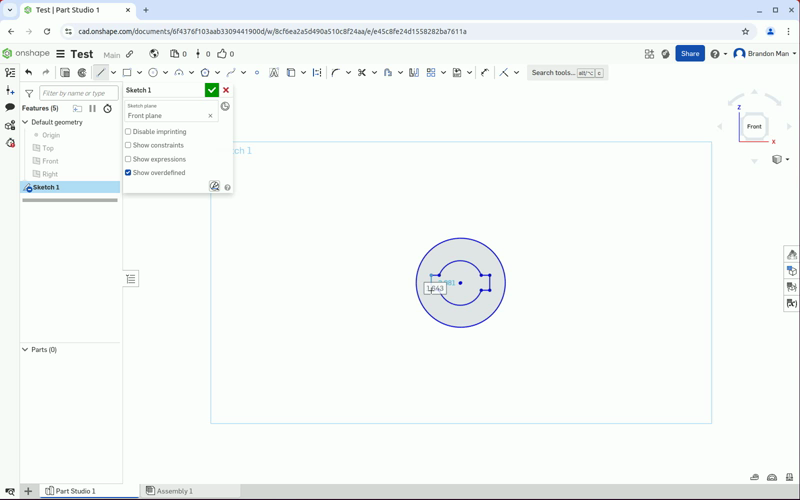
click(431, 290)
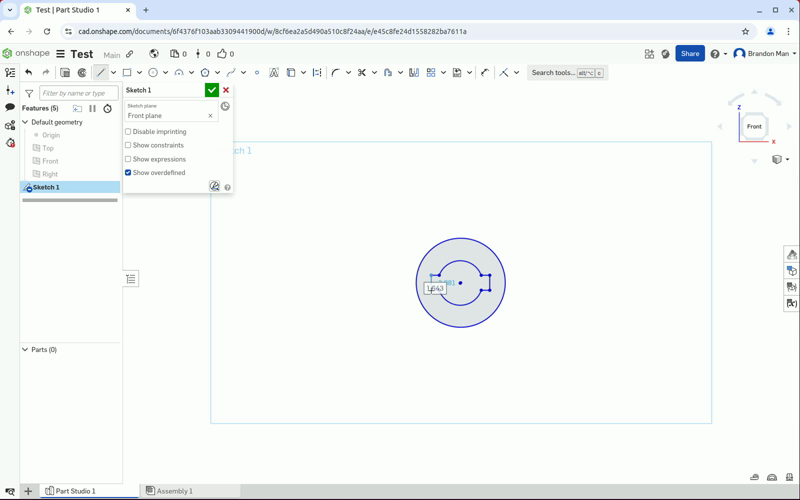
key(esc)
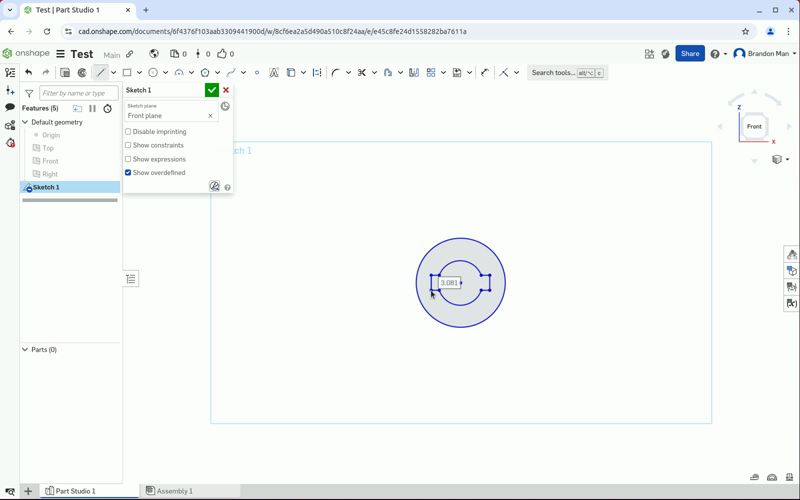
mouse_move(477, 264)
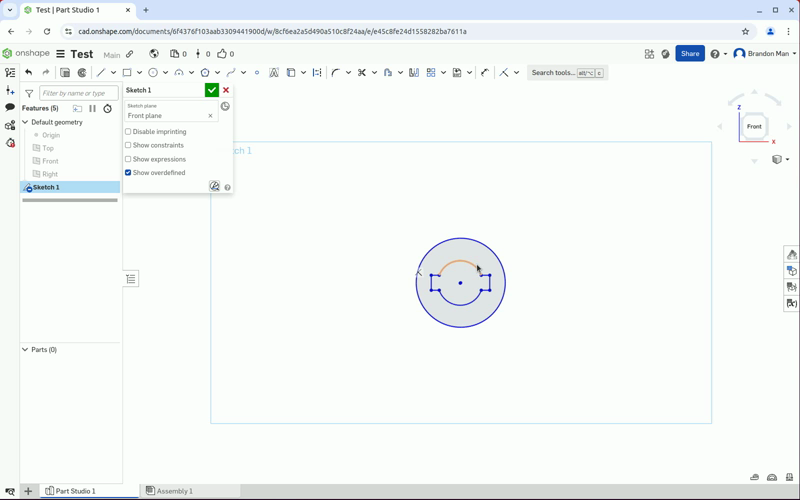
click(477, 264)
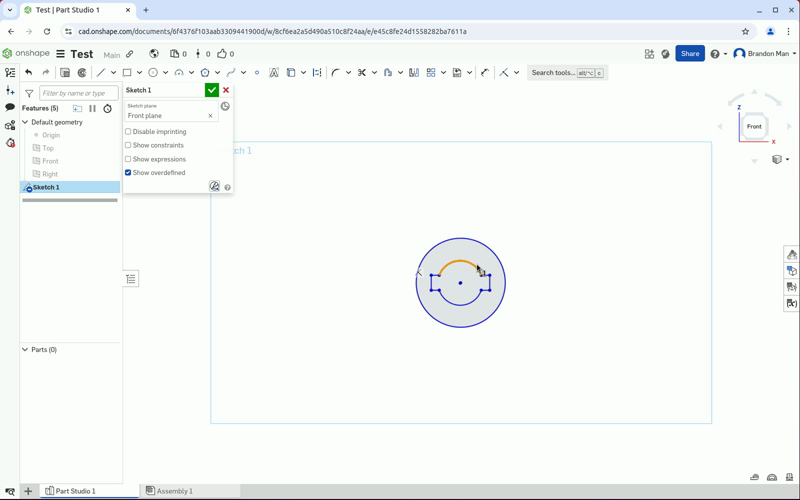
mouse_move(73, 352)
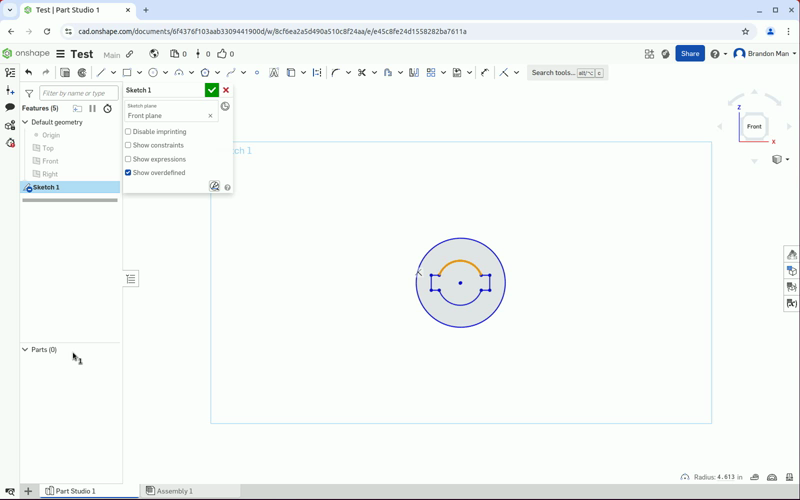
key(shift+y)
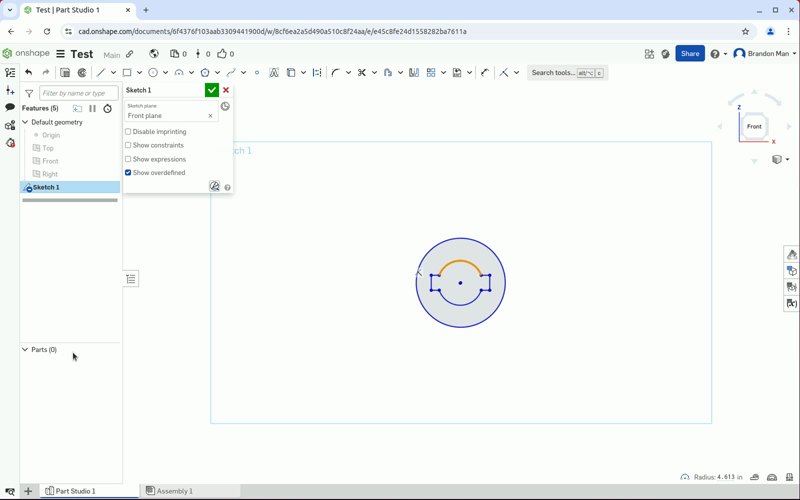
key(shift+e)
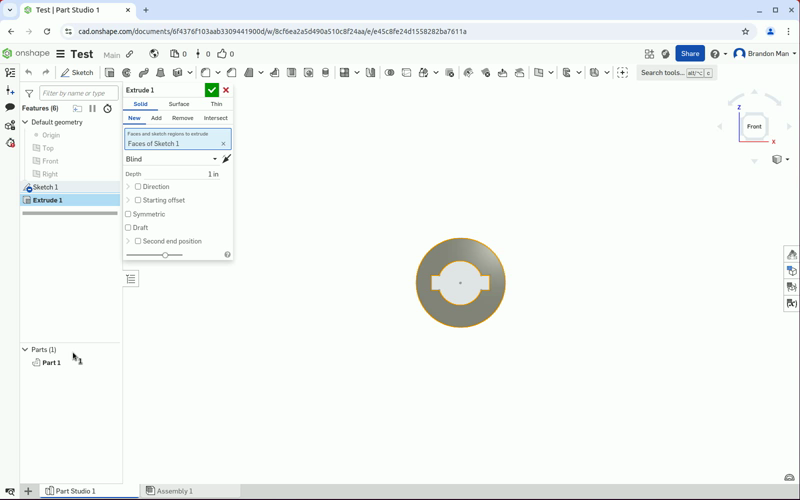
mouse_move(143, 106)
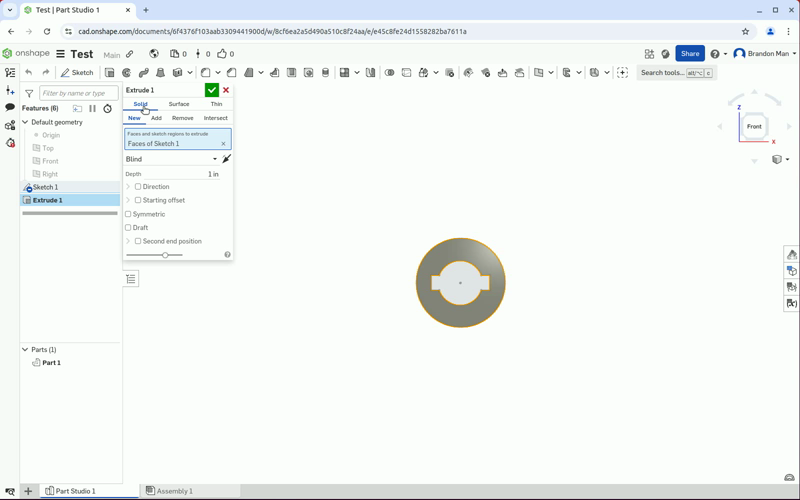
click(143, 106)
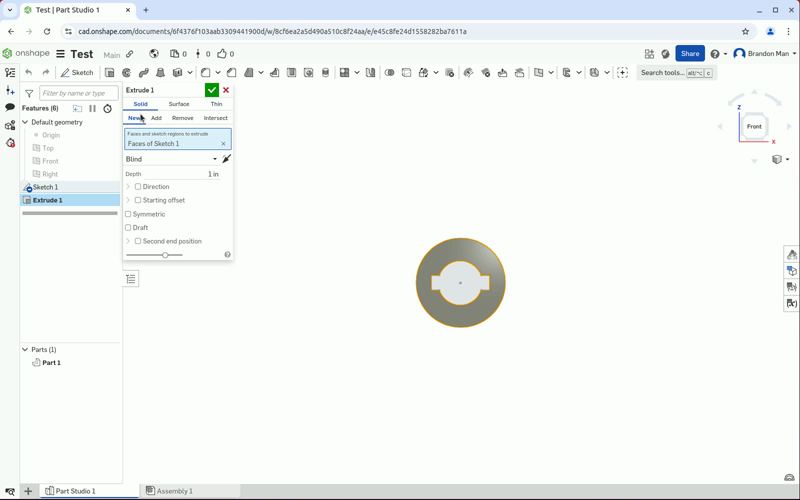
mouse_move(137, 120)
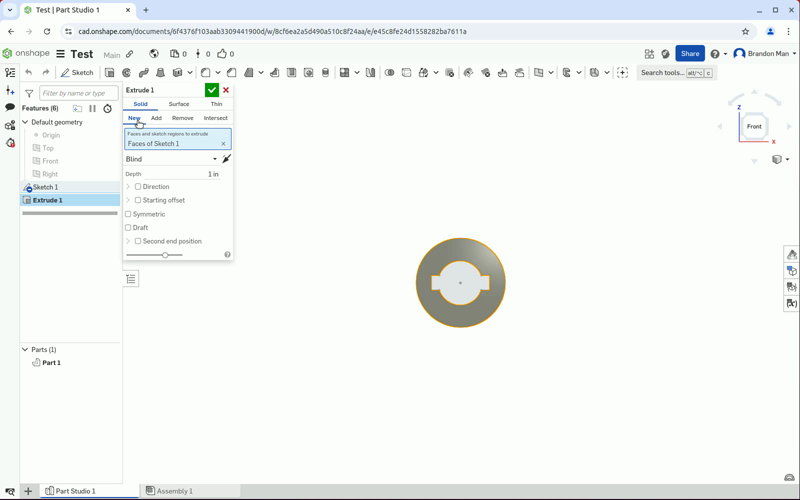
click(137, 120)
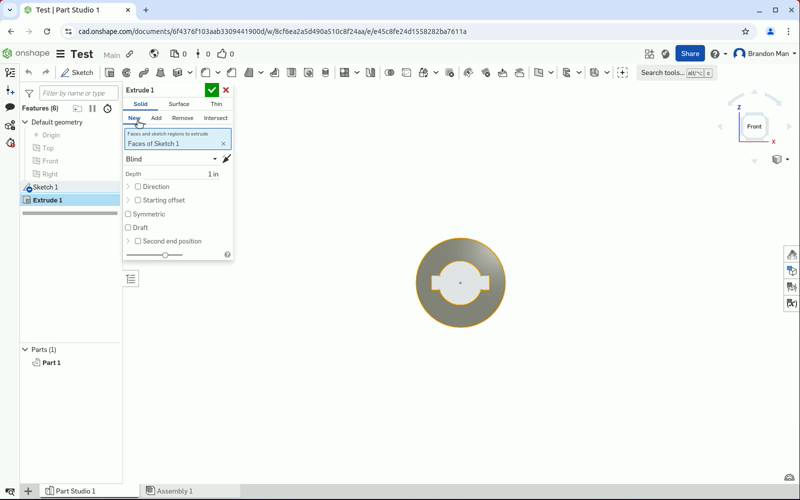
key(tab, 4)
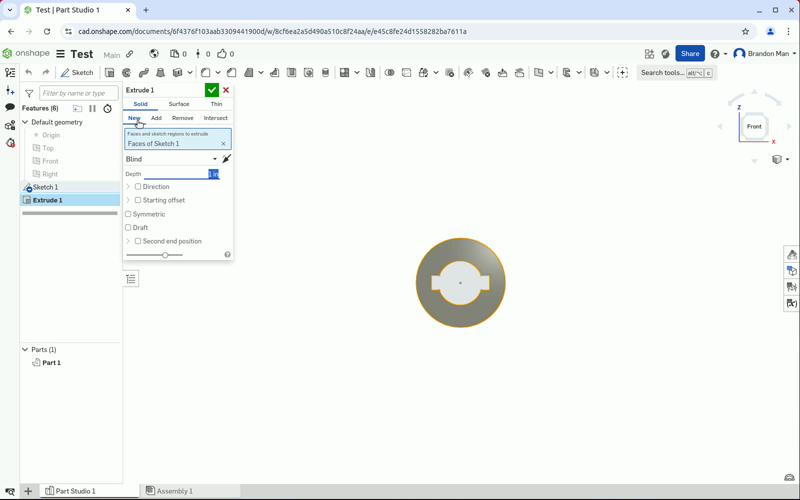
text(7.943)
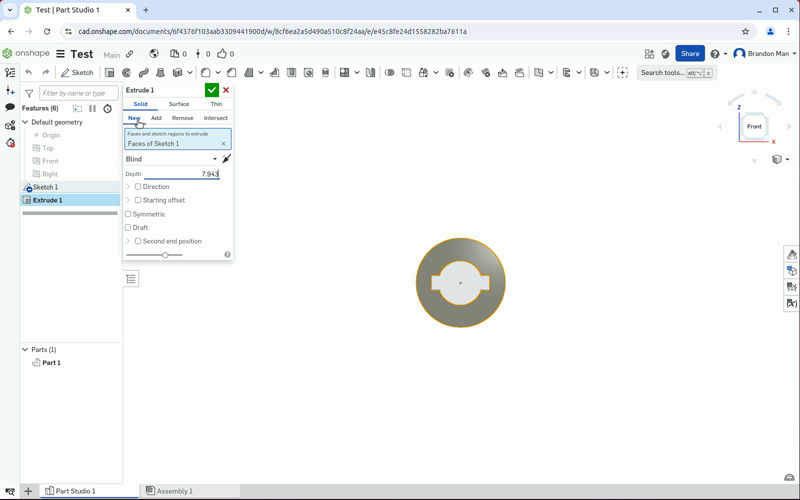
key(enter)
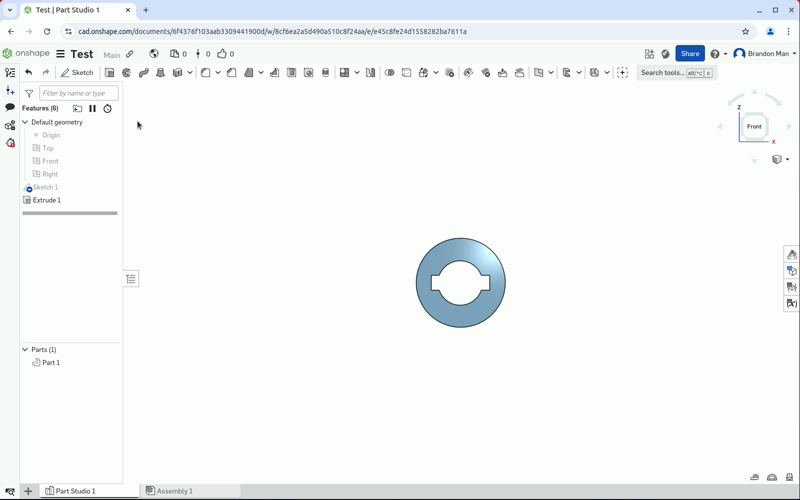
key(shift+h)
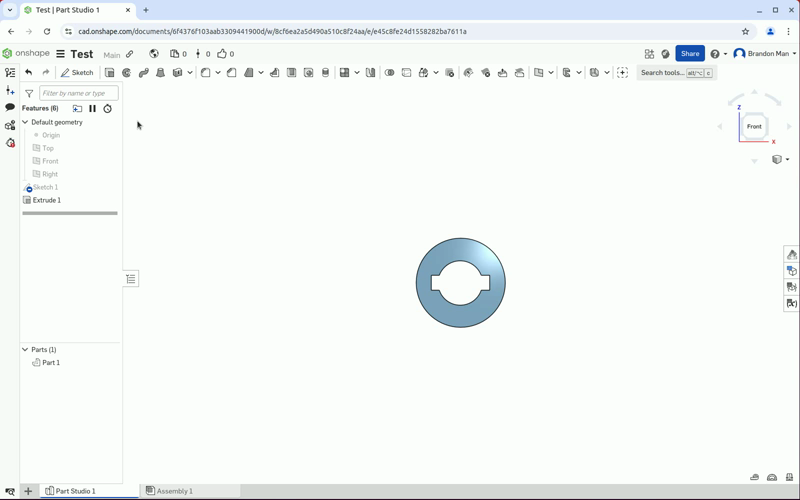
key(shift+h)
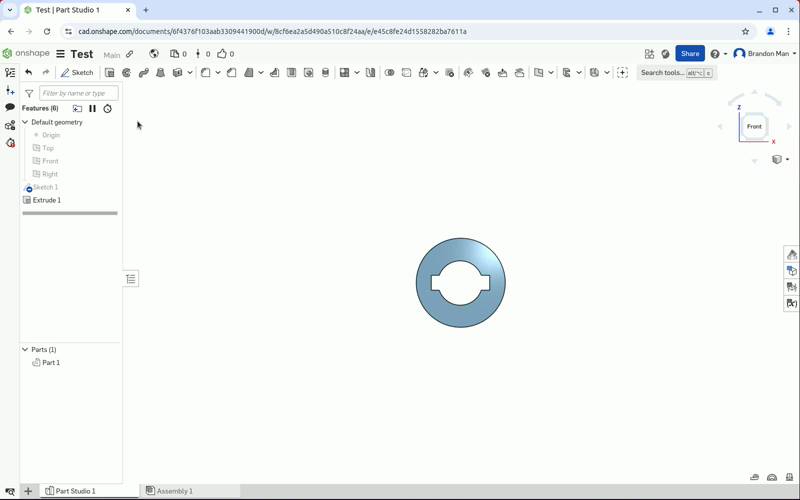
mouse_move(73, 189)
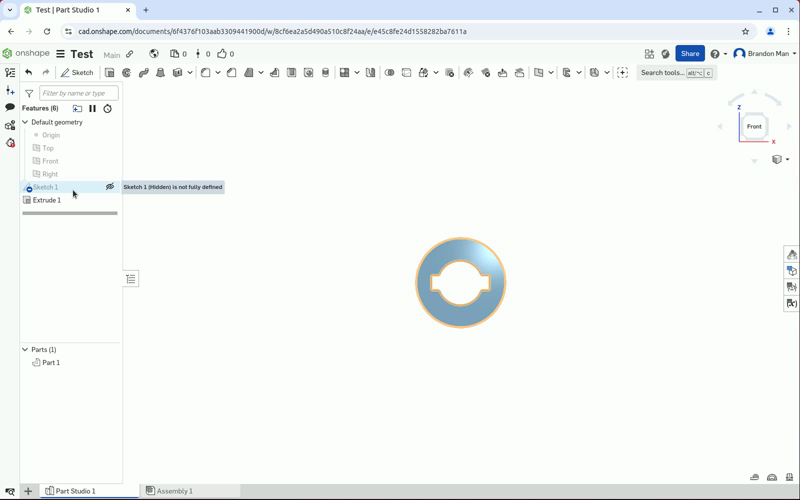
click(73, 189)
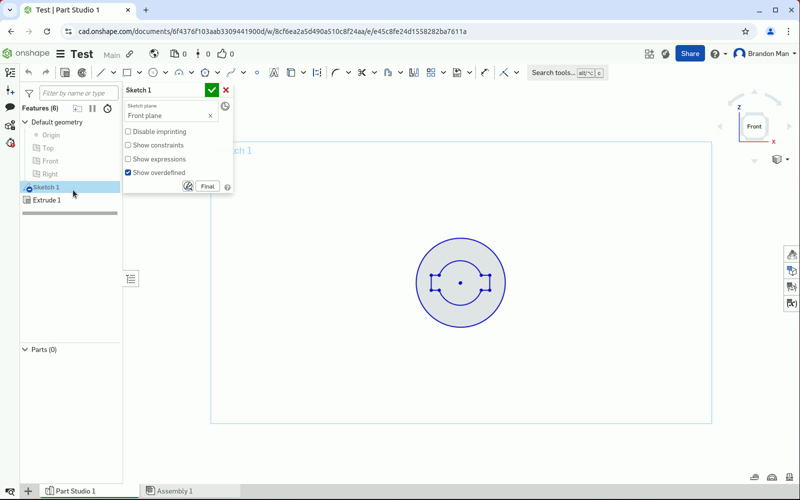
mouse_move(229, 92)
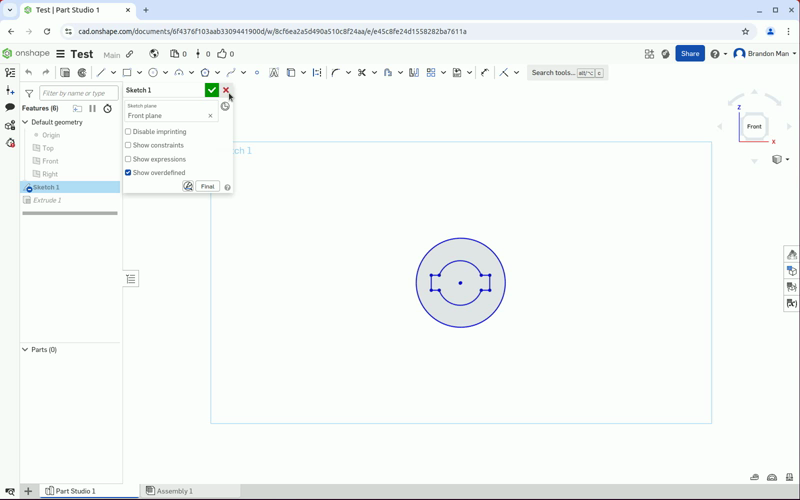
click(229, 92)
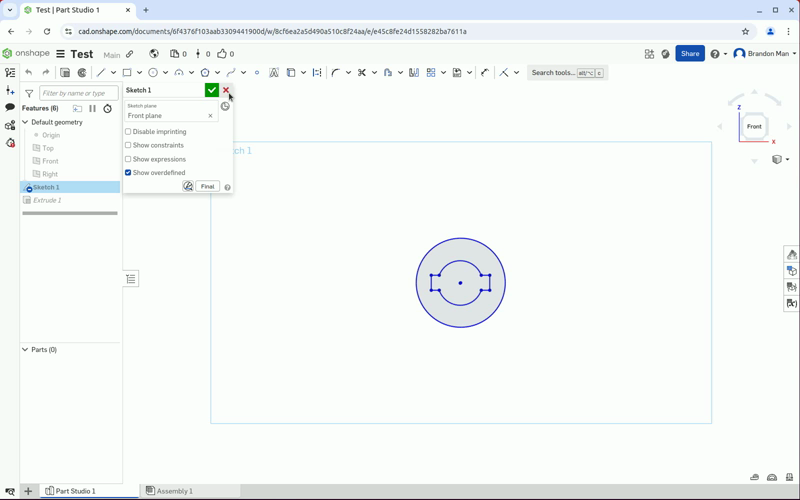
key(shift+s)
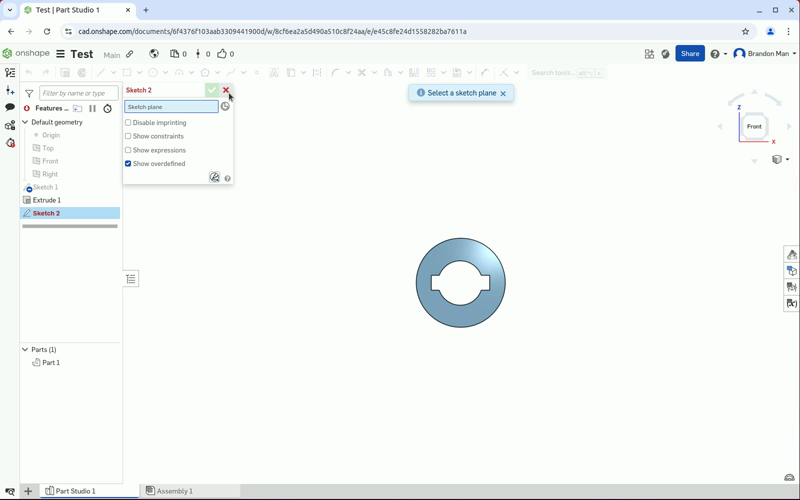
mouse_move(73, 163)
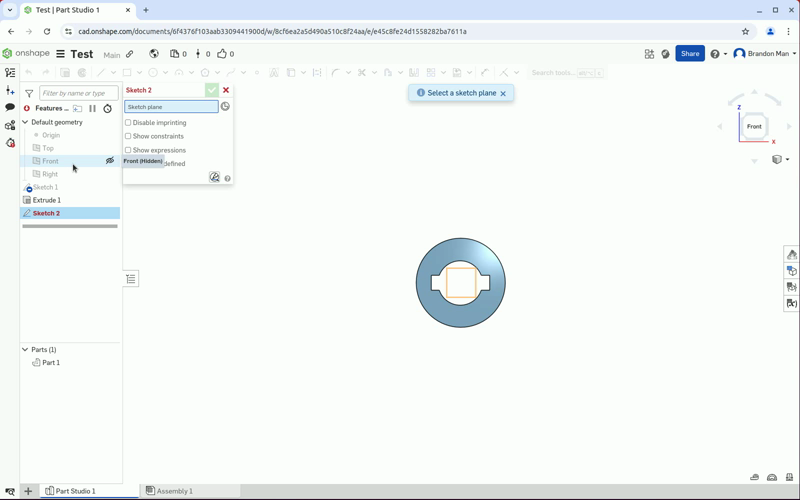
click(73, 163)
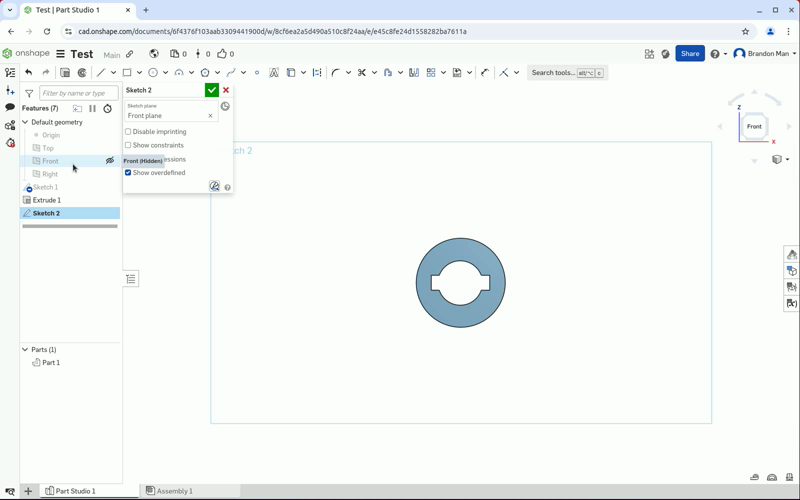
mouse_move(73, 352)
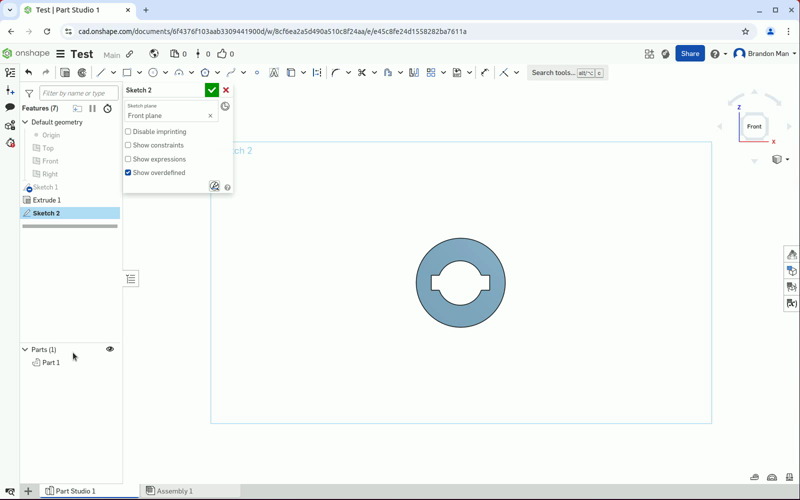
key(y)
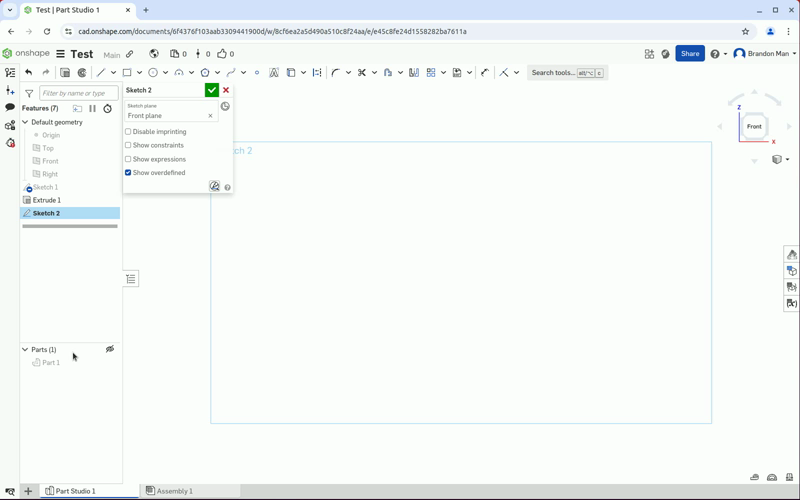
key(l)
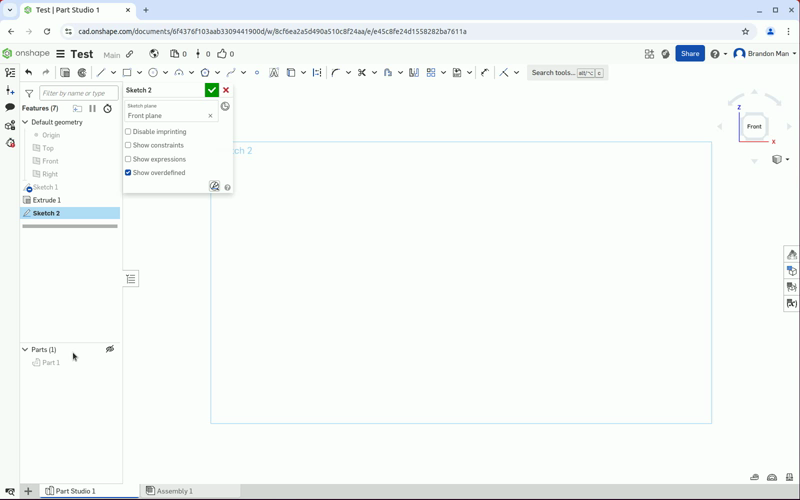
key_down(shift)
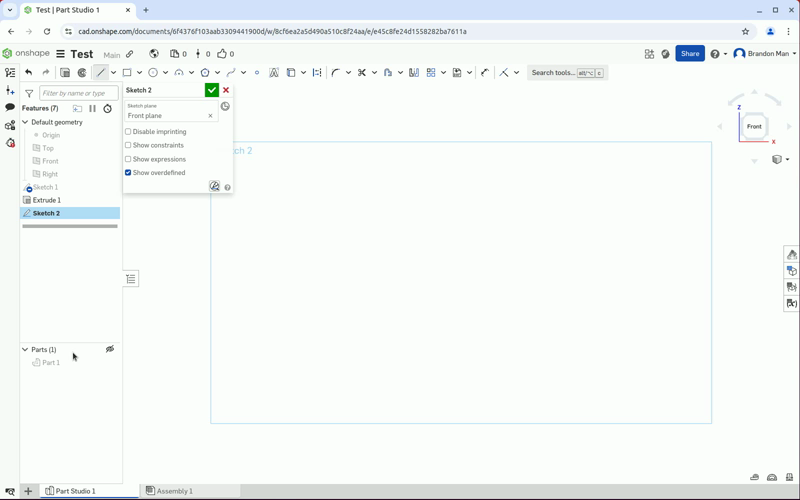
mouse_move(468, 326)
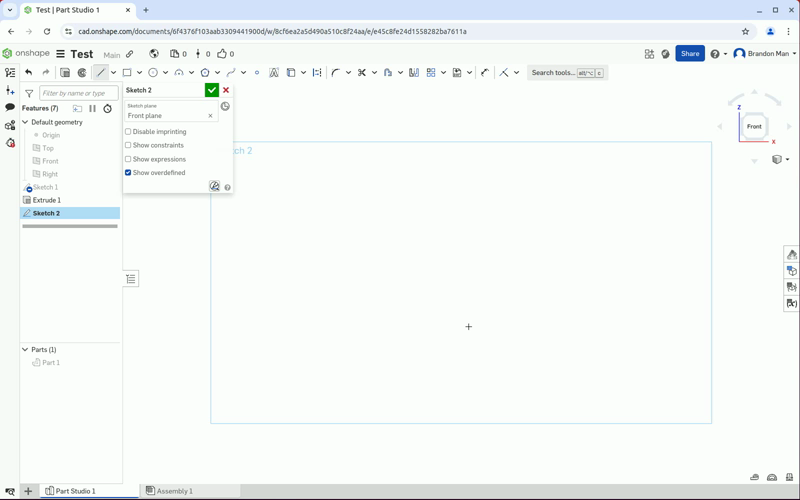
click(468, 326)
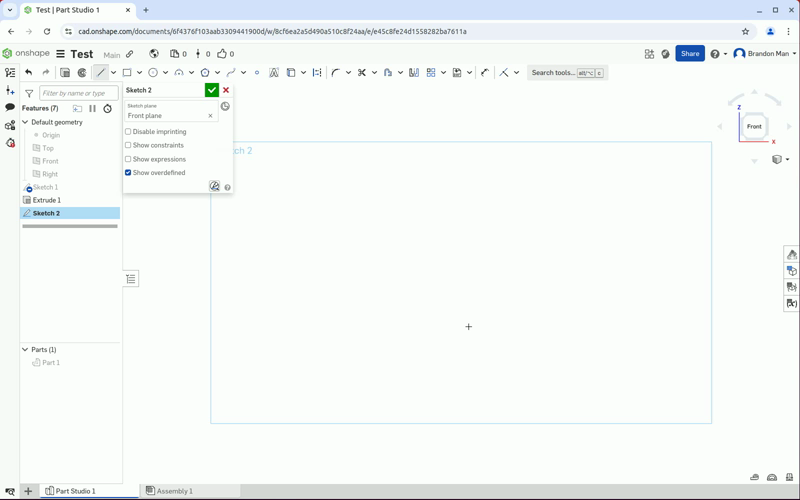
key_up(shift)
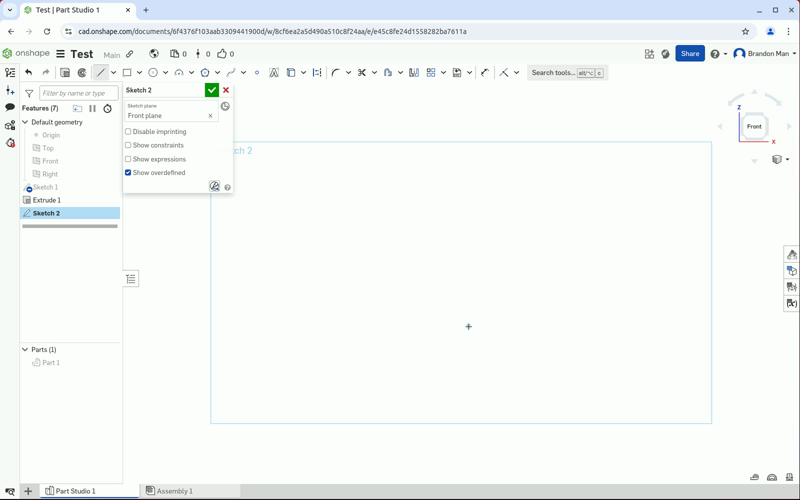
key_down(shift)
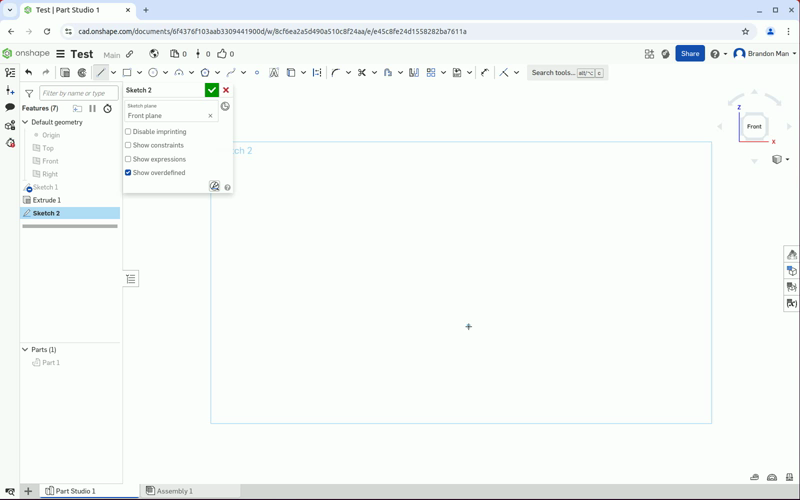
mouse_move(549, 311)
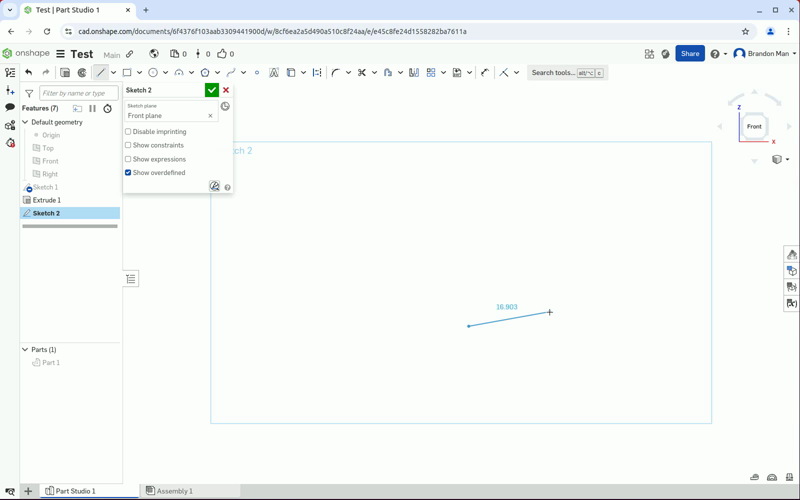
click(549, 311)
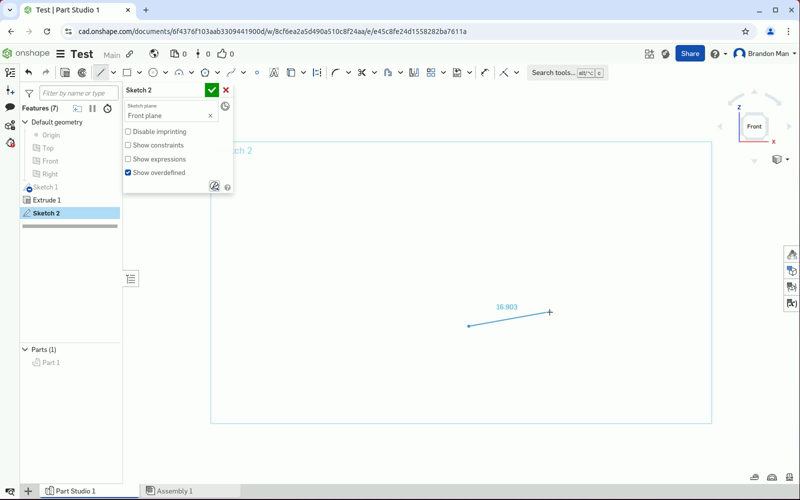
key_up(shift)
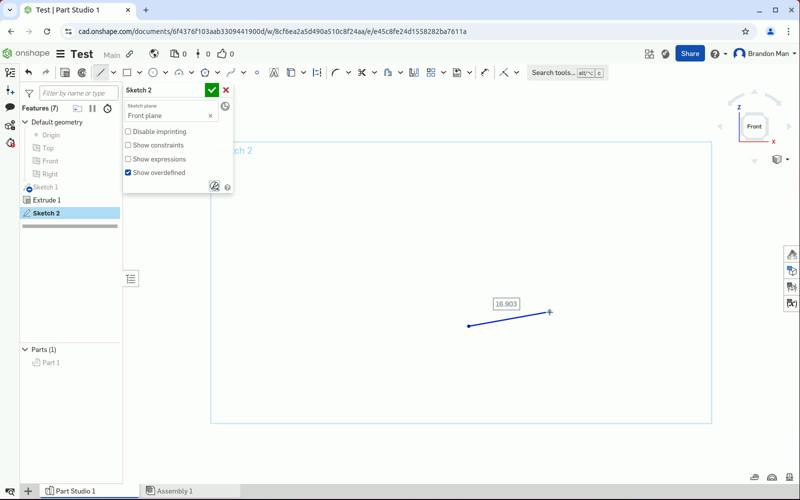
key(esc)
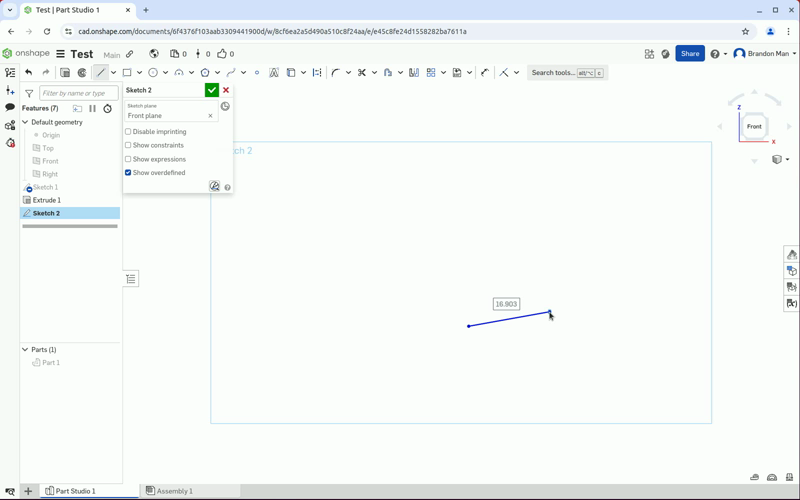
key(a)
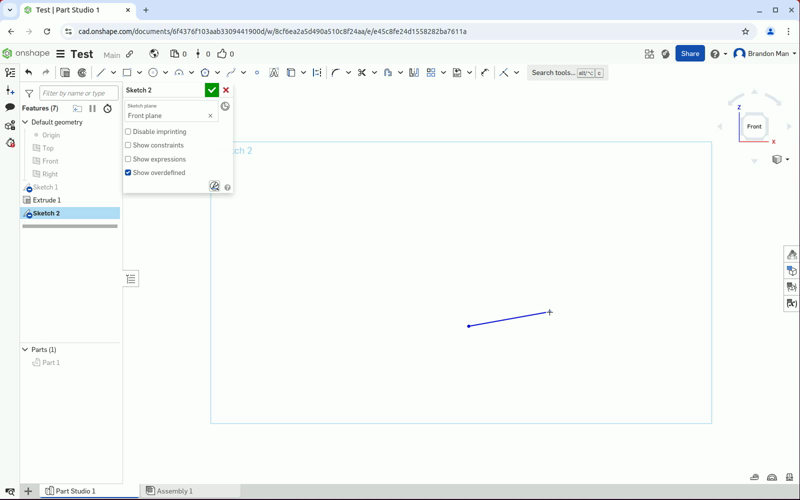
mouse_move(549, 311)
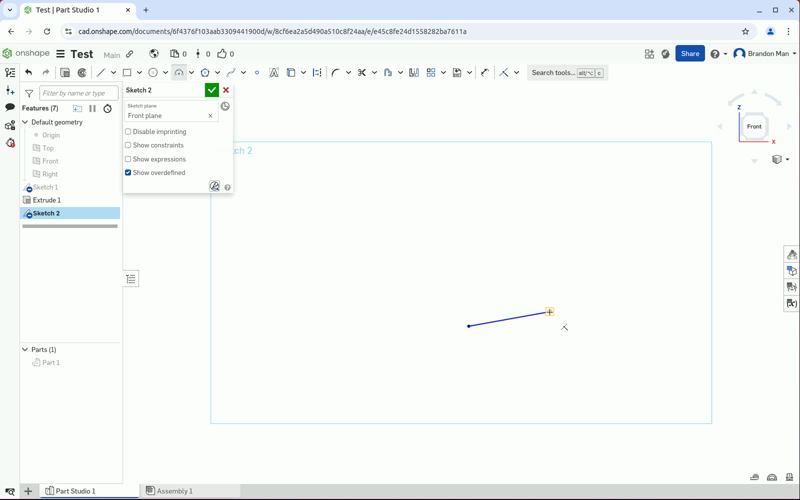
click(549, 311)
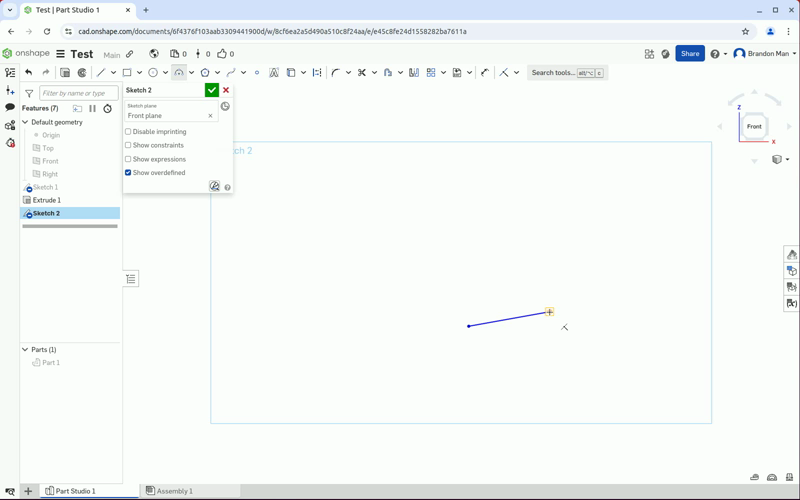
key_down(shift)
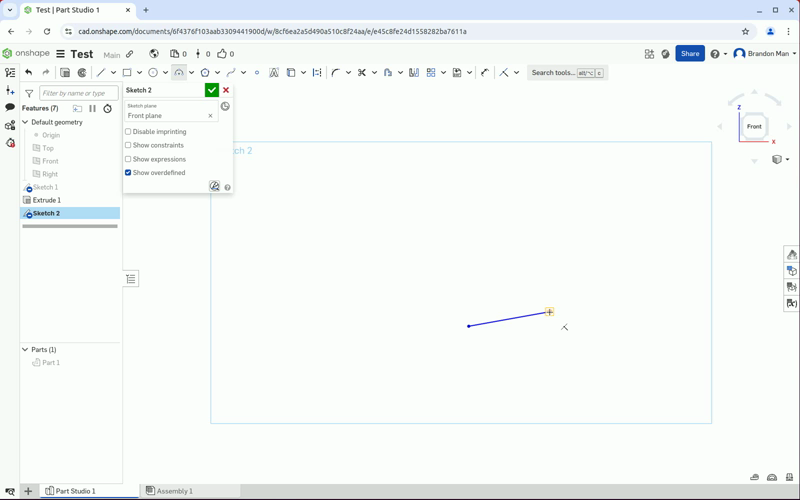
mouse_move(549, 253)
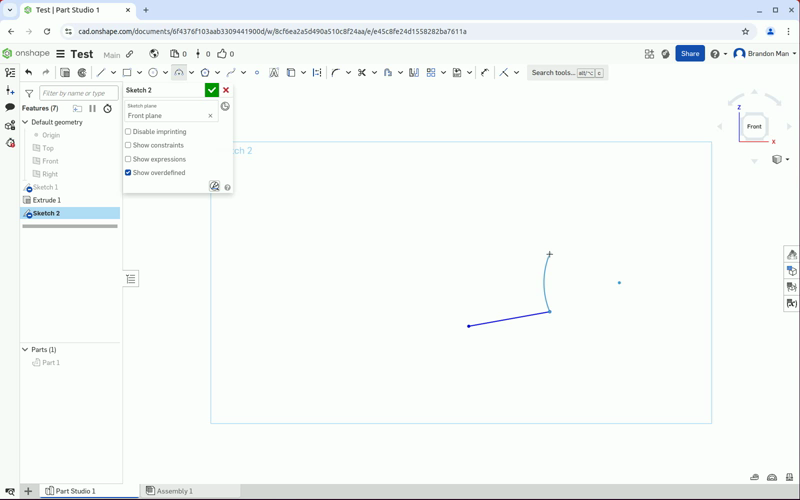
click(549, 253)
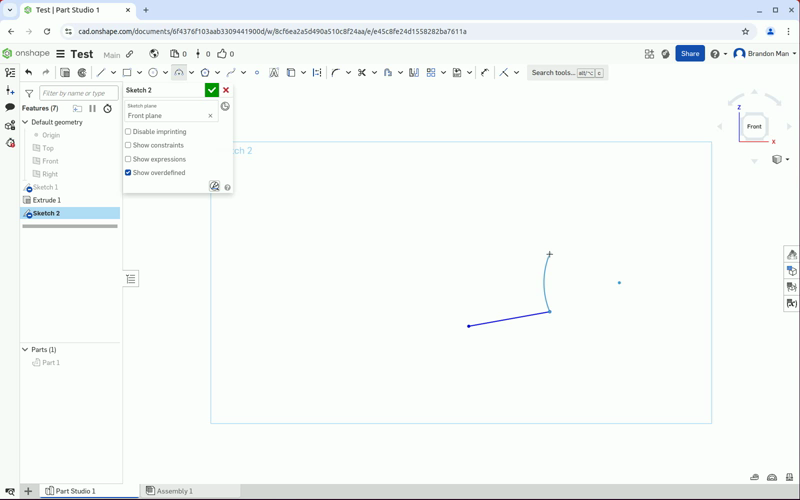
mouse_move(515, 282)
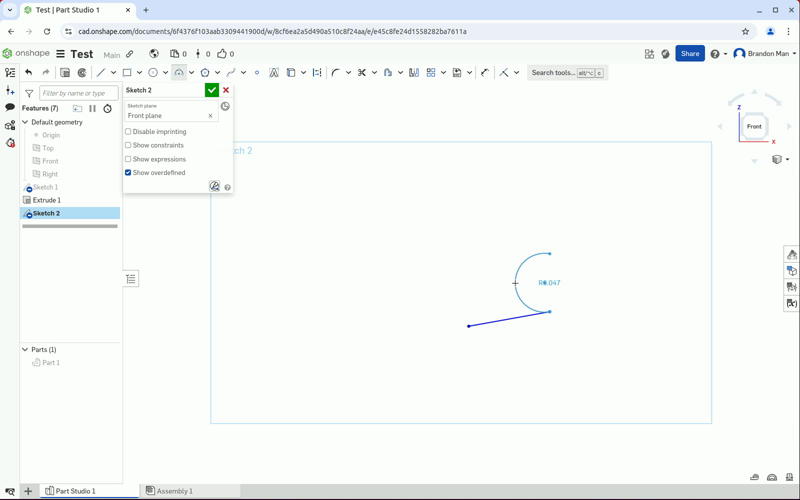
click(515, 282)
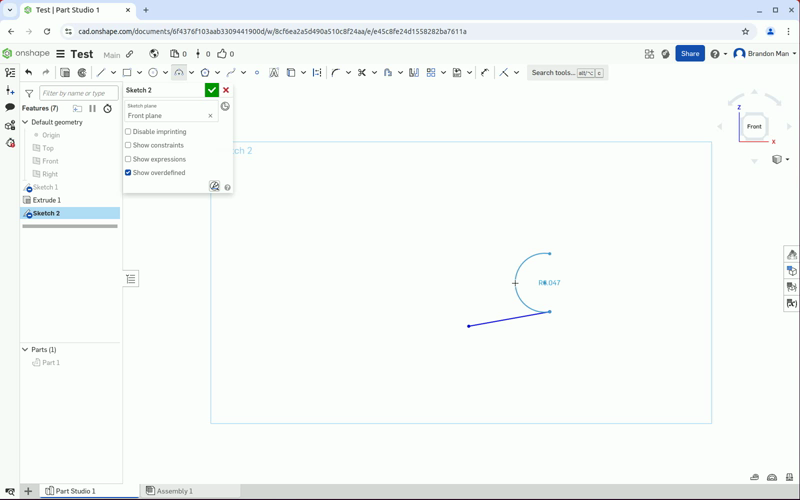
key_up(shift)
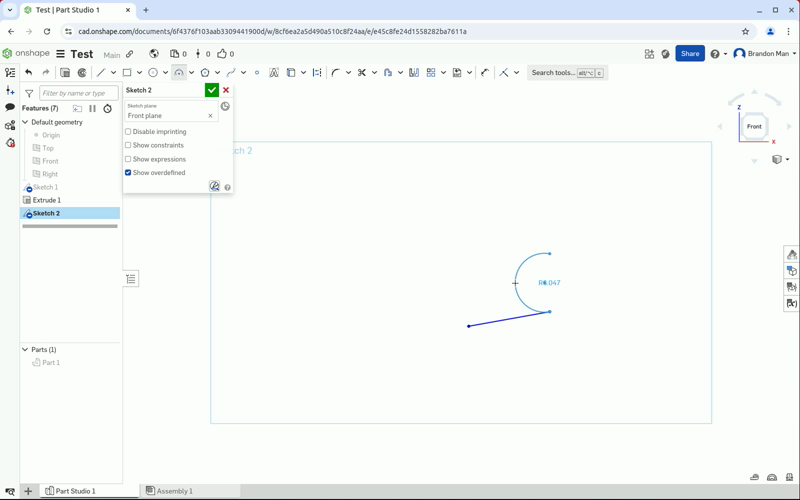
key(esc)
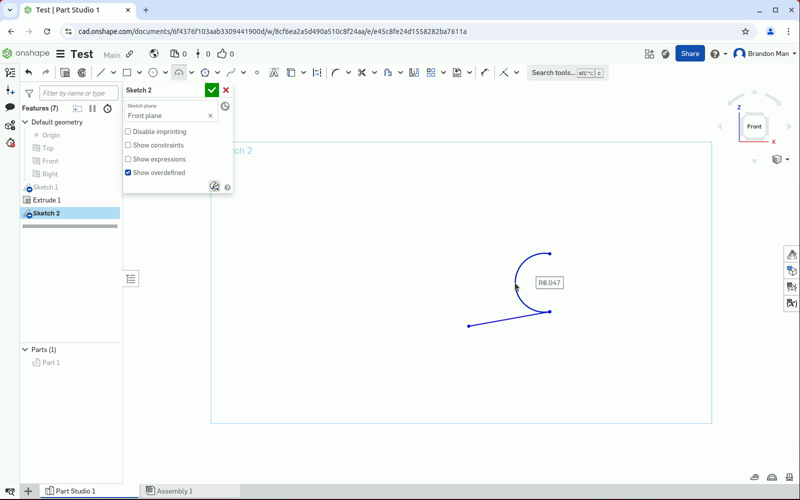
key(l)
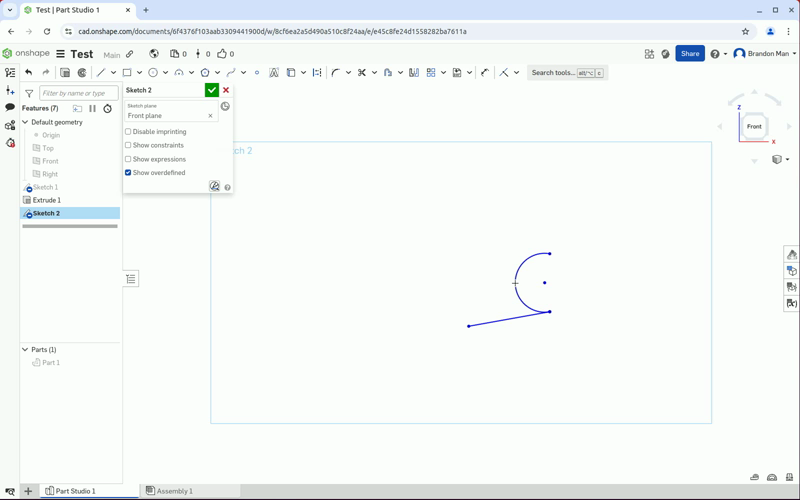
mouse_move(549, 253)
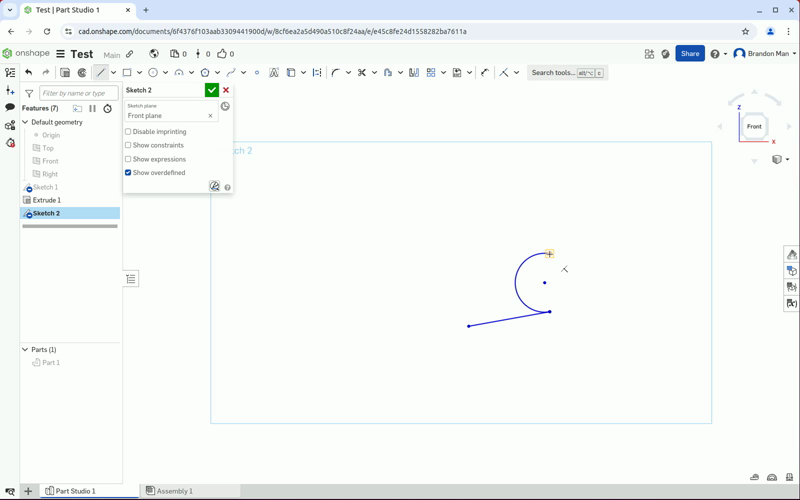
click(549, 253)
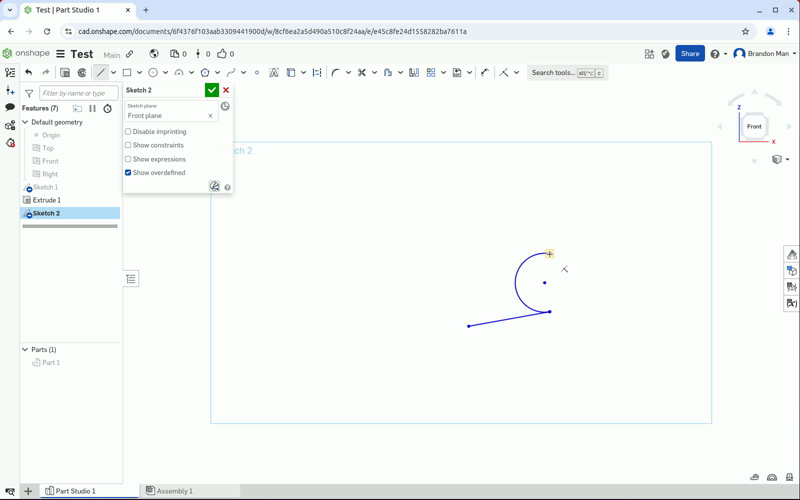
key_down(shift)
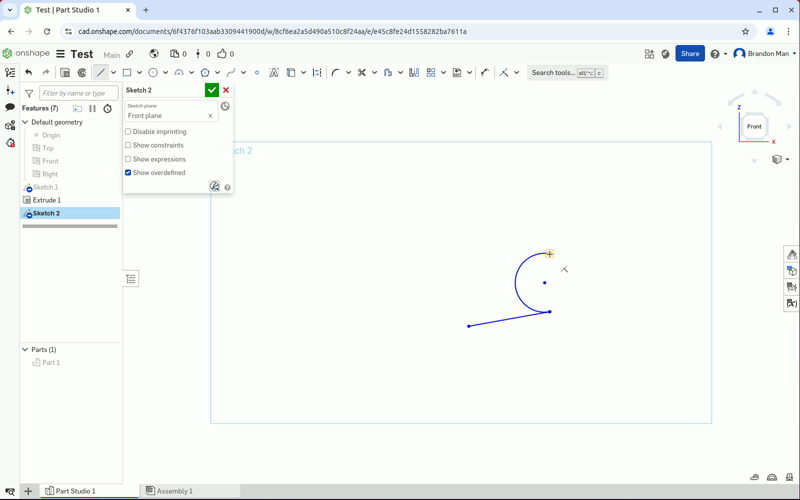
mouse_move(468, 239)
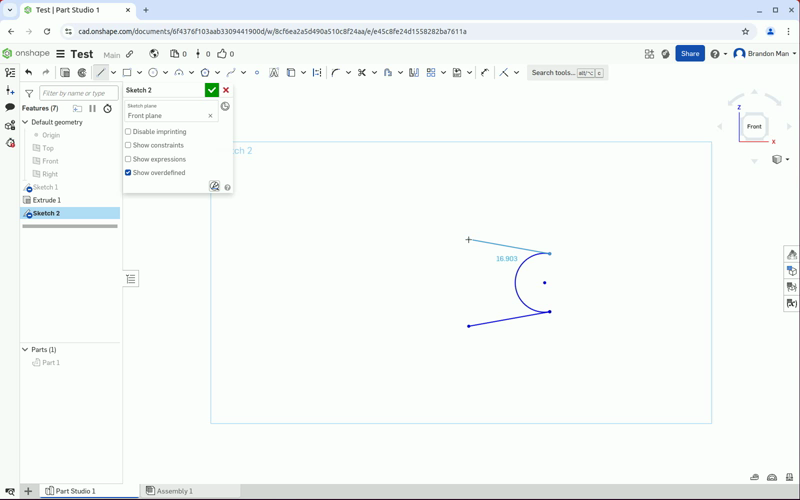
click(468, 239)
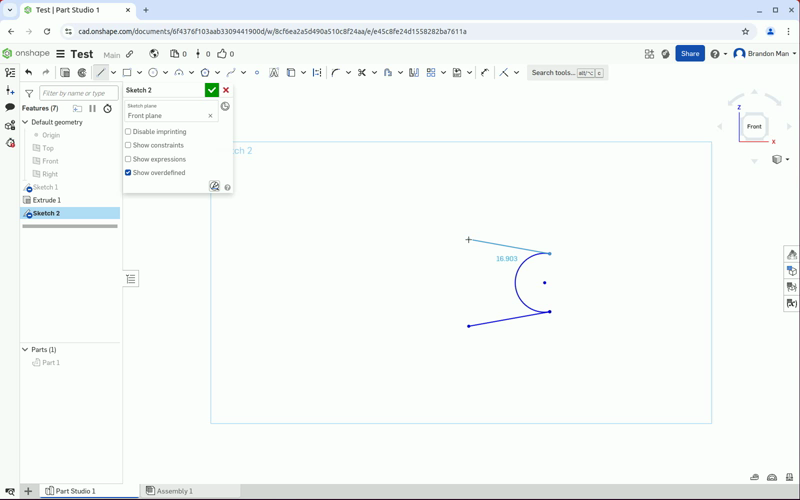
key_up(shift)
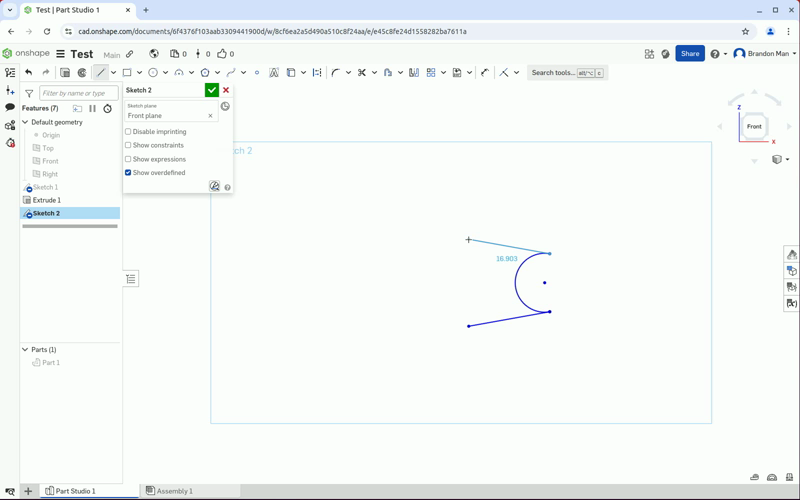
key(esc)
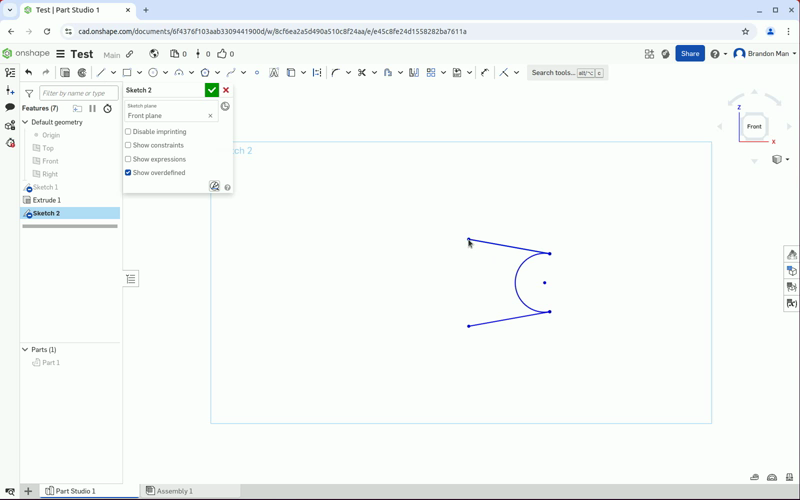
key(a)
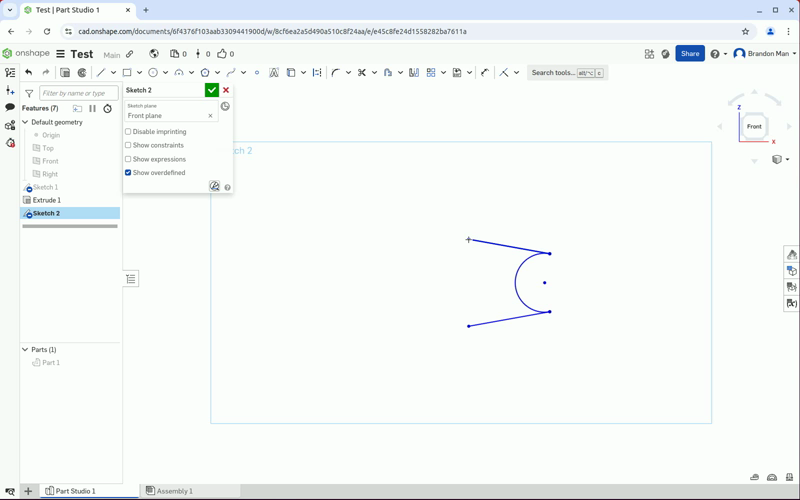
mouse_move(468, 239)
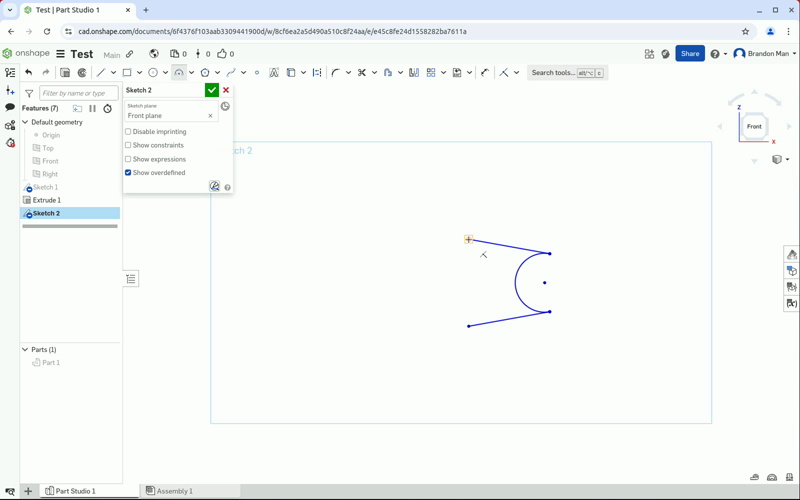
click(468, 239)
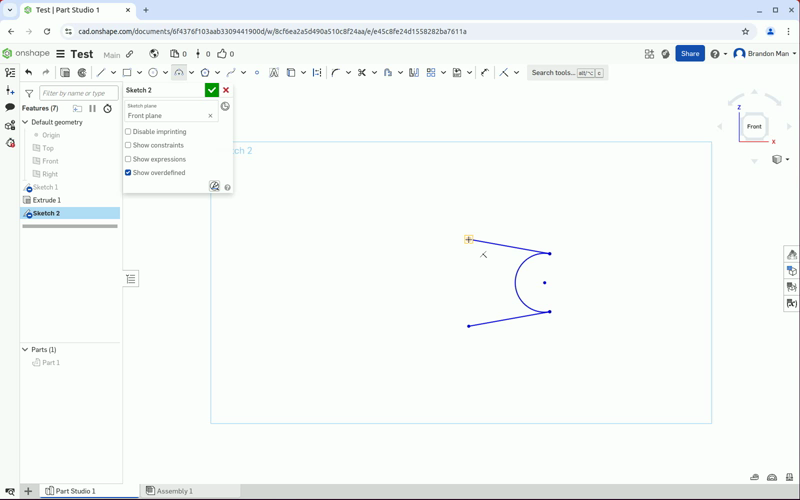
mouse_move(468, 326)
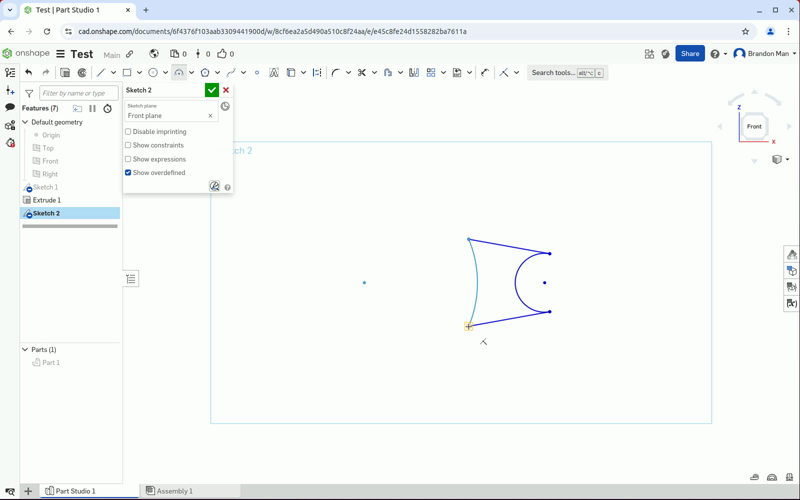
click(468, 326)
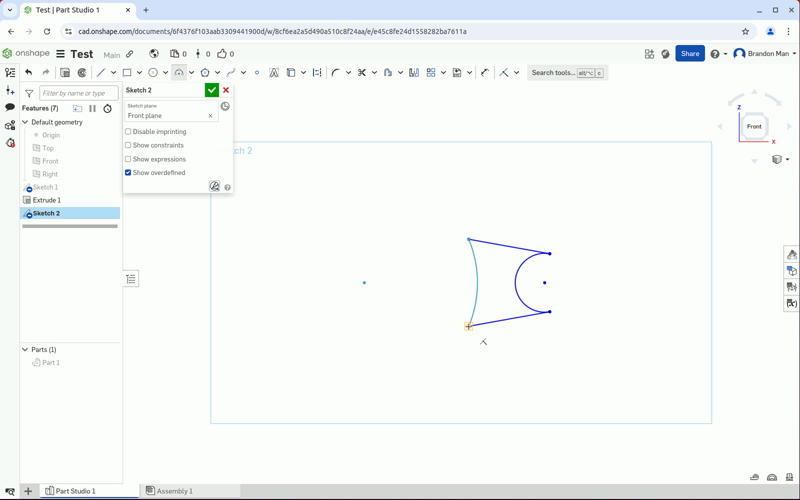
key_down(shift)
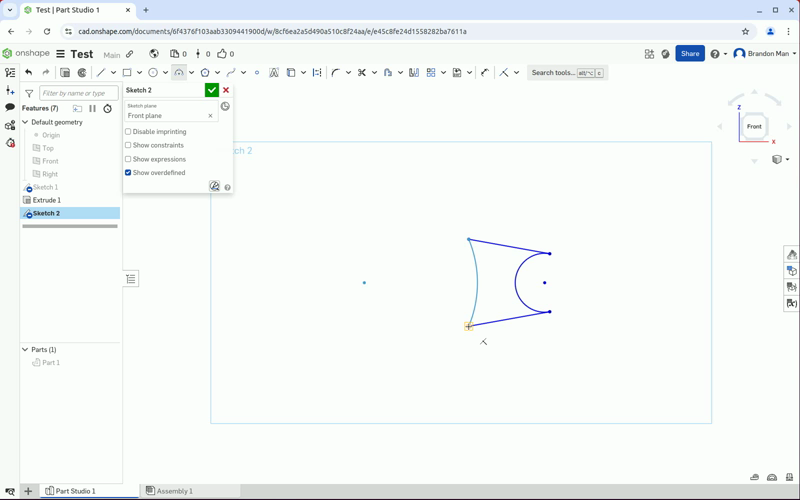
mouse_move(505, 282)
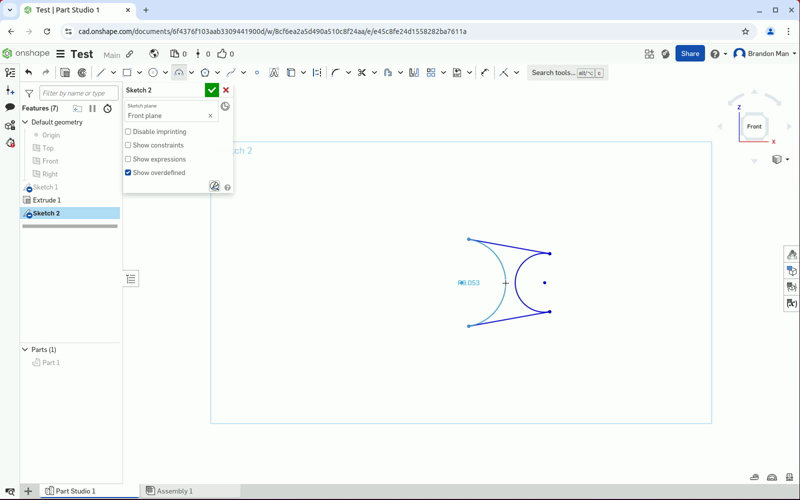
click(505, 282)
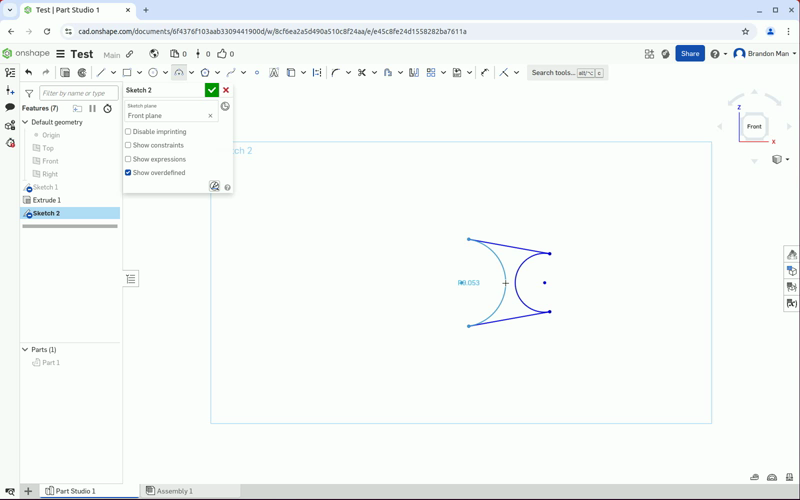
key_up(shift)
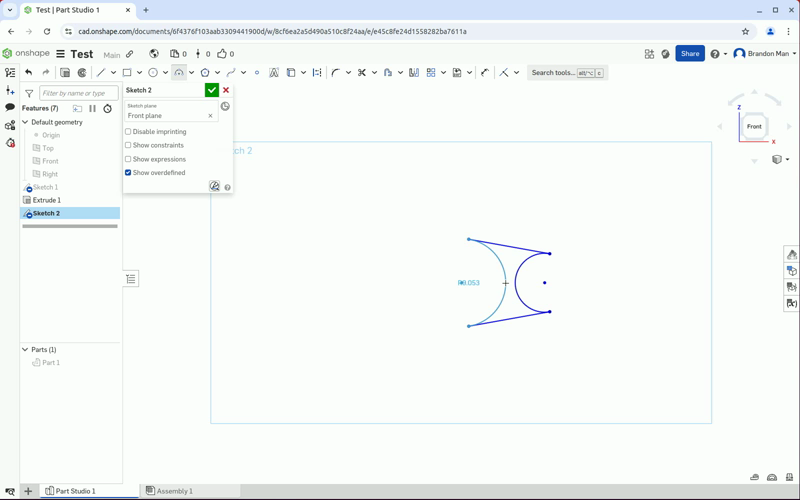
key(esc)
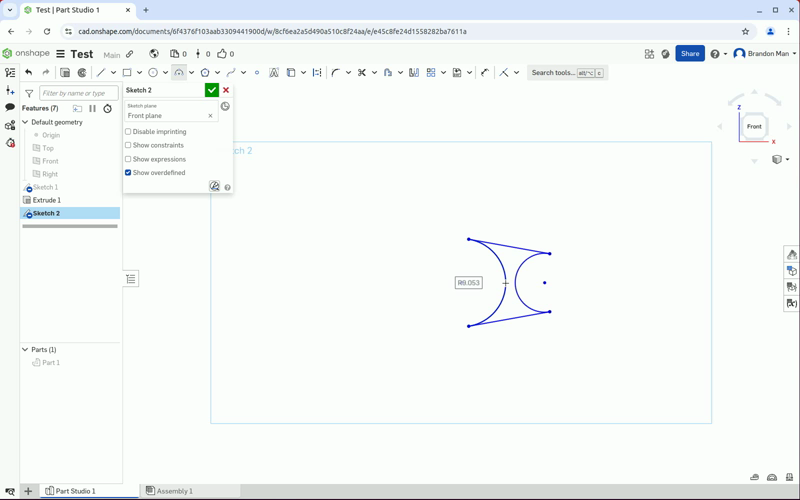
mouse_move(523, 255)
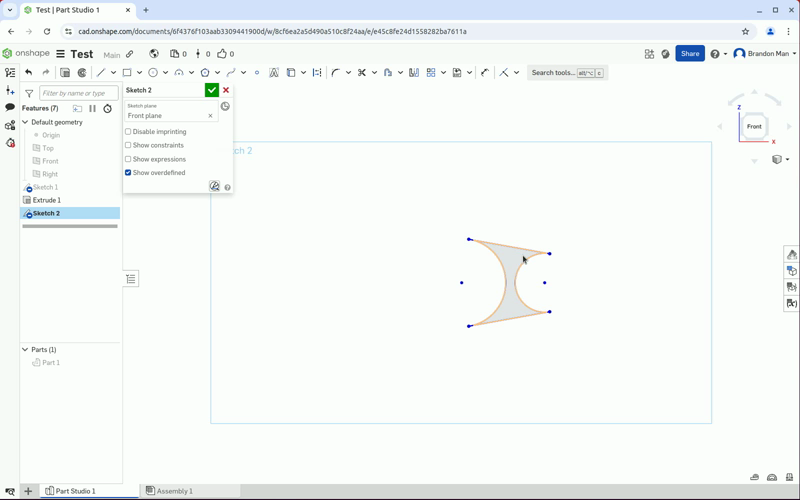
click(523, 255)
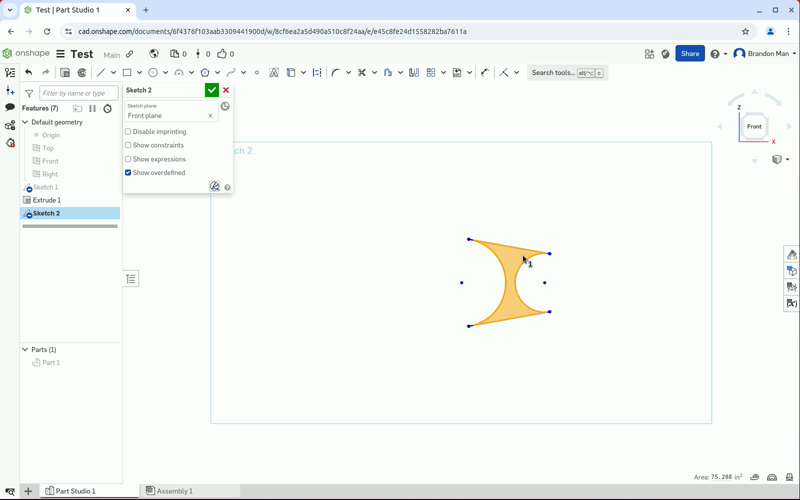
mouse_move(73, 352)
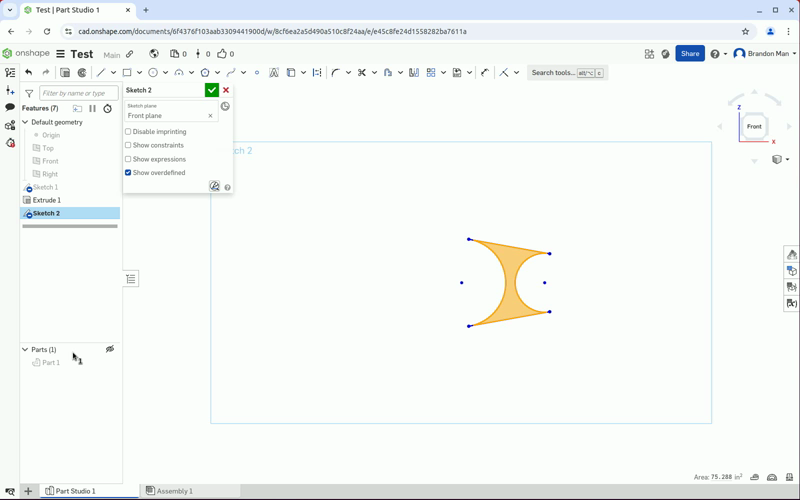
key(shift+y)
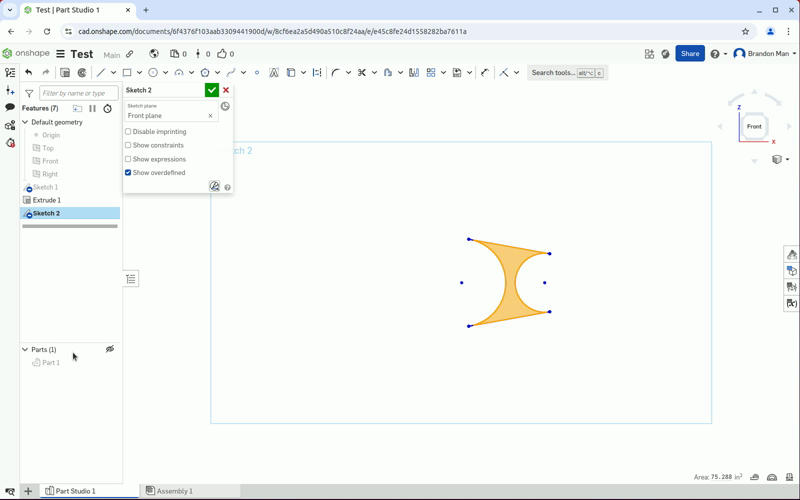
key(shift+e)
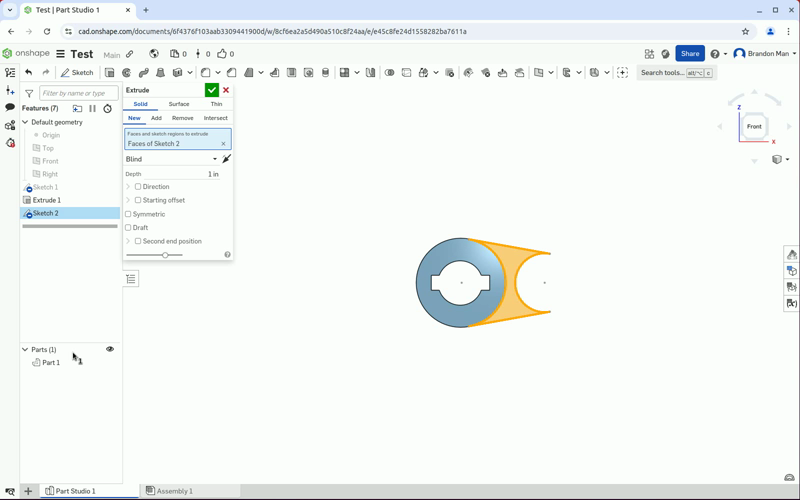
mouse_move(143, 106)
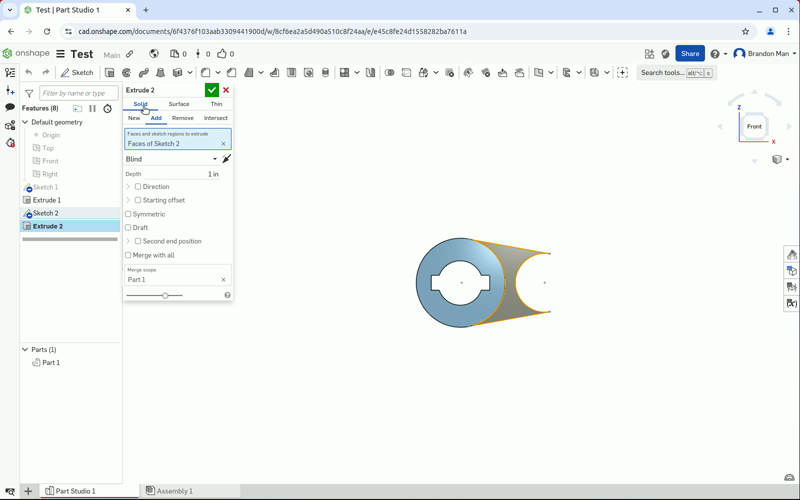
click(143, 106)
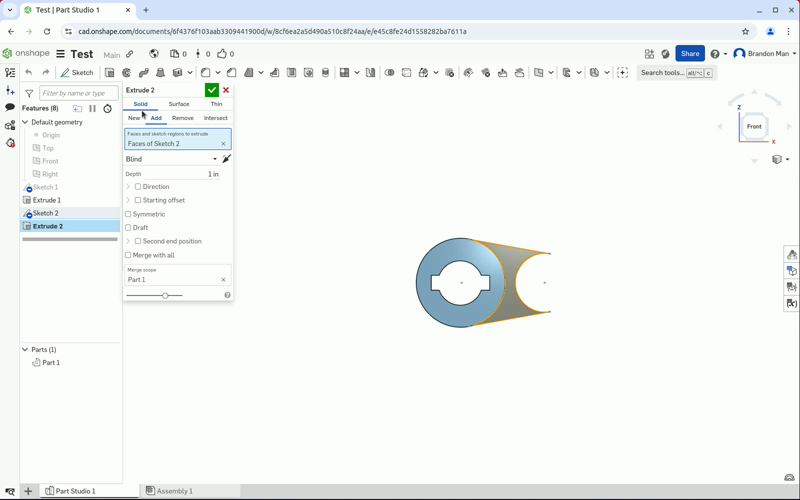
mouse_move(137, 120)
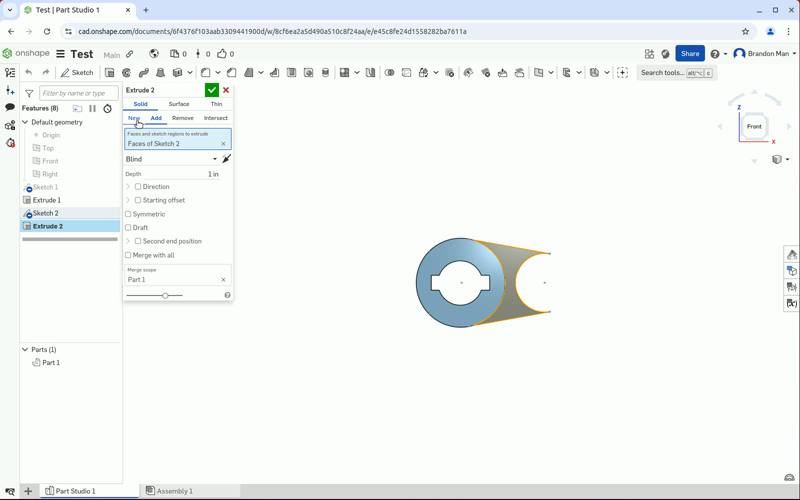
click(137, 120)
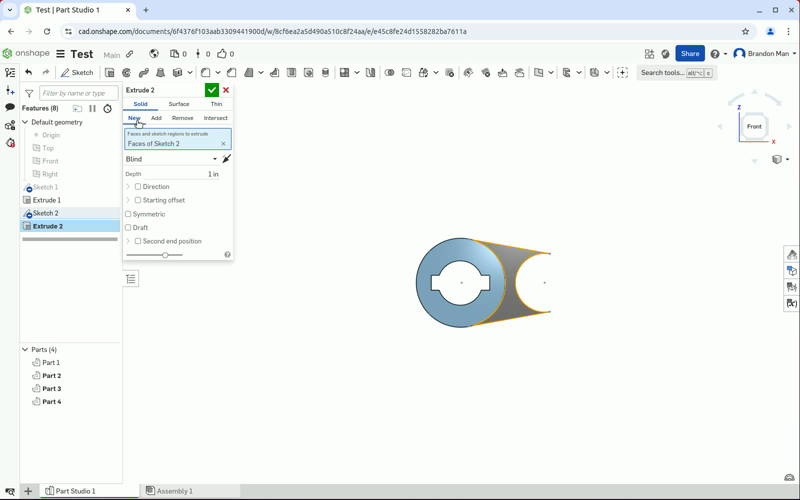
key(tab, 4)
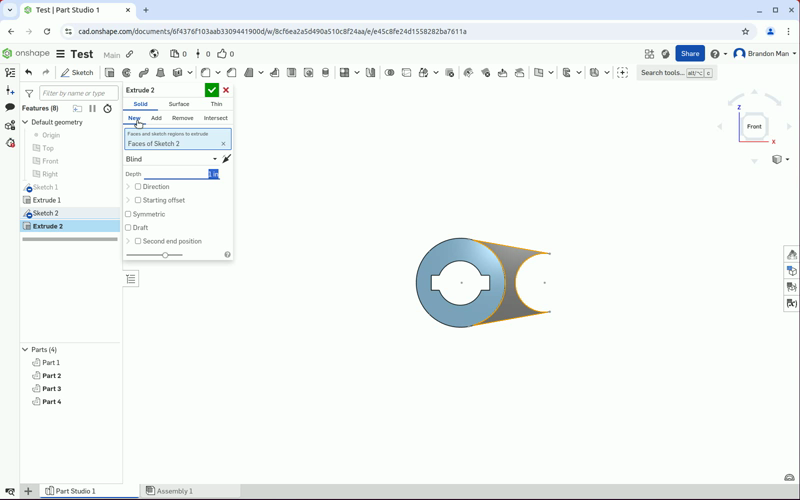
text(7.943)
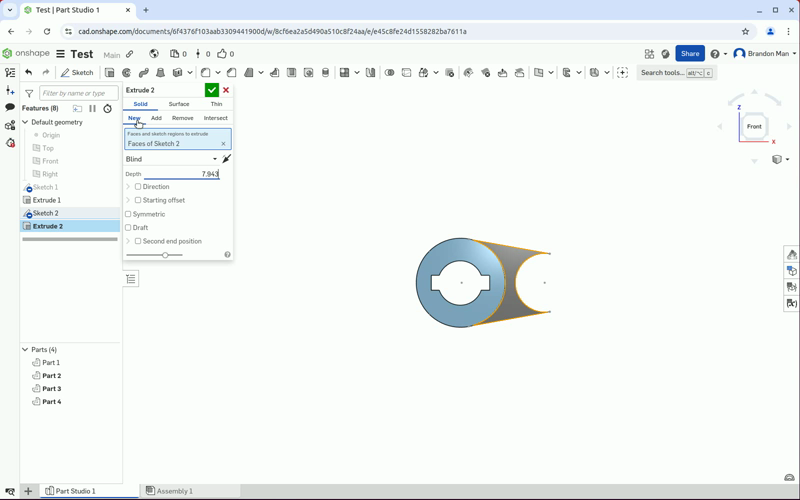
key(enter)
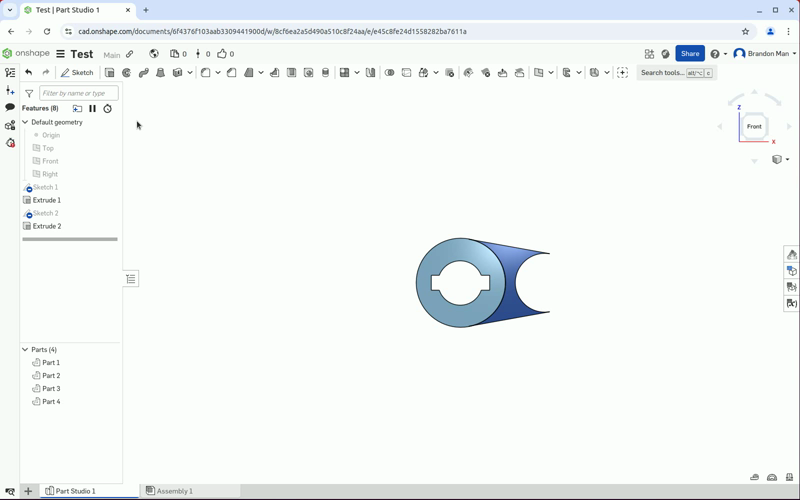
key(shift+h)
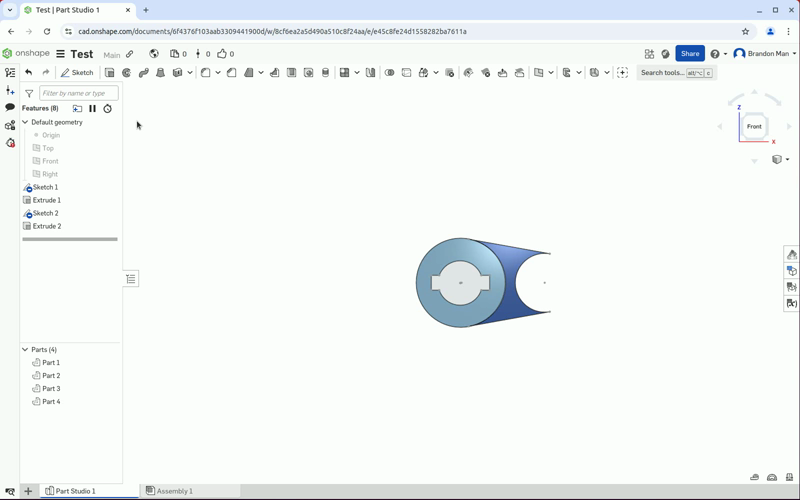
key(shift+h)
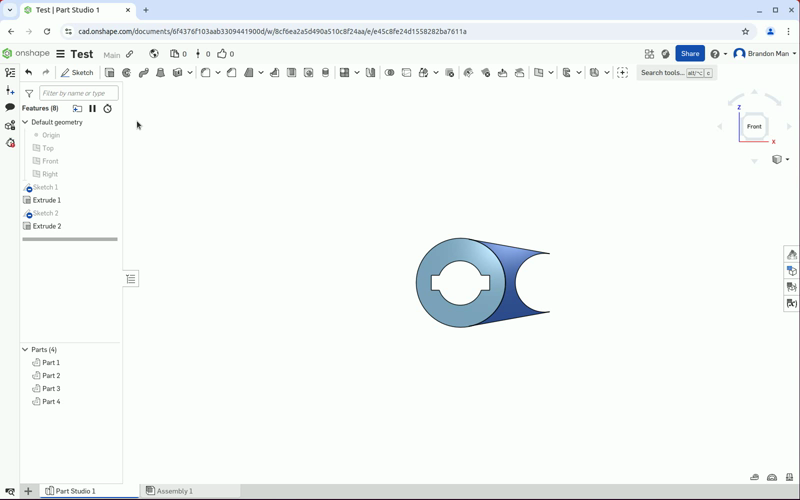
mouse_move(73, 189)
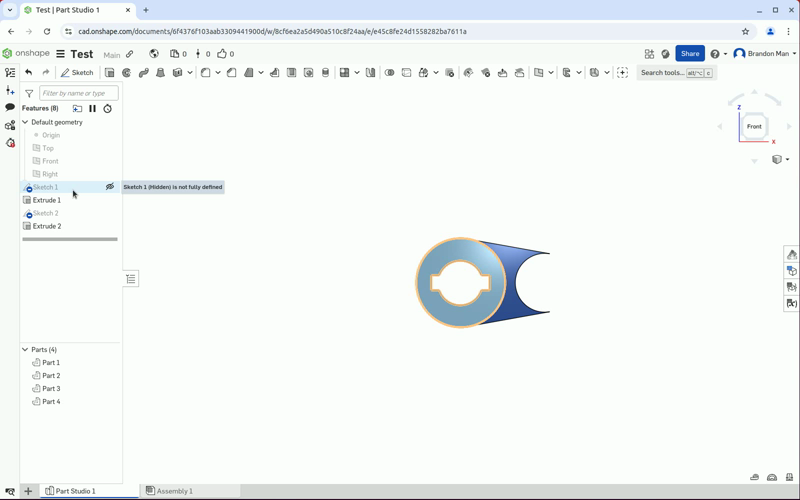
click(73, 189)
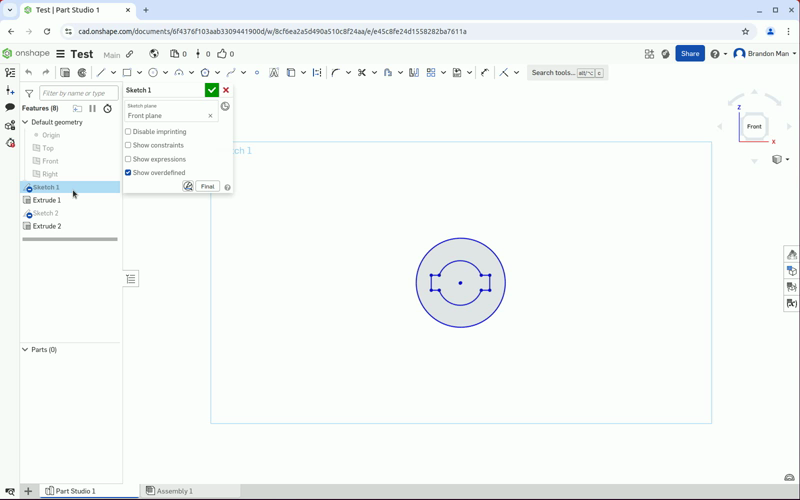
mouse_move(229, 92)
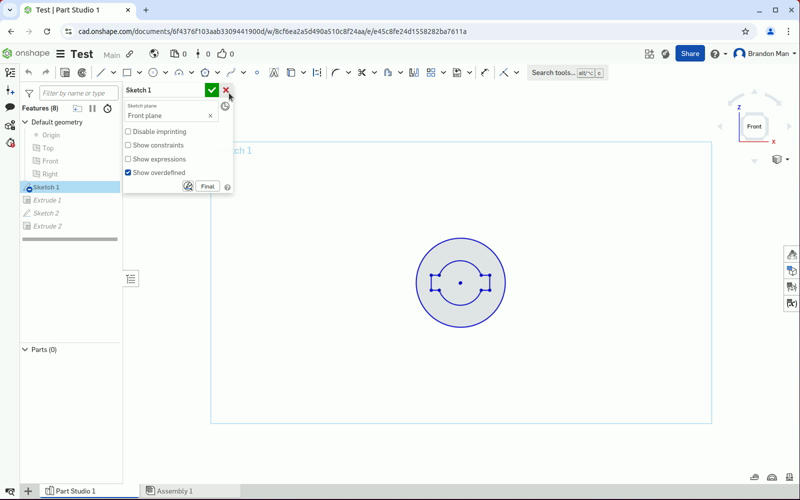
click(229, 92)
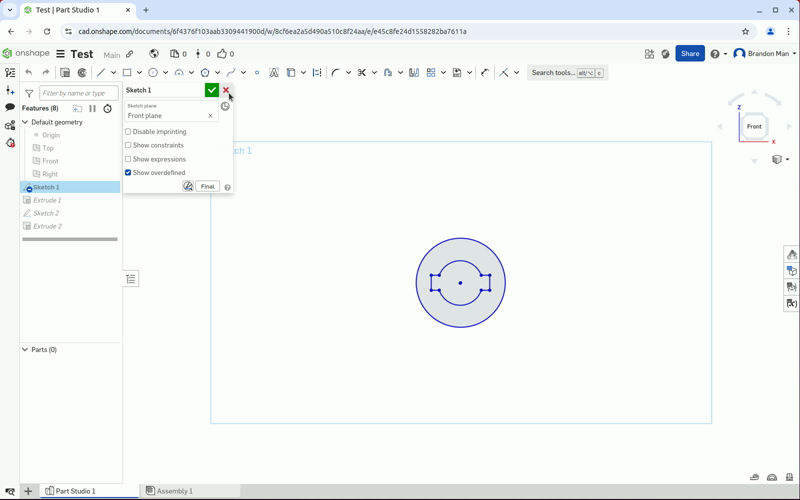
key(shift+s)
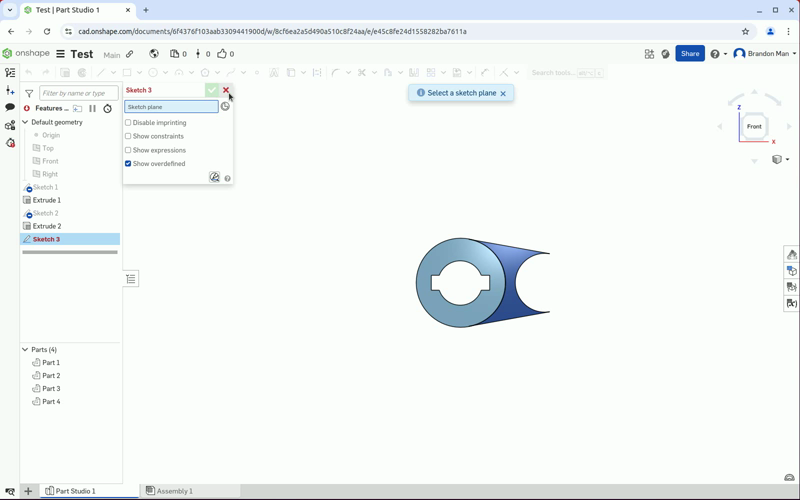
mouse_move(73, 163)
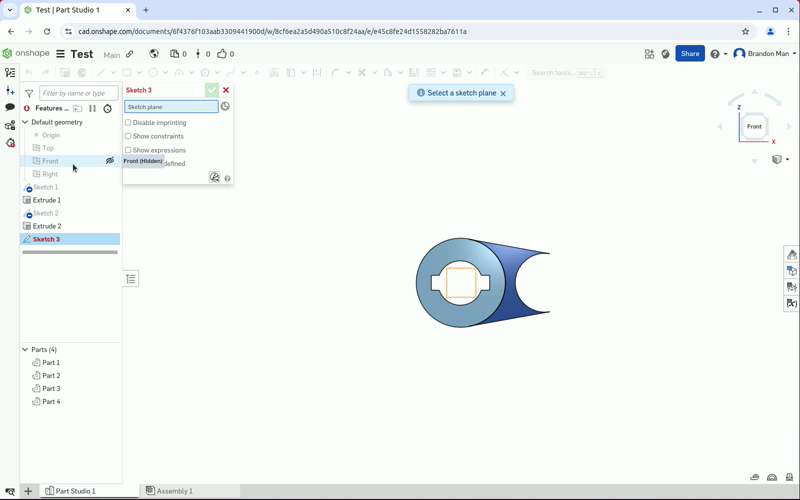
click(73, 163)
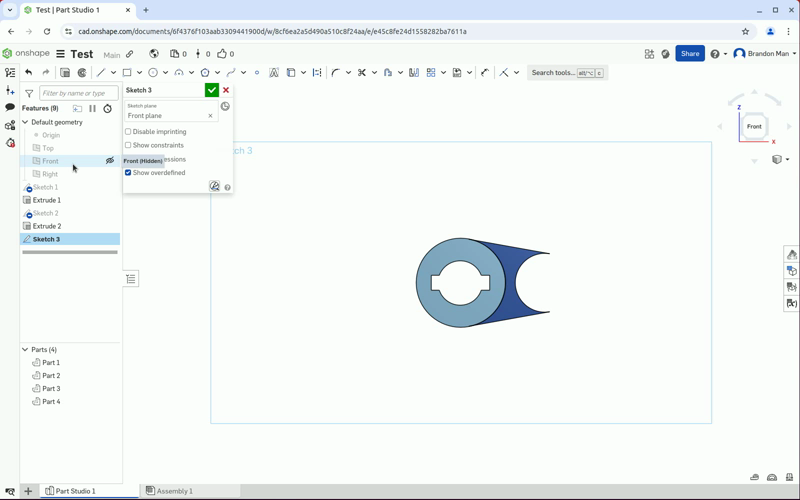
mouse_move(73, 352)
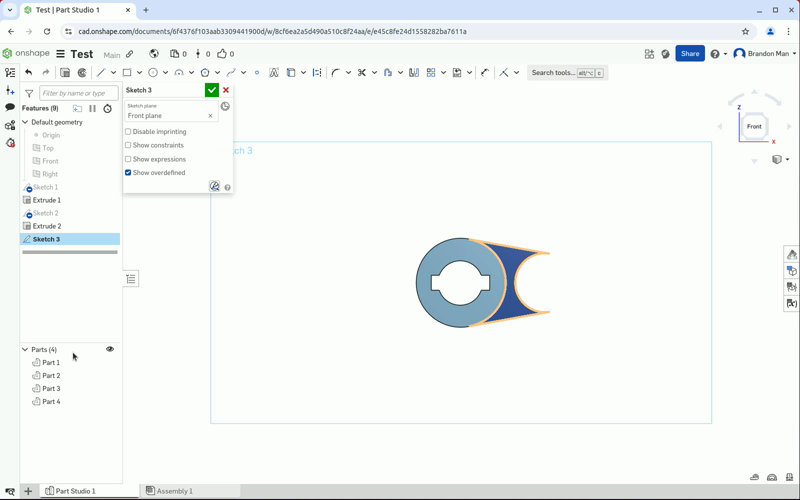
key(y)
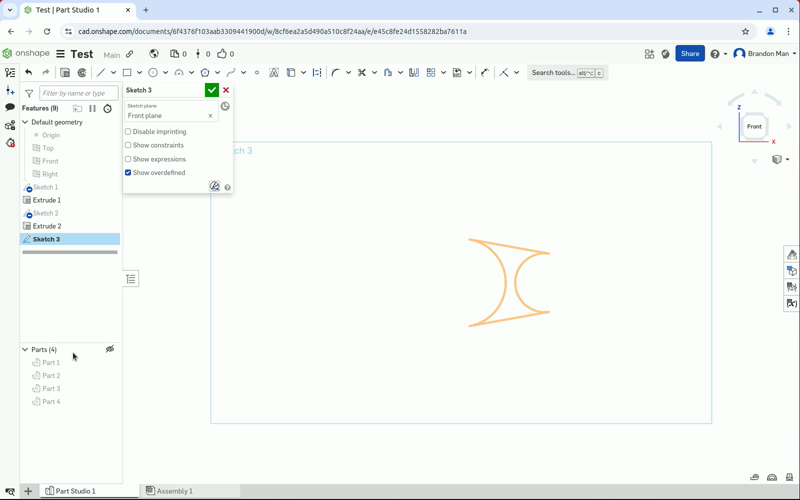
key(l)
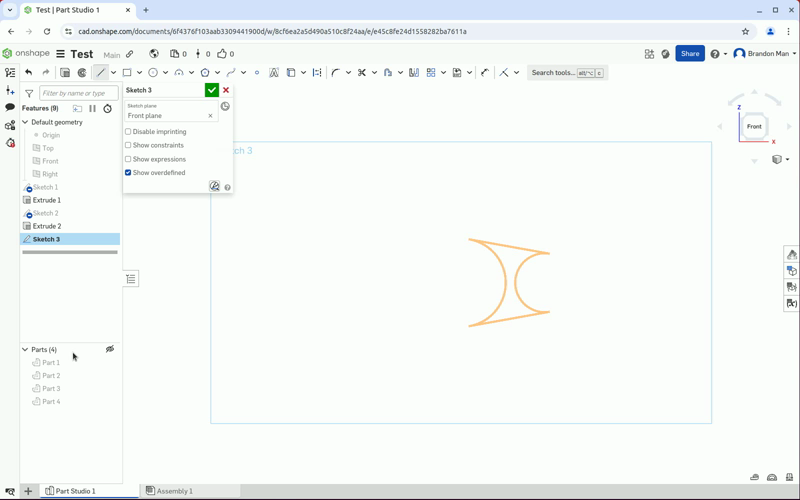
key_down(shift)
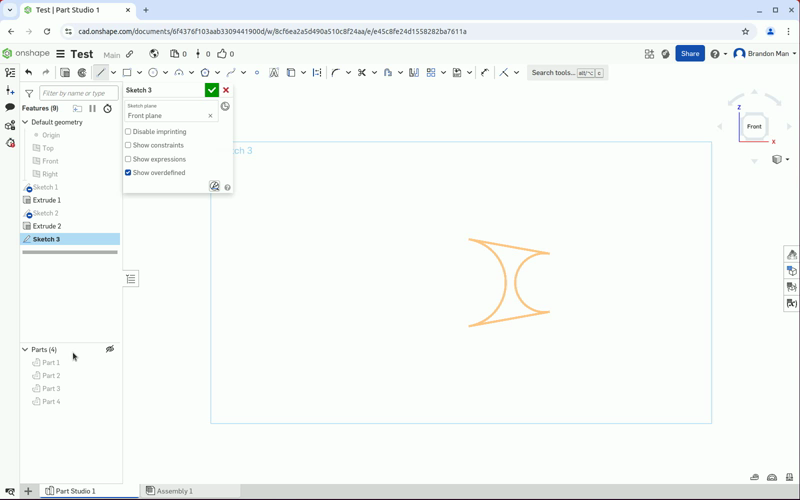
mouse_move(431, 290)
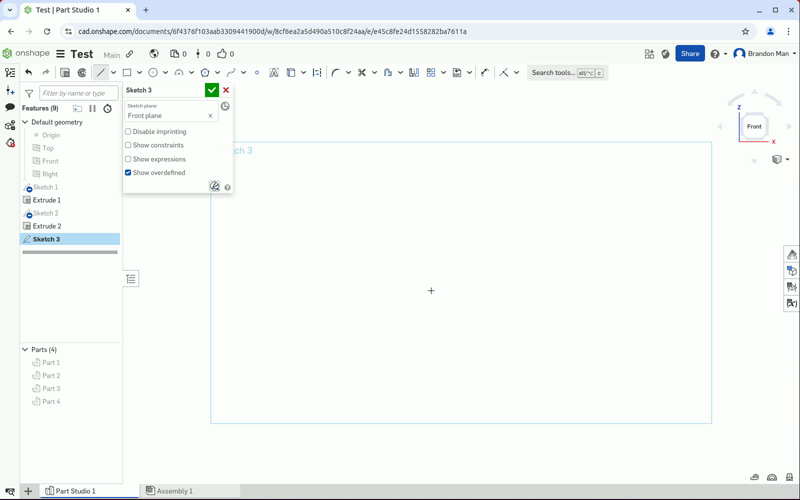
click(431, 290)
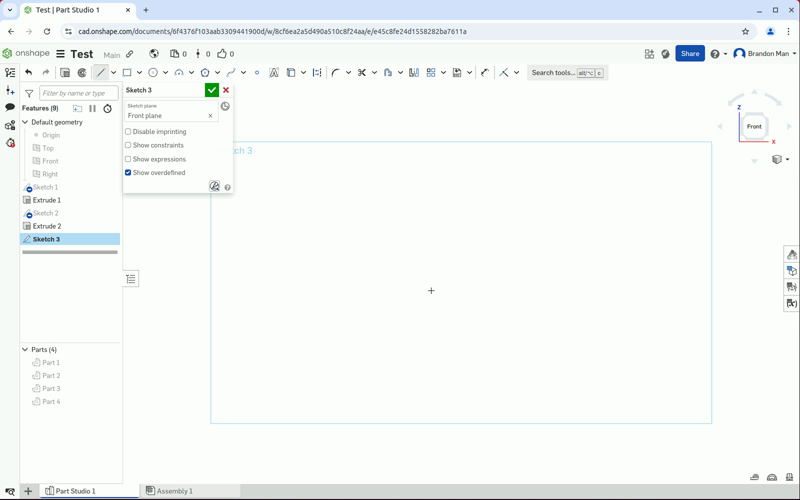
key_up(shift)
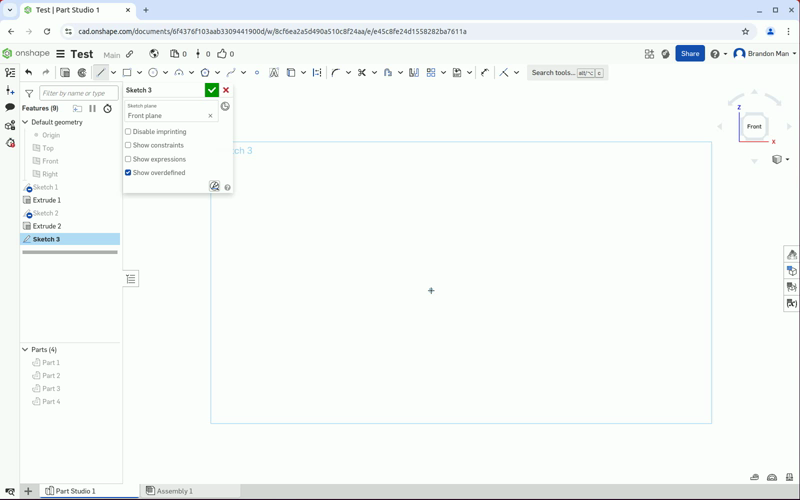
key_down(shift)
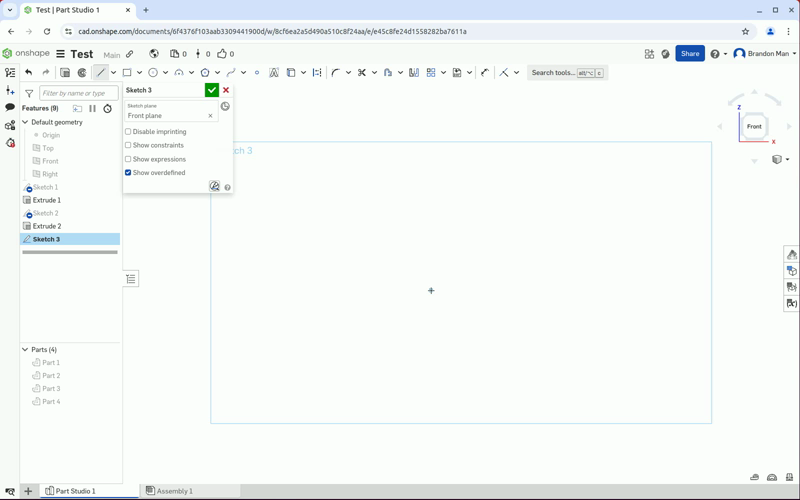
mouse_move(461, 290)
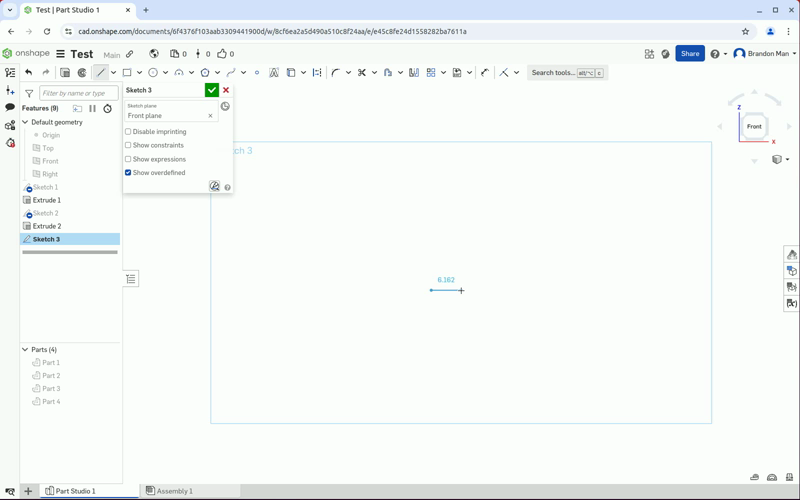
mouse_move(440, 290)
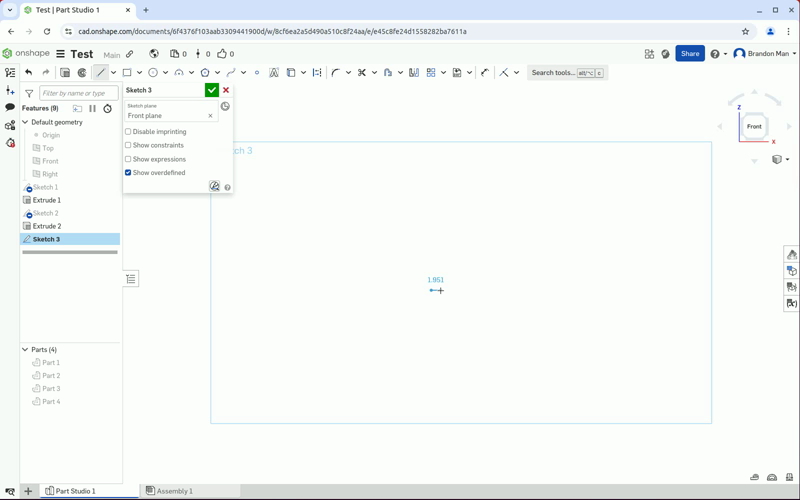
click(440, 290)
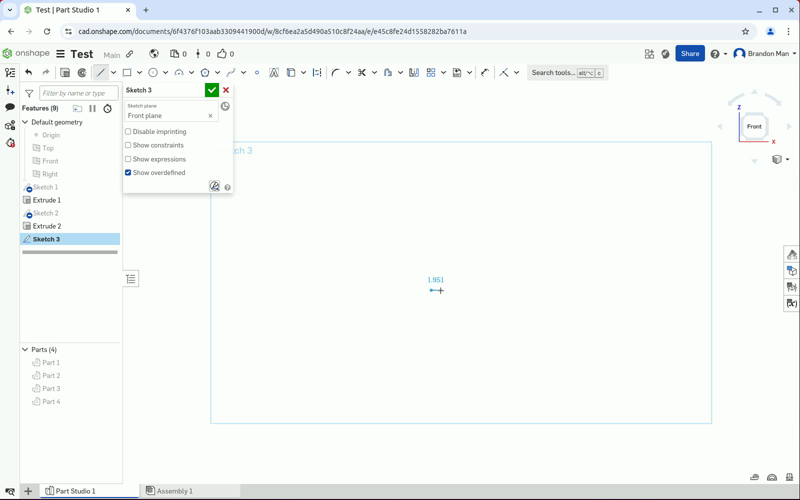
key_up(shift)
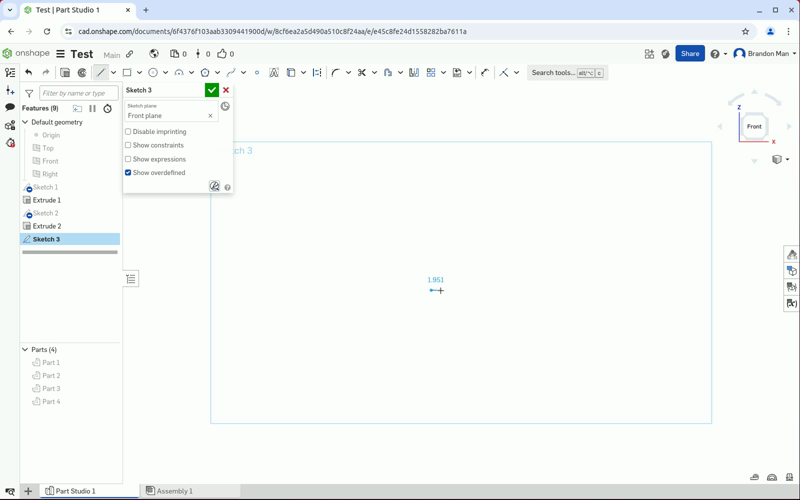
key(esc)
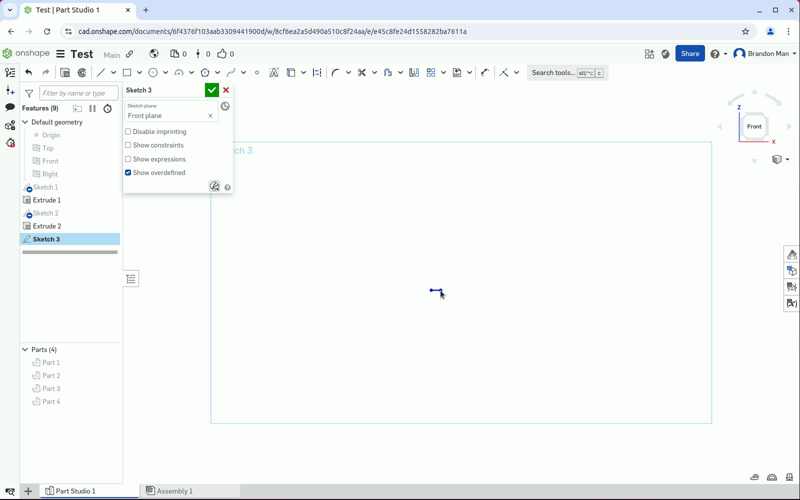
key(a)
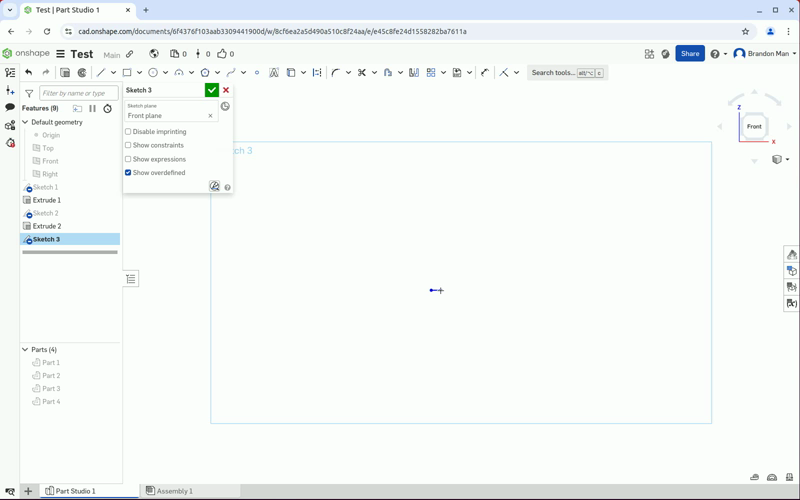
mouse_move(440, 290)
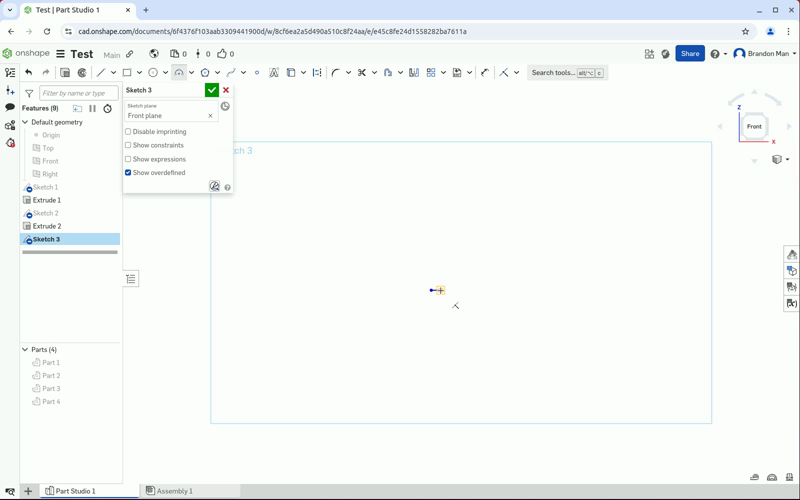
click(440, 290)
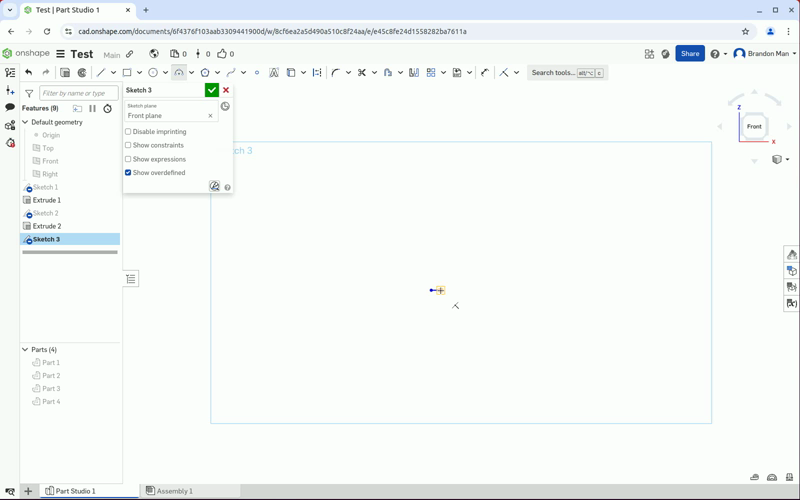
key_down(shift)
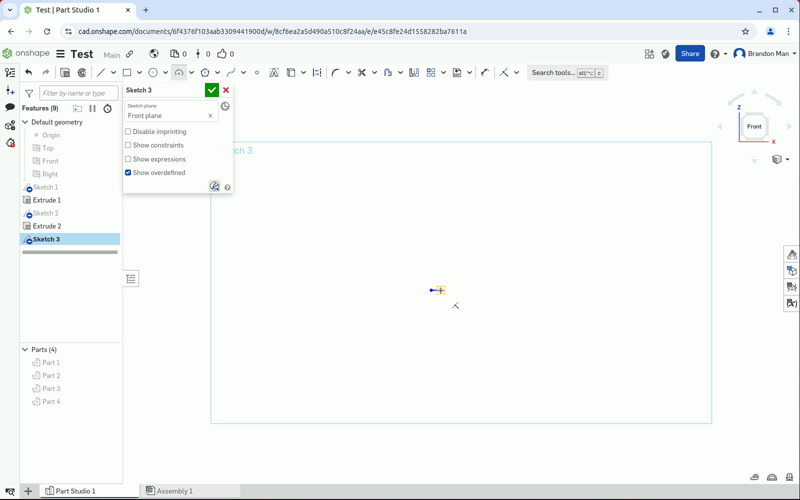
mouse_move(440, 273)
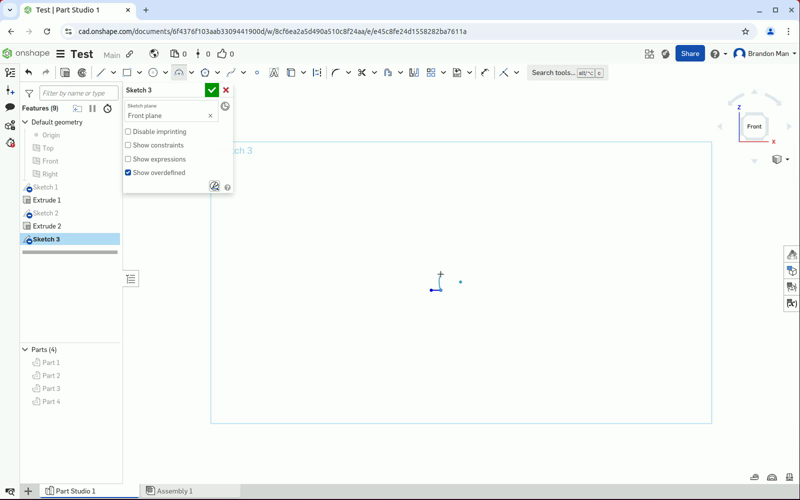
click(440, 273)
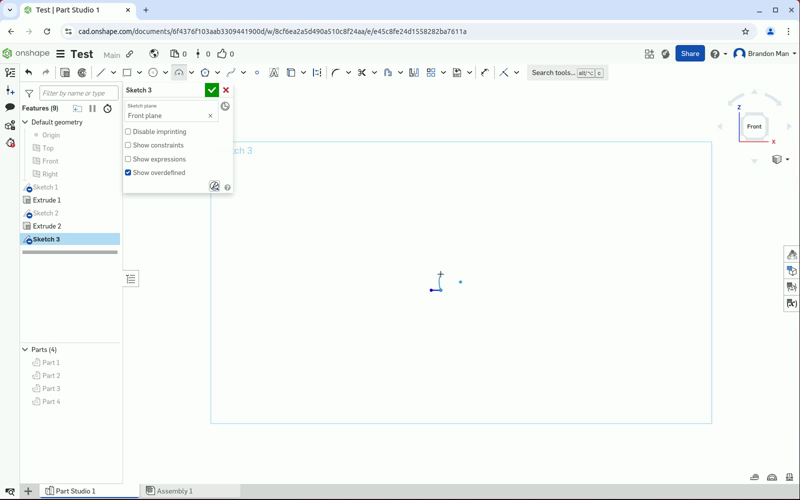
mouse_move(439, 281)
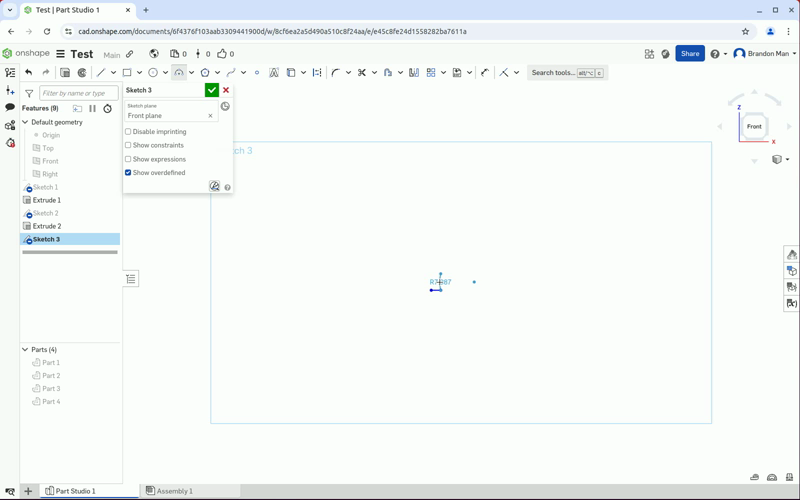
click(439, 281)
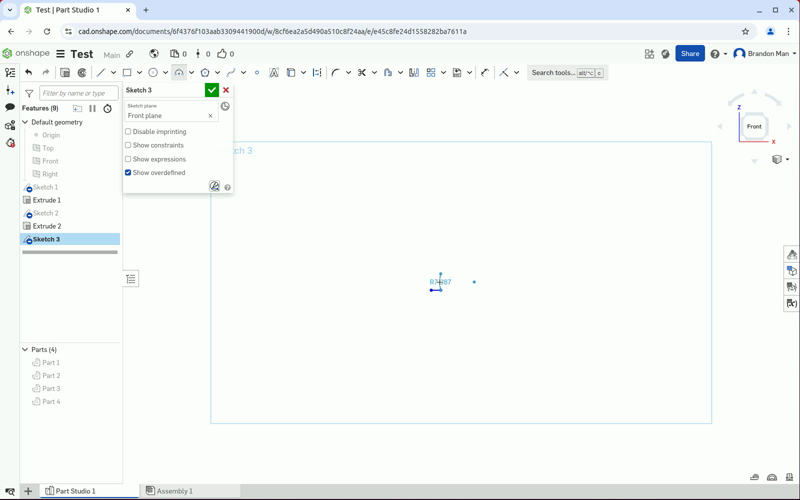
key_up(shift)
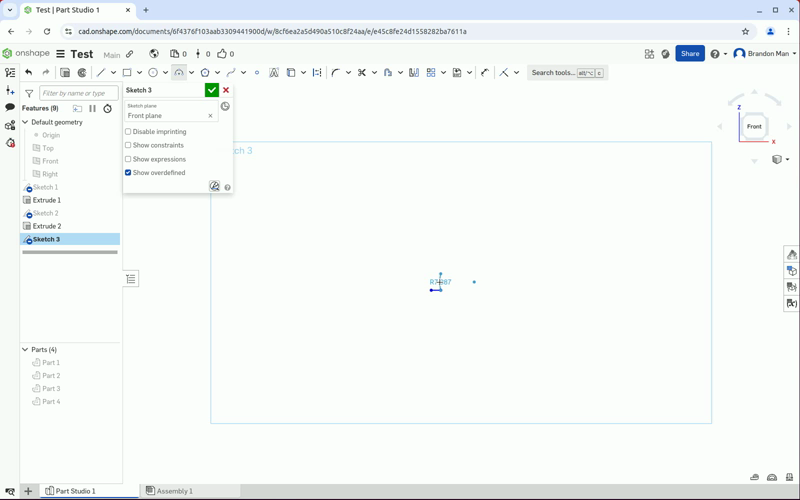
key(esc)
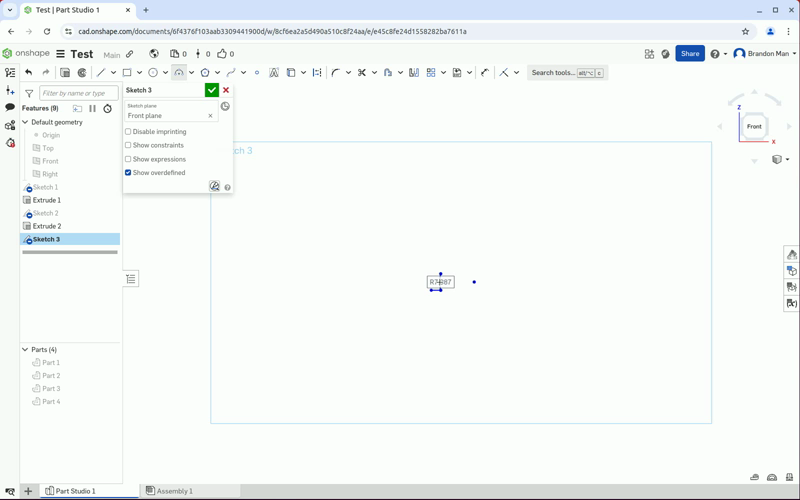
key(l)
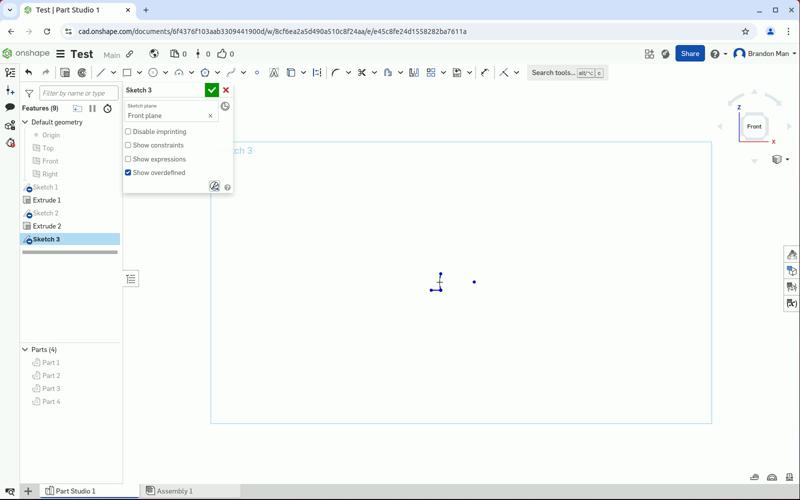
mouse_move(440, 273)
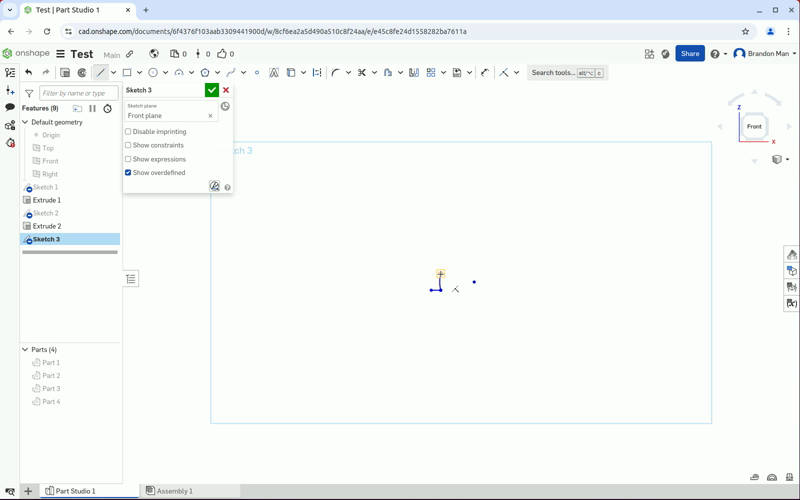
click(440, 273)
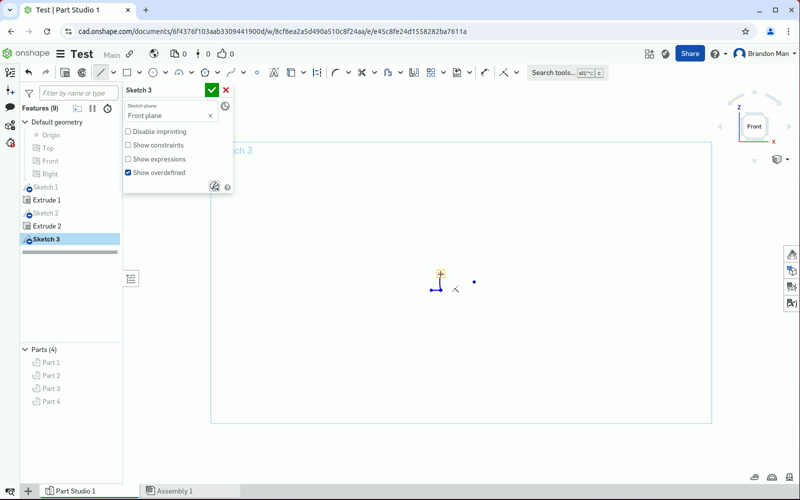
key_down(shift)
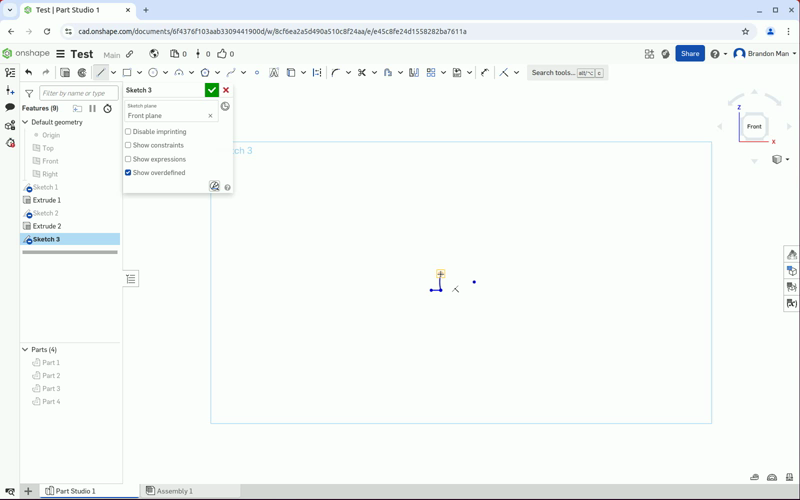
mouse_move(470, 273)
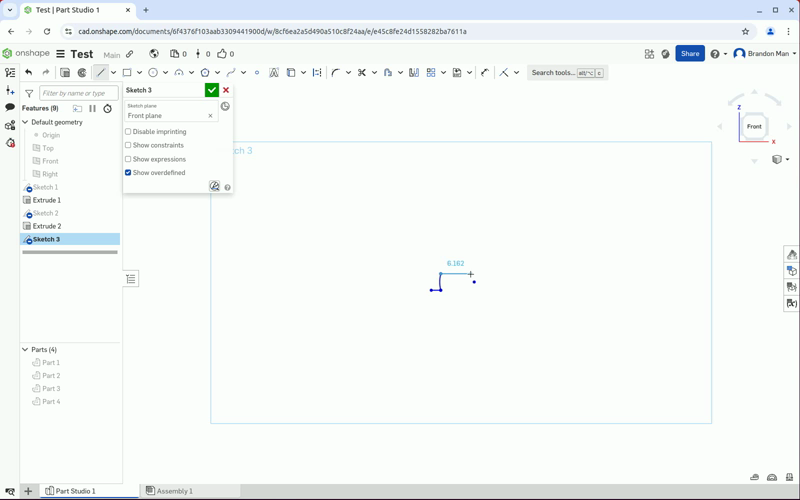
mouse_move(431, 273)
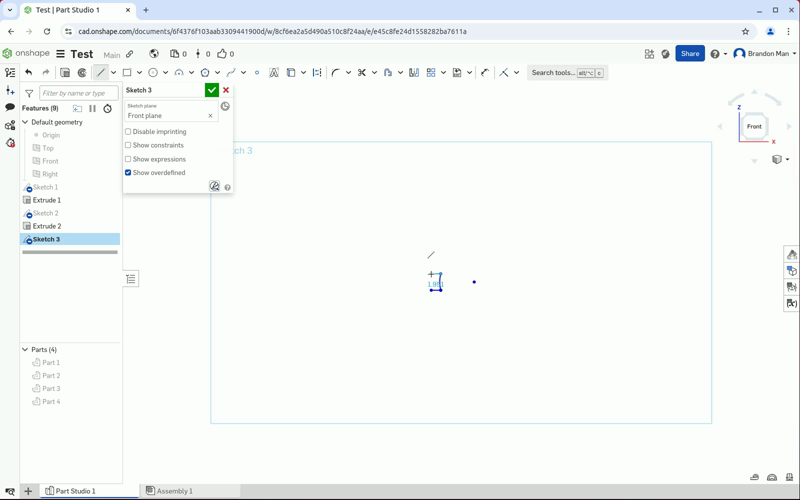
click(431, 273)
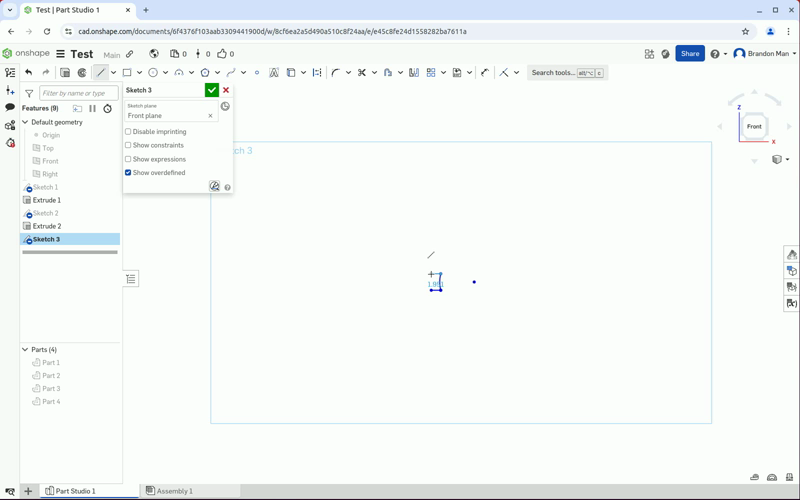
key_up(shift)
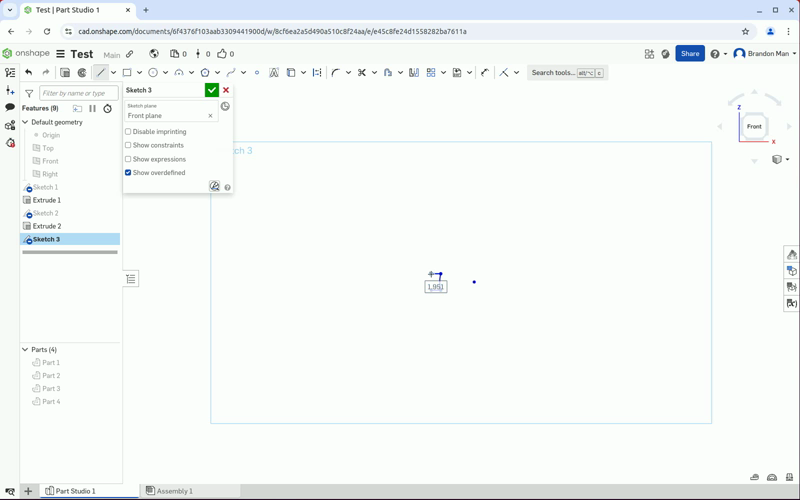
mouse_move(461, 273)
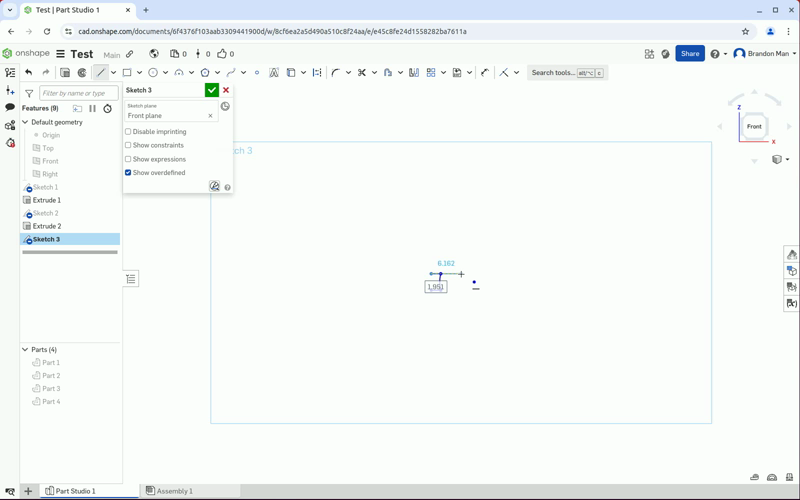
key_down(shift)
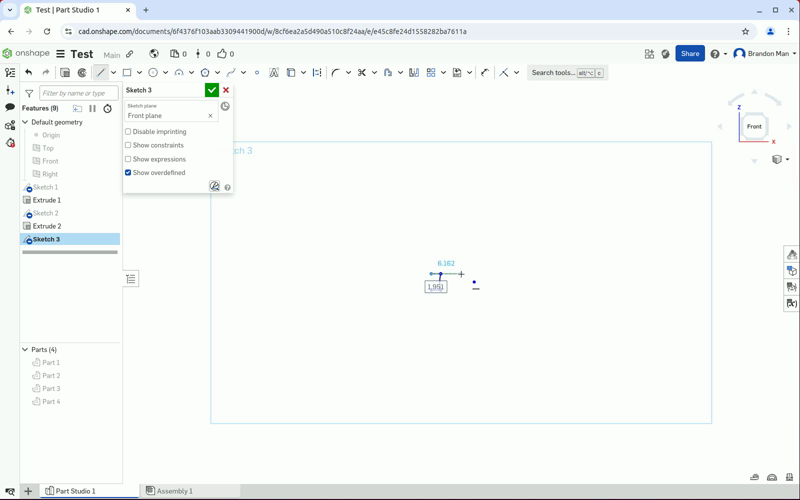
mouse_move(431, 290)
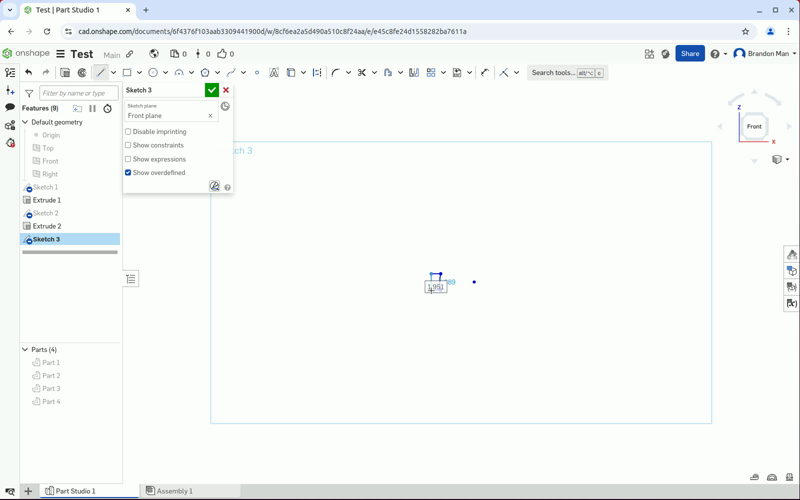
key_up(shift)
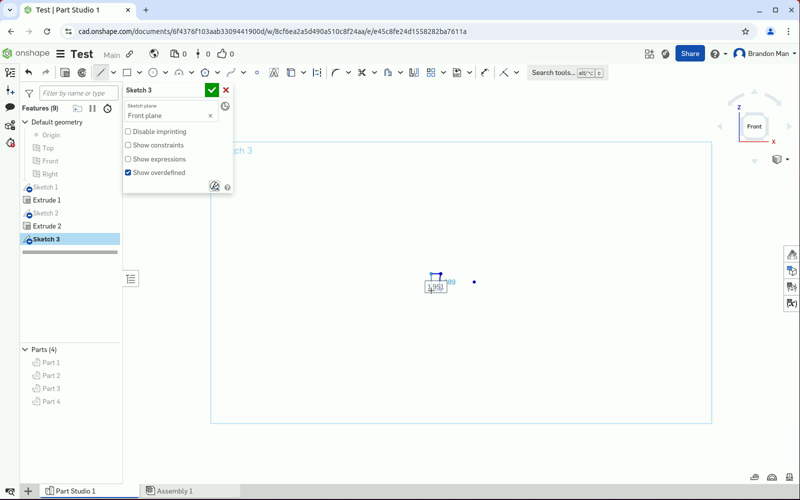
click(431, 290)
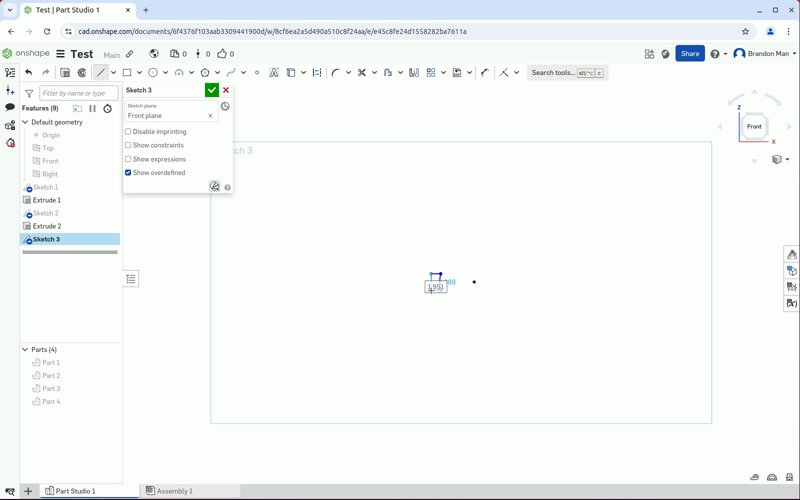
key(esc)
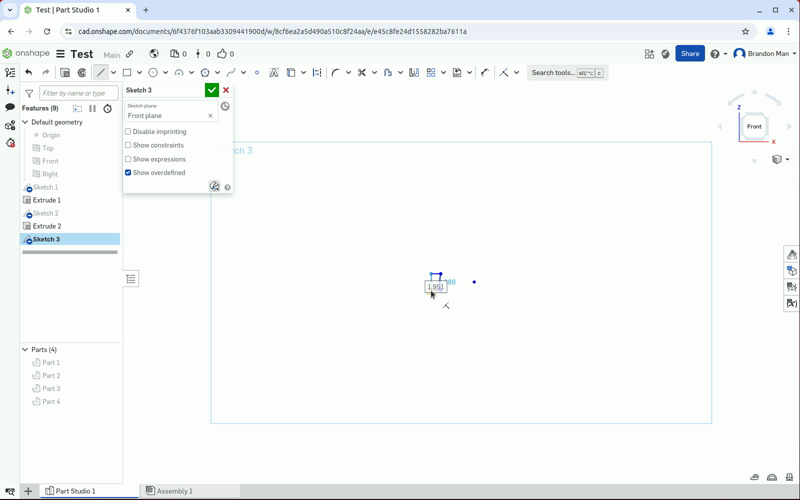
mouse_move(439, 277)
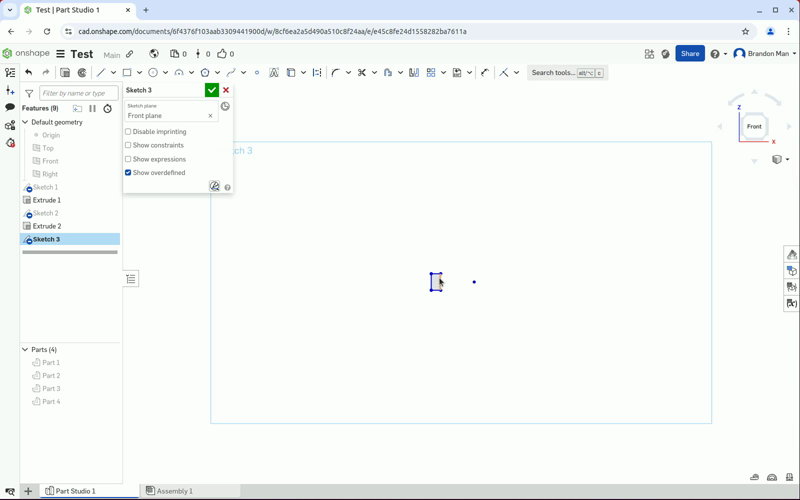
scroll(6)
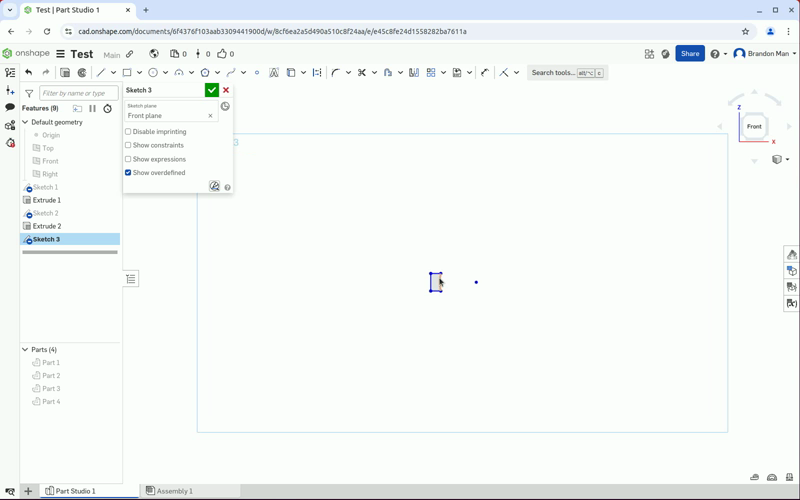
scroll(6)
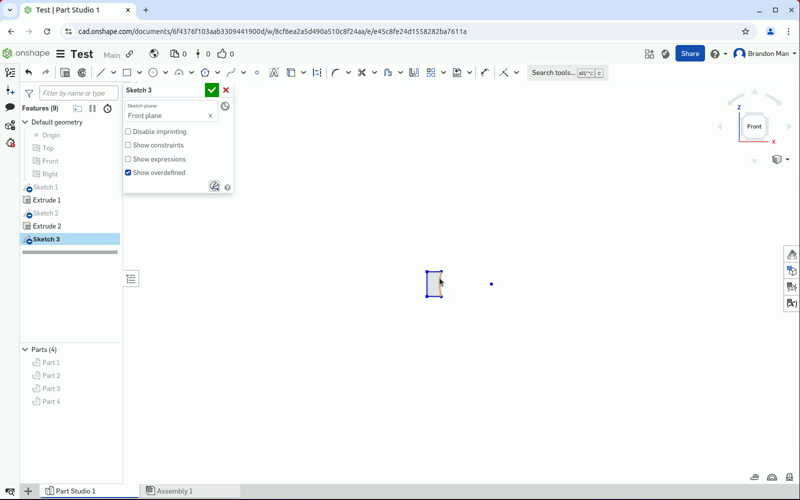
scroll(6)
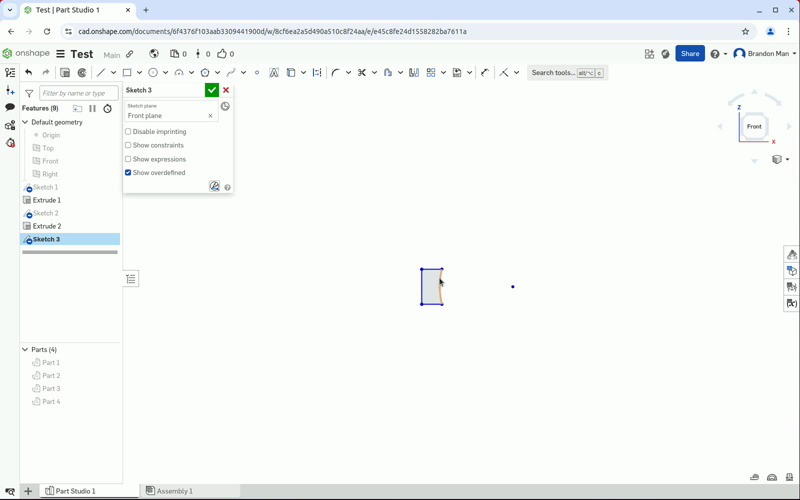
scroll(6)
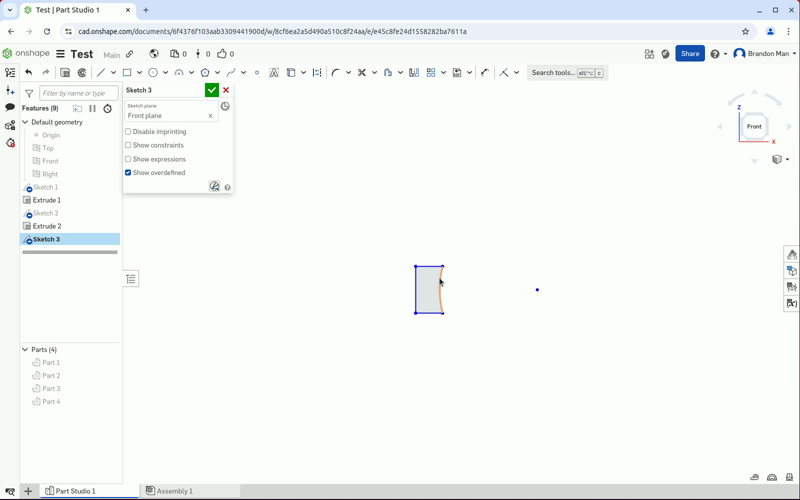
scroll(6)
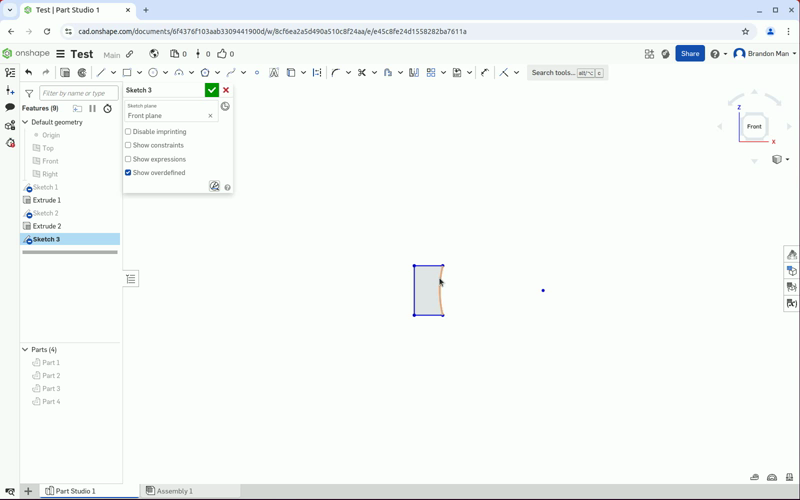
scroll(6)
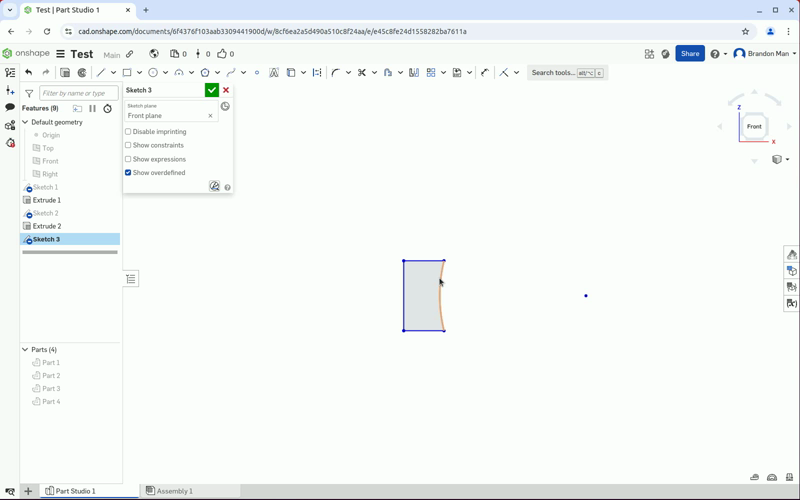
scroll(6)
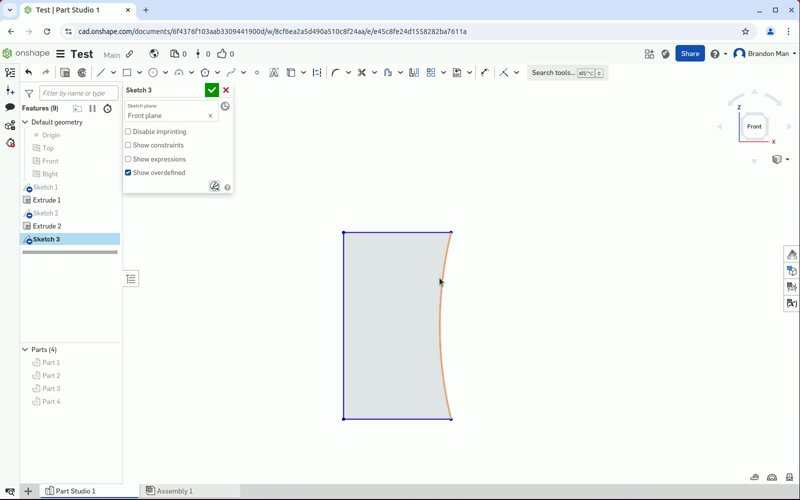
click(439, 277)
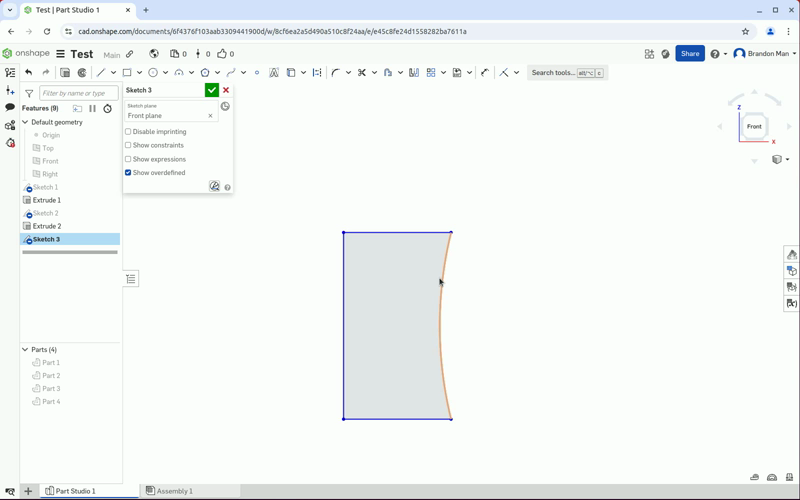
scroll(-6)
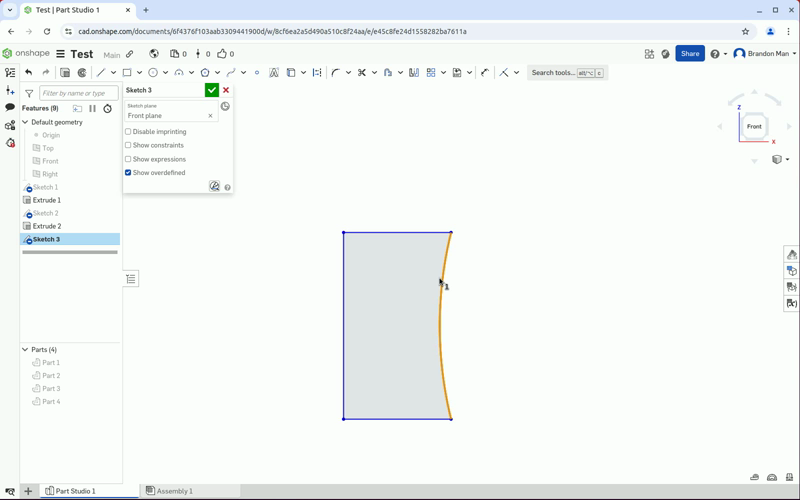
scroll(-6)
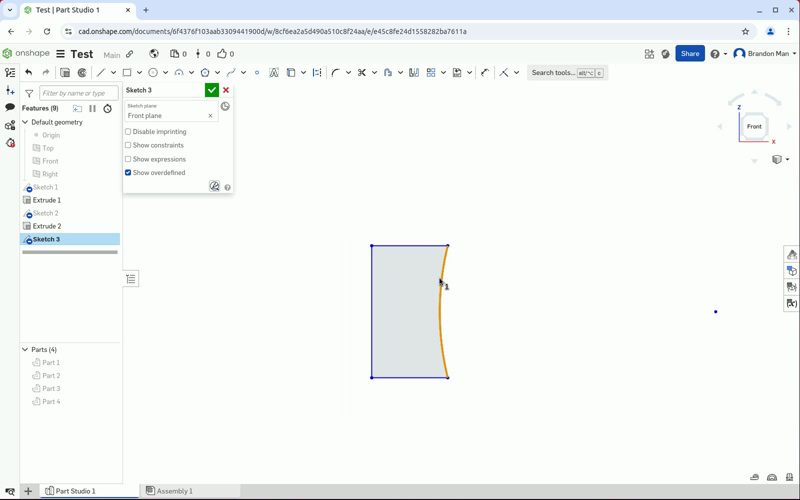
scroll(-6)
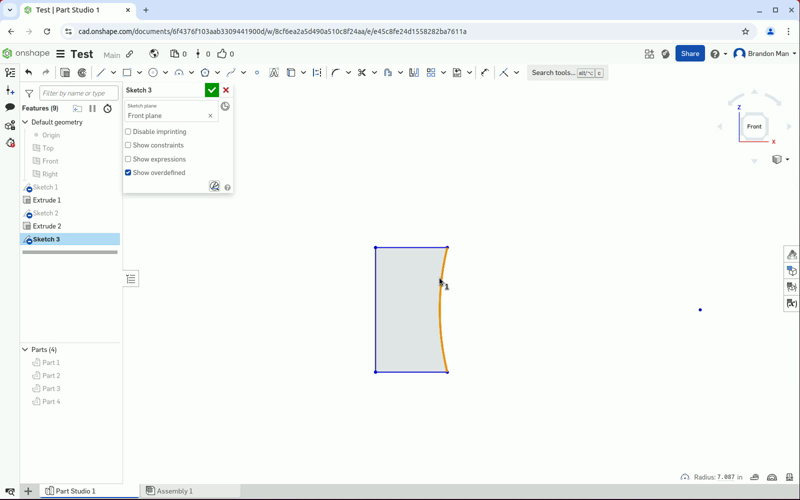
scroll(-6)
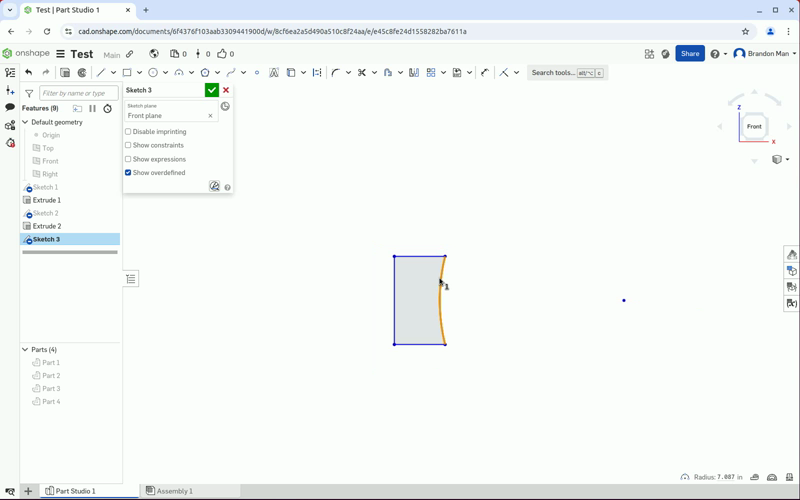
scroll(-6)
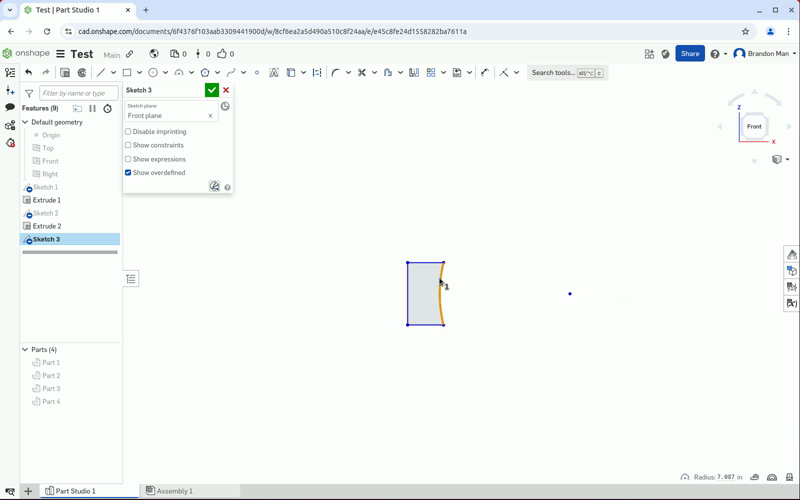
scroll(-6)
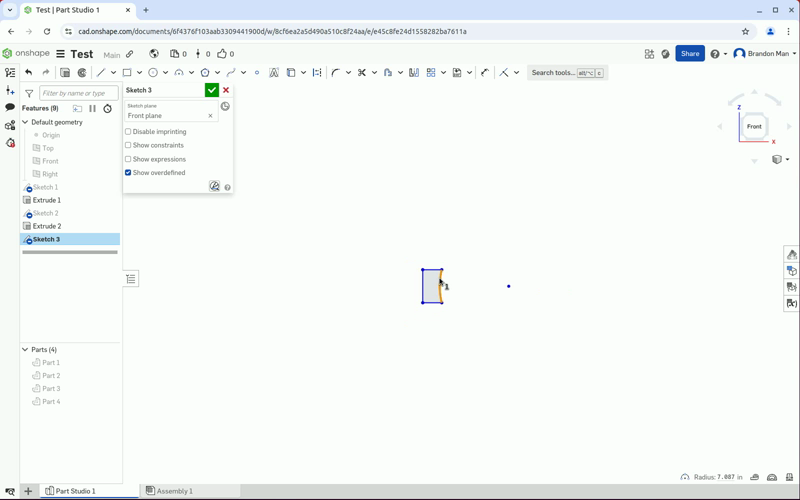
scroll(-6)
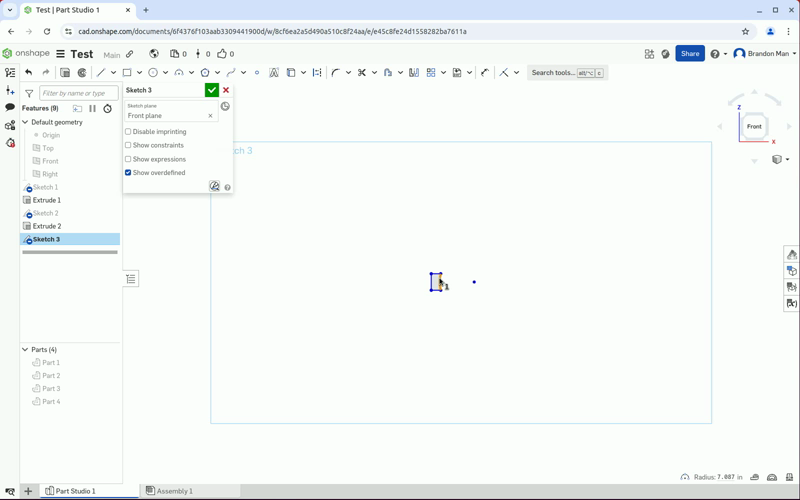
mouse_move(73, 352)
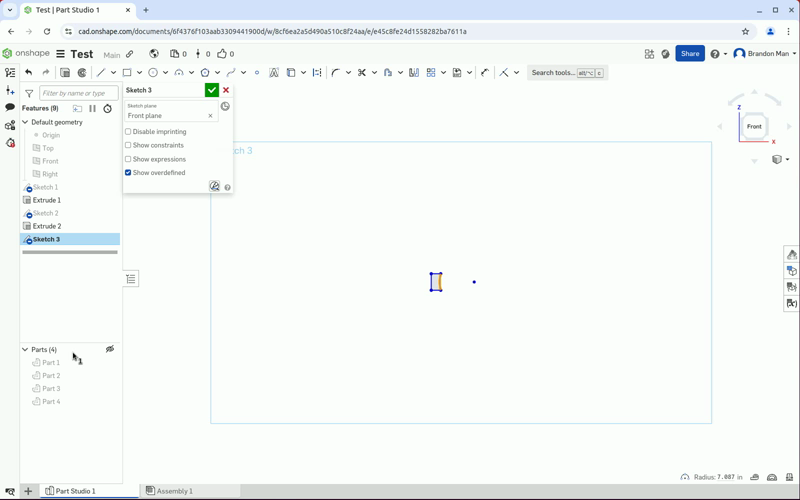
key(shift+y)
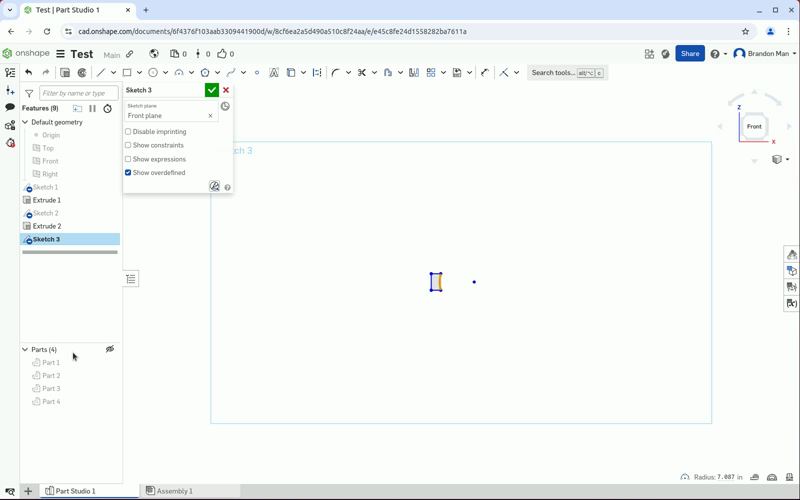
key(shift+e)
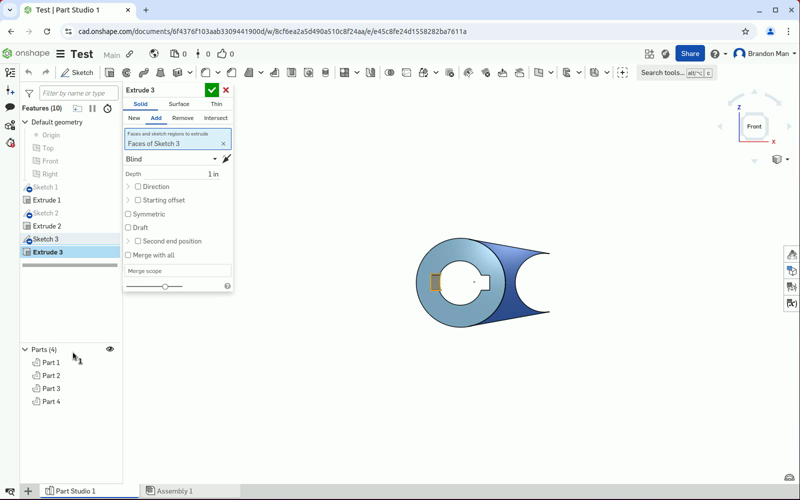
mouse_move(143, 106)
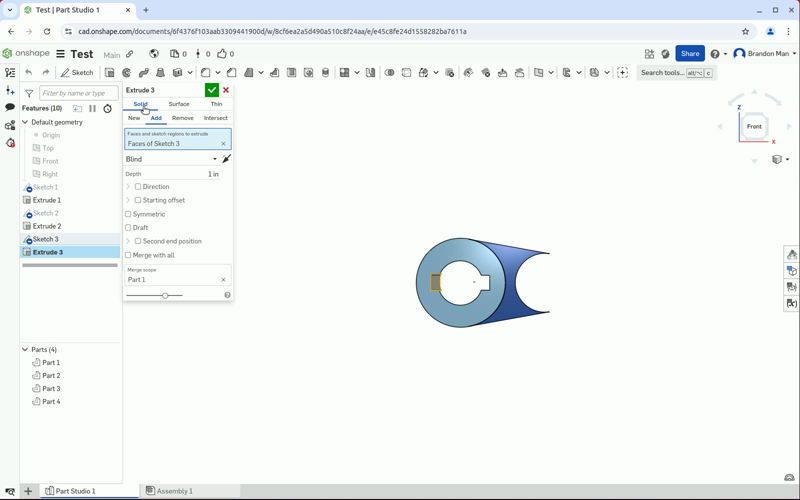
click(143, 106)
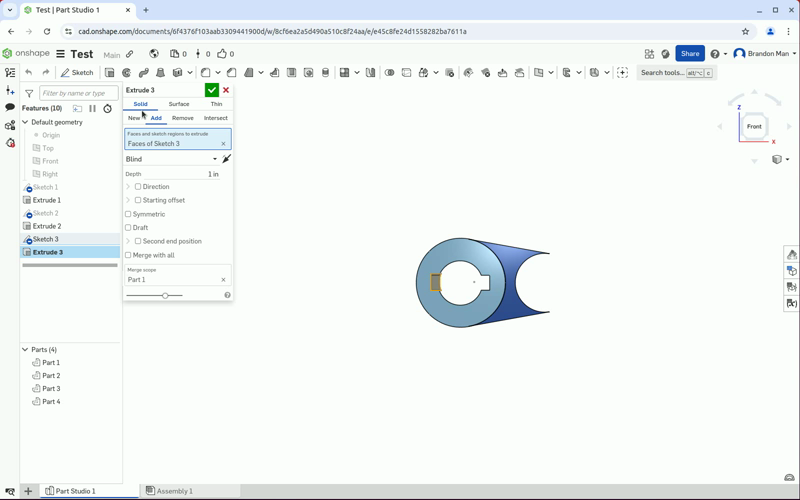
mouse_move(137, 120)
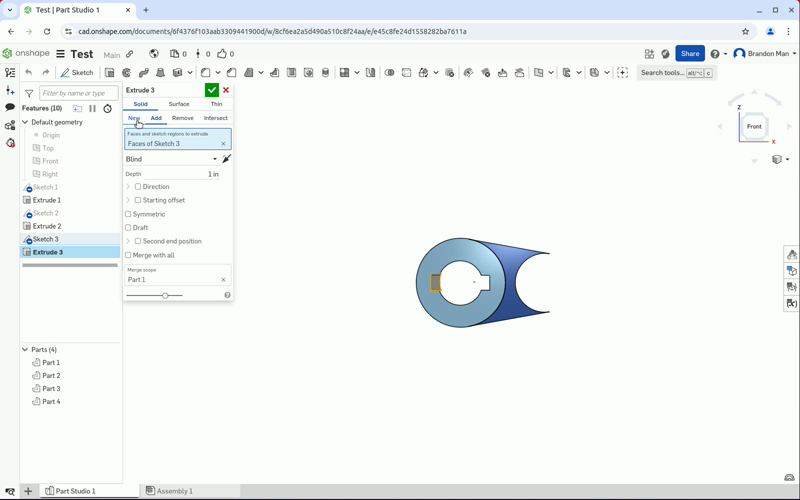
click(137, 120)
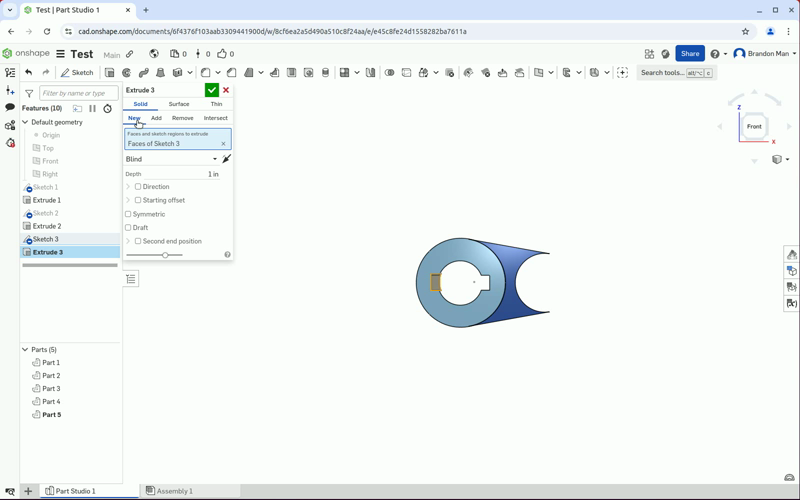
key(tab, 4)
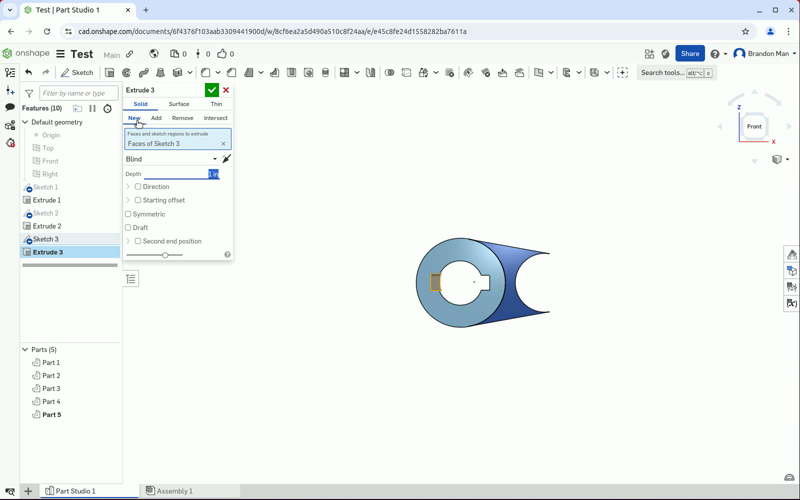
text(7.943)
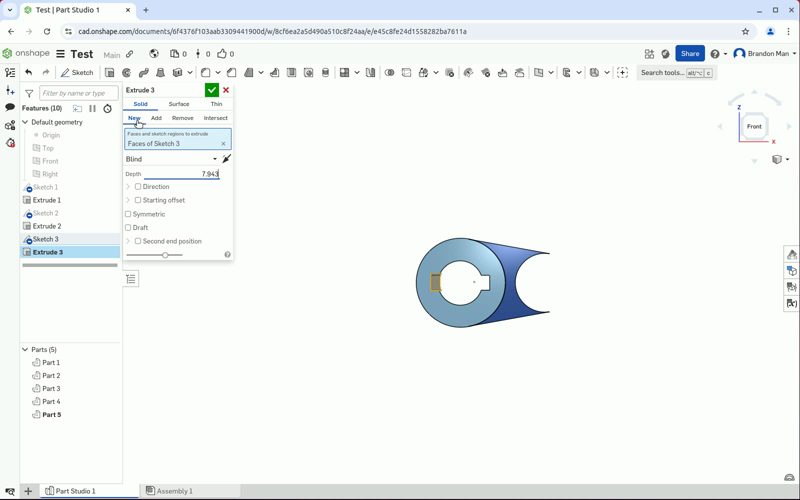
key(enter)
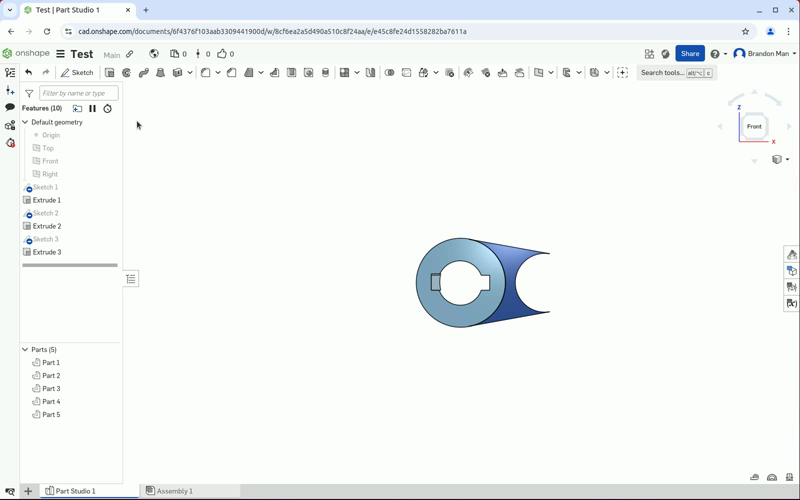
key(shift+h)
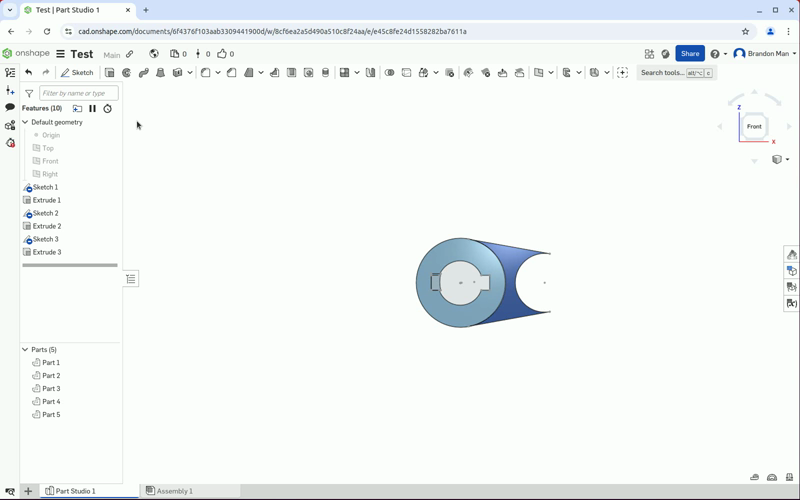
key(shift+h)
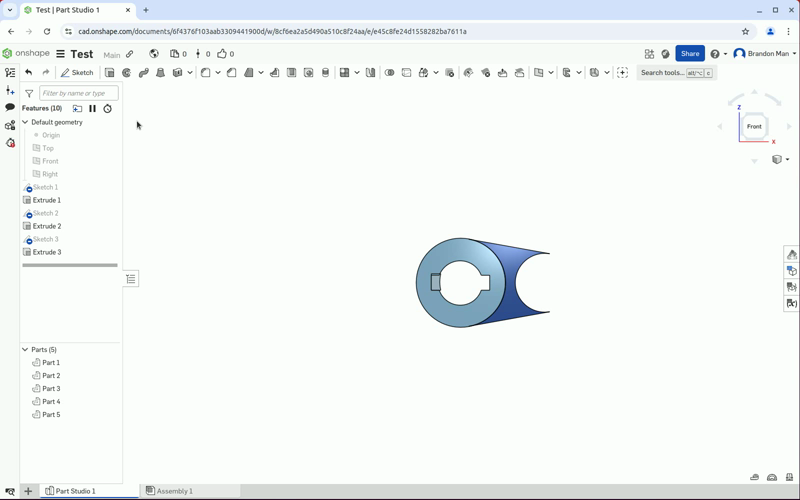
mouse_move(73, 189)
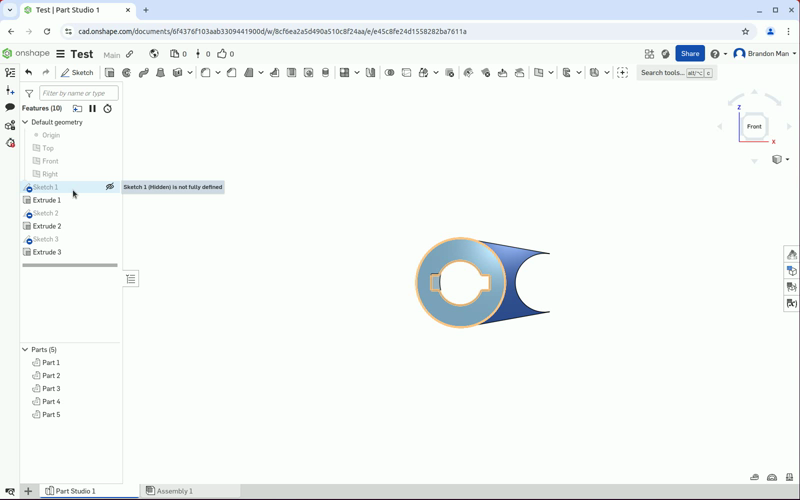
click(73, 189)
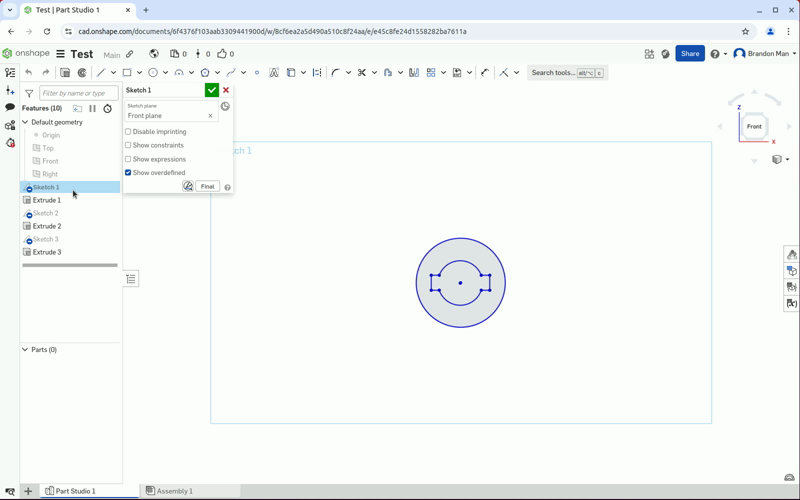
mouse_move(229, 92)
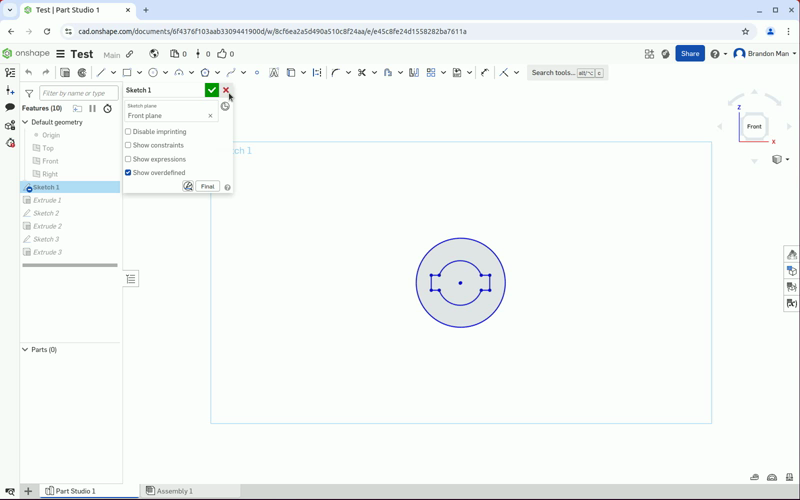
click(229, 92)
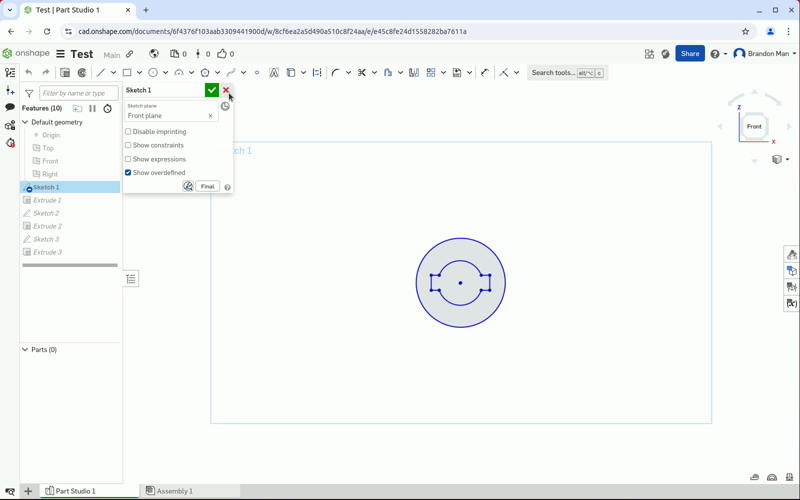
key(shift+s)
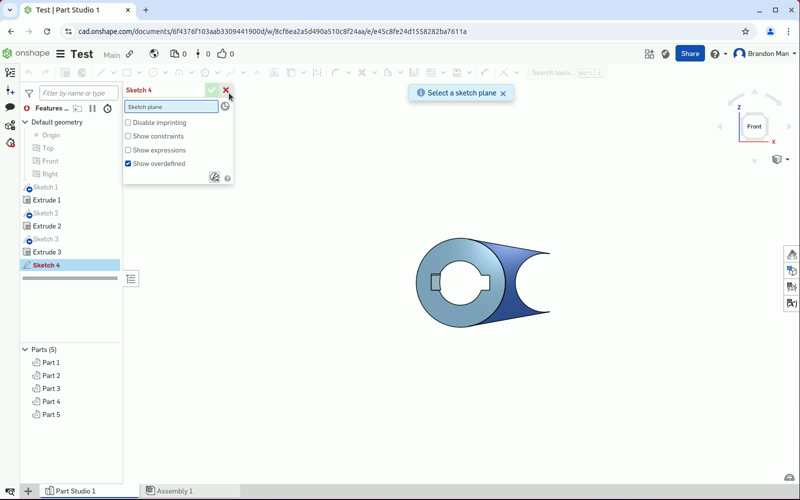
mouse_move(73, 163)
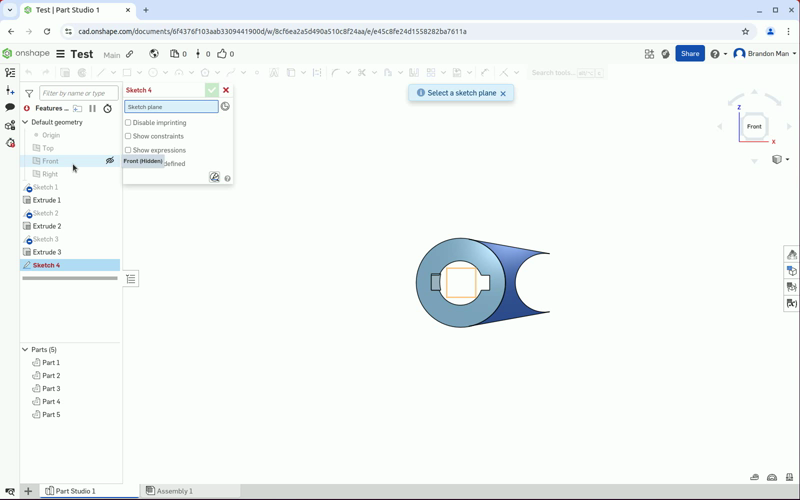
click(73, 163)
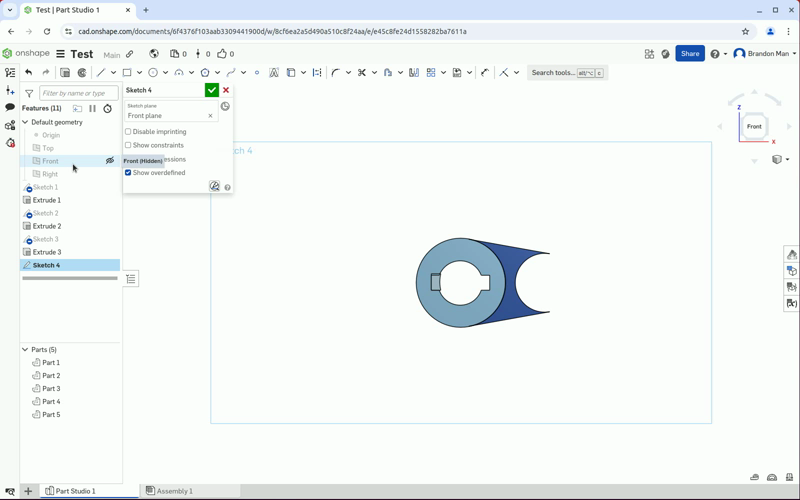
mouse_move(73, 352)
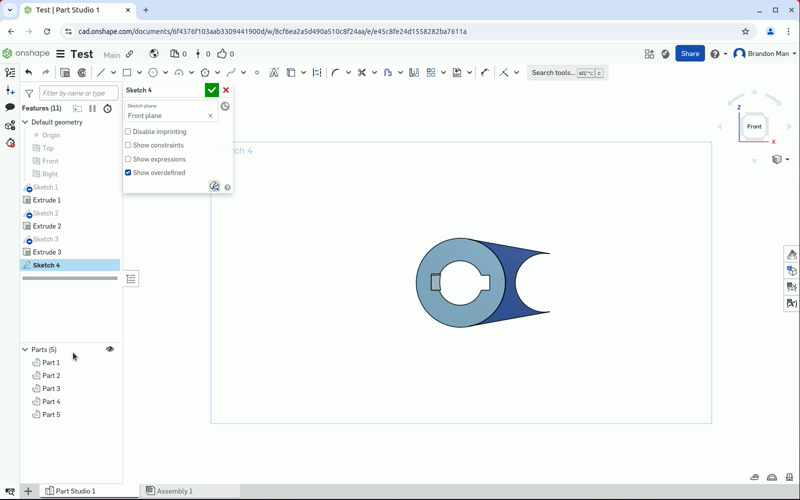
key(y)
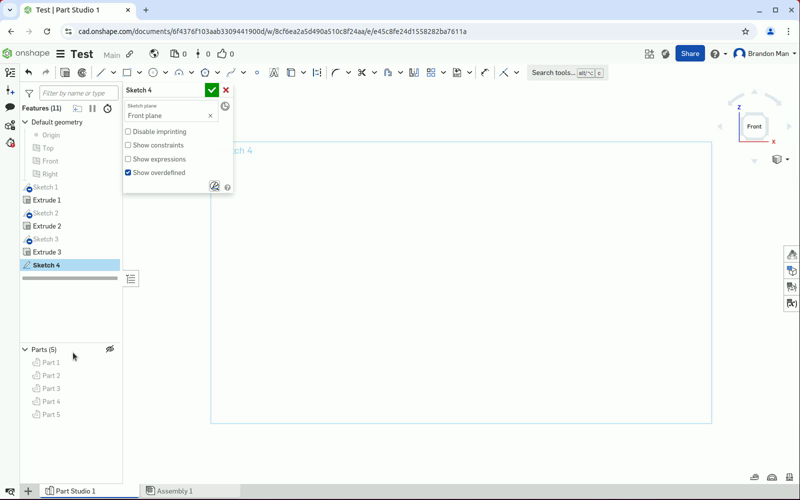
key(c)
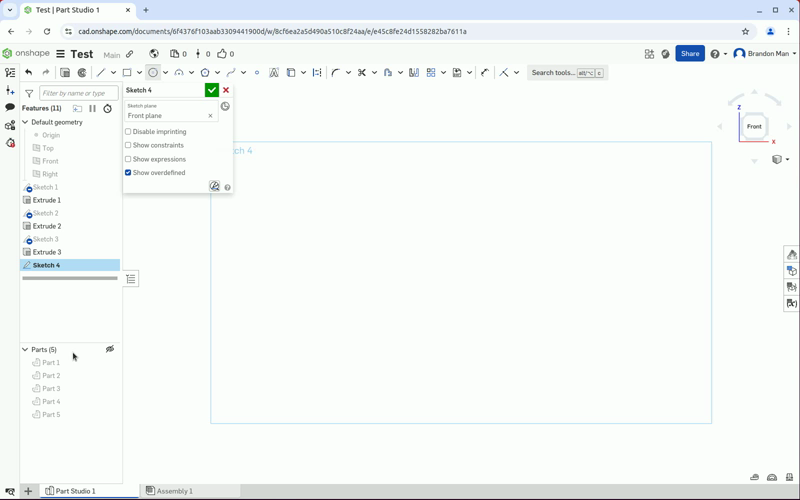
key_down(shift)
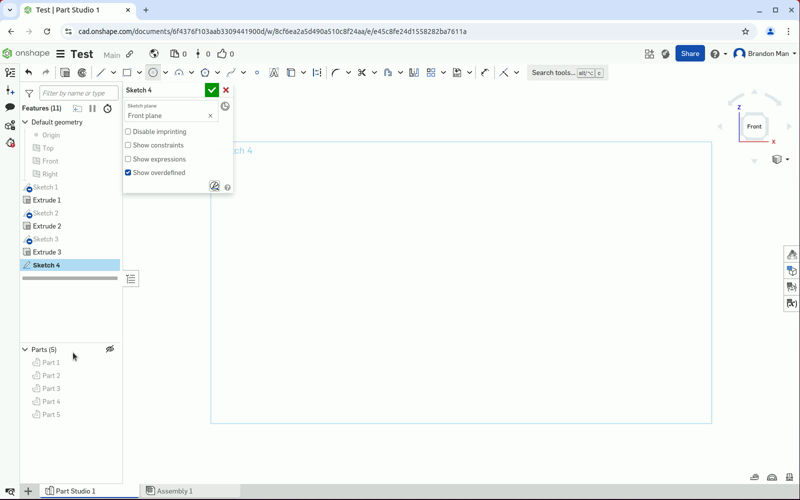
mouse_move(544, 282)
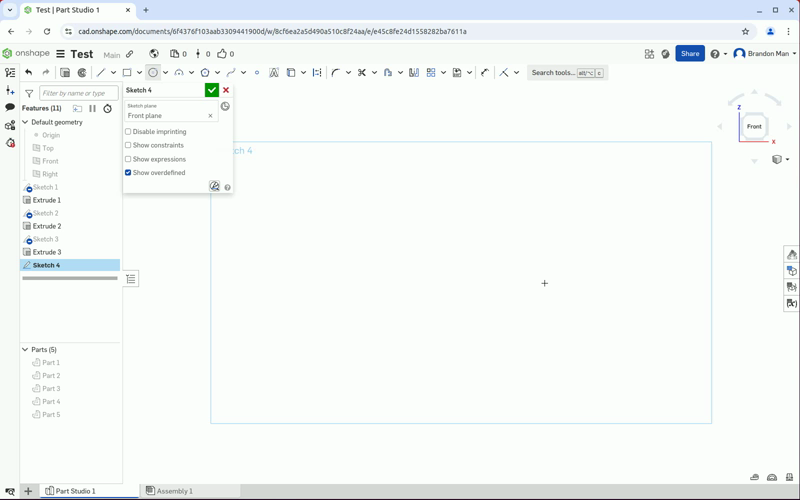
click(544, 282)
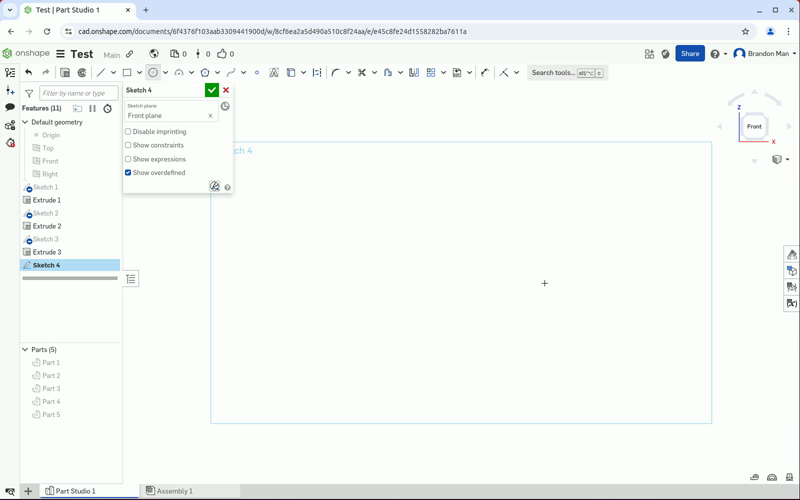
key_up(shift)
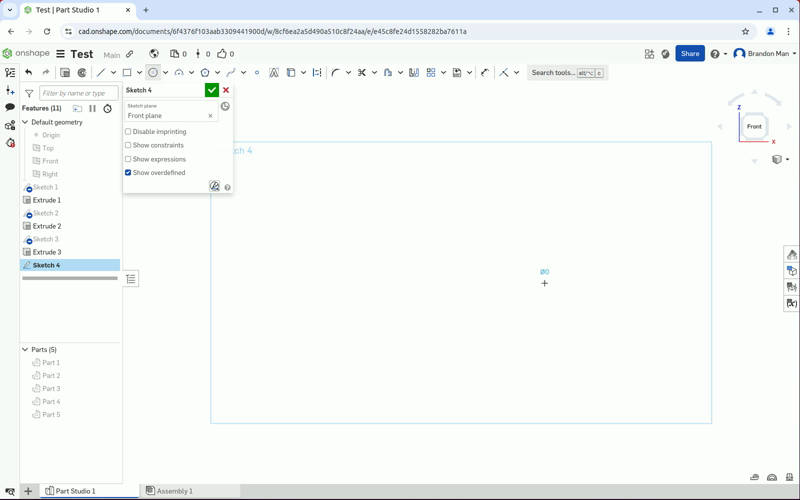
mouse_move(573, 282)
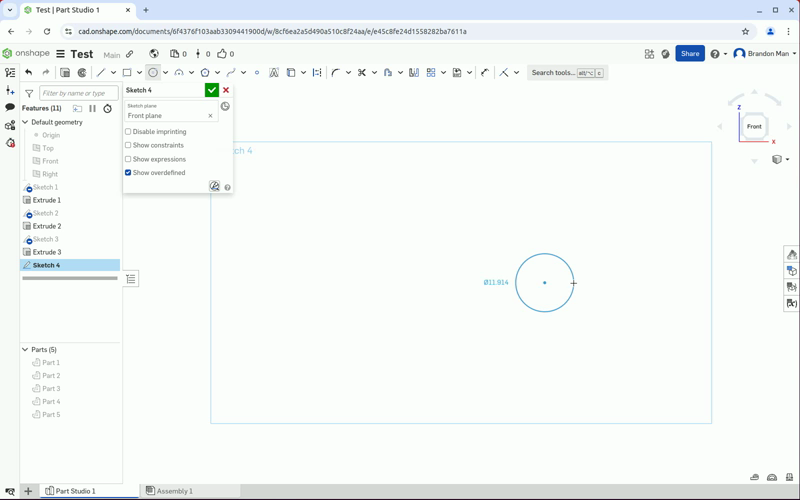
click(573, 282)
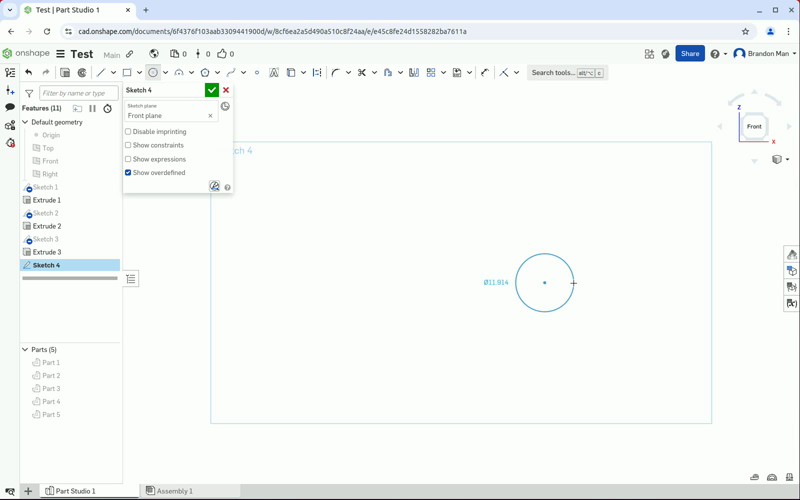
key(esc)
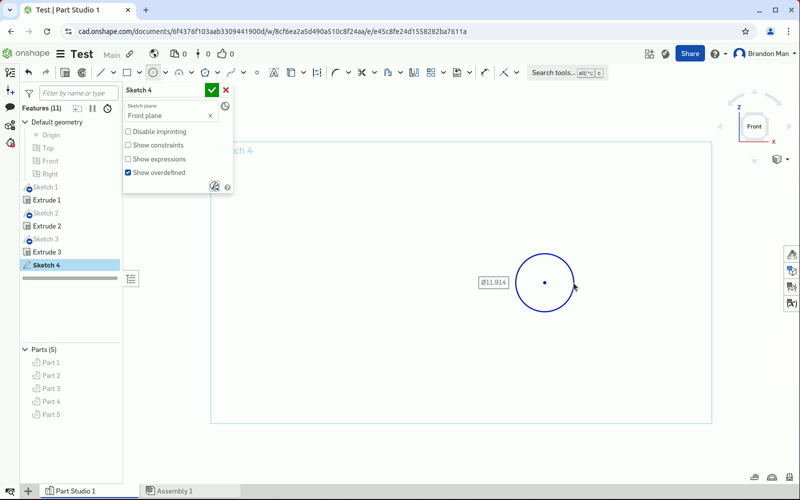
key(c)
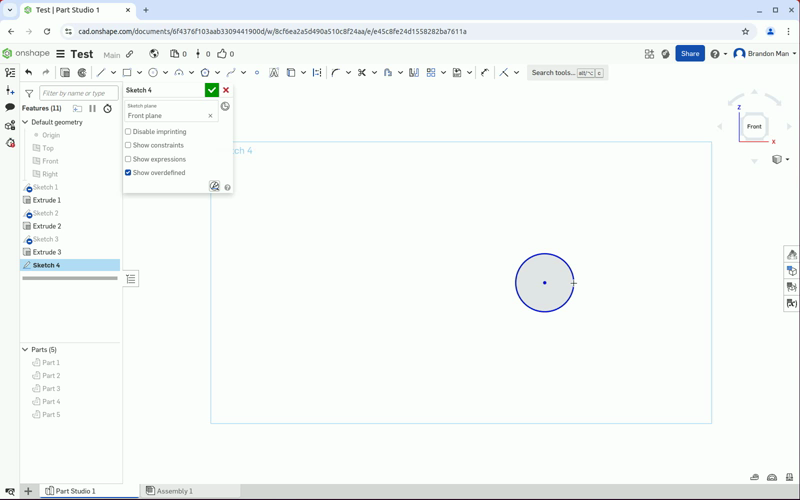
key_down(shift)
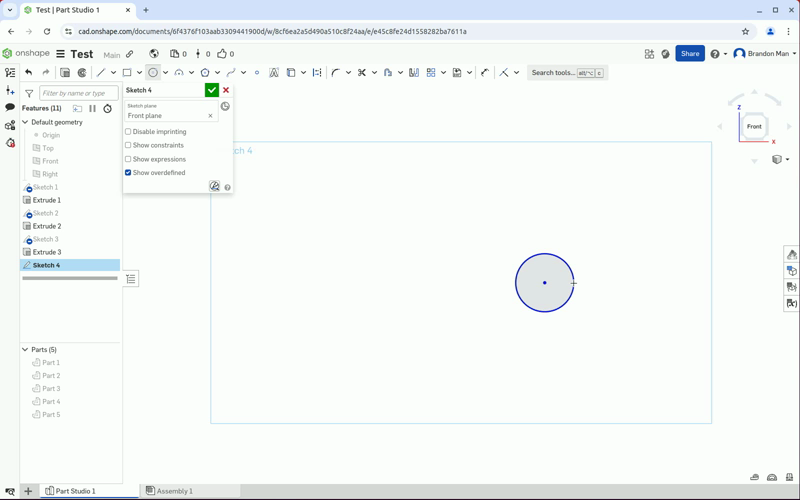
mouse_move(544, 282)
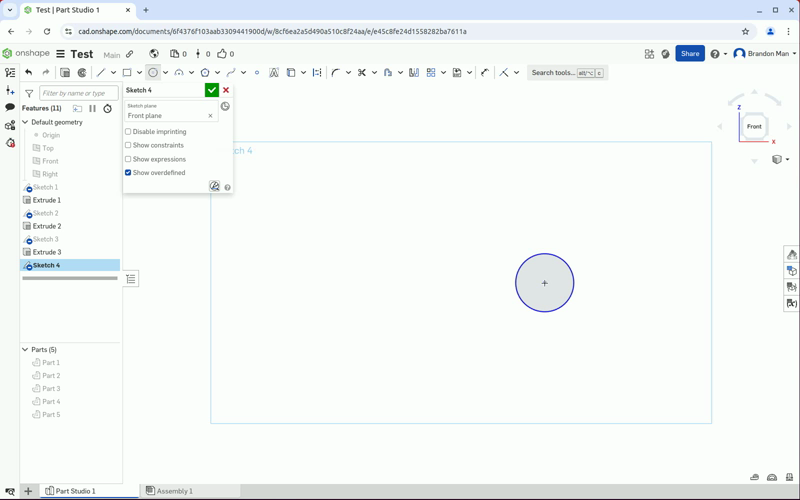
click(544, 282)
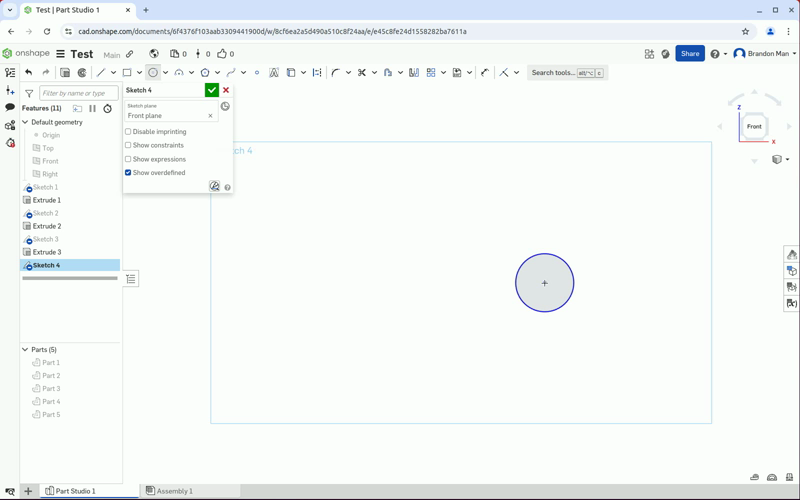
key_up(shift)
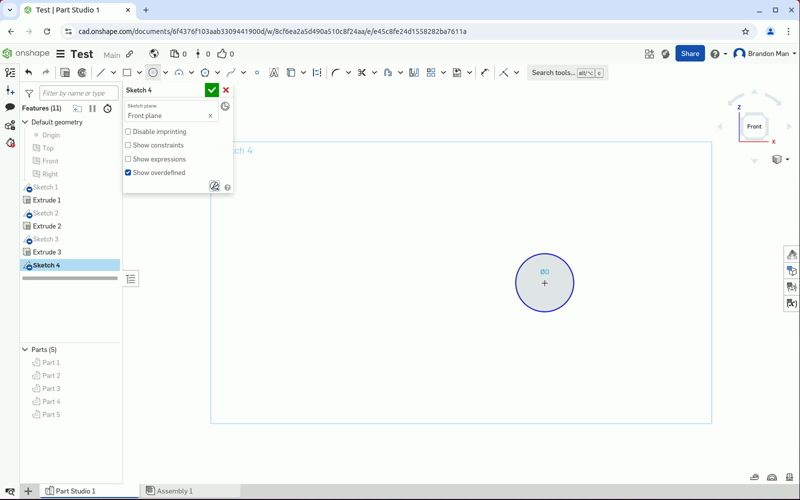
mouse_move(567, 282)
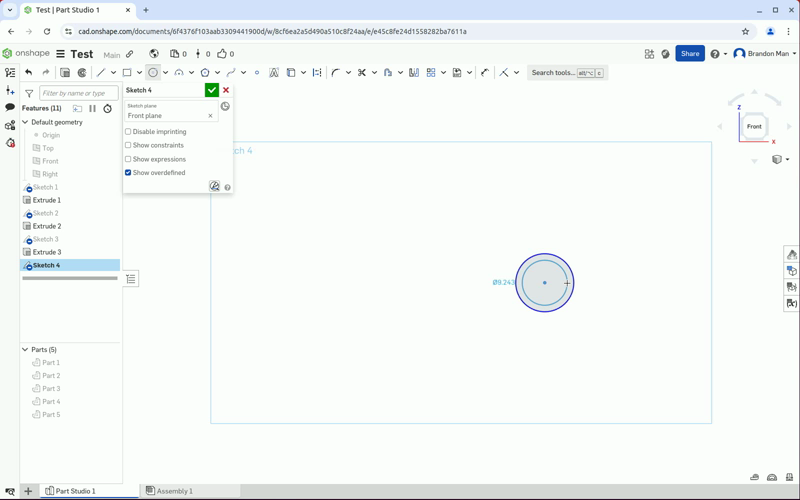
click(567, 282)
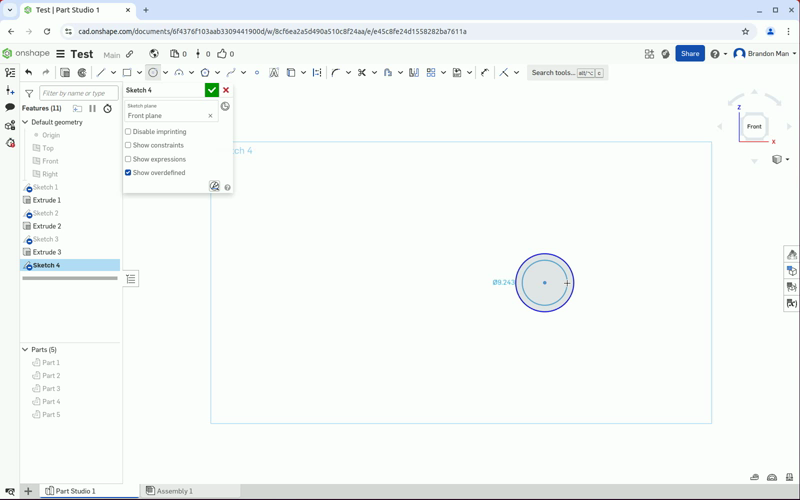
key(esc)
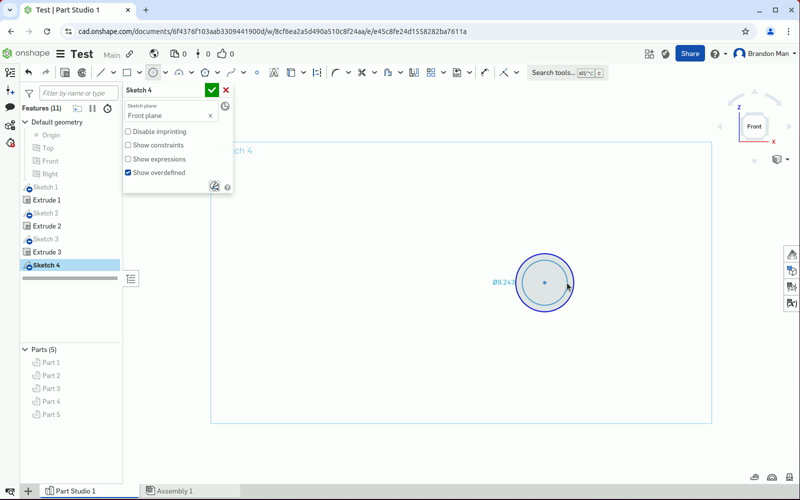
mouse_move(568, 272)
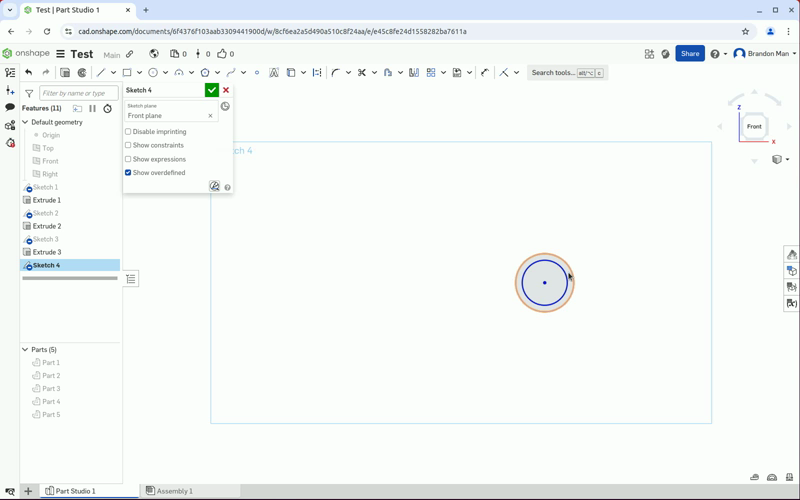
scroll(6)
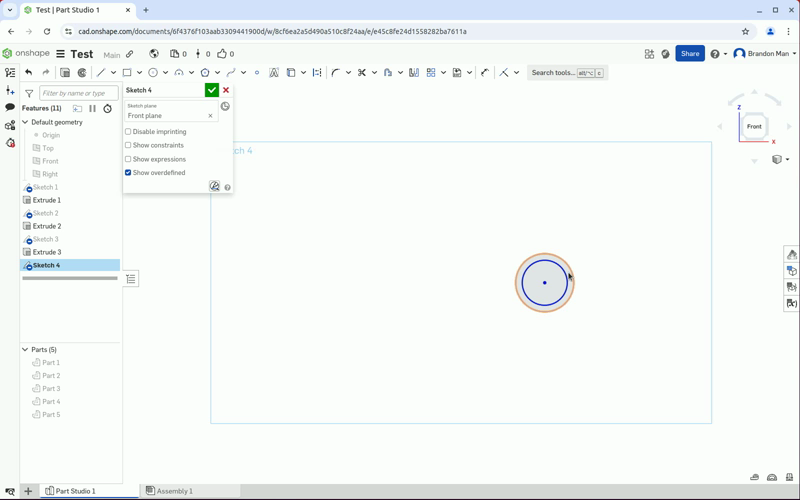
scroll(6)
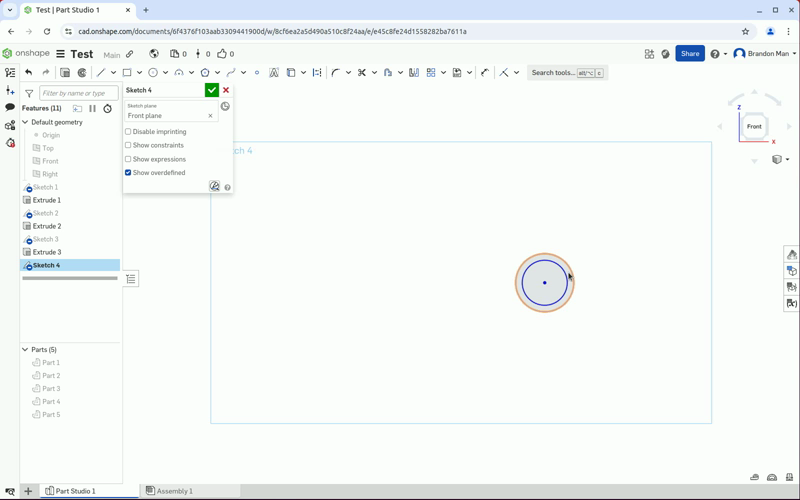
scroll(6)
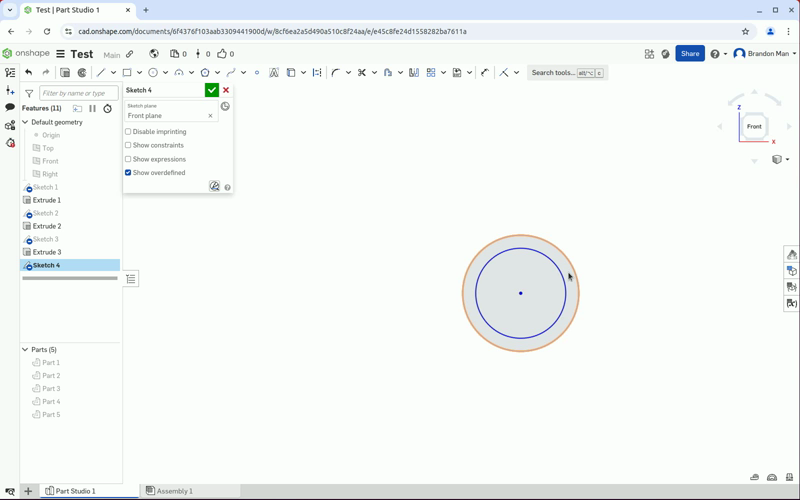
scroll(6)
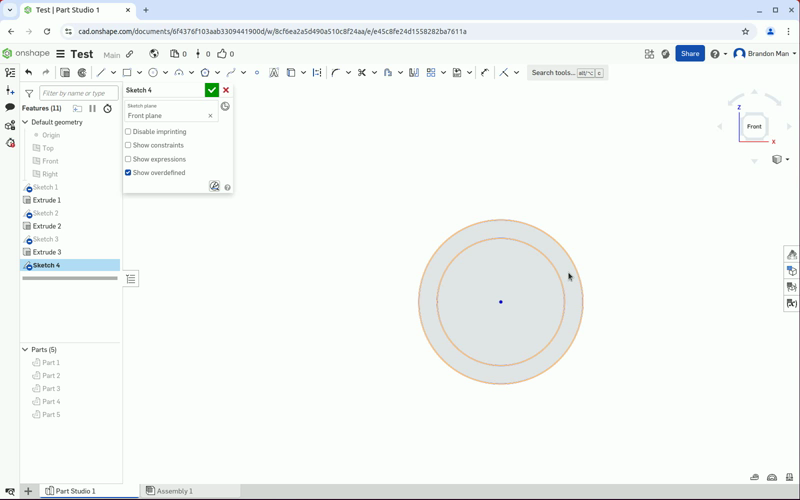
scroll(6)
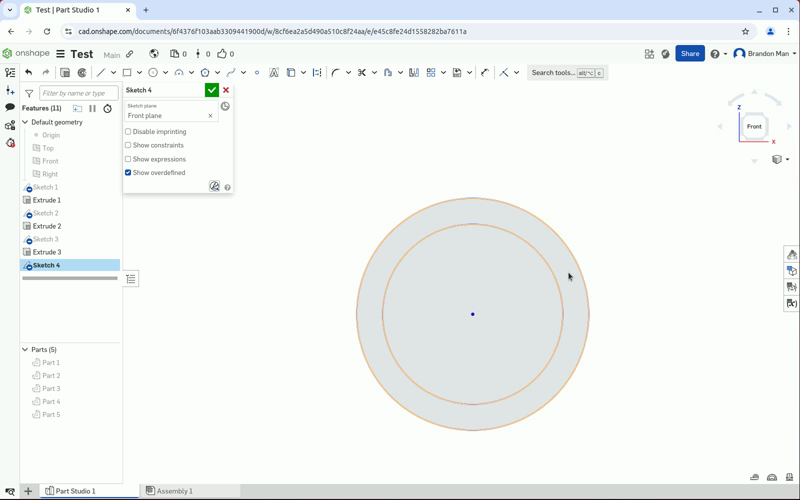
scroll(6)
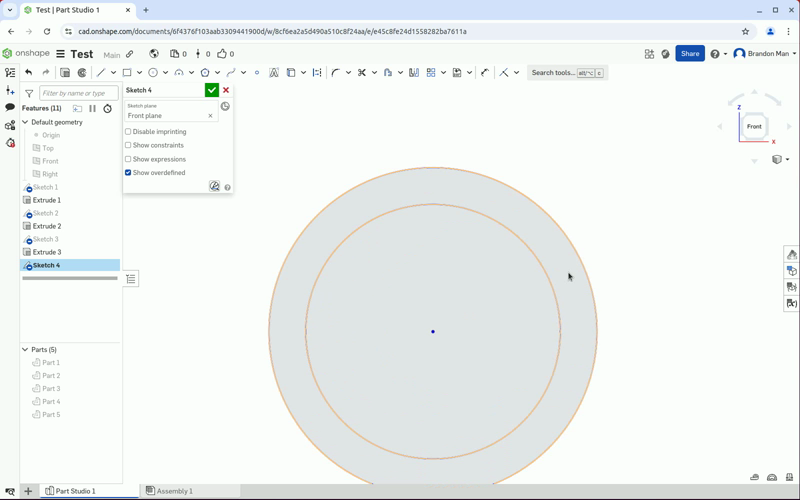
scroll(6)
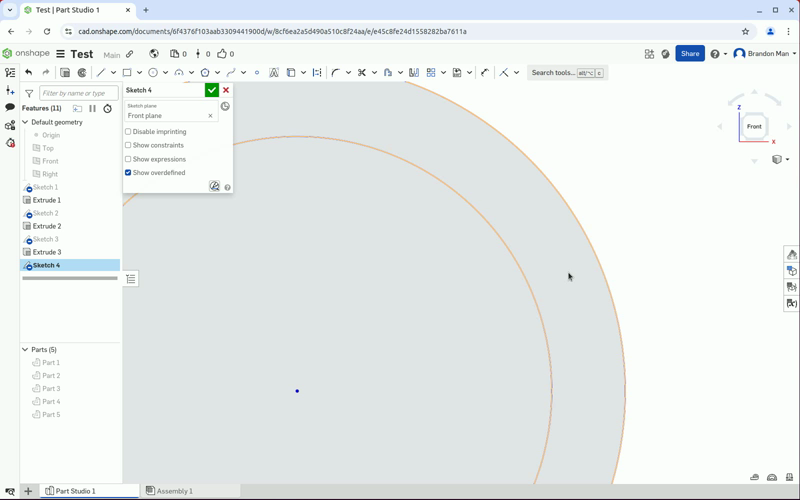
click(568, 272)
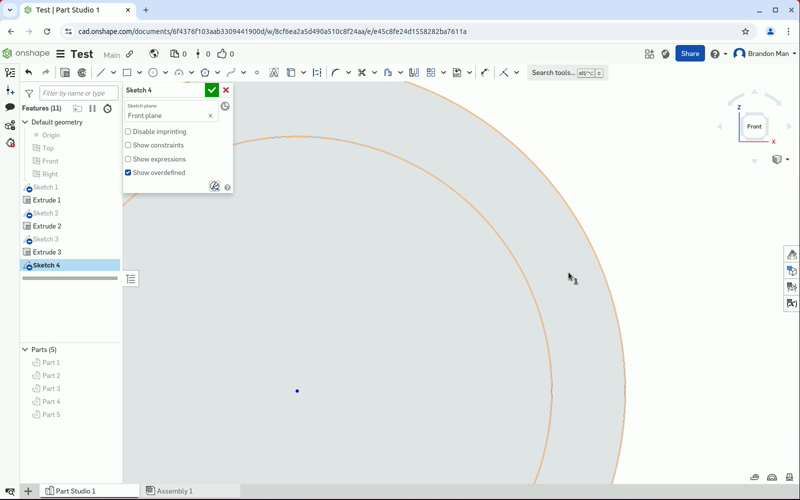
scroll(-6)
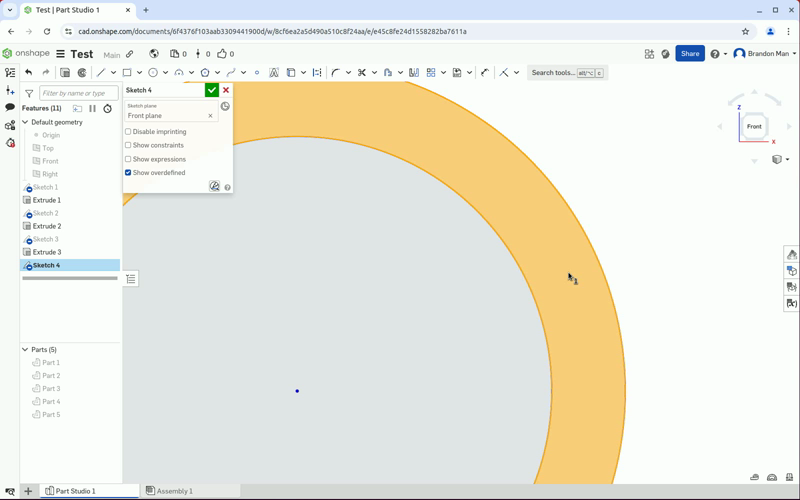
scroll(-6)
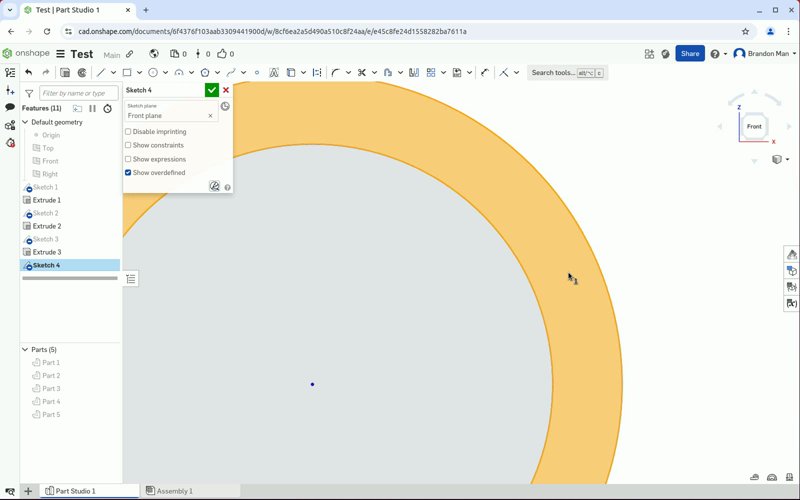
scroll(-6)
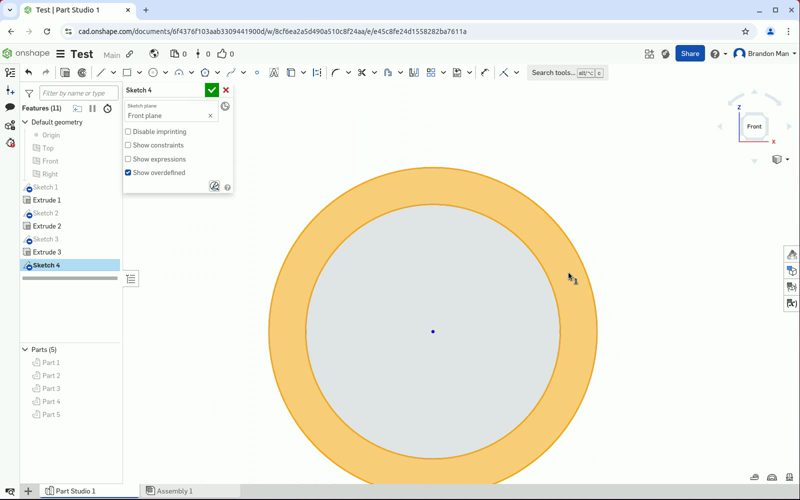
scroll(-6)
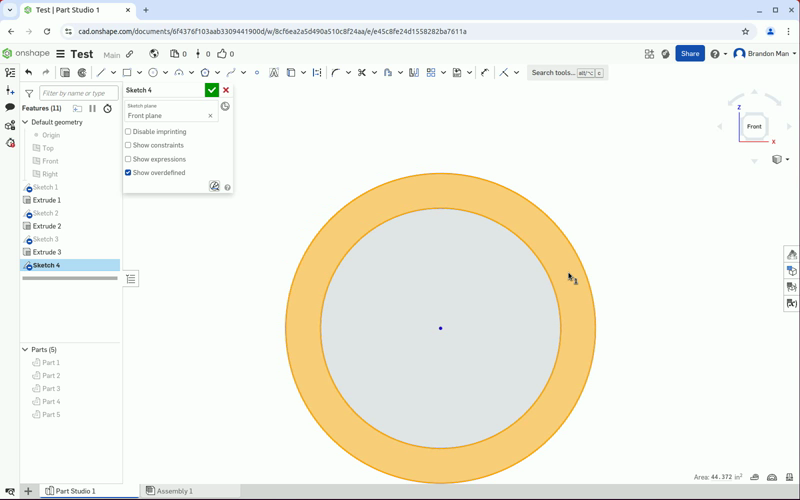
scroll(-6)
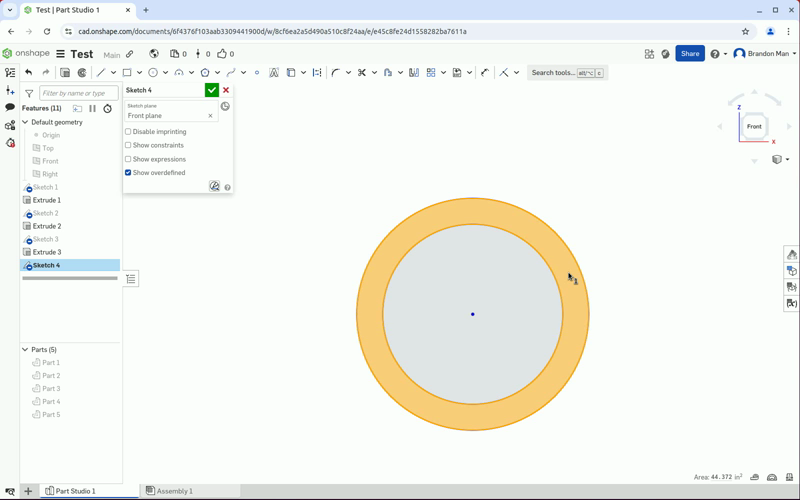
scroll(-6)
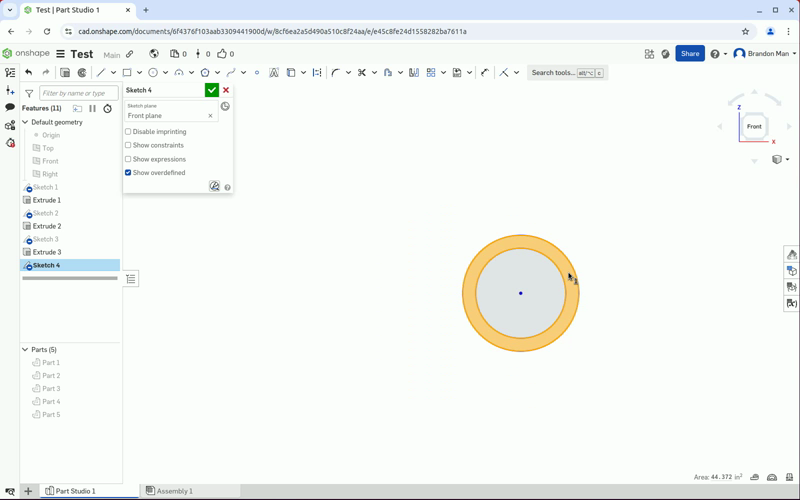
scroll(-6)
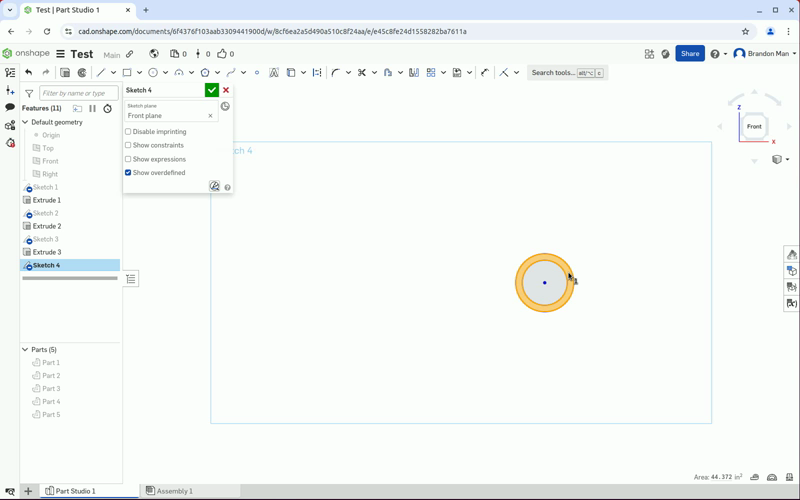
mouse_move(73, 352)
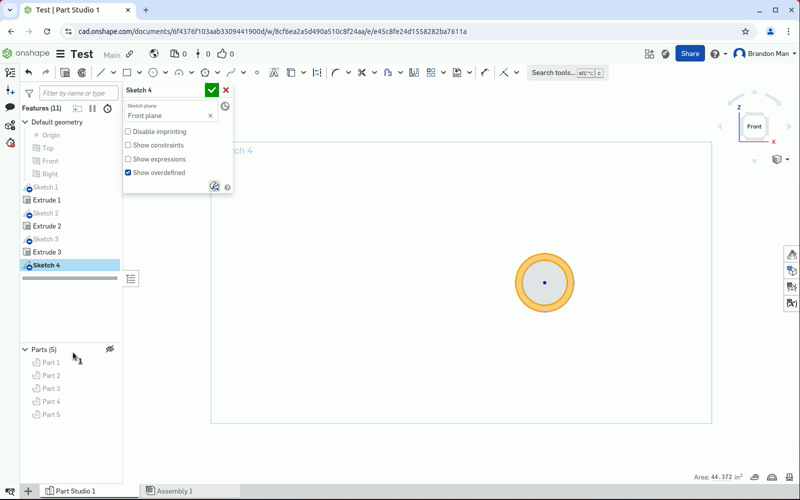
key(shift+y)
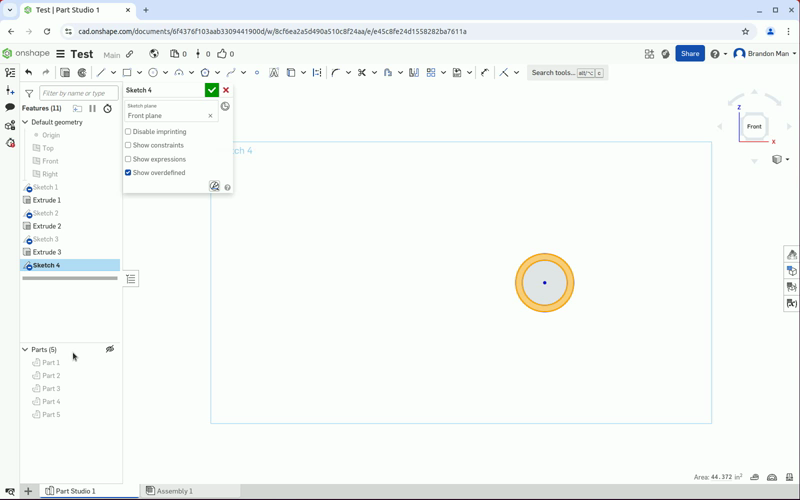
key(shift+e)
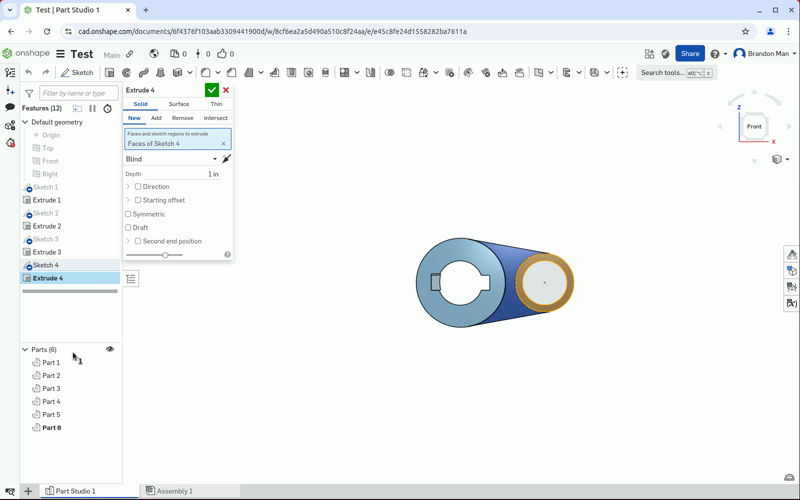
mouse_move(143, 106)
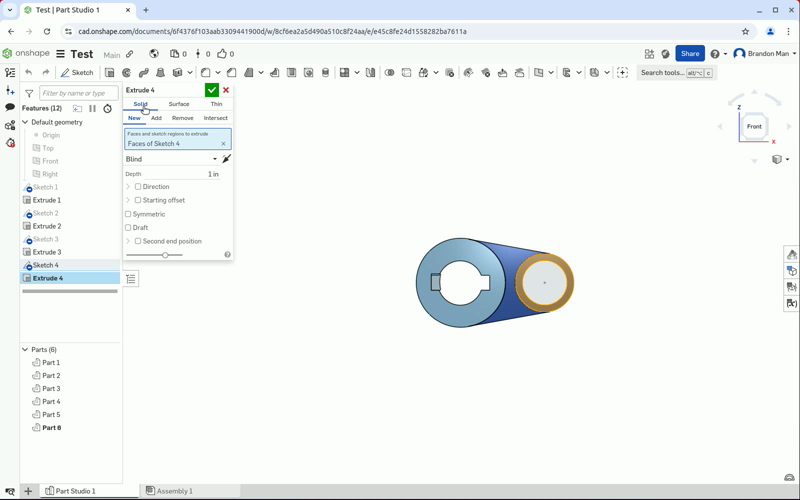
click(143, 106)
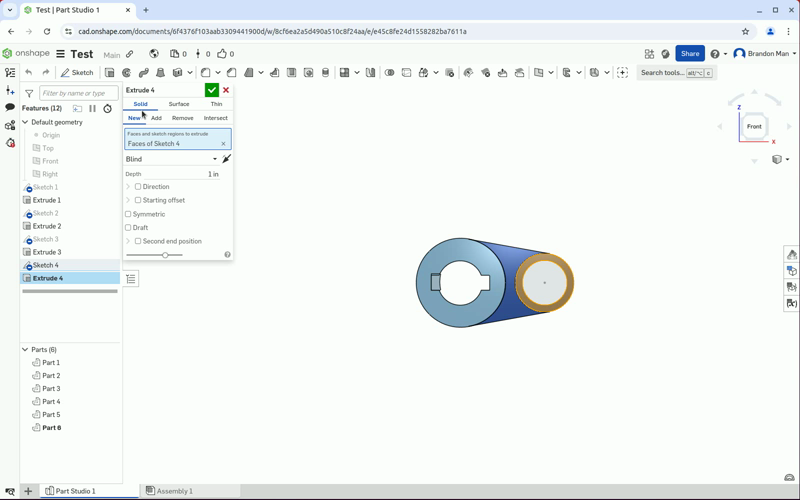
mouse_move(137, 120)
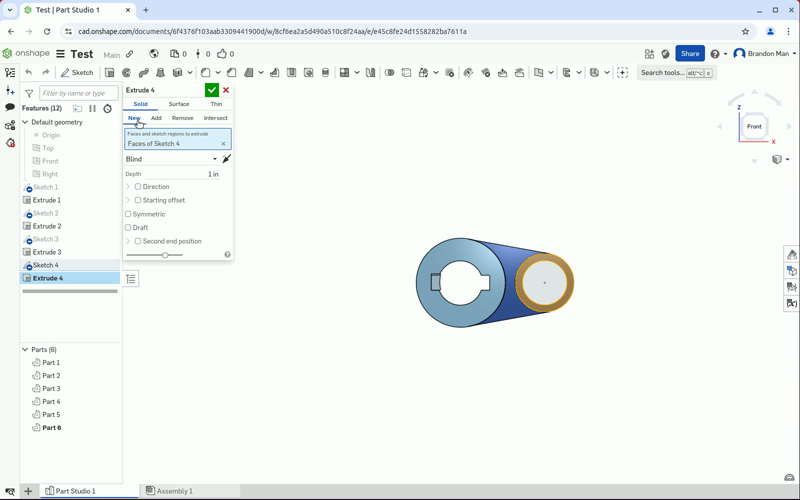
click(137, 120)
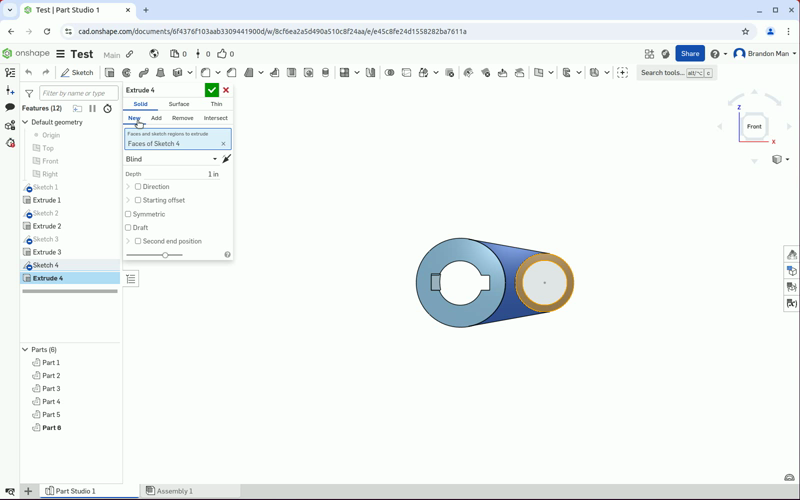
key(tab, 4)
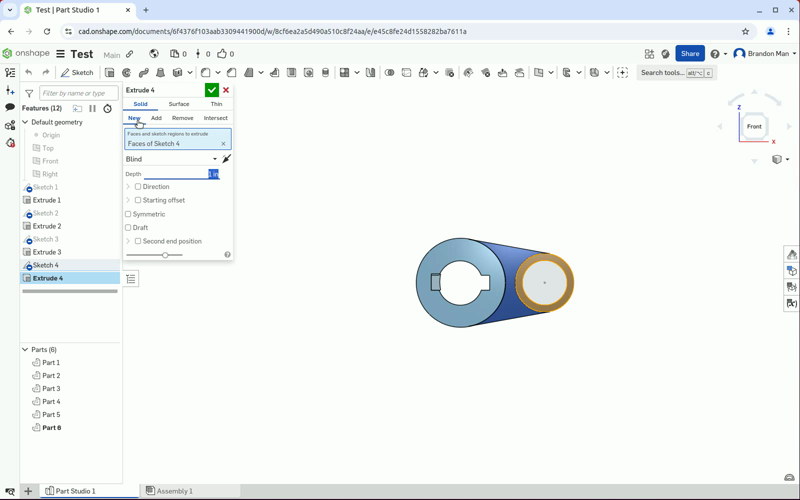
text(7.943)
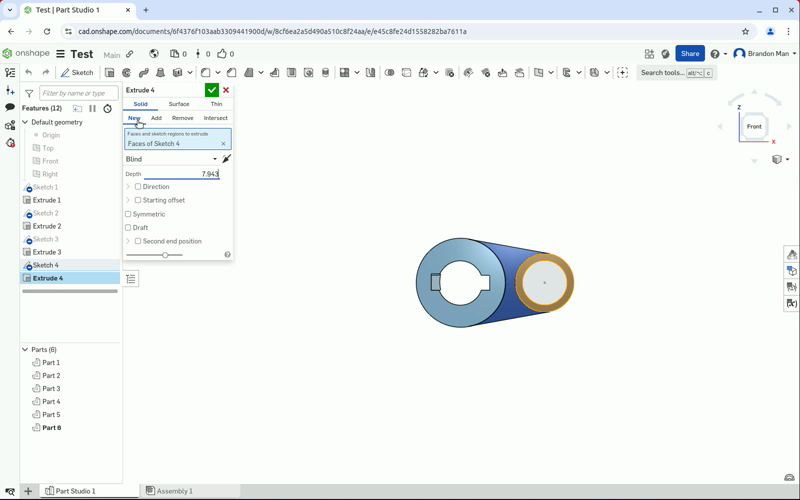
key(enter)
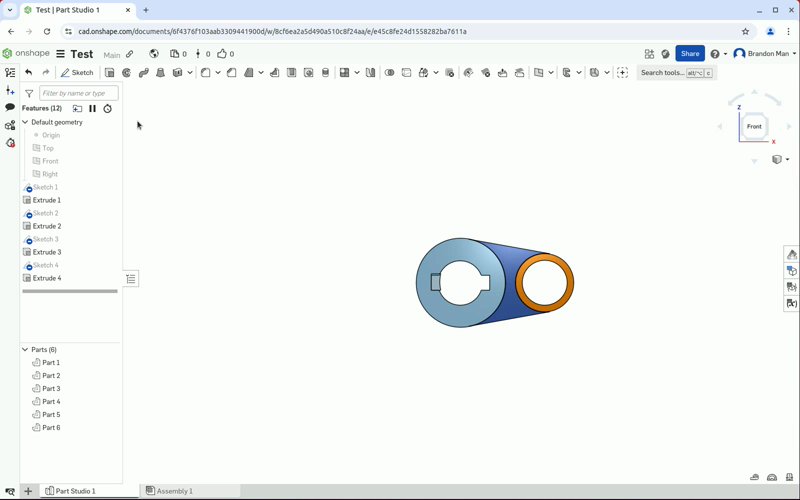
key(shift+h)
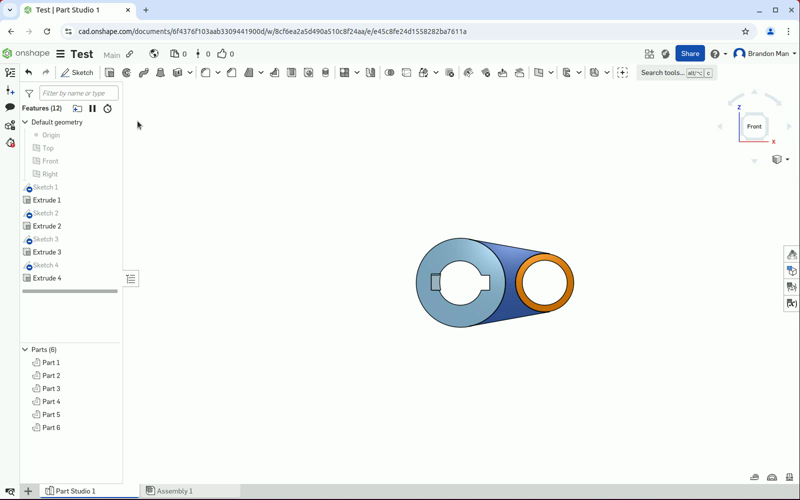
key(shift+h)
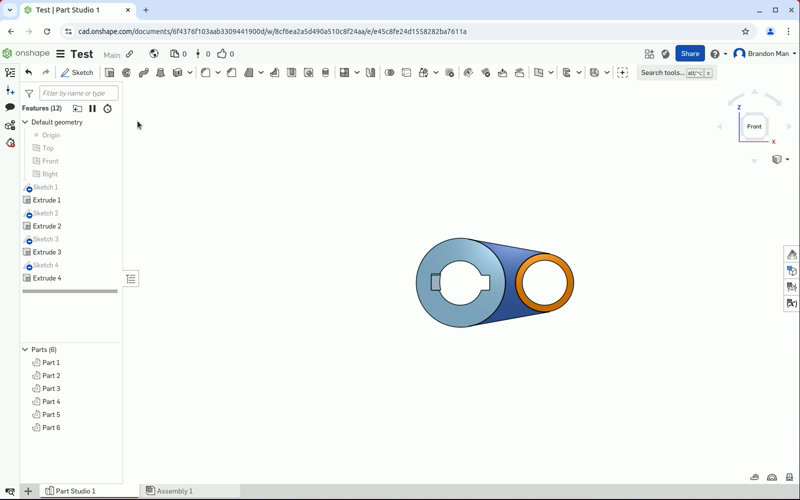
mouse_move(73, 189)
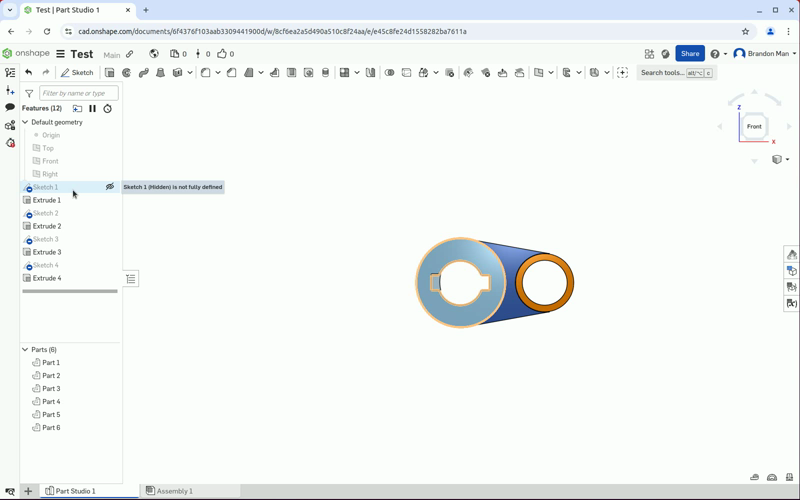
click(73, 189)
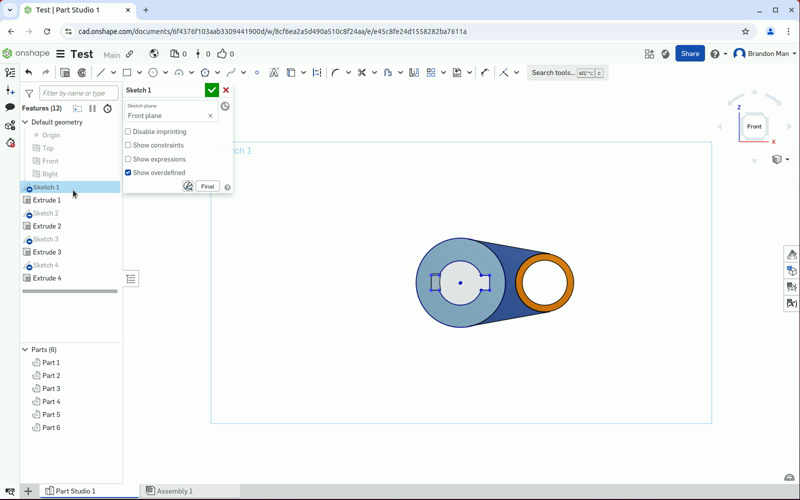
mouse_move(229, 92)
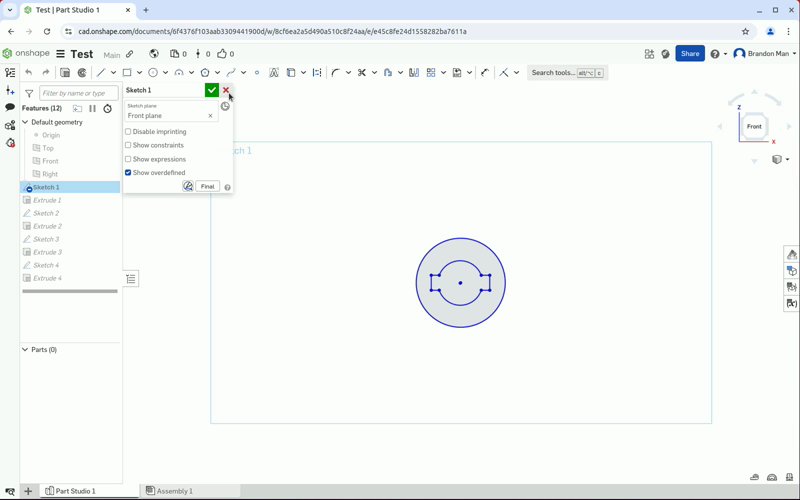
click(229, 92)
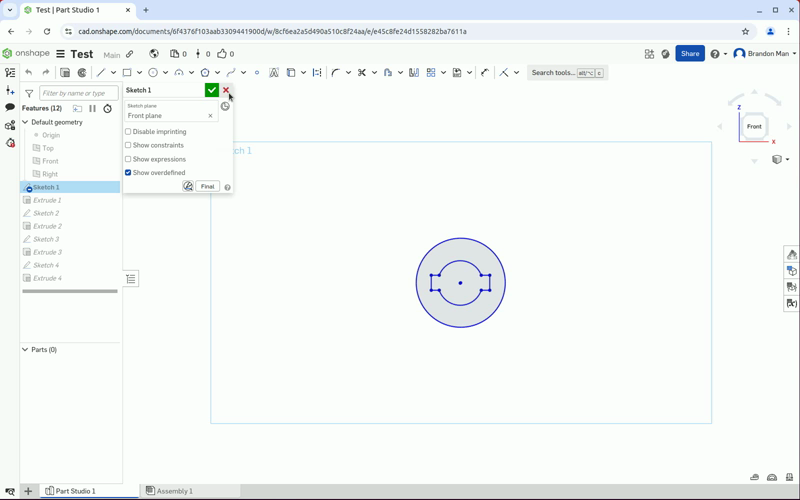
key(shift+s)
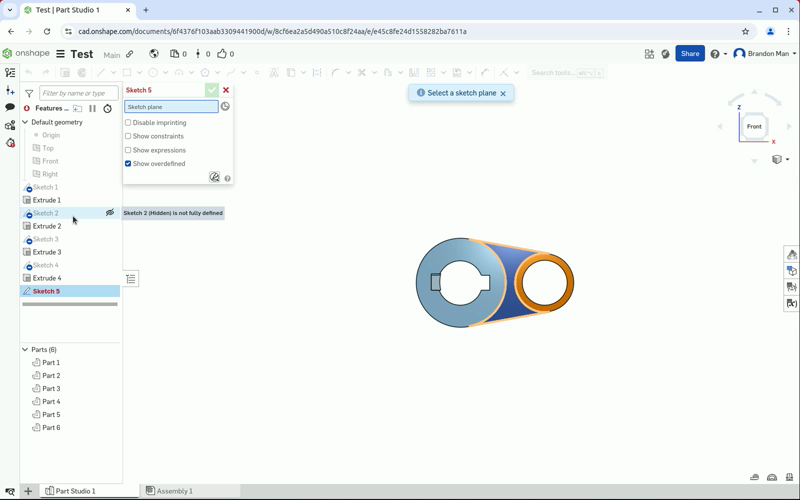
scroll(3)
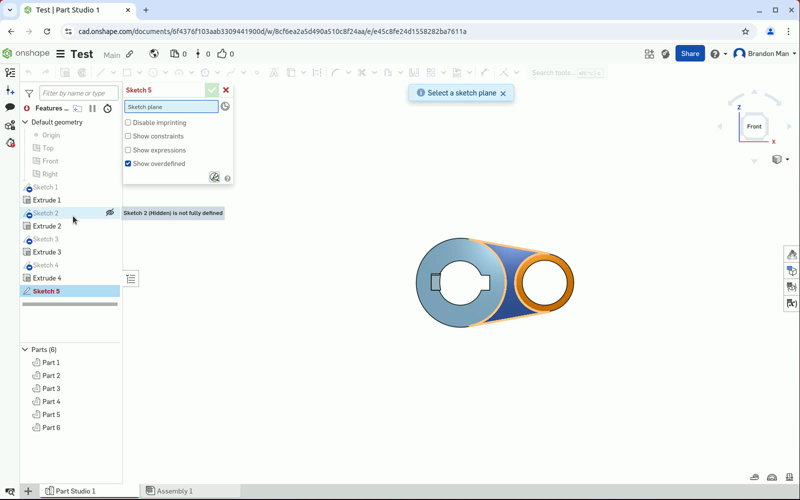
mouse_move(73, 163)
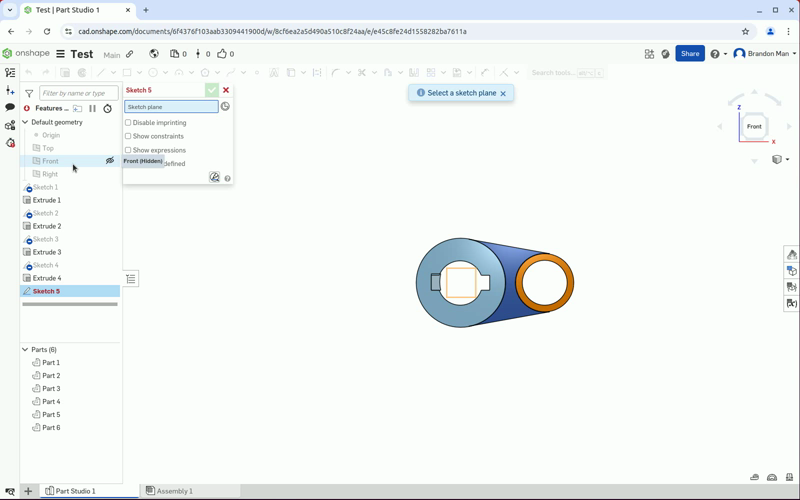
click(73, 163)
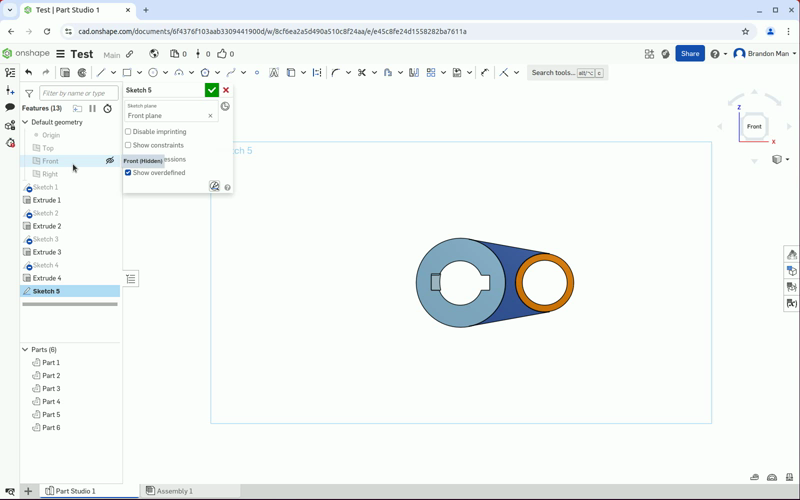
mouse_move(73, 352)
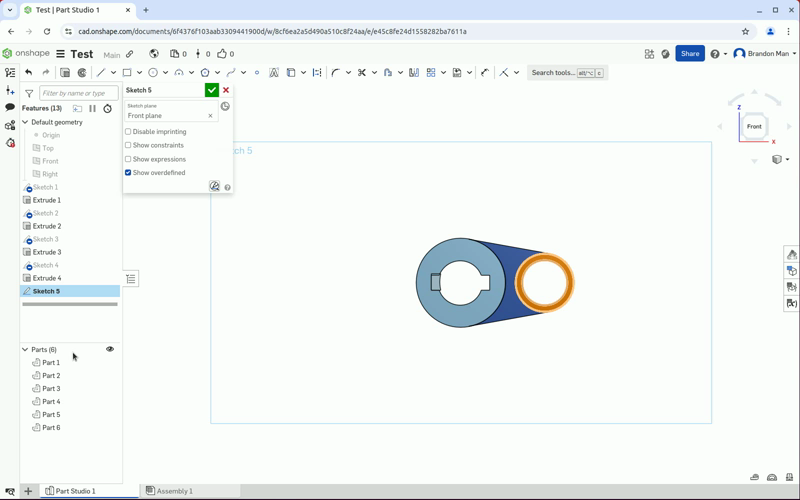
key(y)
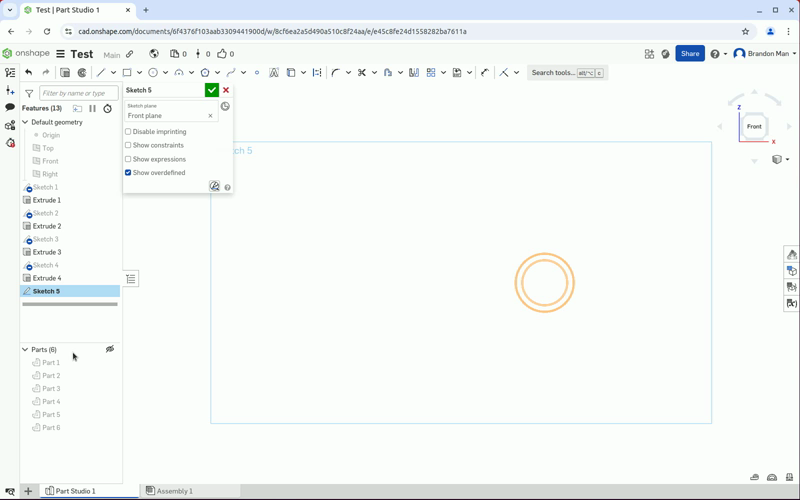
key(c)
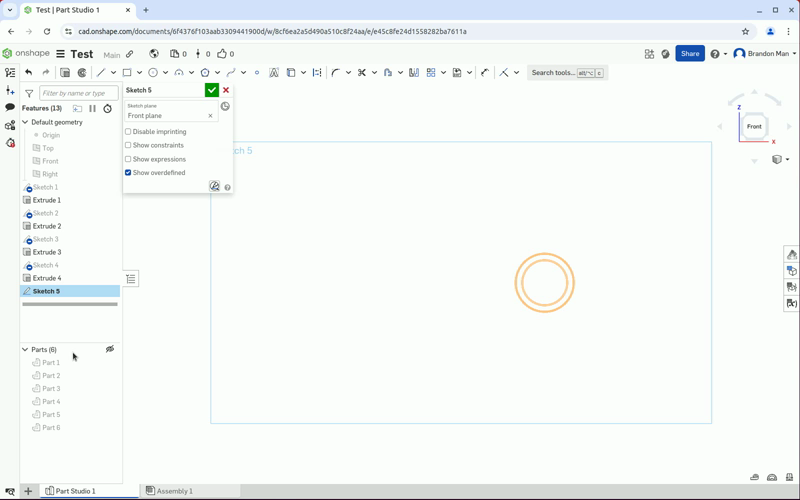
key_down(shift)
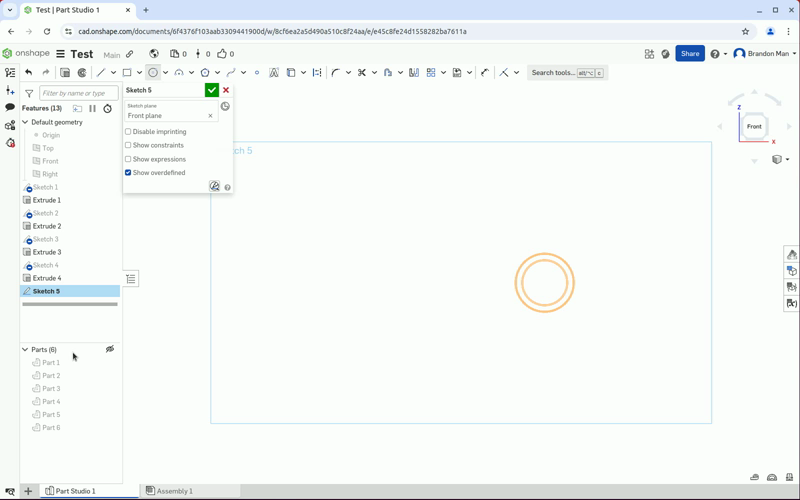
mouse_move(460, 282)
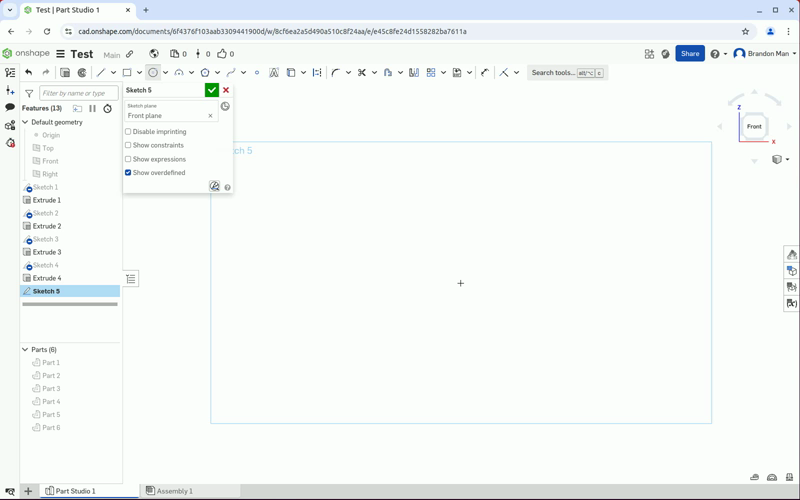
click(460, 282)
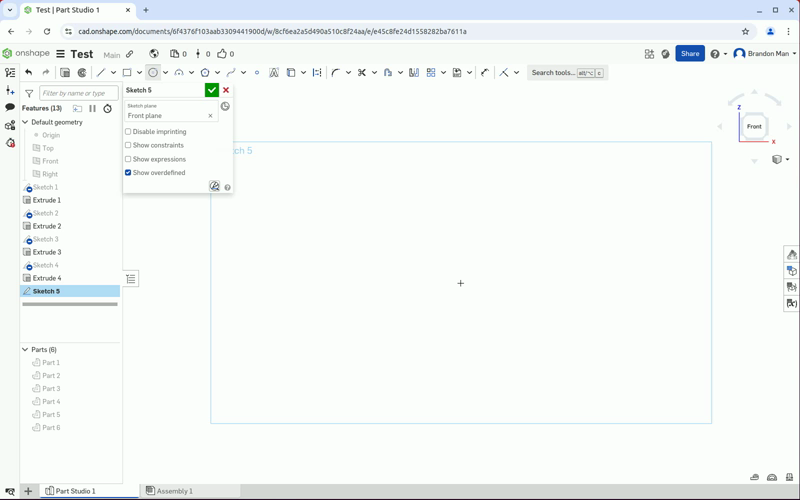
key_up(shift)
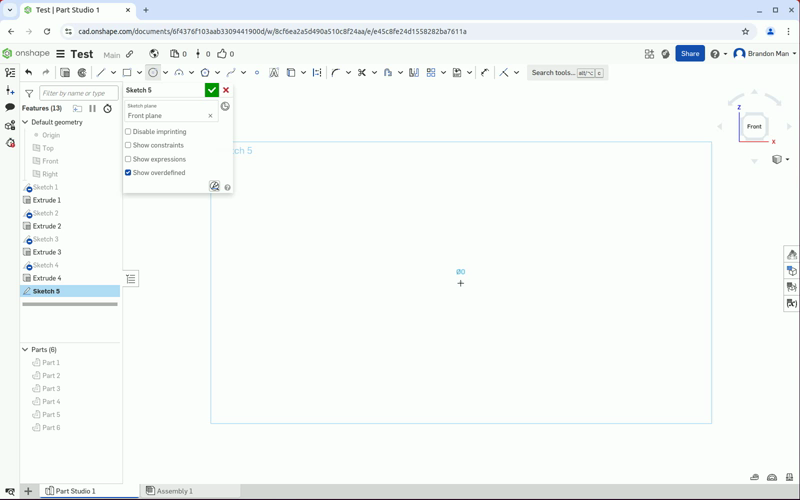
mouse_move(505, 282)
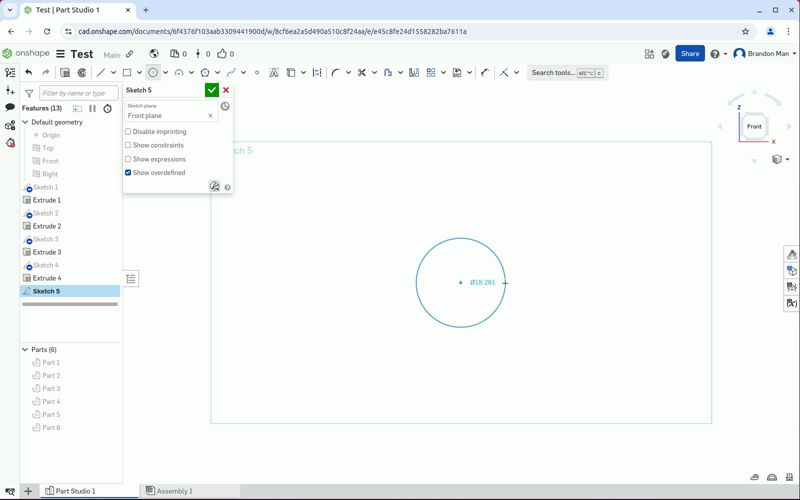
click(505, 282)
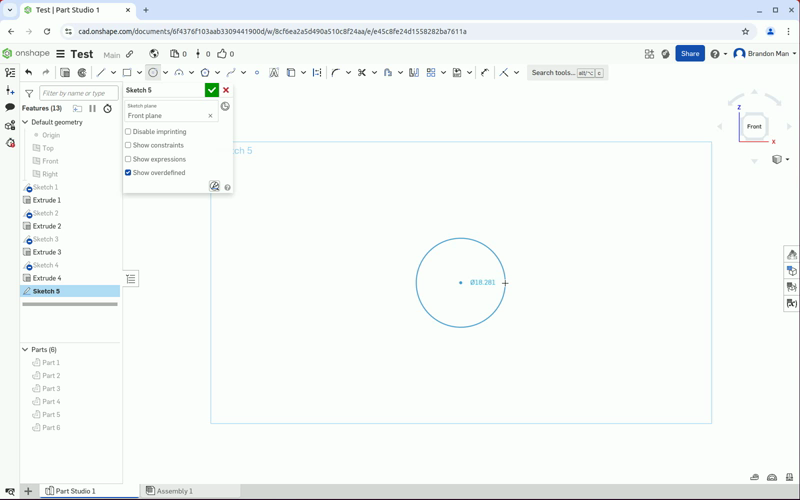
key(esc)
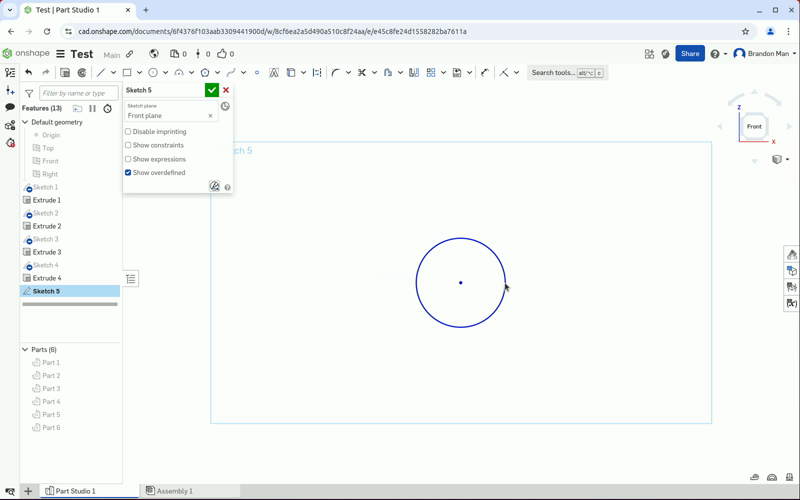
key(l)
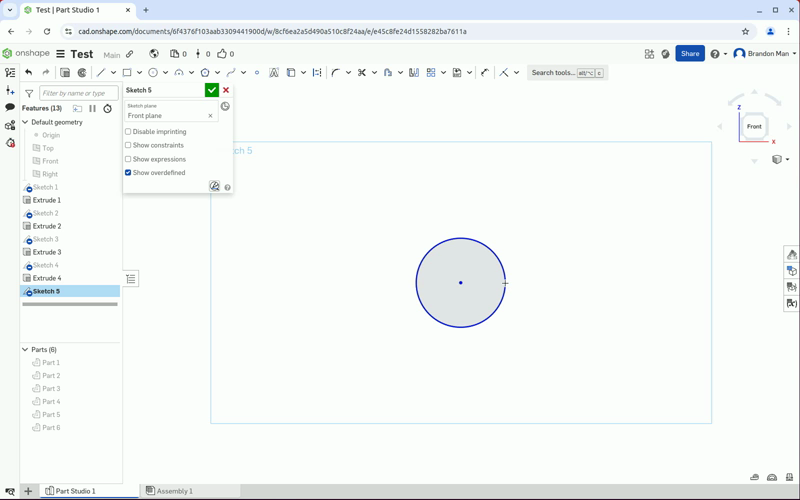
key_down(shift)
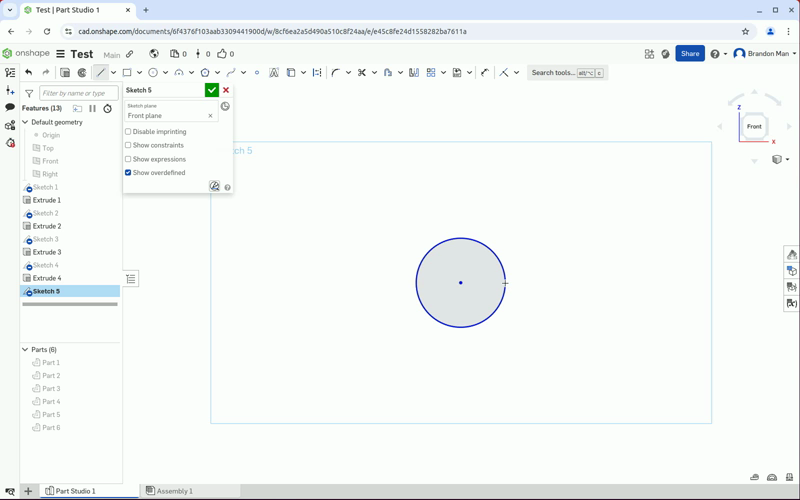
mouse_move(431, 290)
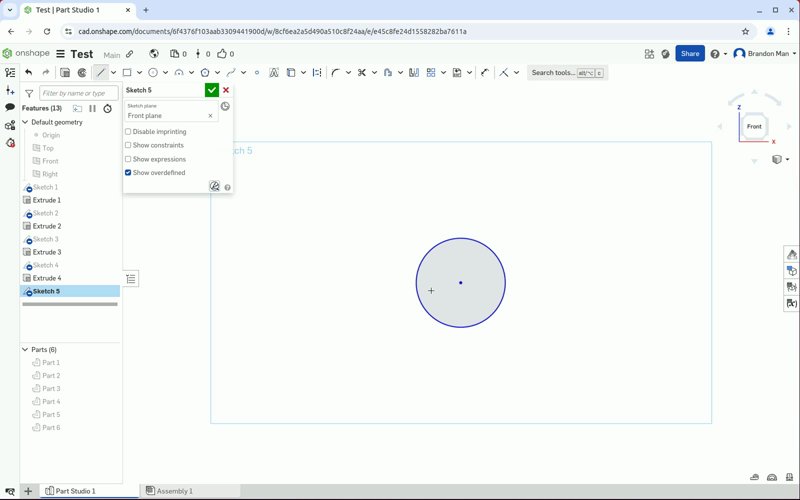
click(431, 290)
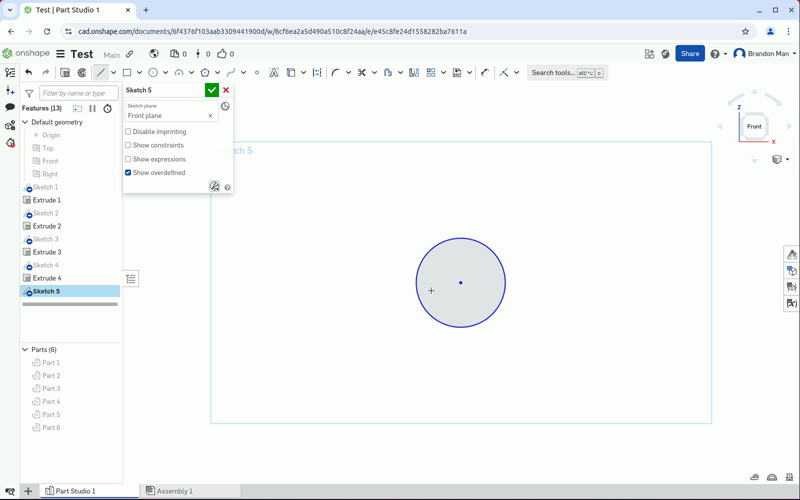
key_up(shift)
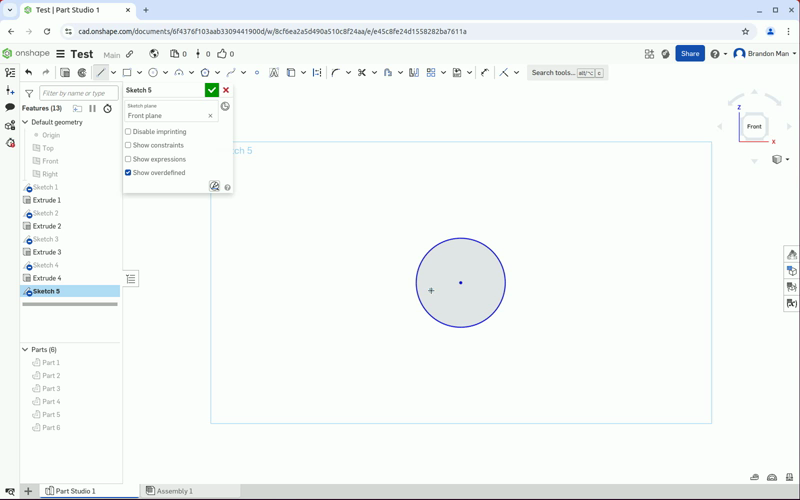
key_down(shift)
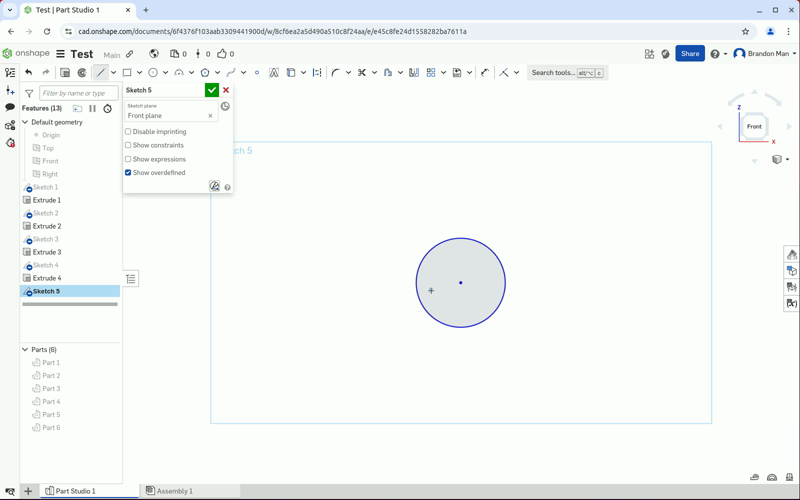
mouse_move(461, 290)
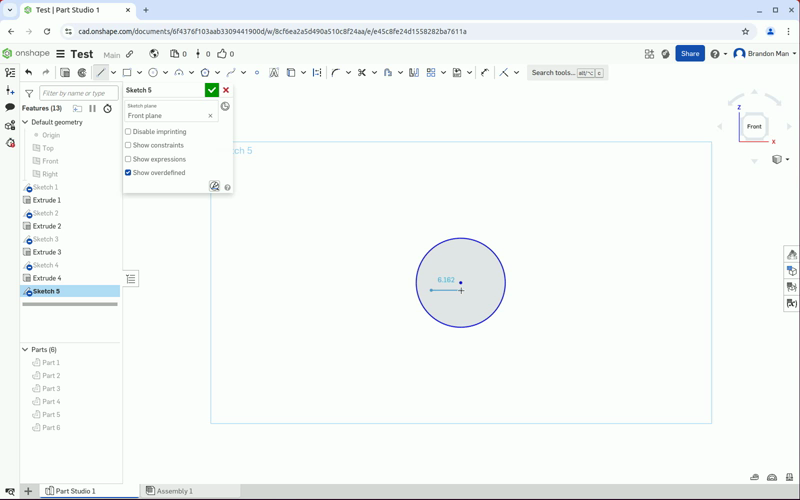
mouse_move(439, 290)
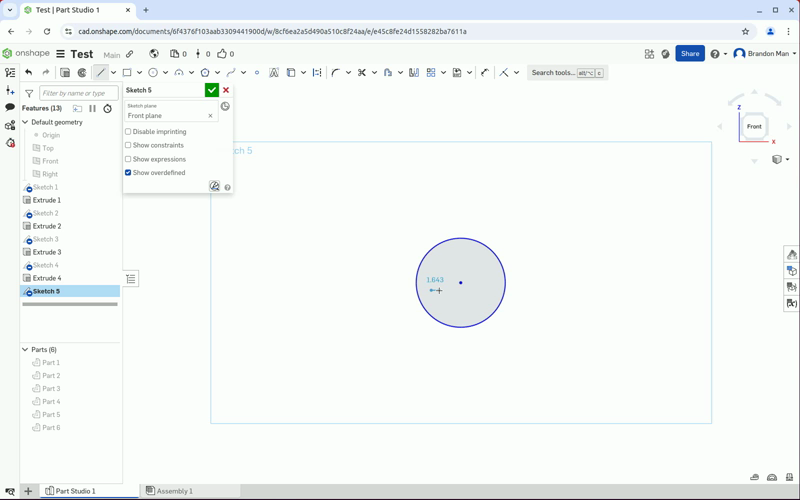
click(439, 290)
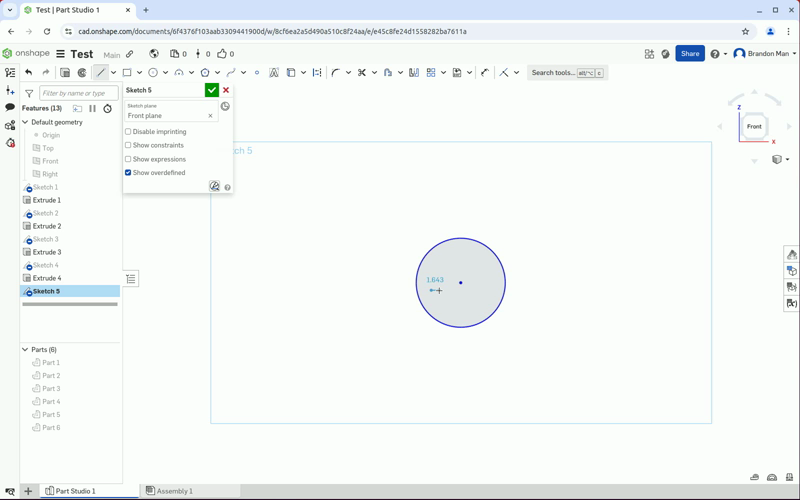
key_up(shift)
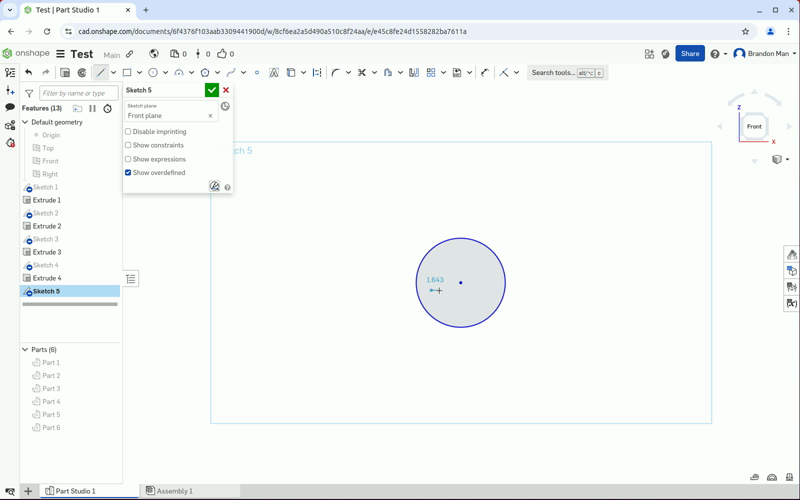
key(esc)
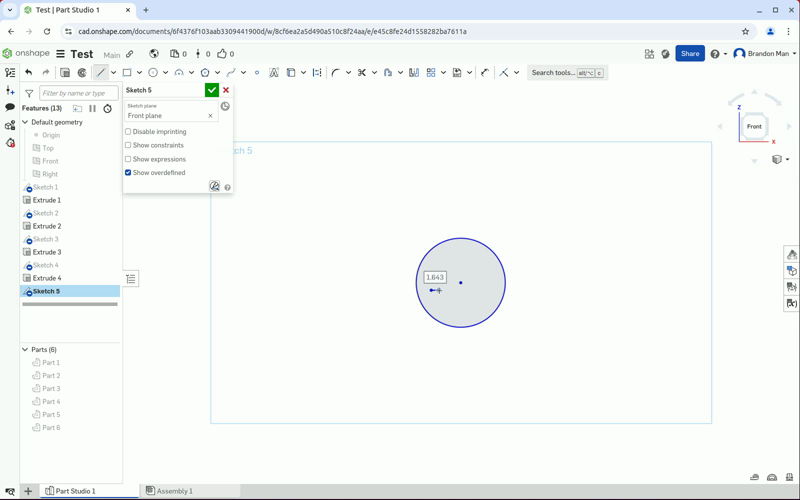
key(a)
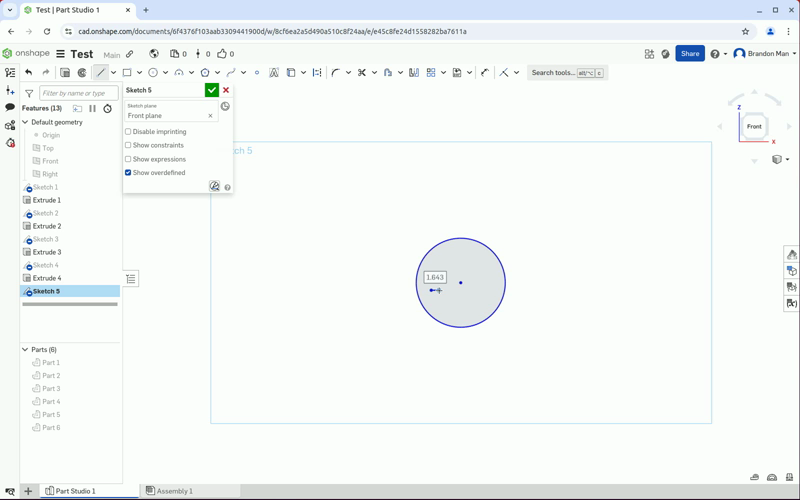
mouse_move(439, 290)
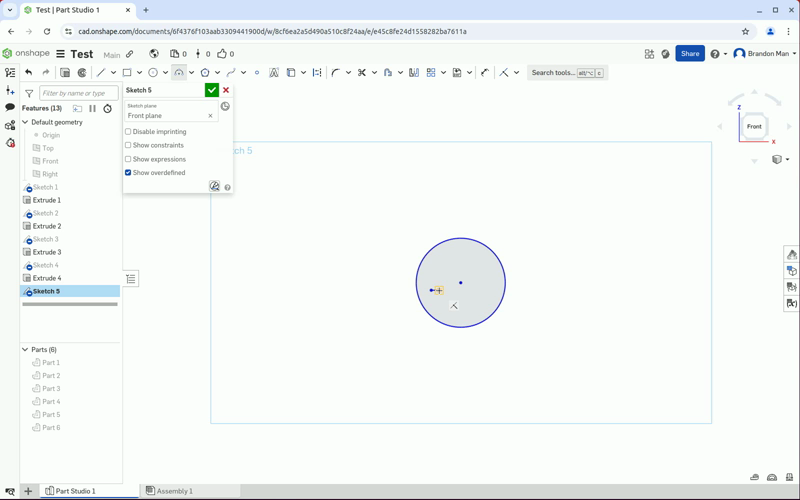
click(439, 290)
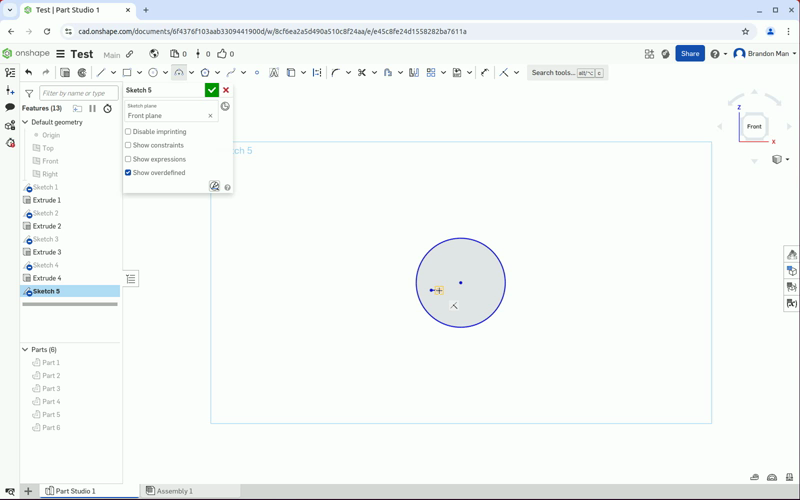
key_down(shift)
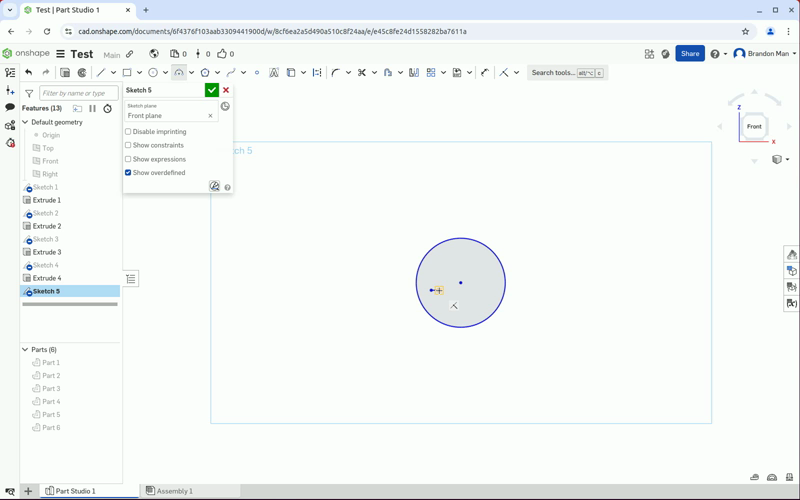
mouse_move(481, 290)
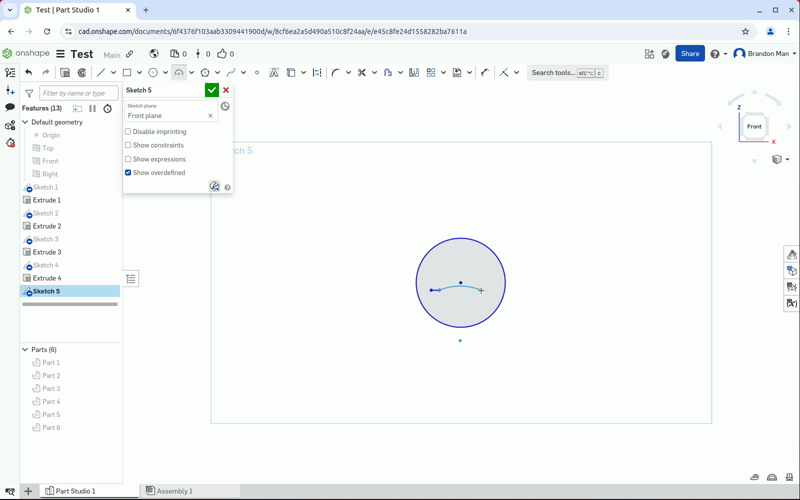
click(481, 290)
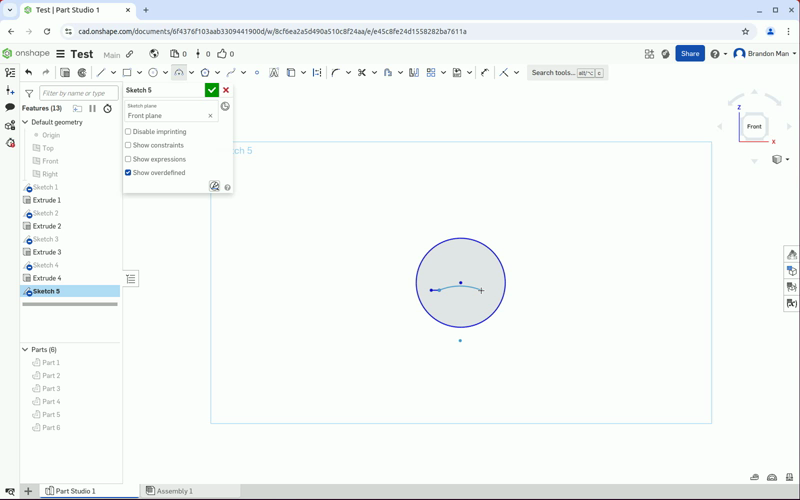
mouse_move(460, 305)
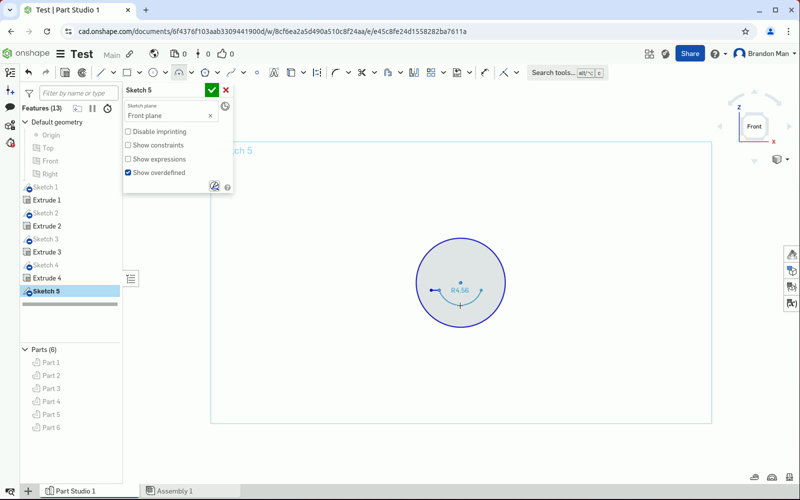
click(460, 305)
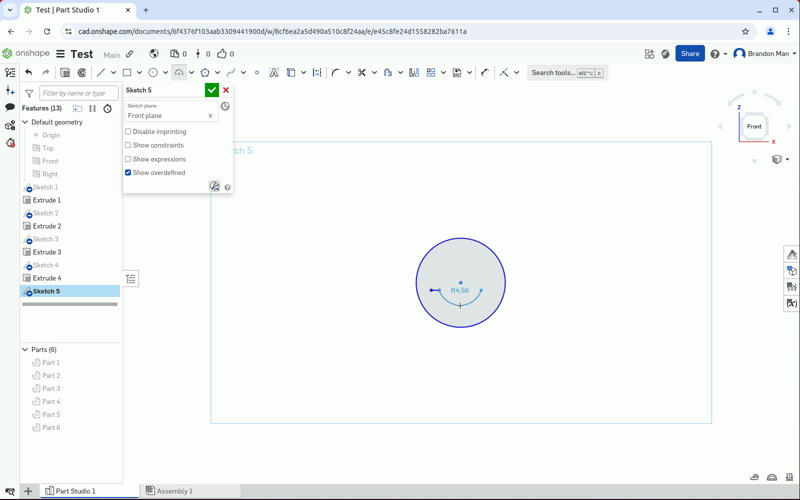
key_up(shift)
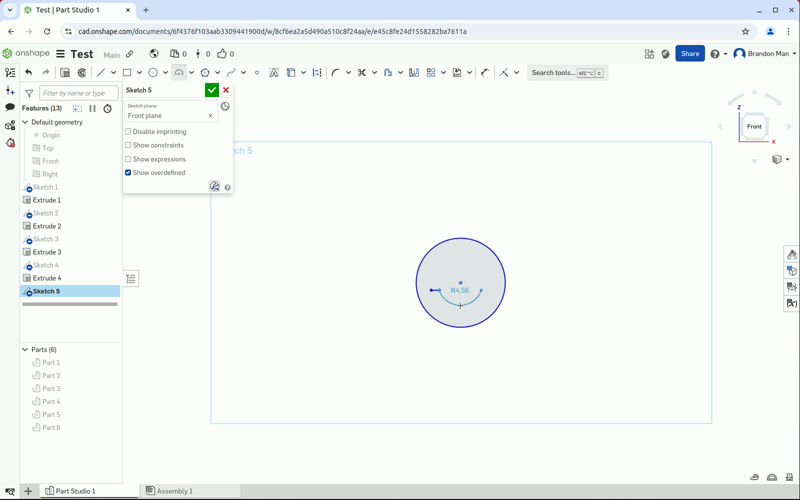
key(esc)
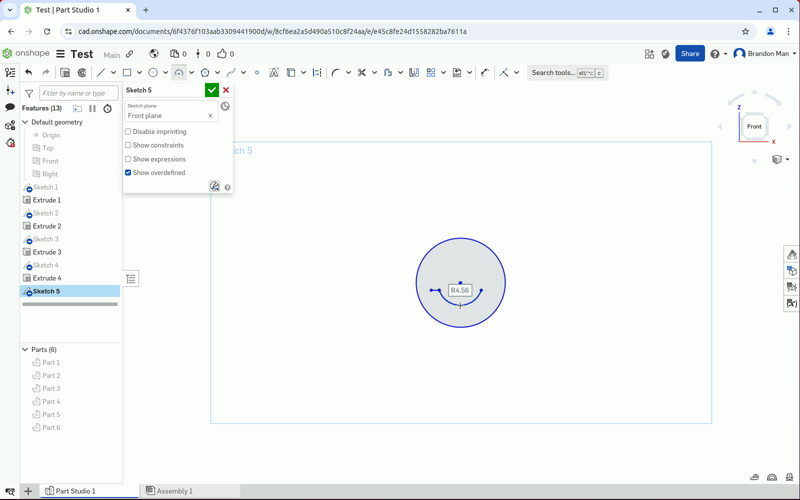
key(l)
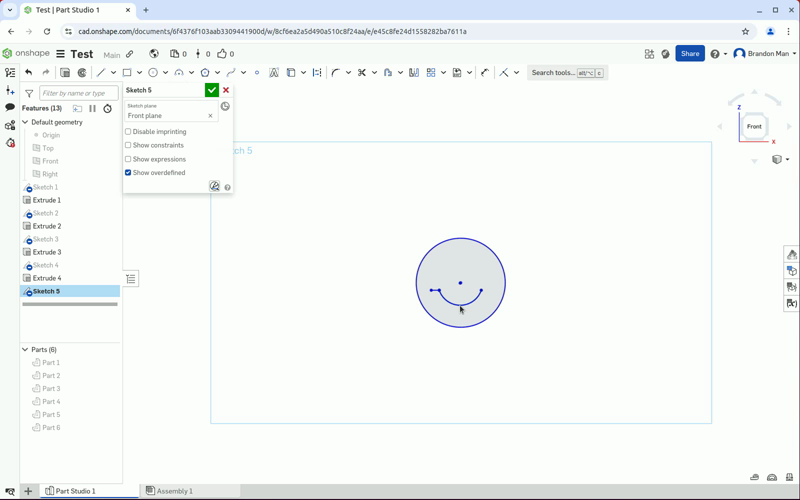
mouse_move(481, 290)
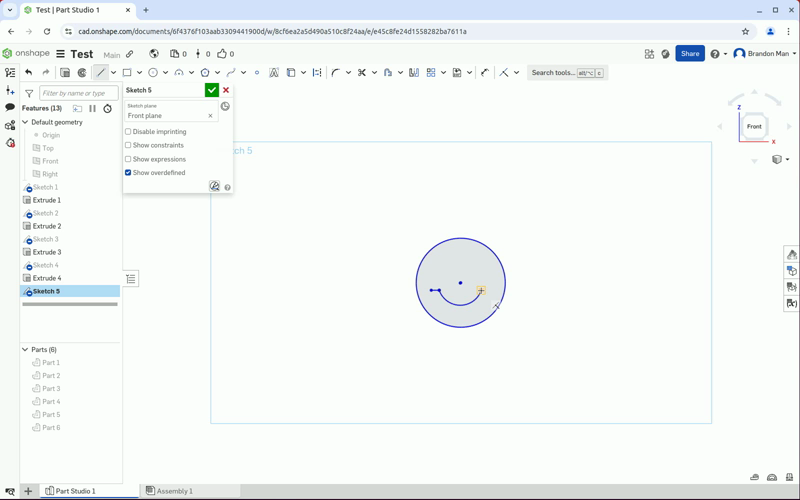
click(481, 290)
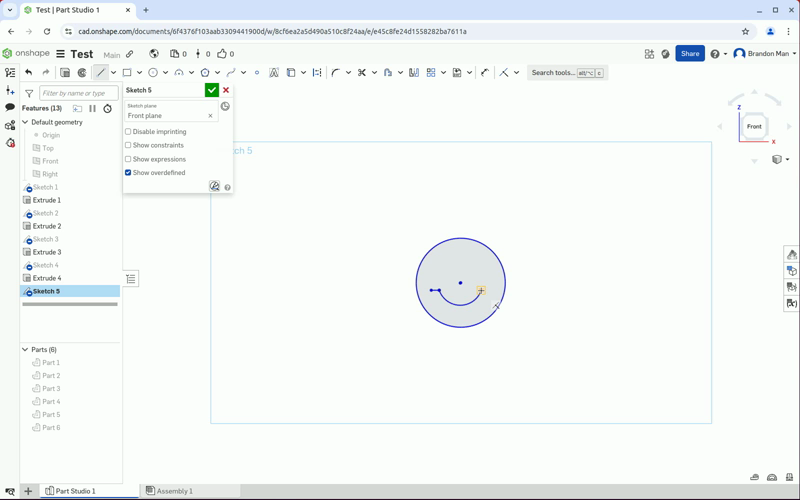
key_down(shift)
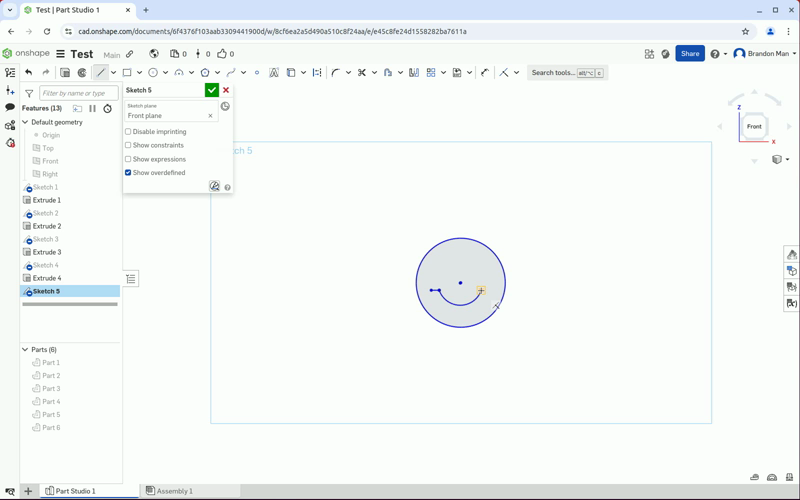
mouse_move(511, 290)
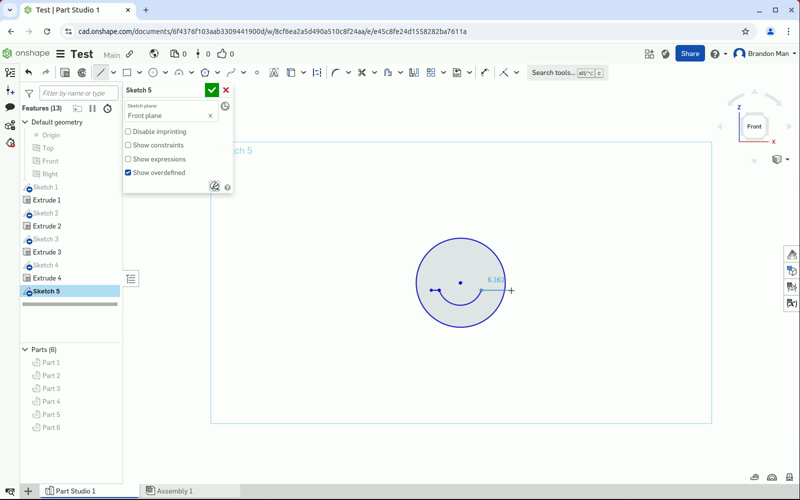
mouse_move(489, 290)
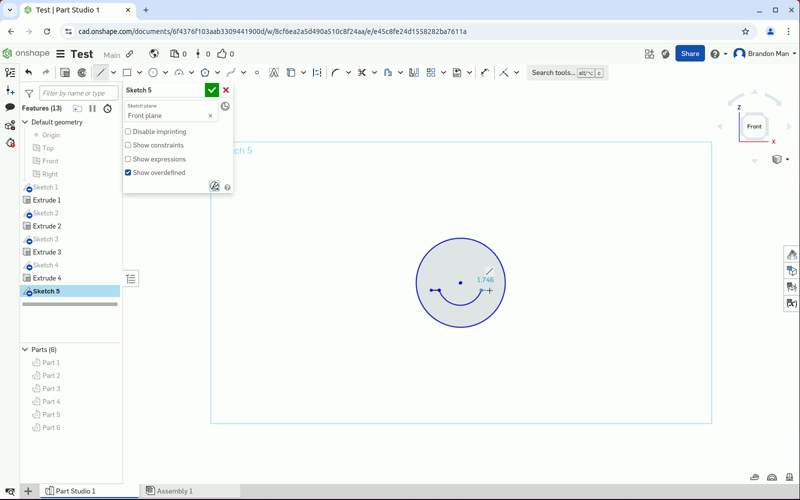
click(489, 290)
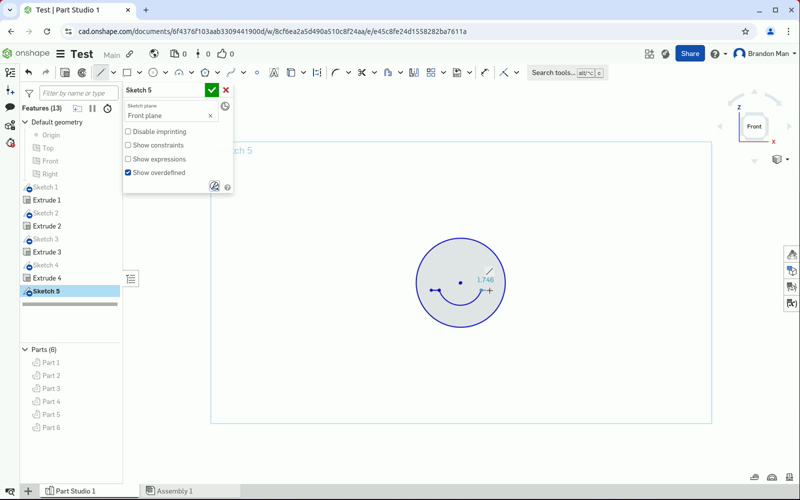
key_up(shift)
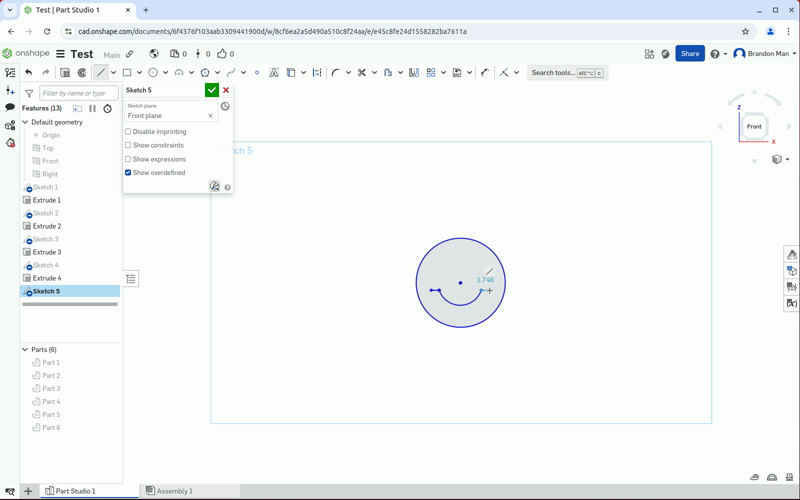
key_down(shift)
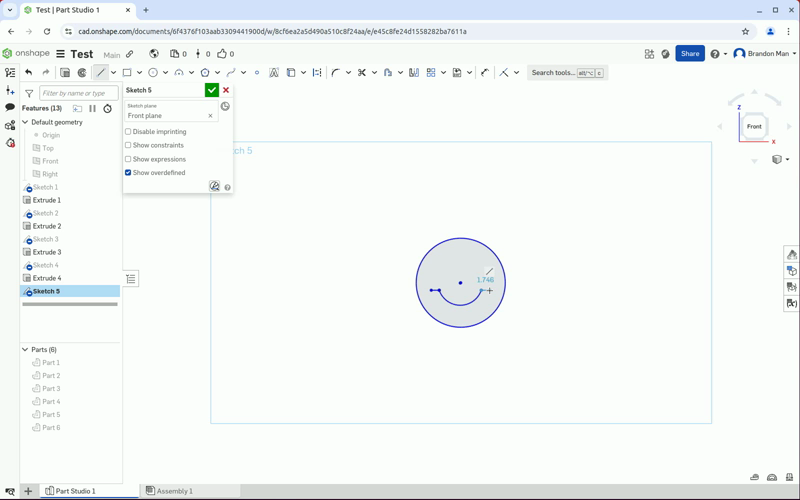
mouse_move(519, 290)
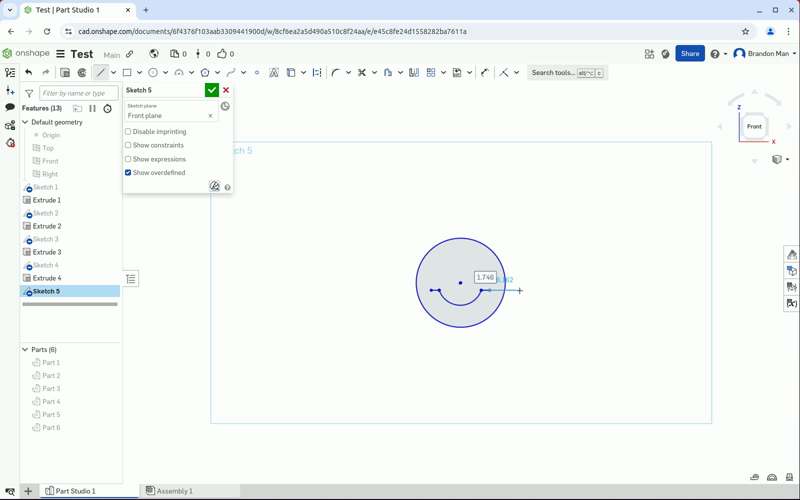
mouse_move(489, 275)
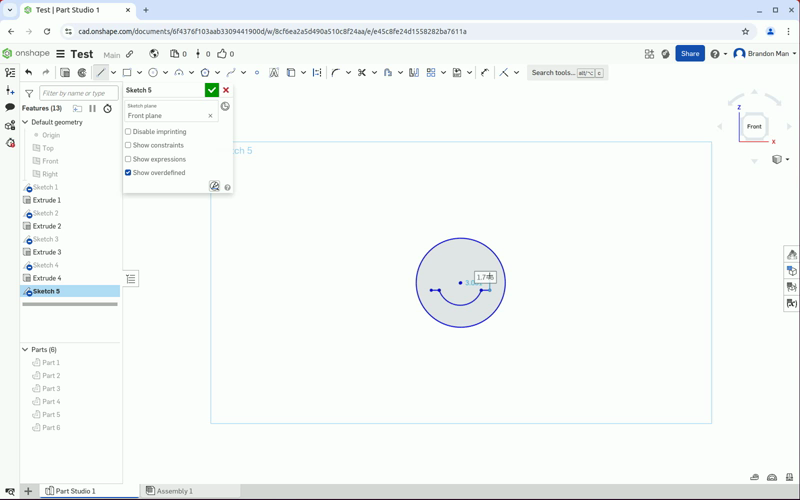
click(489, 275)
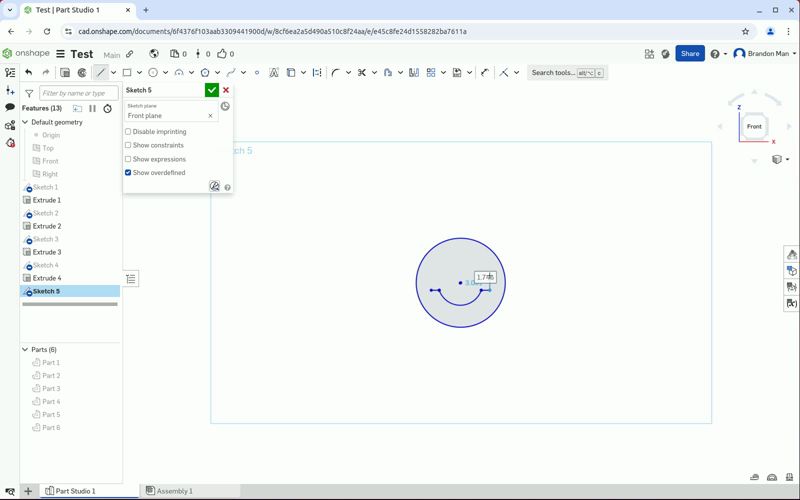
key_up(shift)
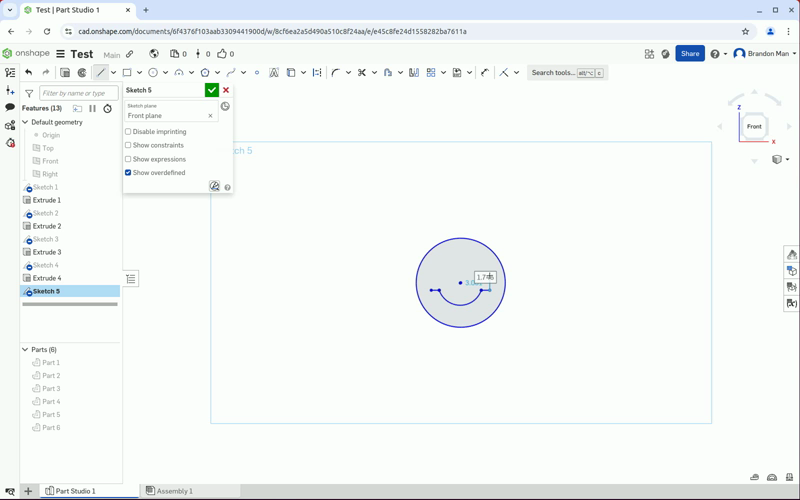
key_down(shift)
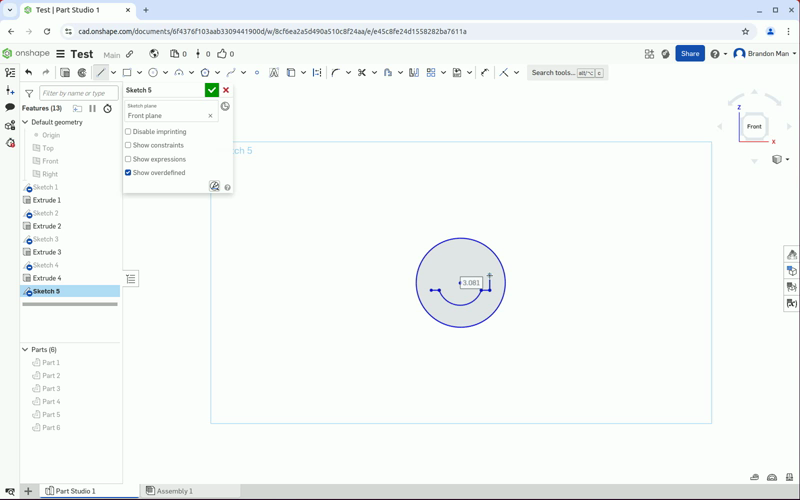
mouse_move(519, 275)
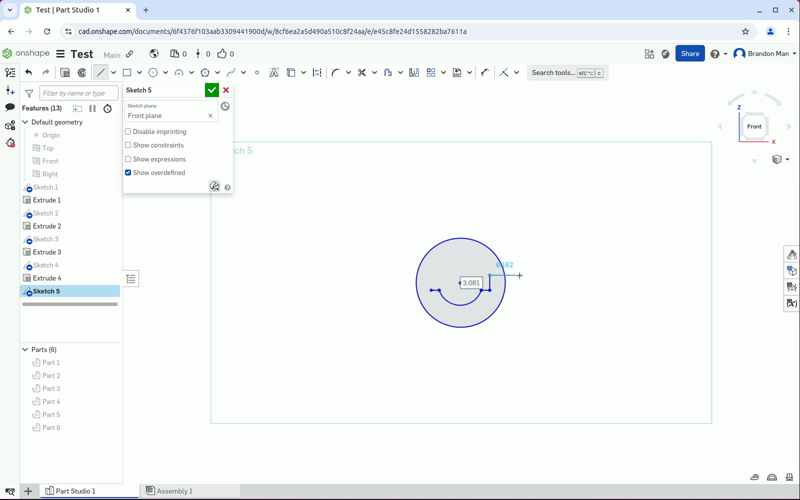
mouse_move(481, 275)
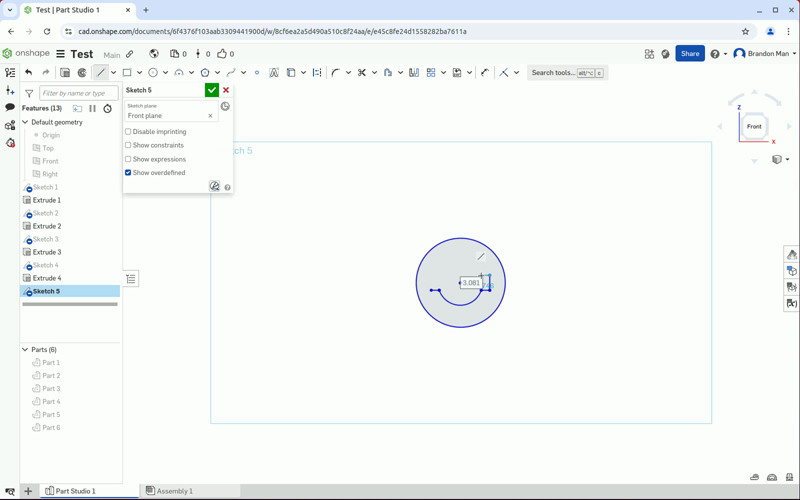
click(481, 275)
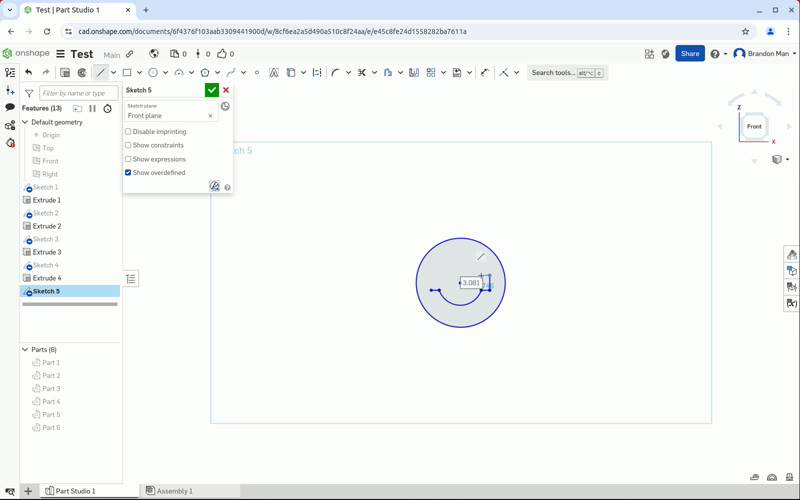
key_up(shift)
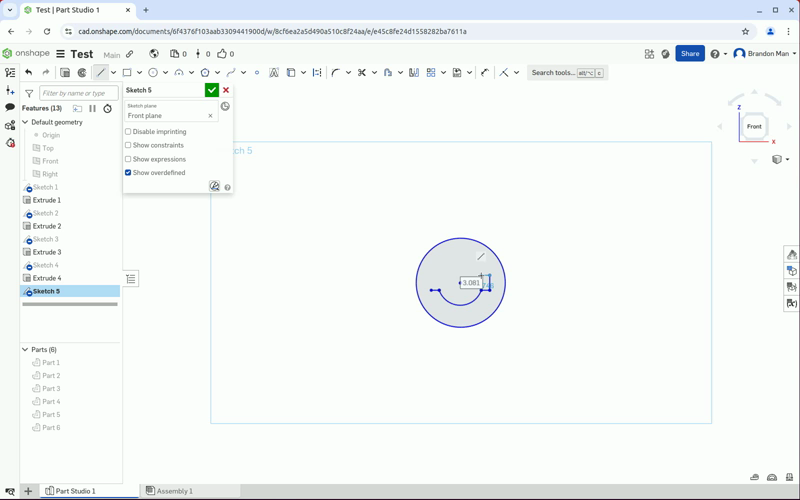
key(esc)
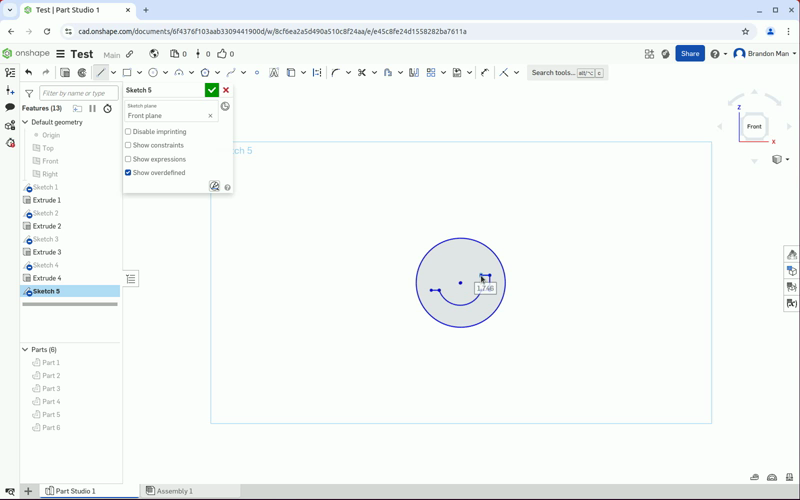
key(a)
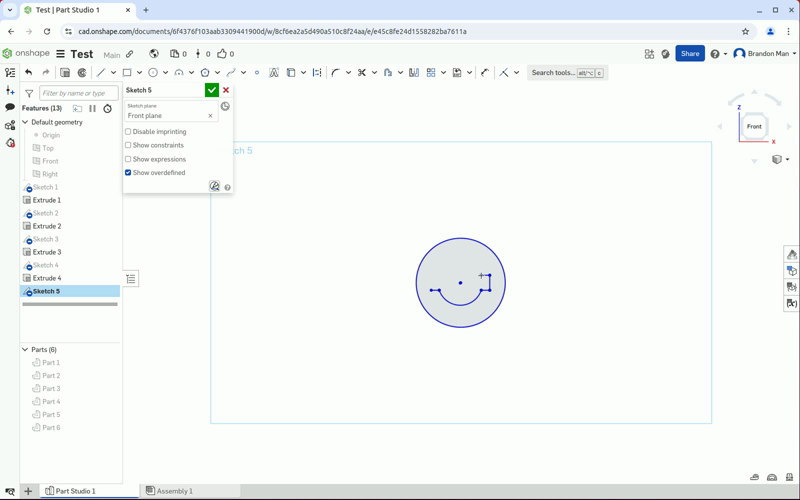
mouse_move(481, 275)
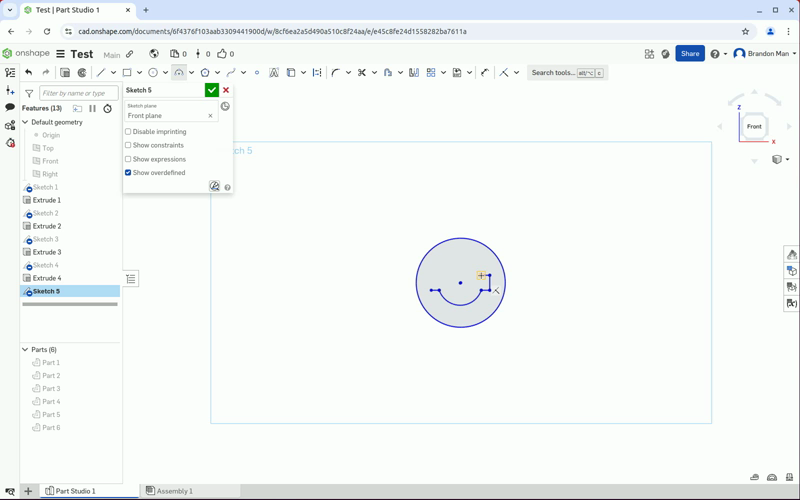
click(481, 275)
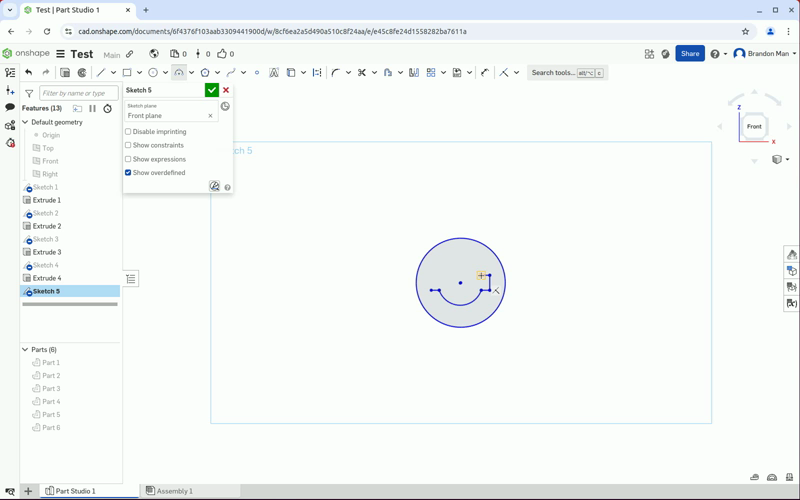
key_down(shift)
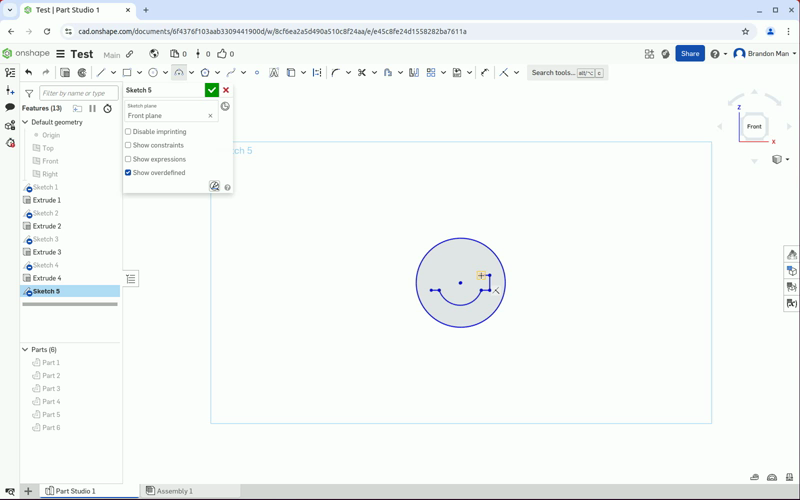
mouse_move(439, 275)
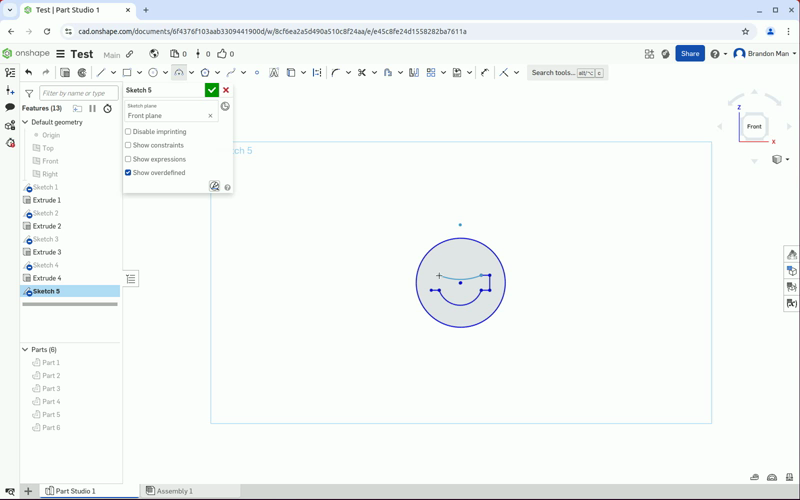
click(439, 275)
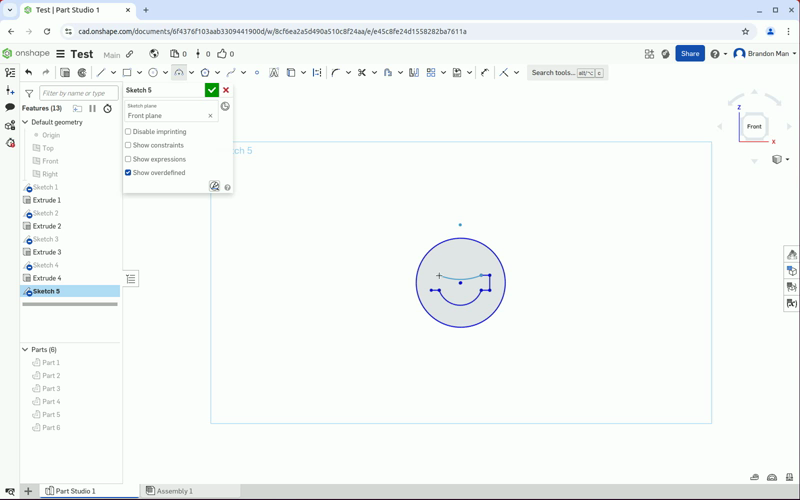
mouse_move(460, 260)
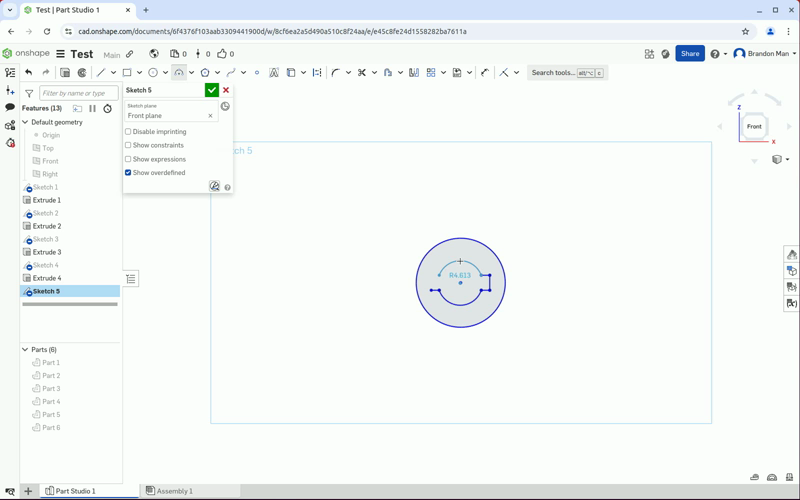
click(460, 260)
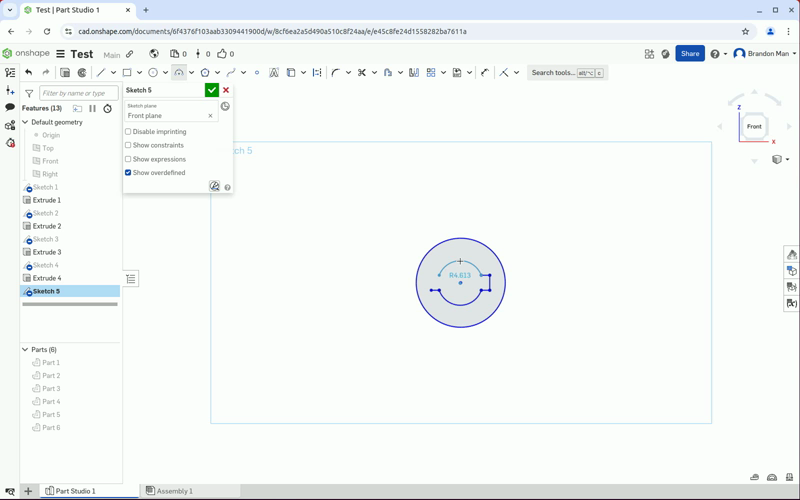
key_up(shift)
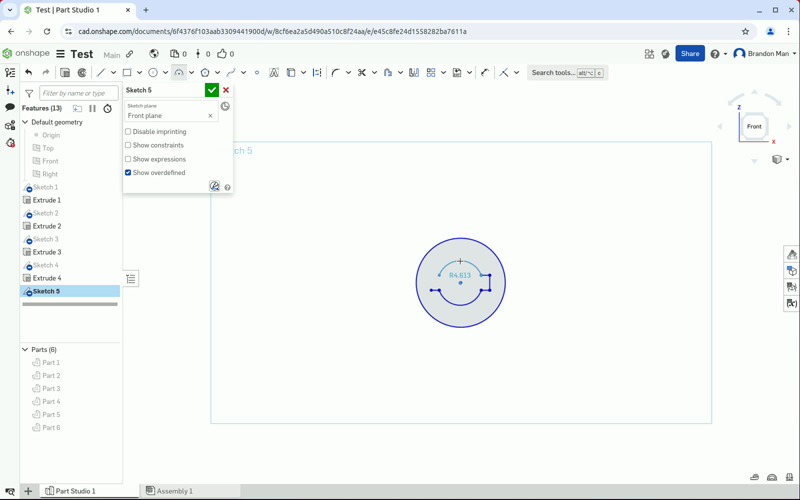
key(esc)
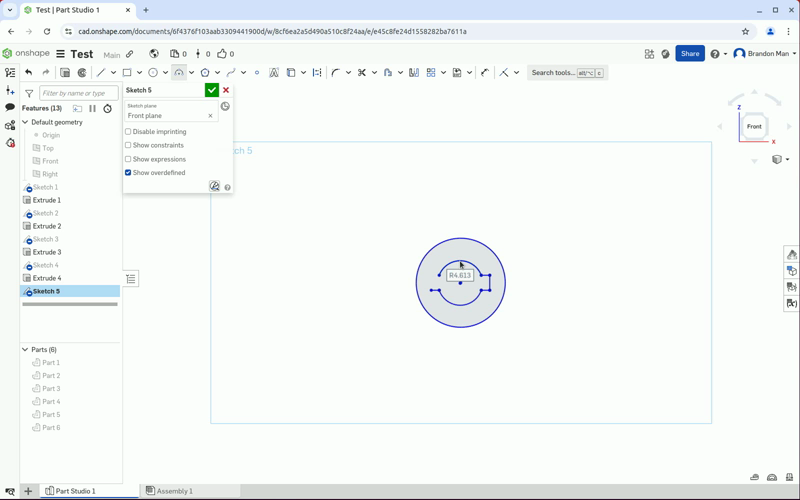
key(l)
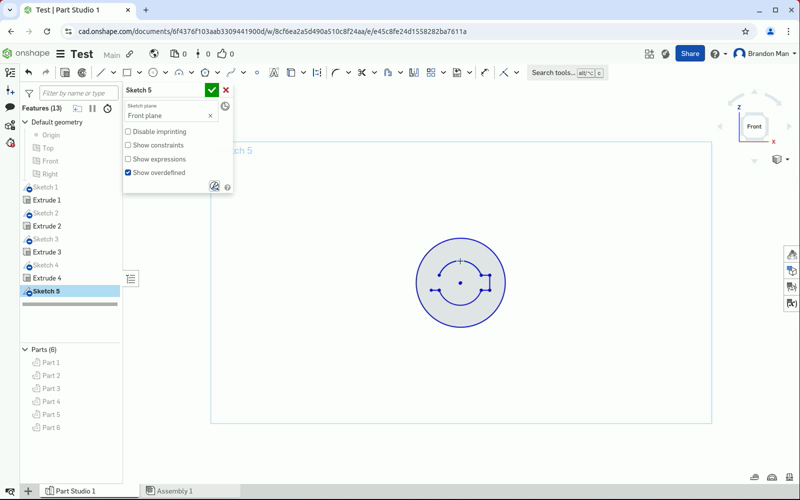
mouse_move(439, 275)
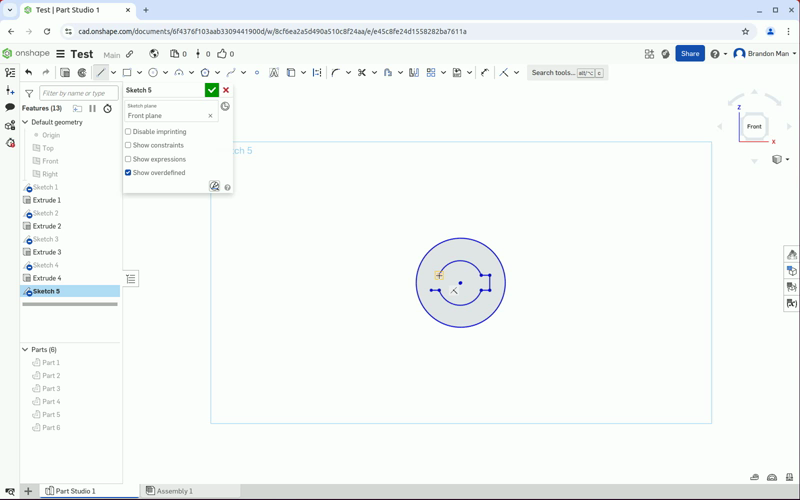
click(439, 275)
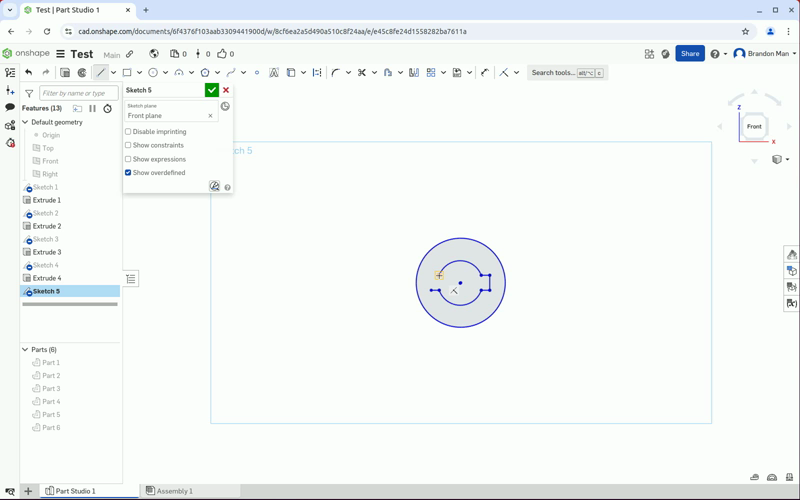
key_down(shift)
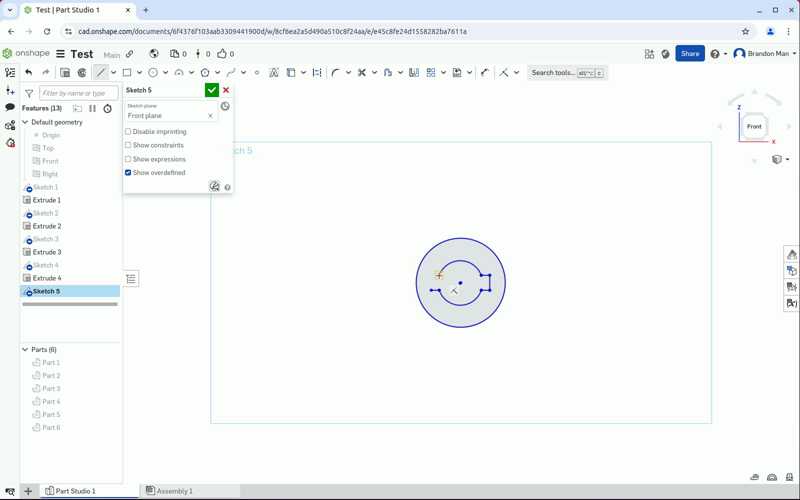
mouse_move(469, 275)
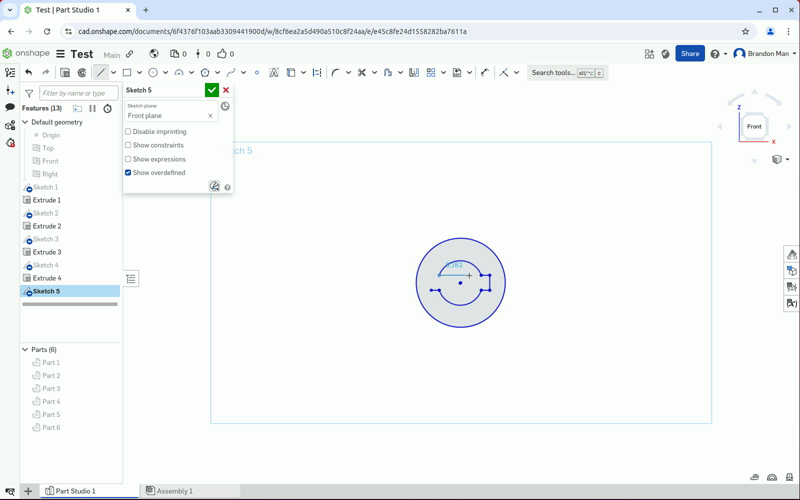
mouse_move(431, 275)
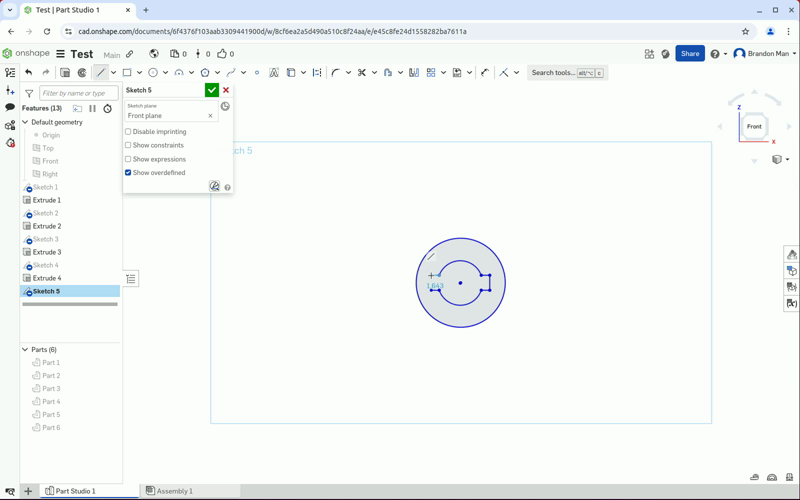
click(431, 275)
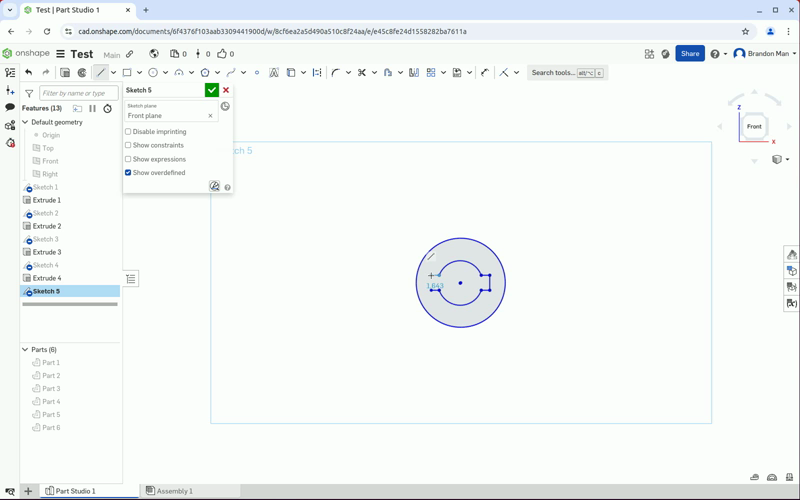
key_up(shift)
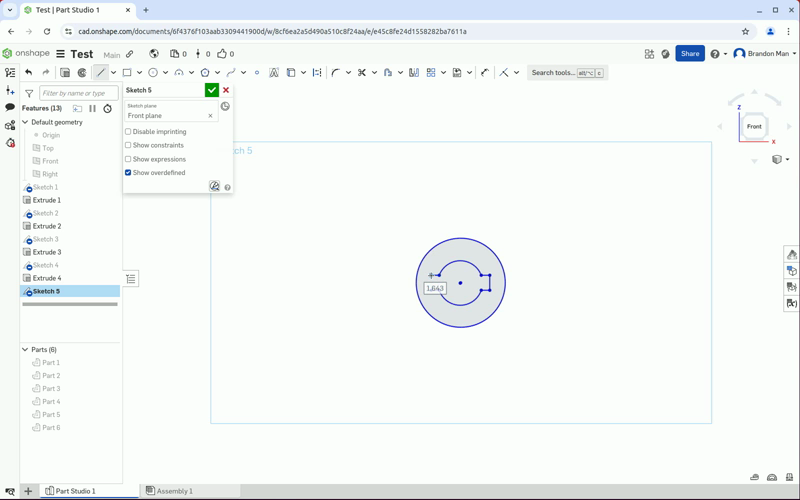
mouse_move(461, 275)
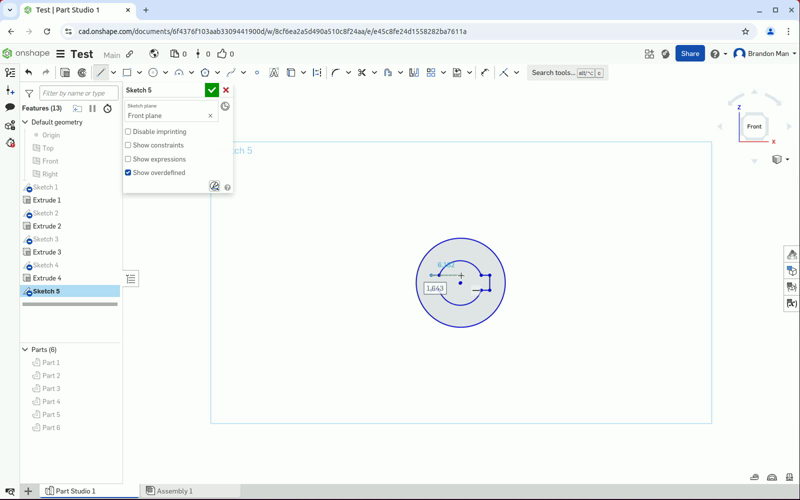
key_down(shift)
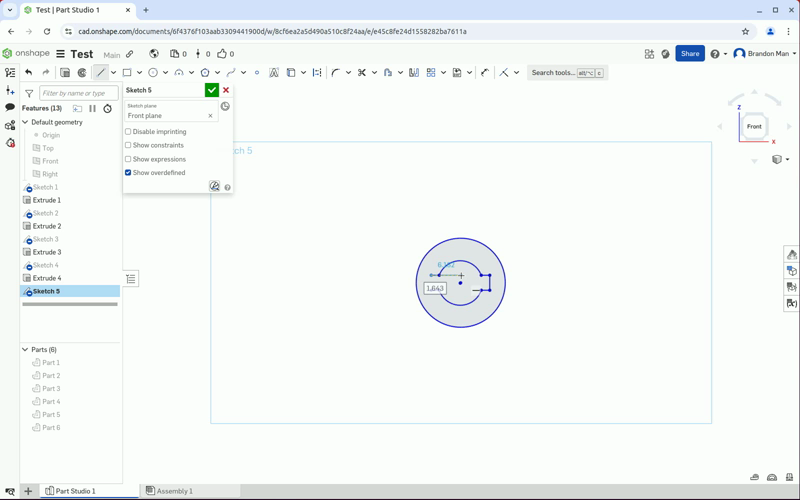
mouse_move(431, 290)
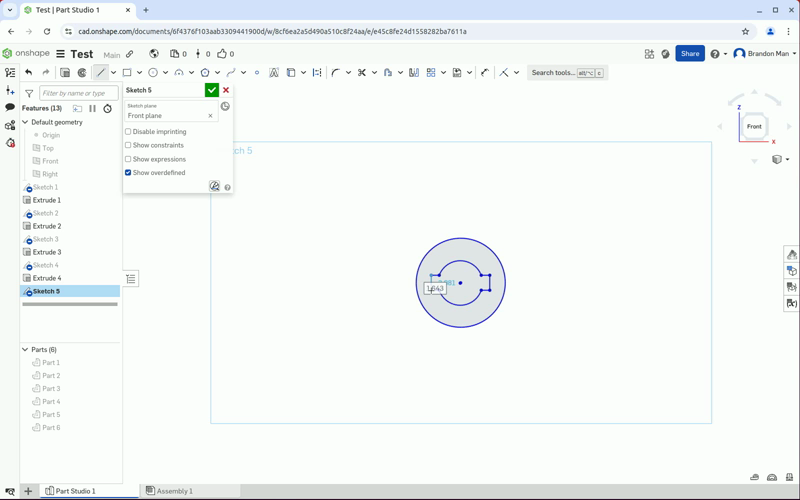
key_up(shift)
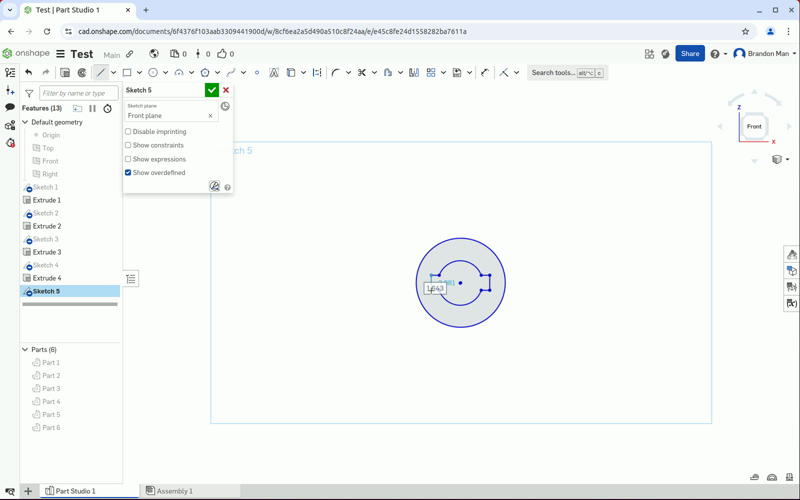
click(431, 290)
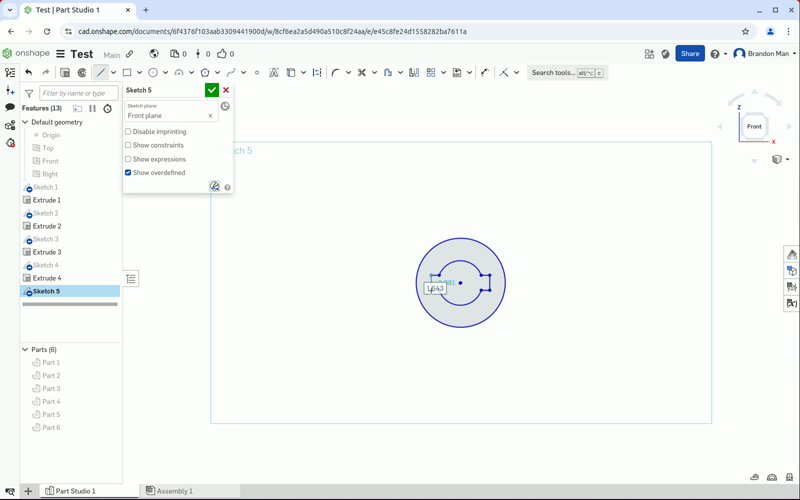
key(esc)
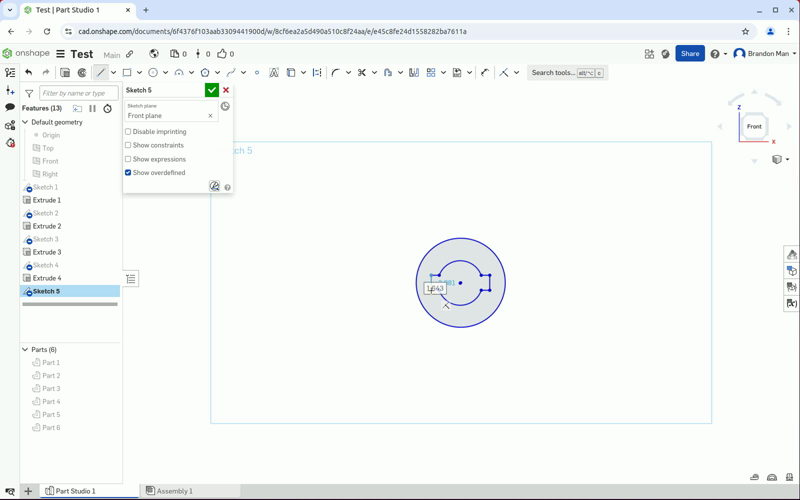
mouse_move(482, 296)
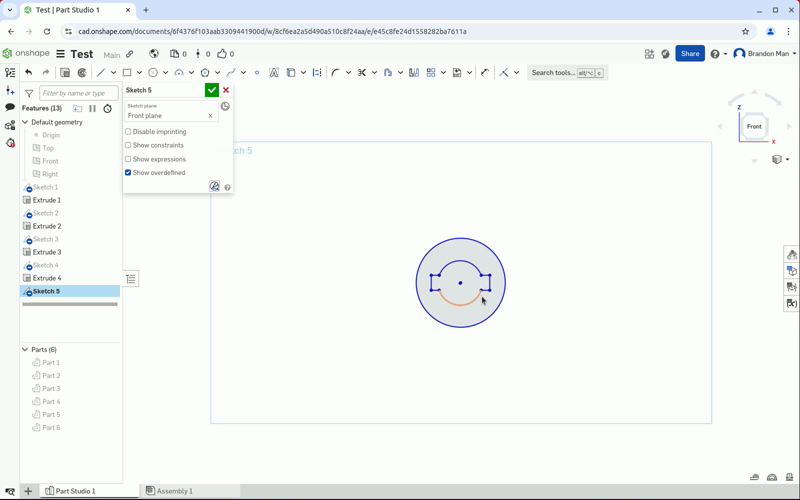
click(482, 296)
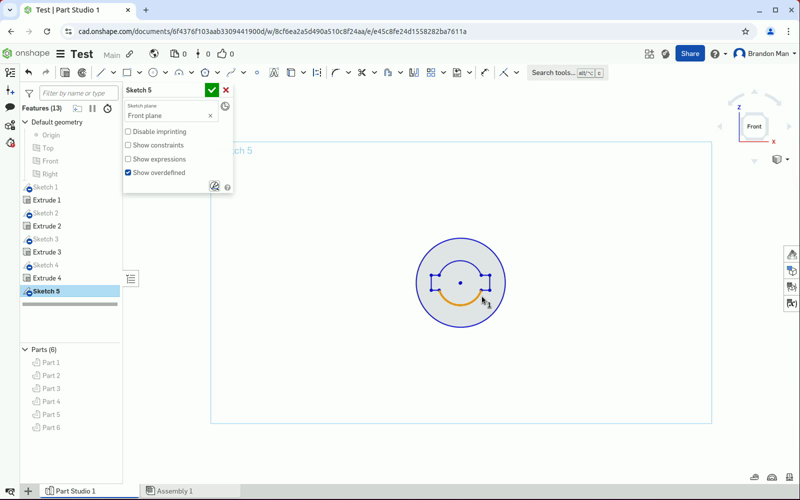
mouse_move(73, 352)
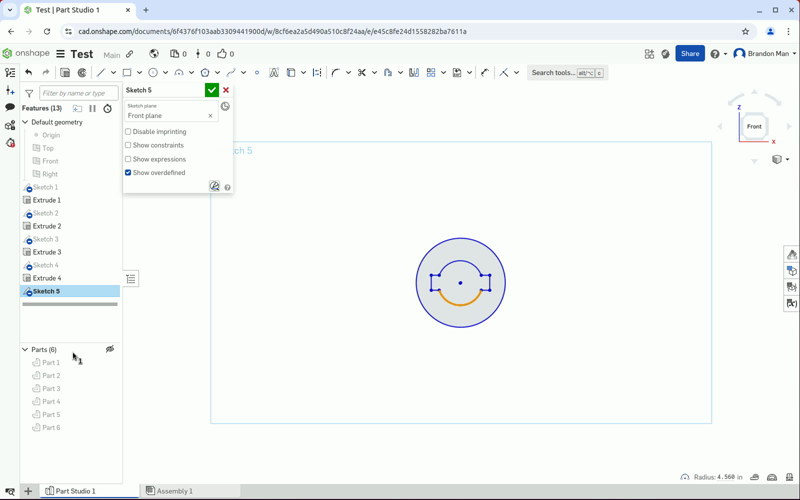
key(shift+y)
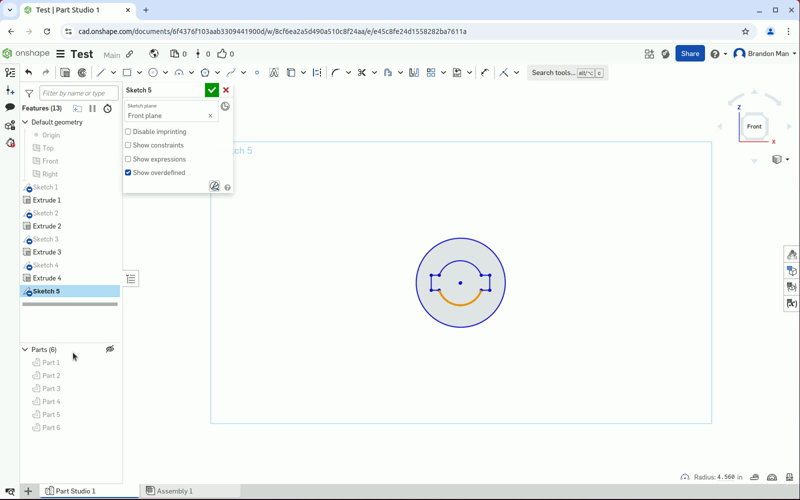
key(shift+e)
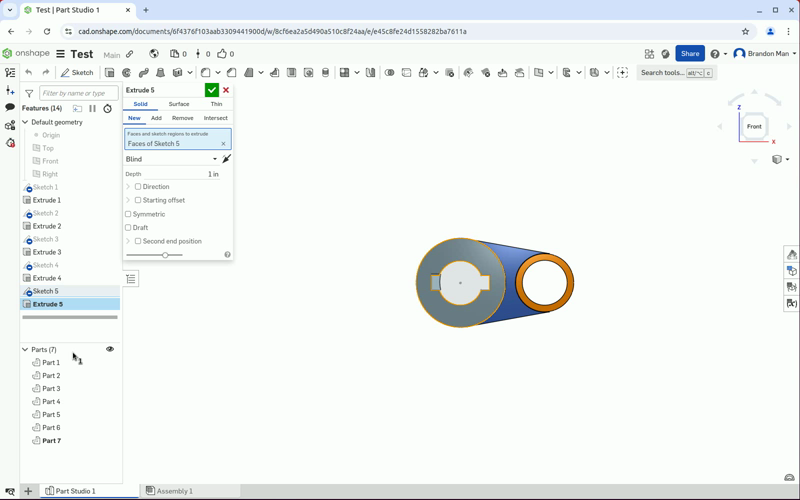
mouse_move(143, 106)
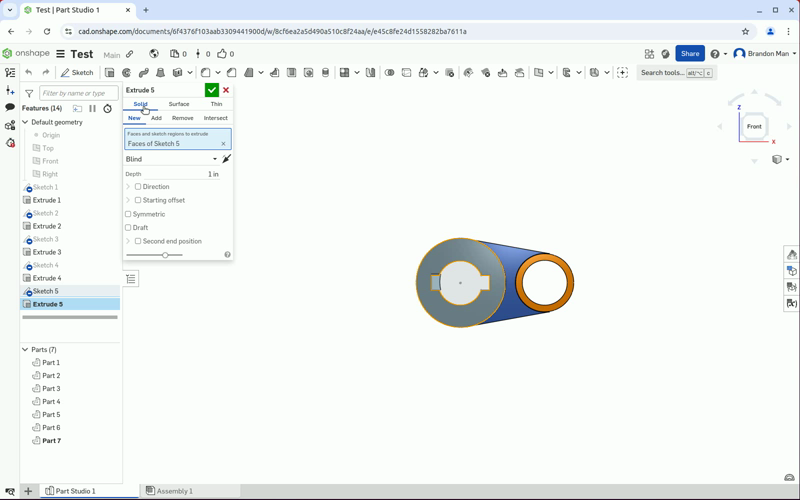
click(143, 106)
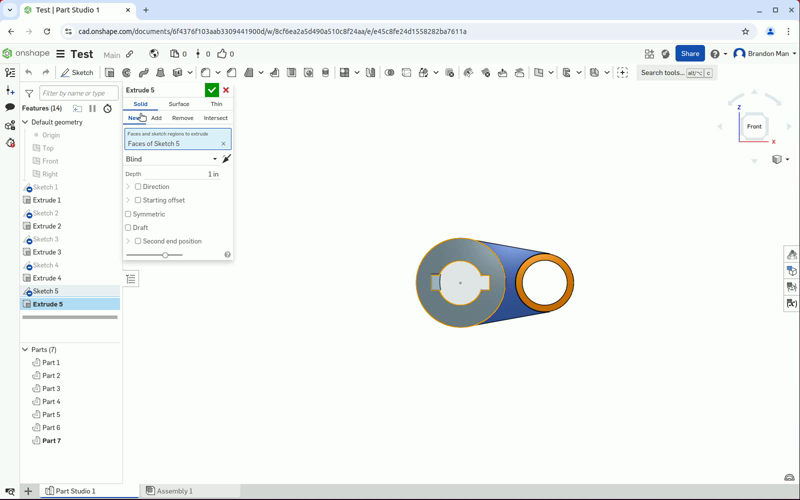
mouse_move(137, 120)
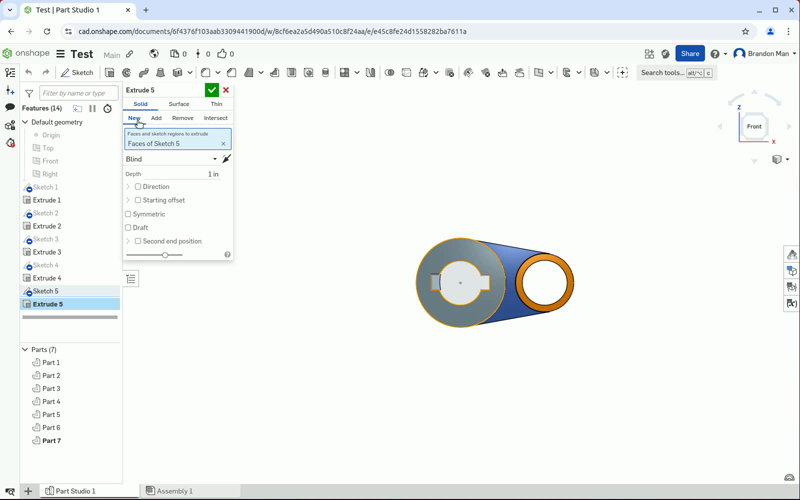
click(137, 120)
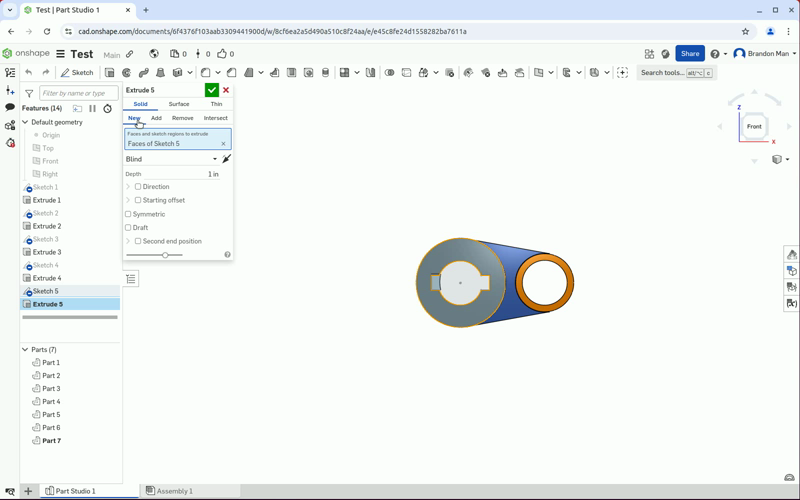
key(tab, 4)
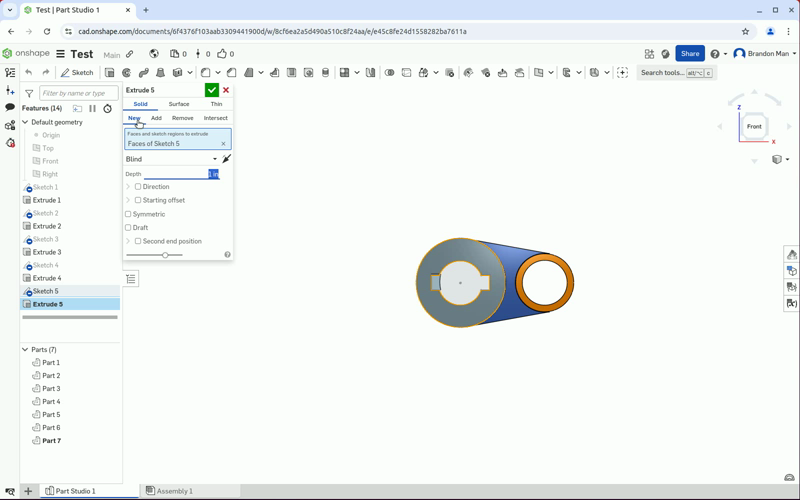
text(16.128)
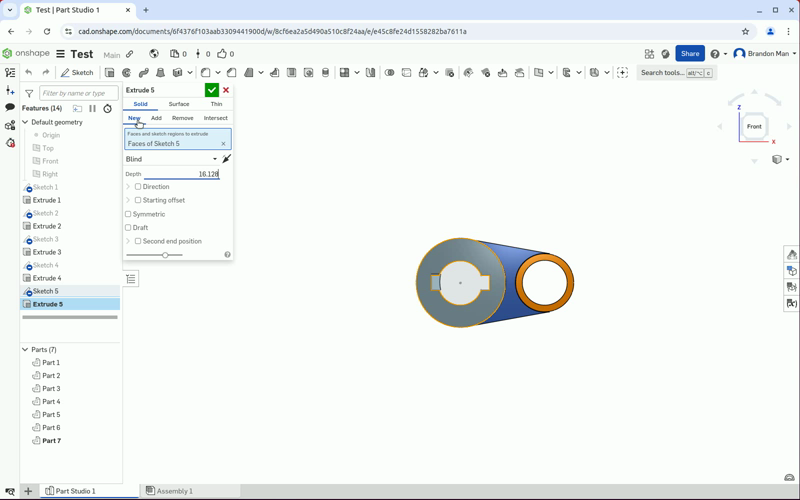
key(enter)
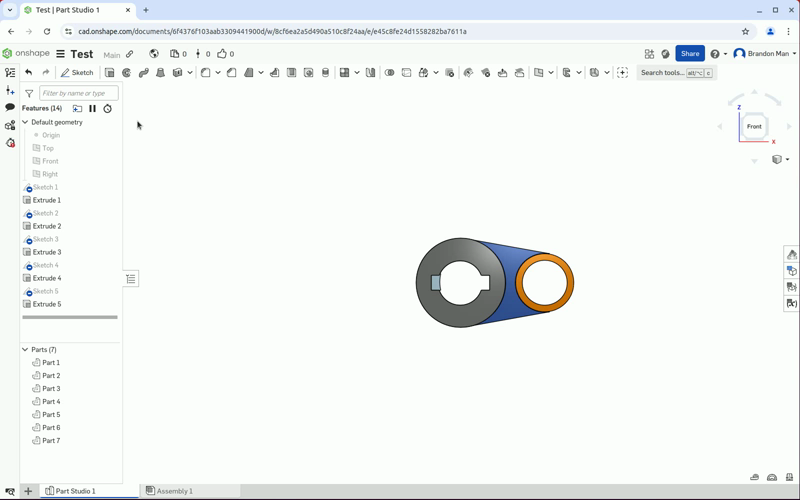
key(shift+h)
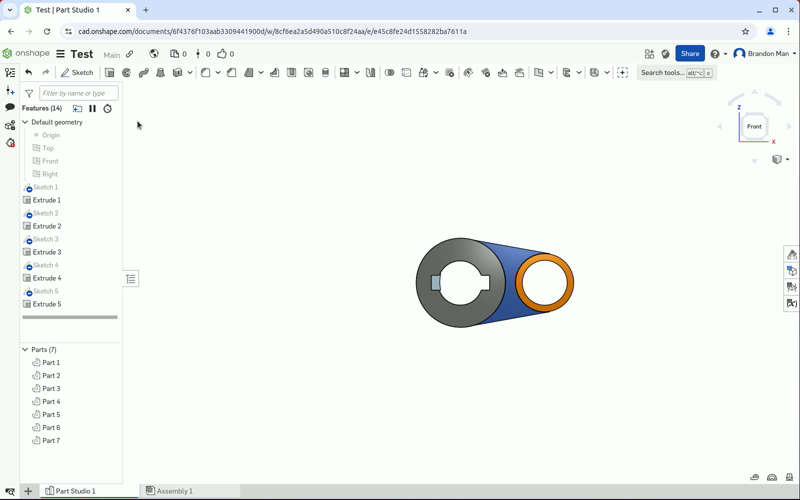
key(shift+h)
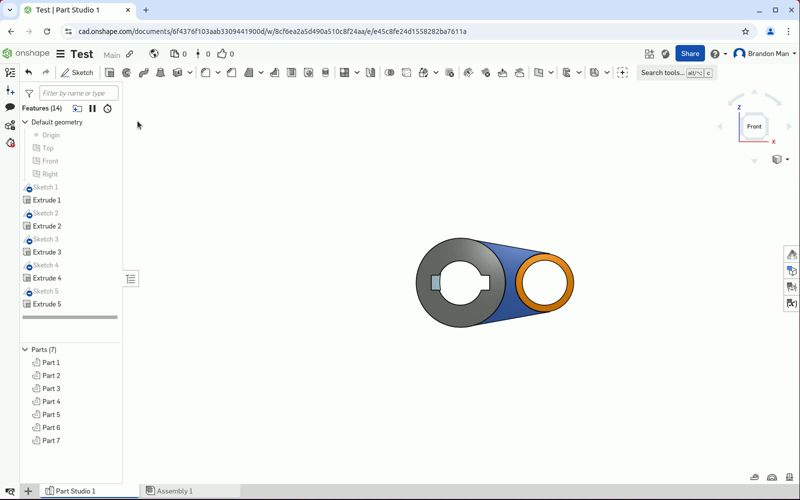
mouse_move(73, 189)
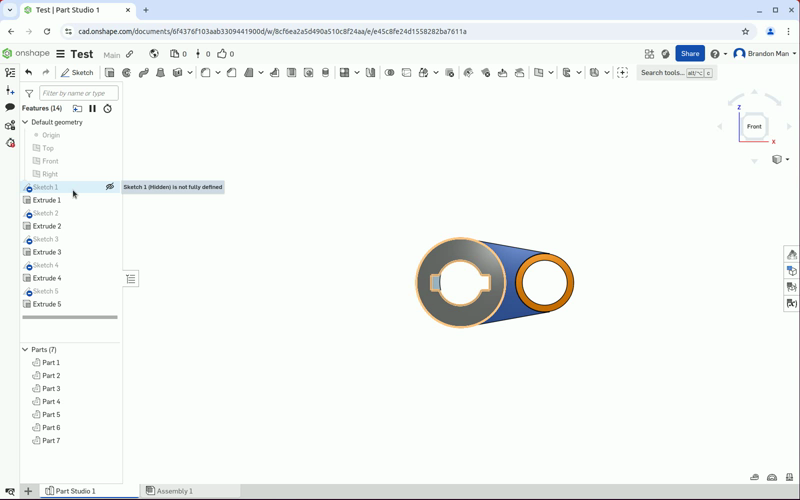
click(73, 189)
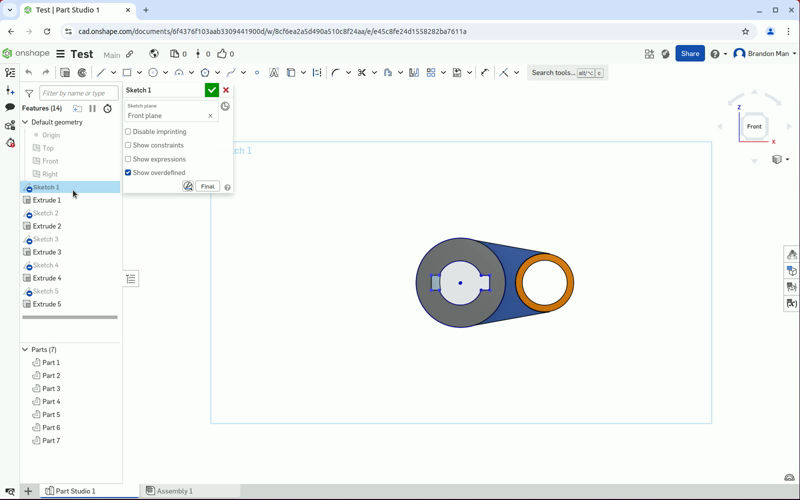
mouse_move(229, 92)
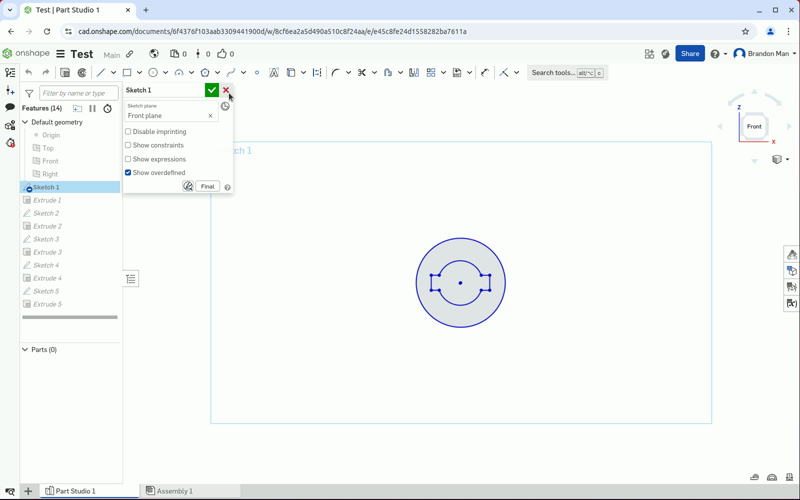
click(229, 92)
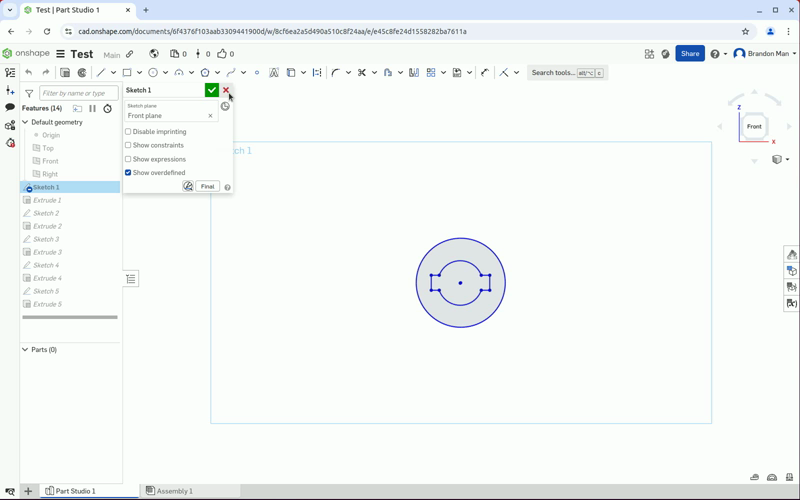
key(shift+s)
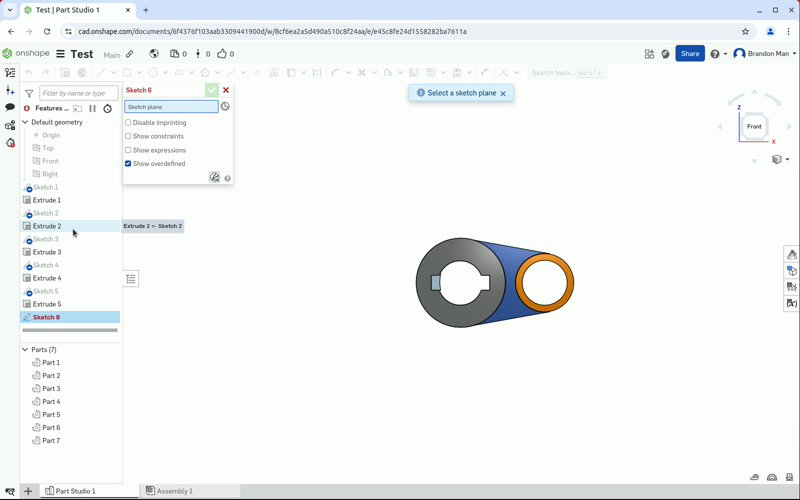
scroll(3)
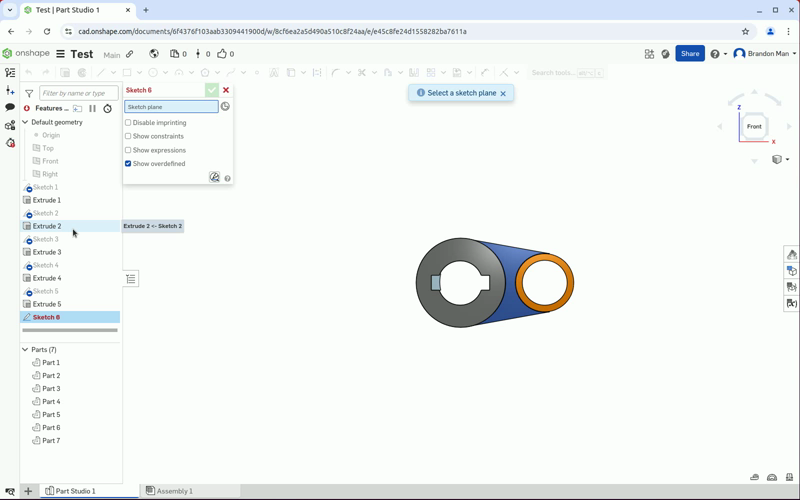
mouse_move(73, 163)
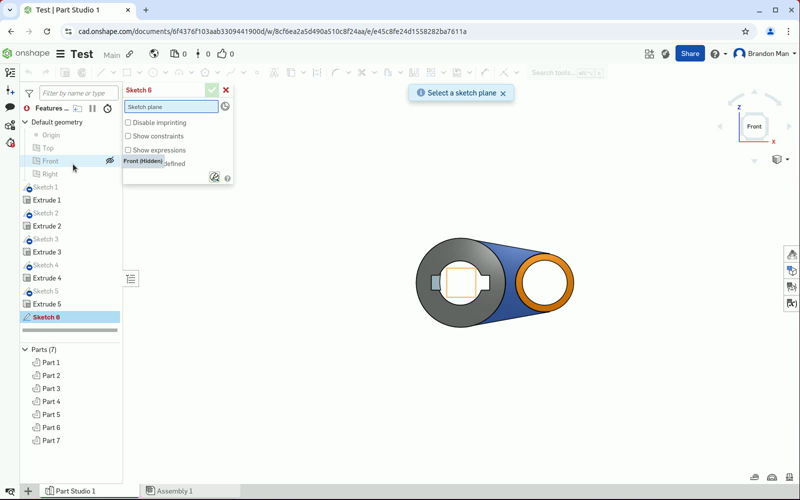
click(73, 163)
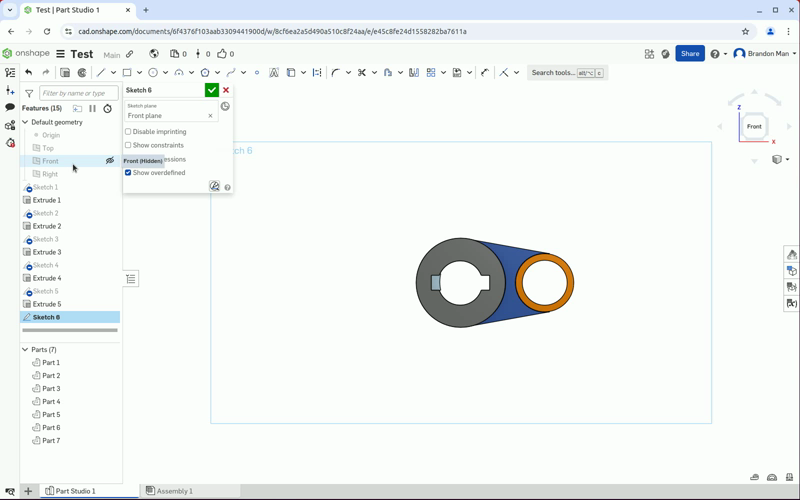
mouse_move(73, 352)
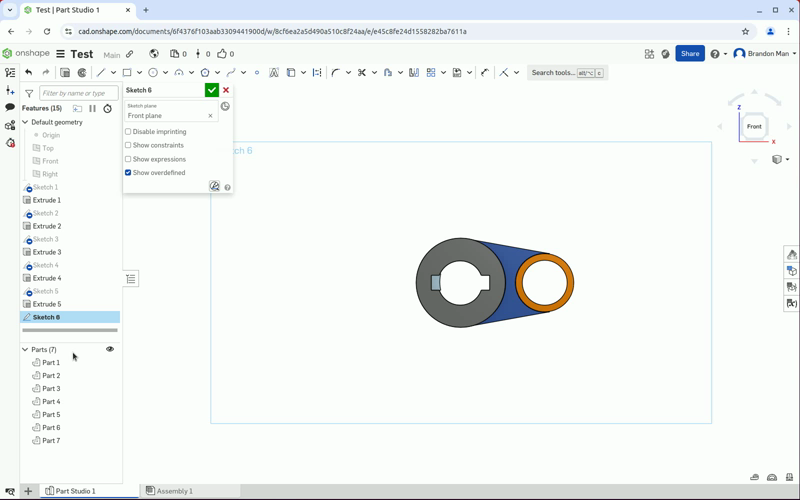
key(y)
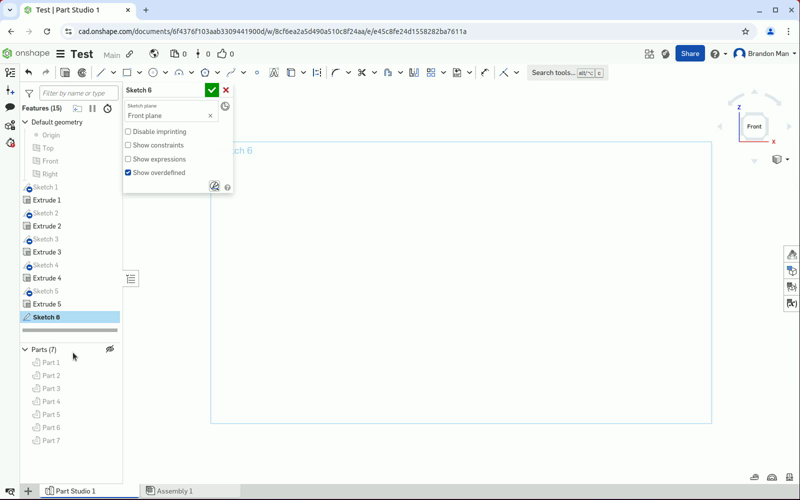
key(l)
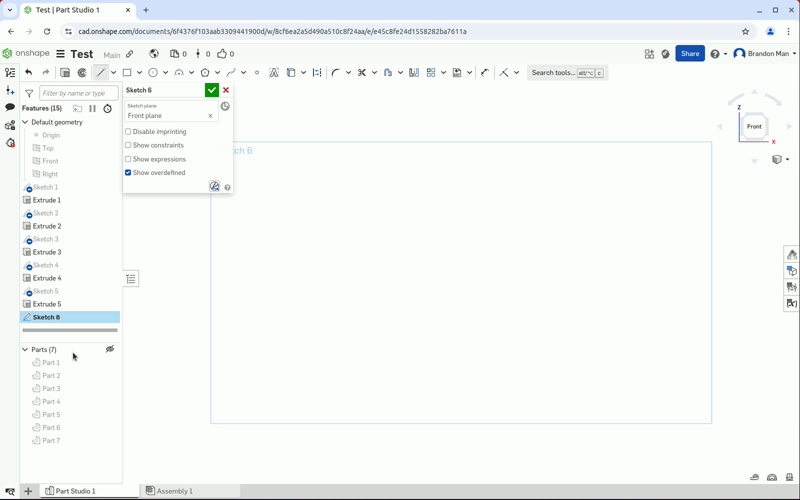
key_down(shift)
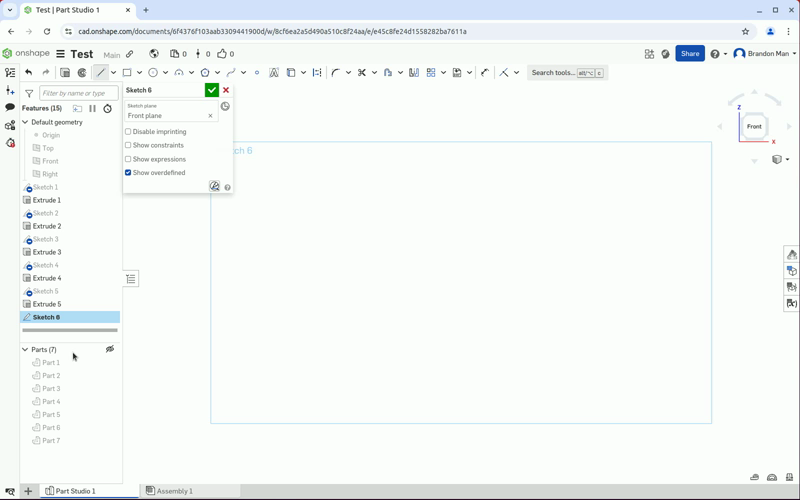
mouse_move(431, 290)
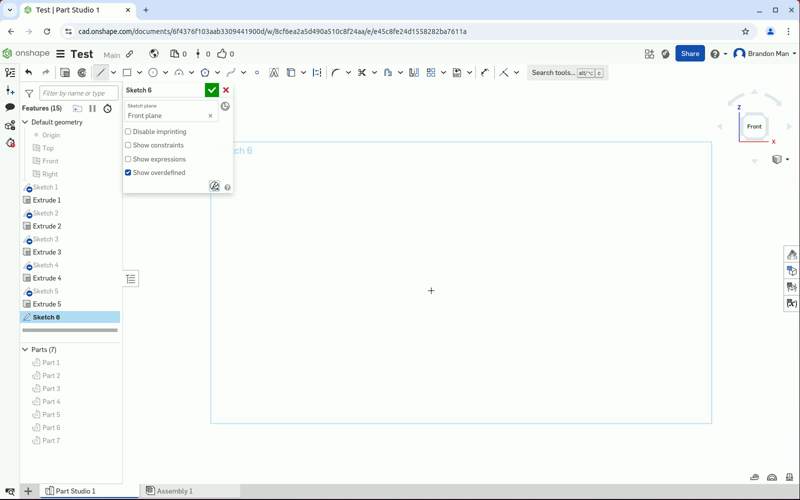
click(431, 290)
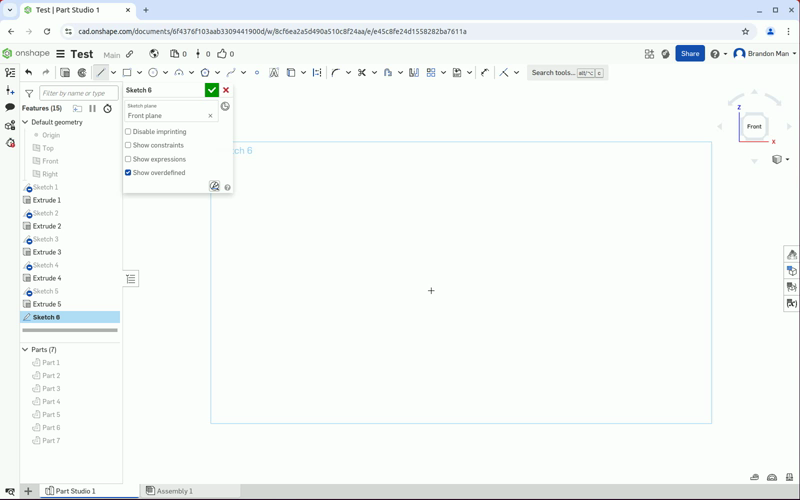
key_up(shift)
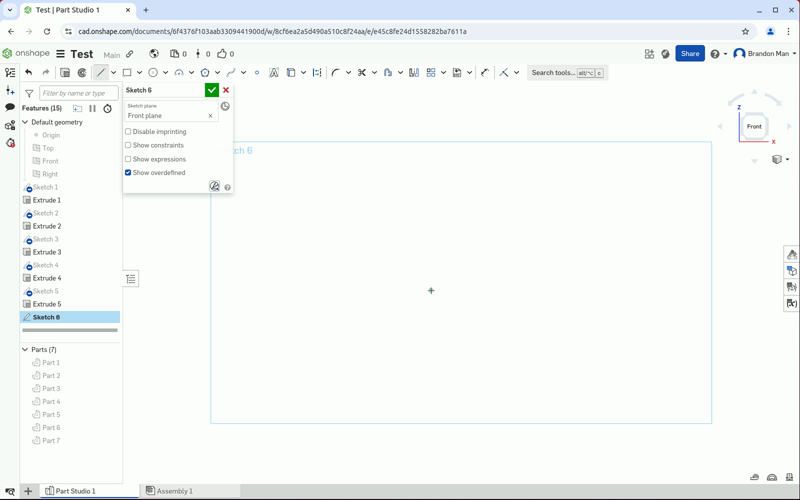
key_down(shift)
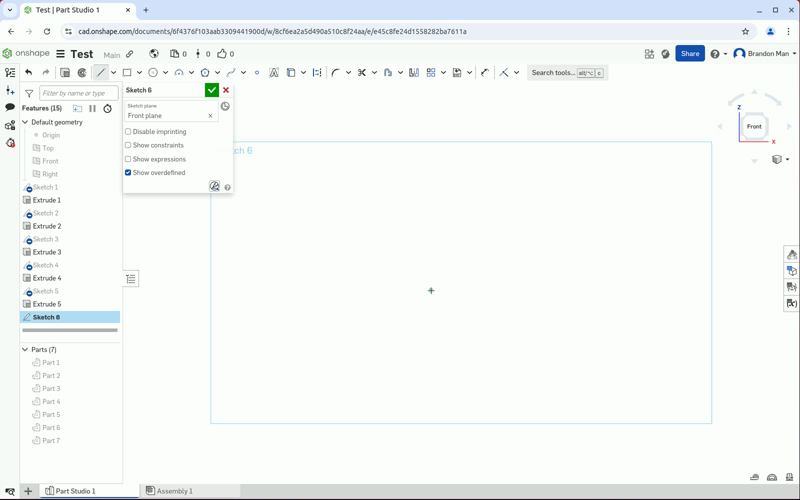
mouse_move(461, 290)
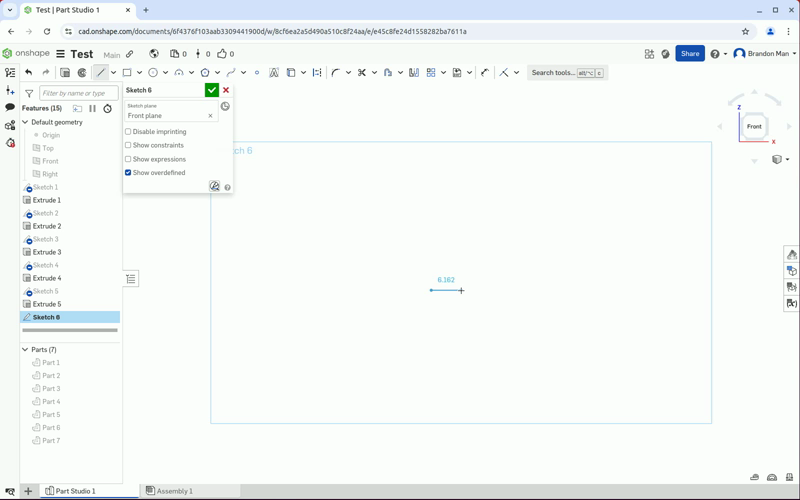
mouse_move(440, 290)
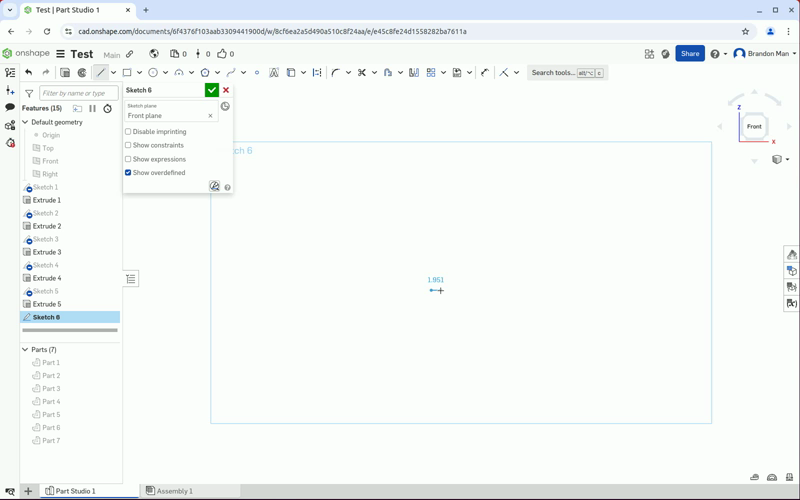
click(440, 290)
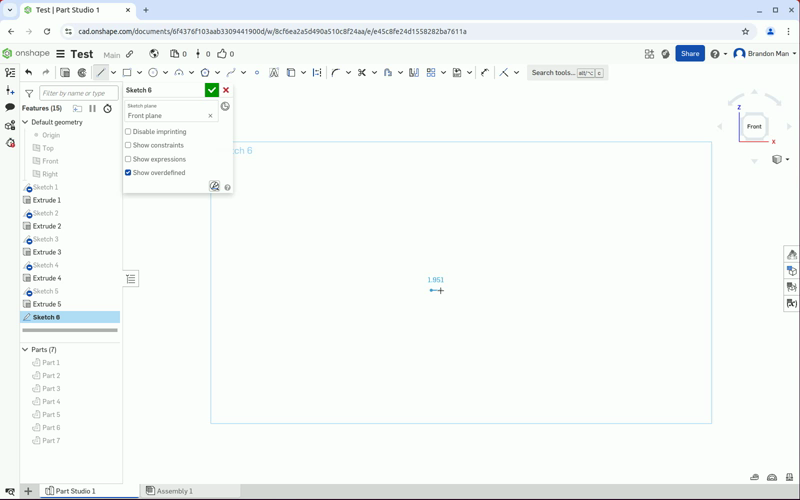
key_up(shift)
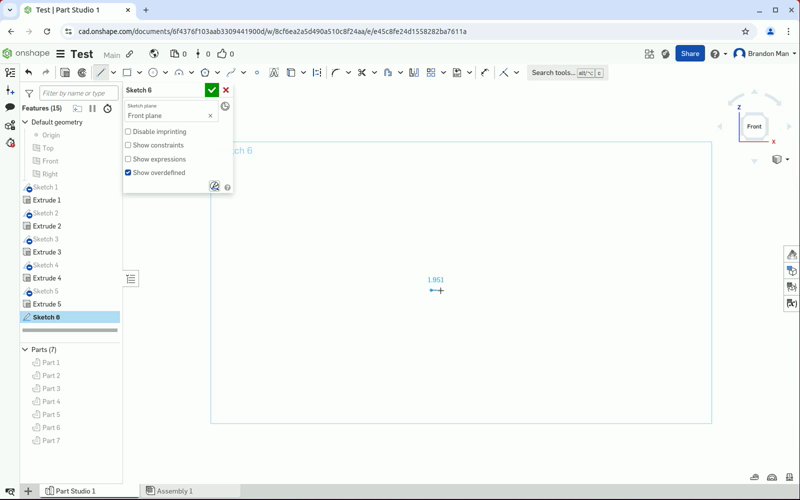
key(esc)
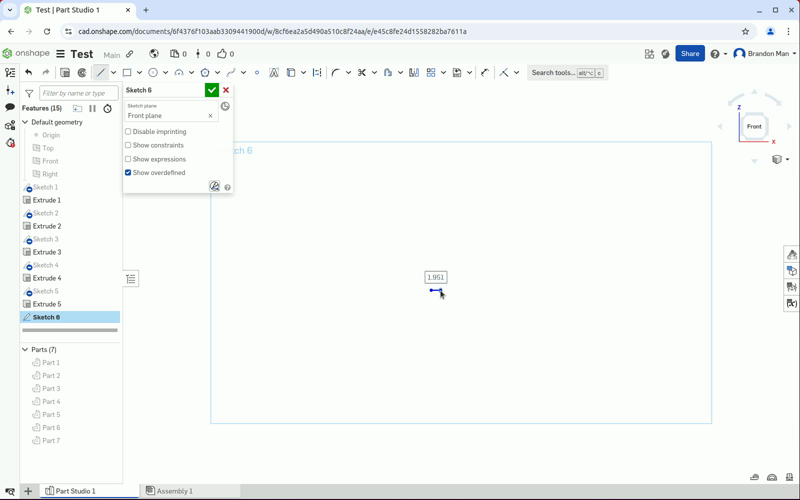
key(a)
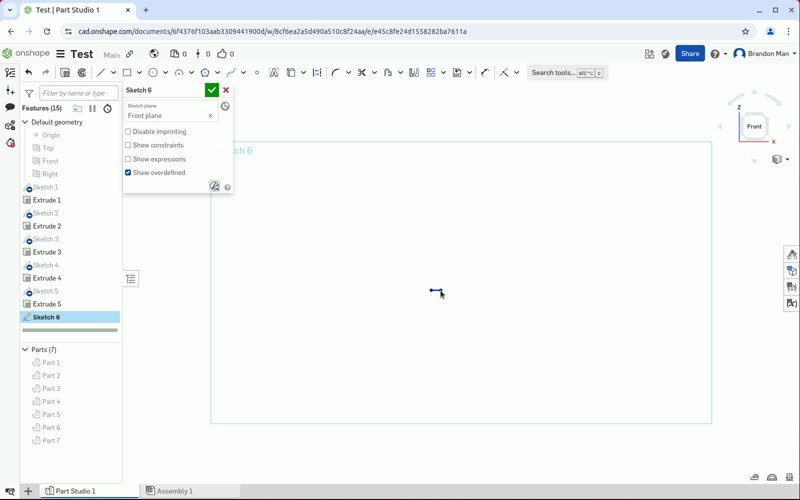
mouse_move(440, 290)
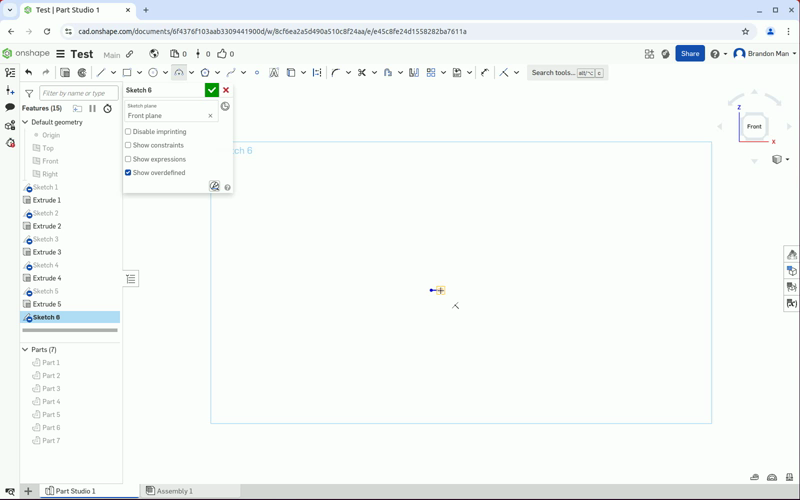
click(440, 290)
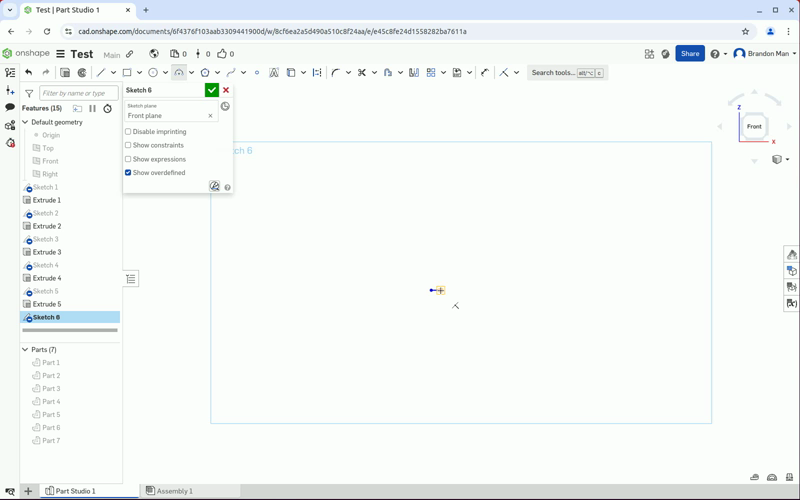
key_down(shift)
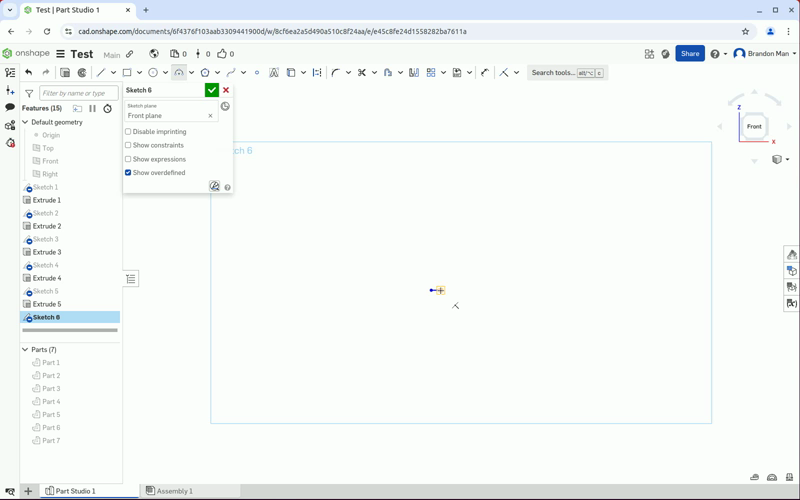
mouse_move(440, 273)
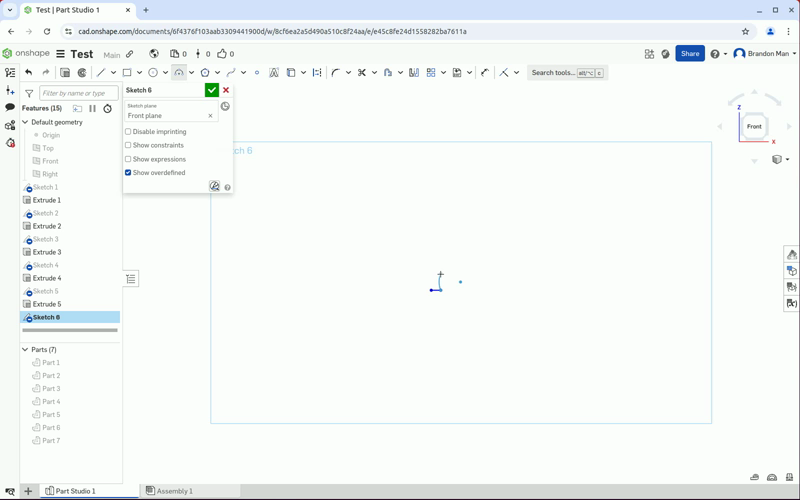
click(440, 273)
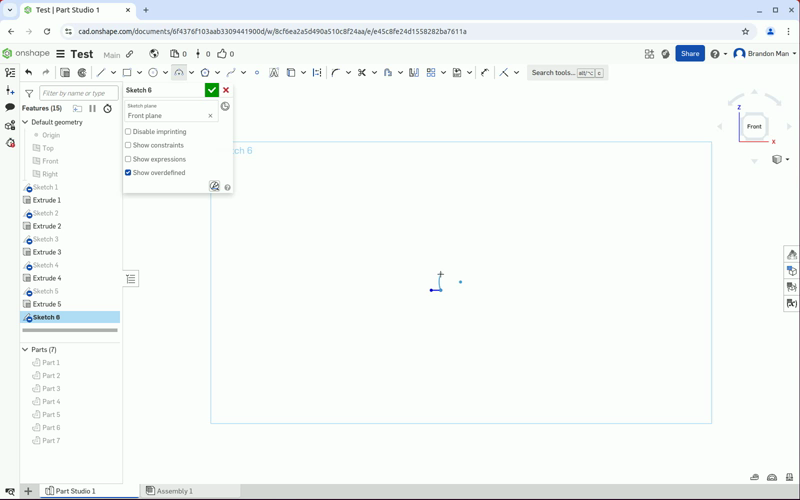
mouse_move(439, 281)
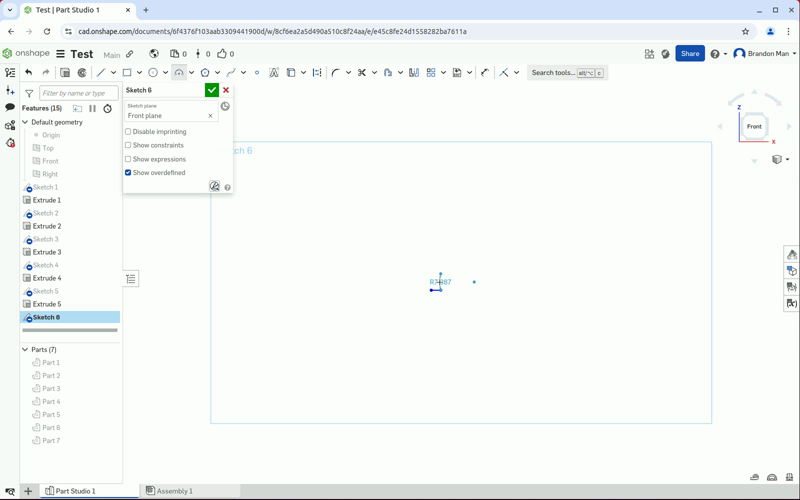
click(439, 281)
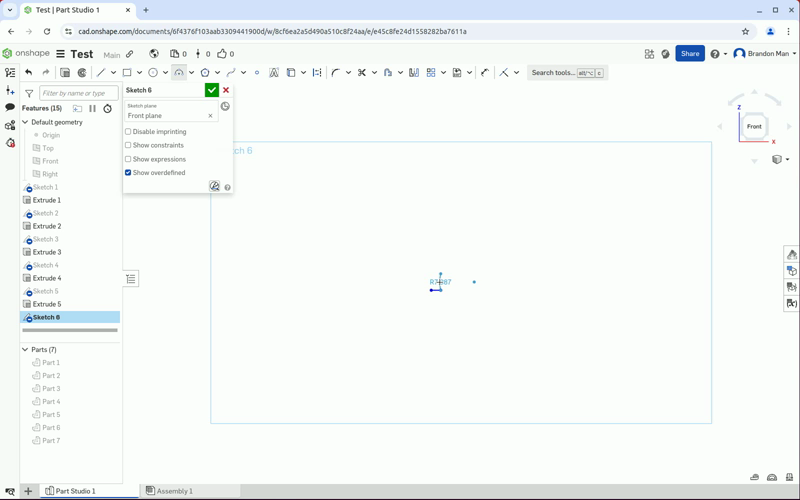
key_up(shift)
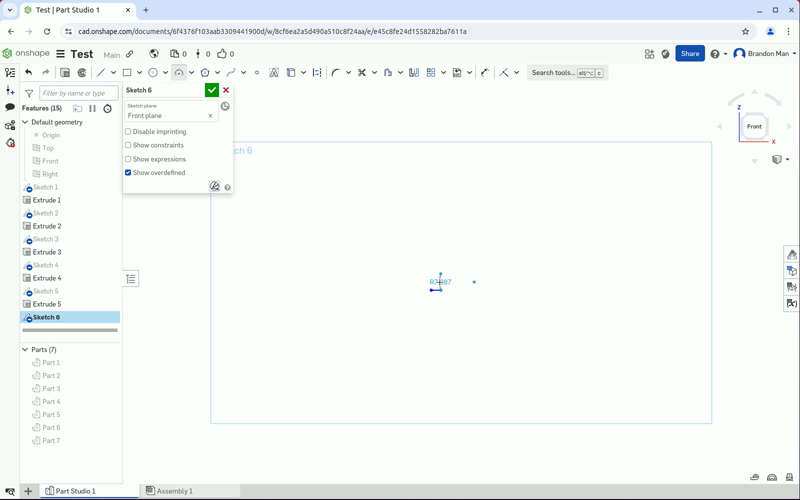
key(esc)
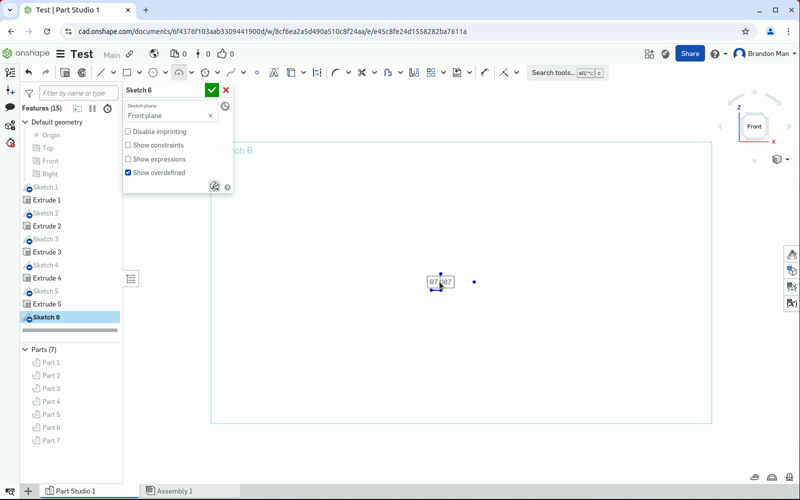
key(l)
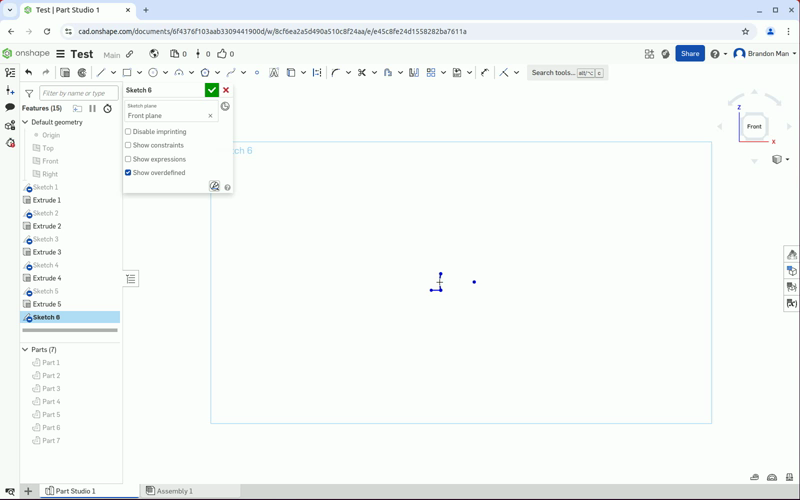
mouse_move(440, 273)
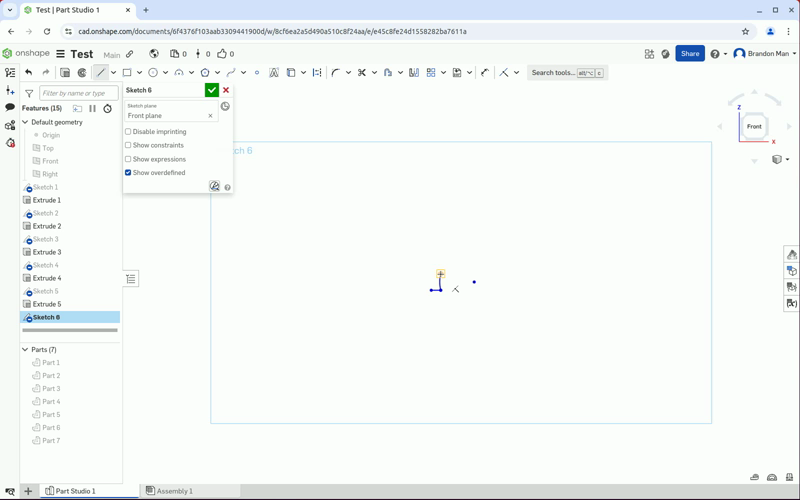
click(440, 273)
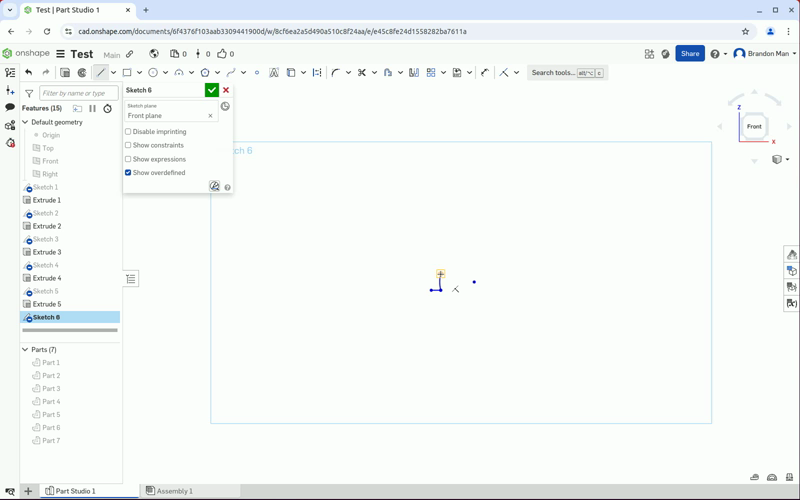
key_down(shift)
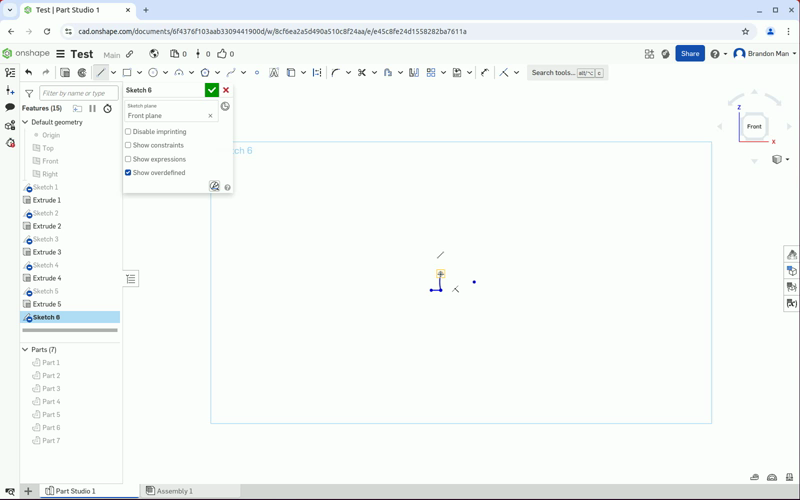
mouse_move(470, 273)
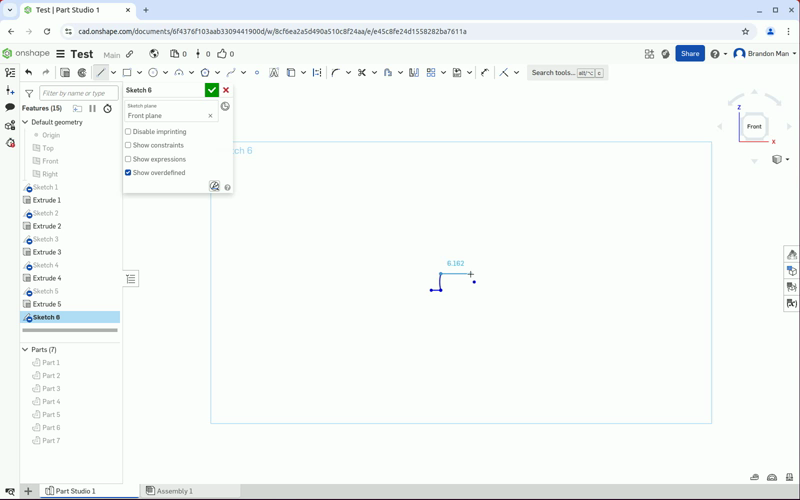
mouse_move(431, 273)
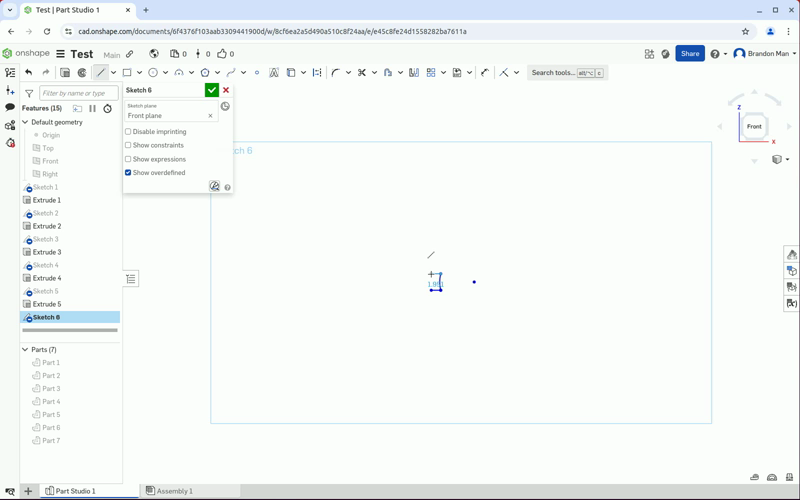
click(431, 273)
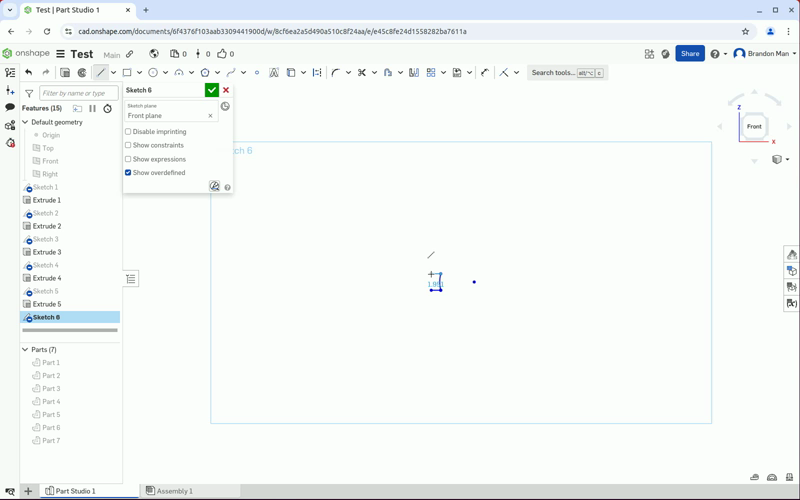
key_up(shift)
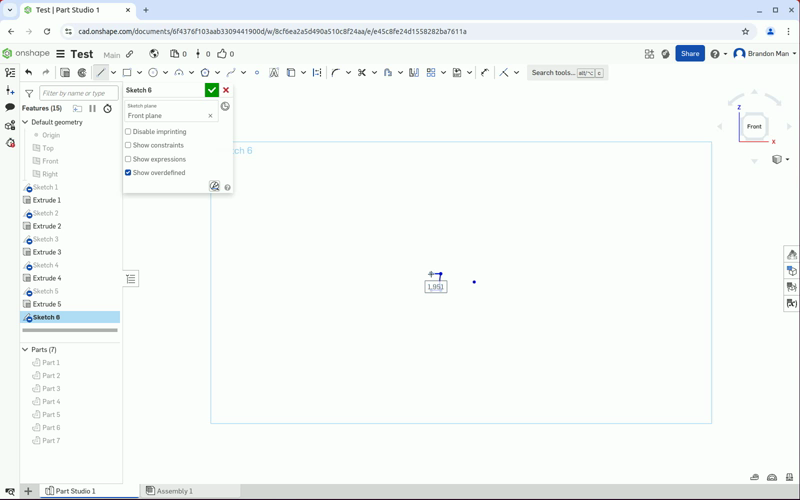
mouse_move(461, 273)
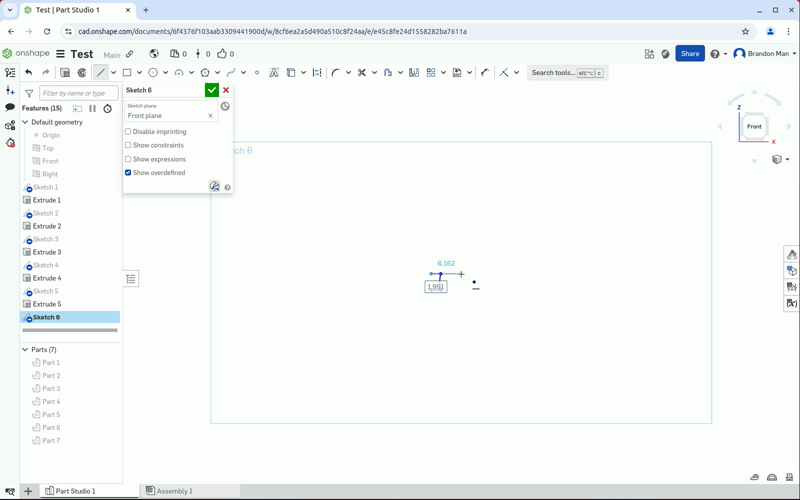
key_down(shift)
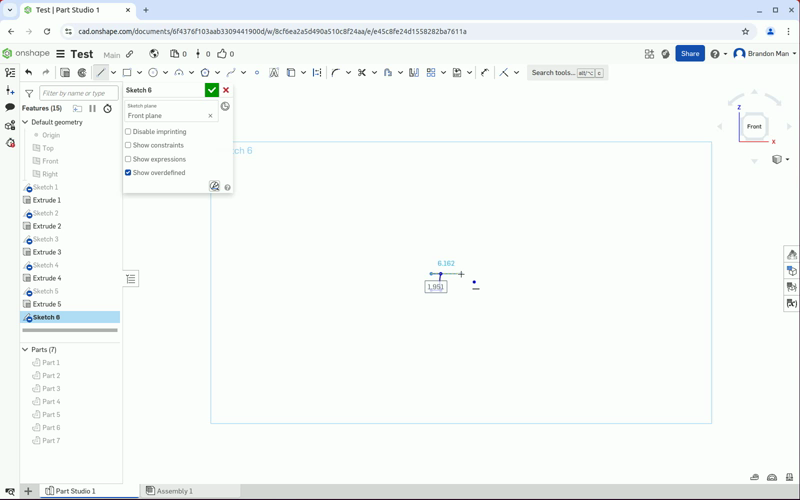
mouse_move(431, 290)
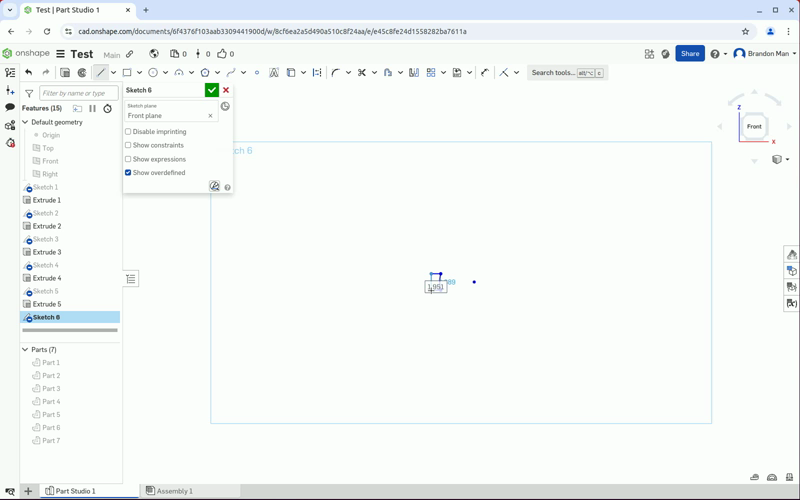
key_up(shift)
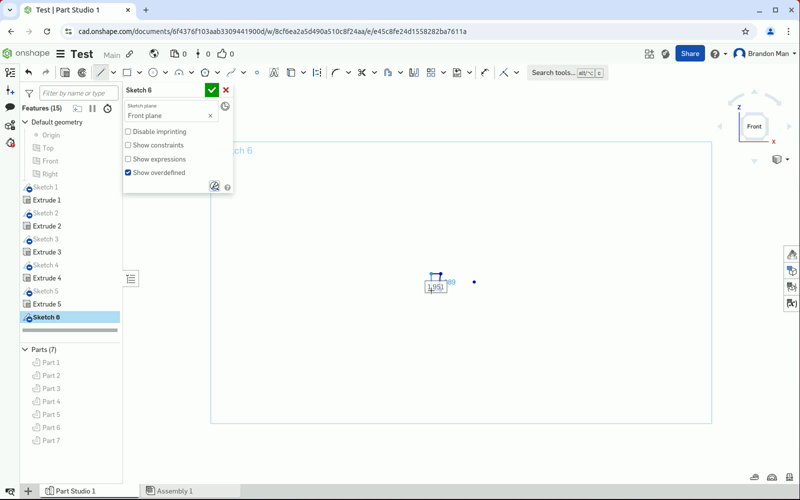
click(431, 290)
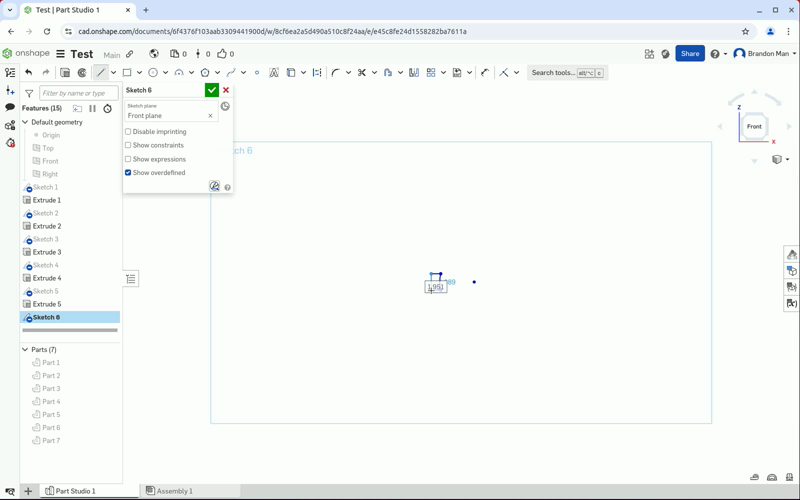
key(esc)
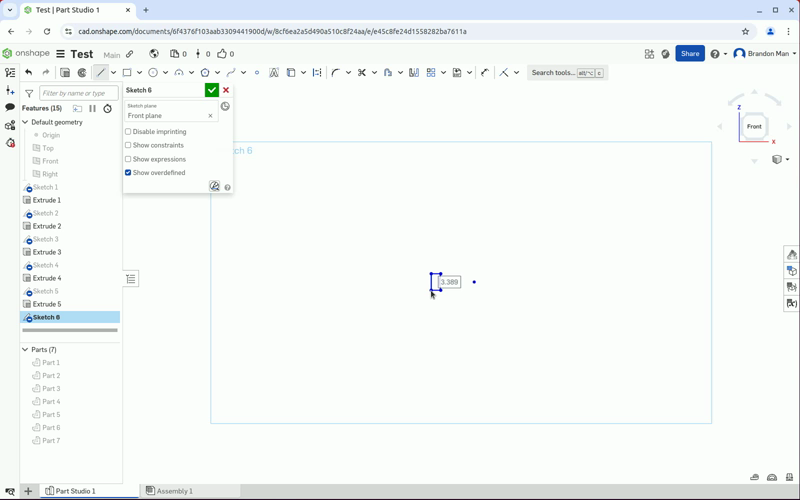
mouse_move(434, 287)
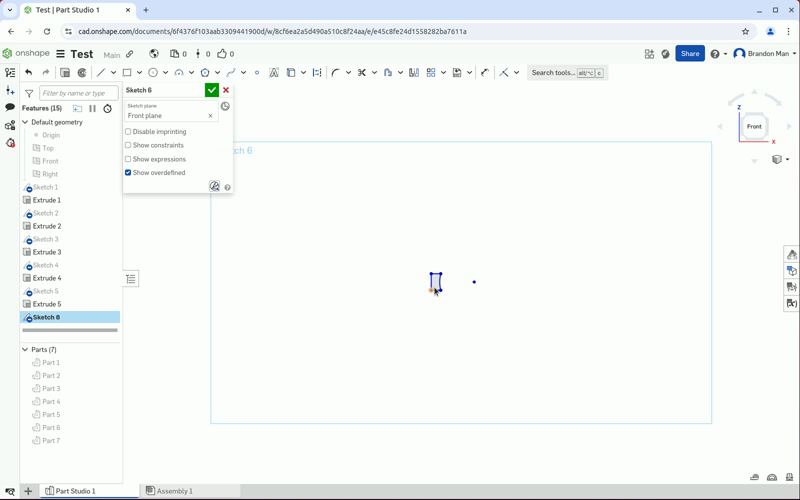
scroll(6)
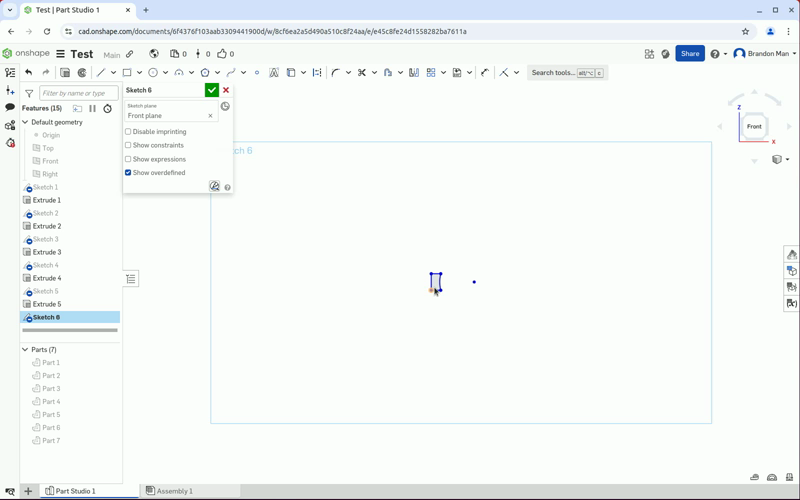
scroll(6)
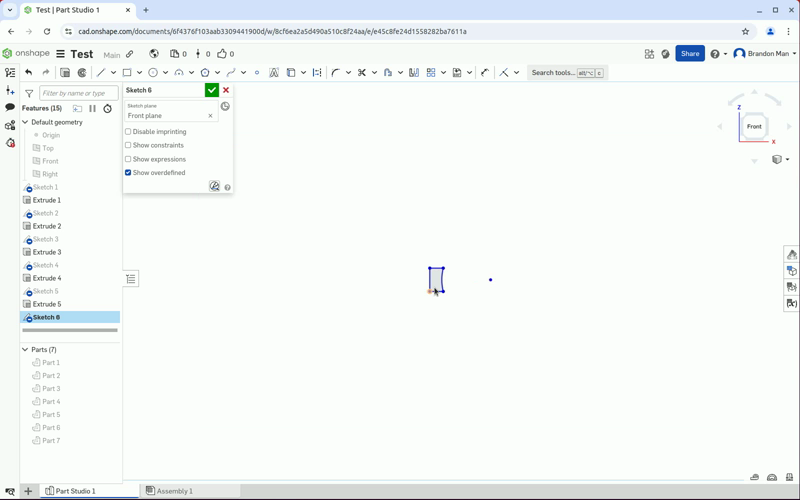
scroll(6)
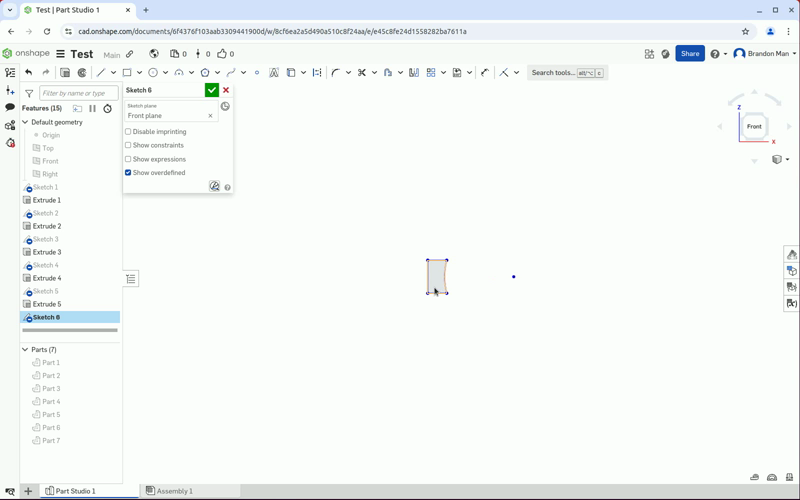
scroll(6)
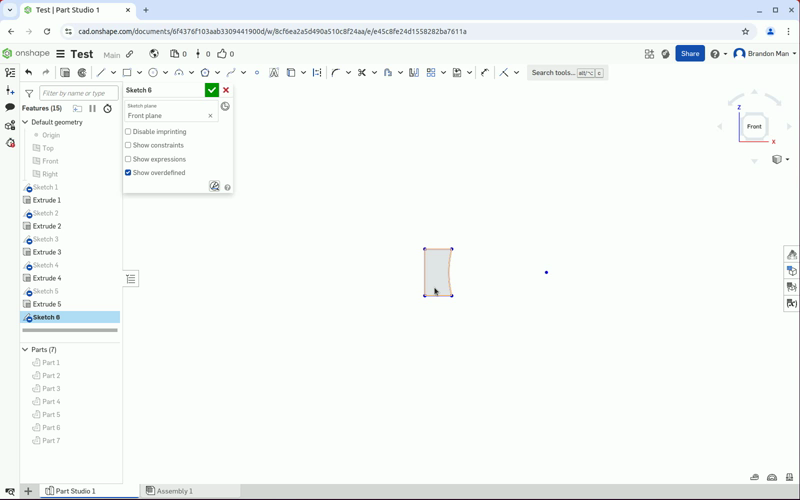
scroll(6)
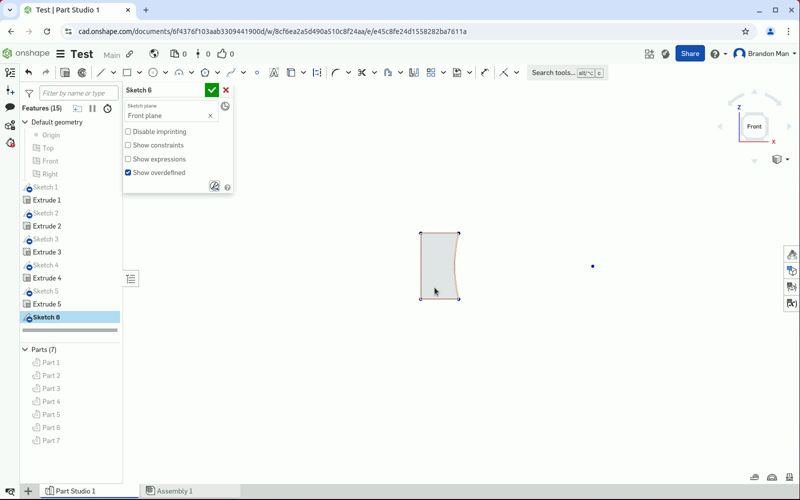
scroll(6)
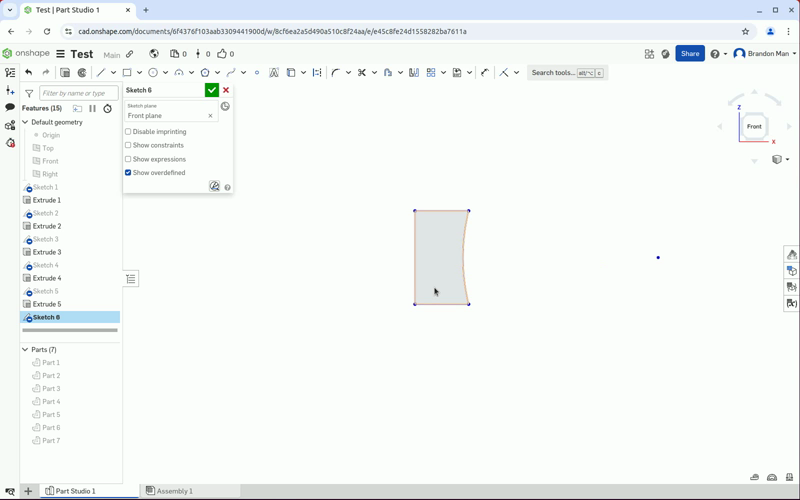
scroll(6)
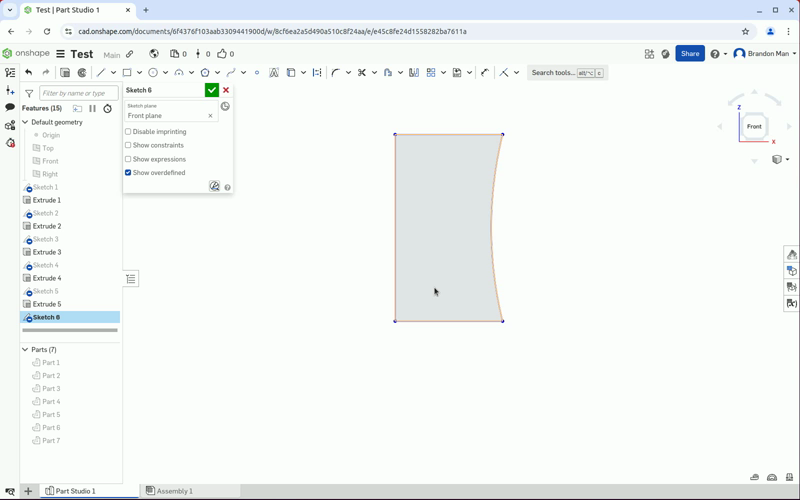
click(434, 287)
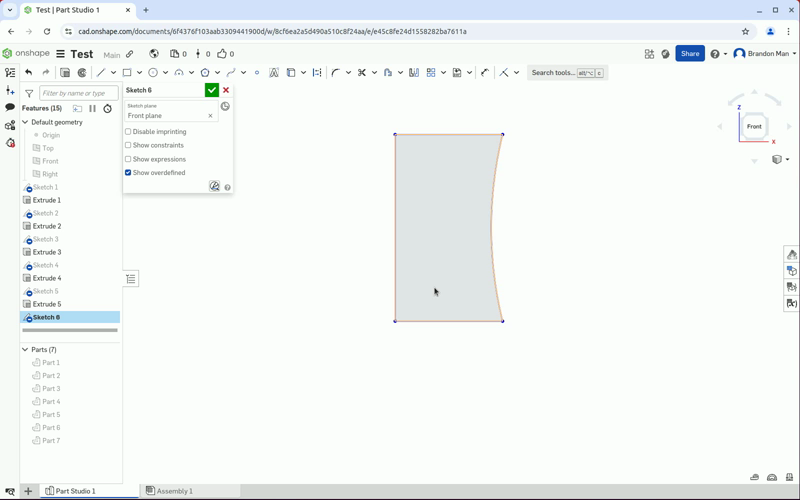
scroll(-6)
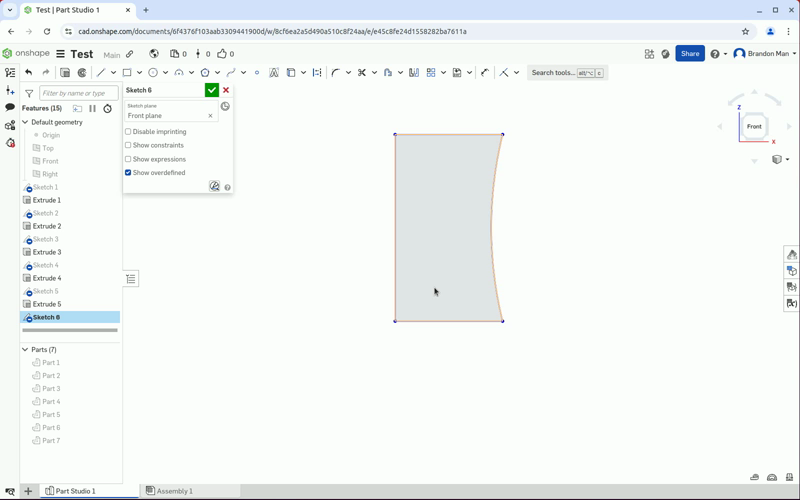
scroll(-6)
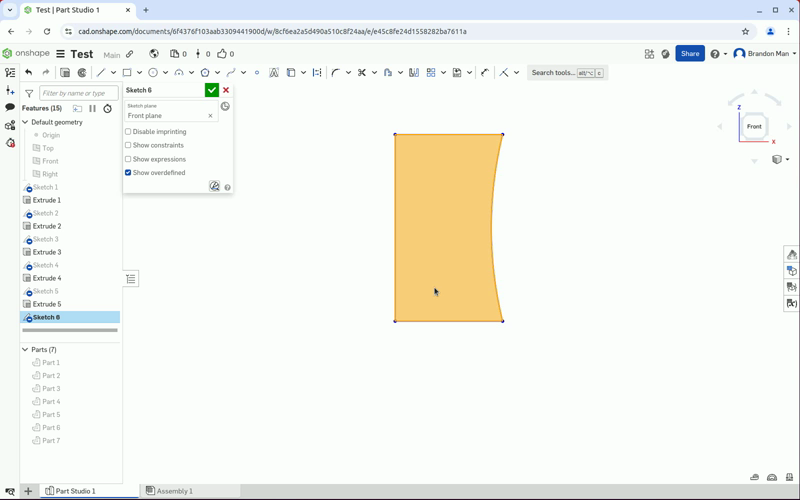
scroll(-6)
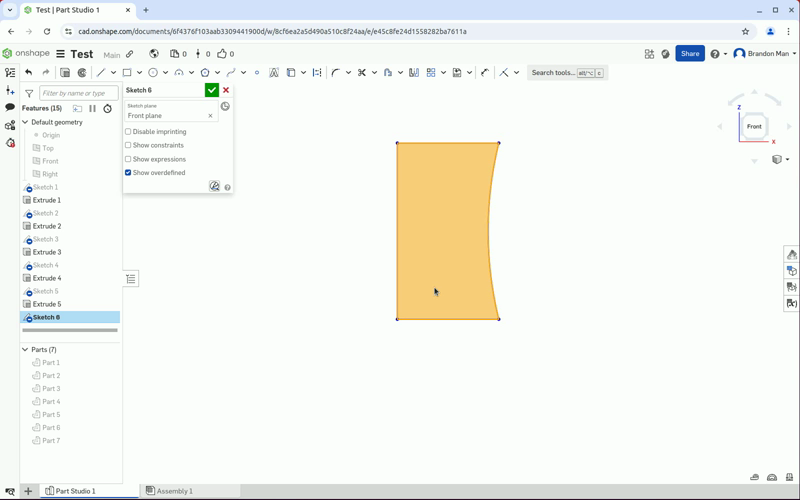
scroll(-6)
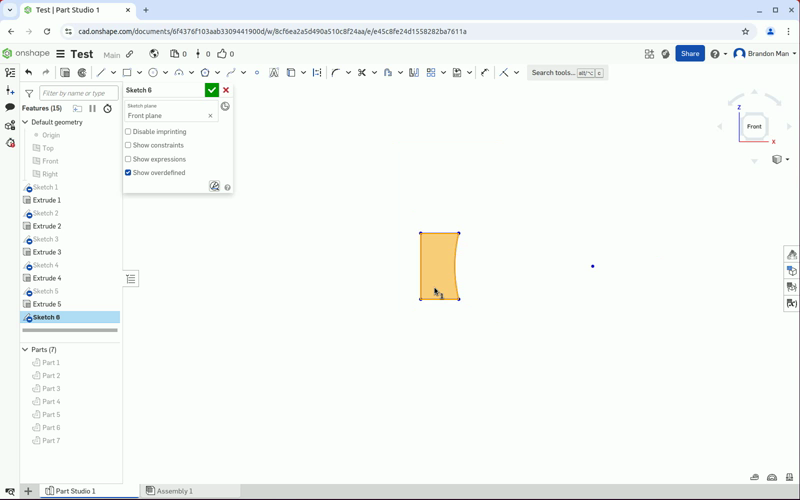
scroll(-6)
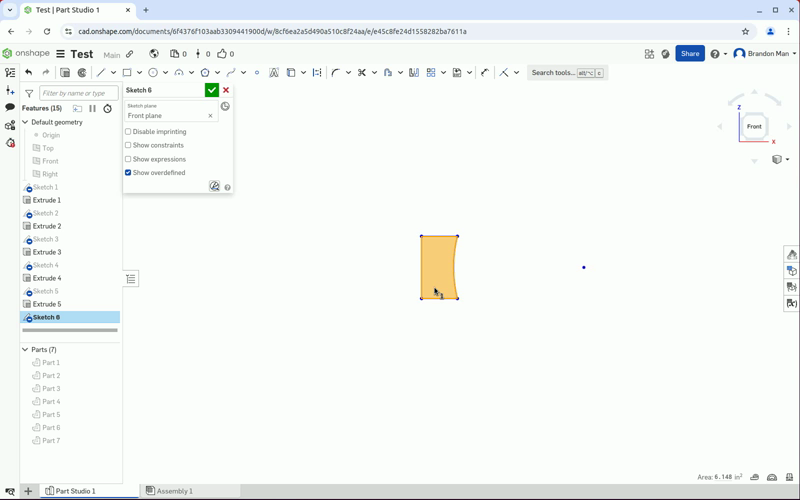
scroll(-6)
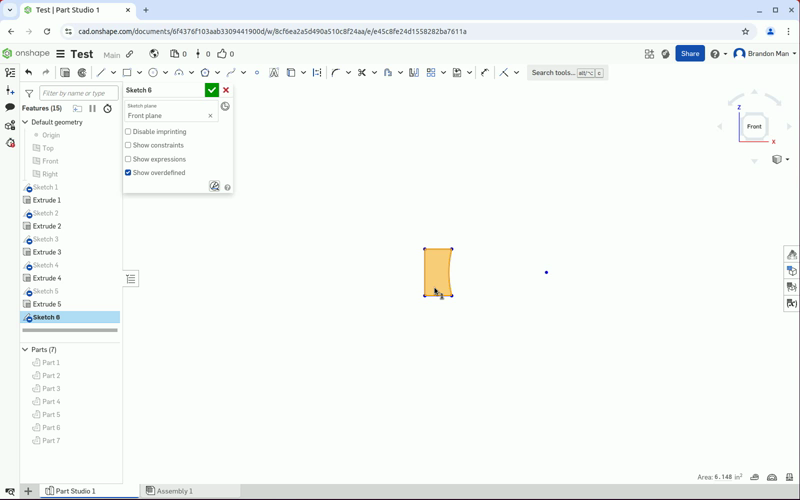
scroll(-6)
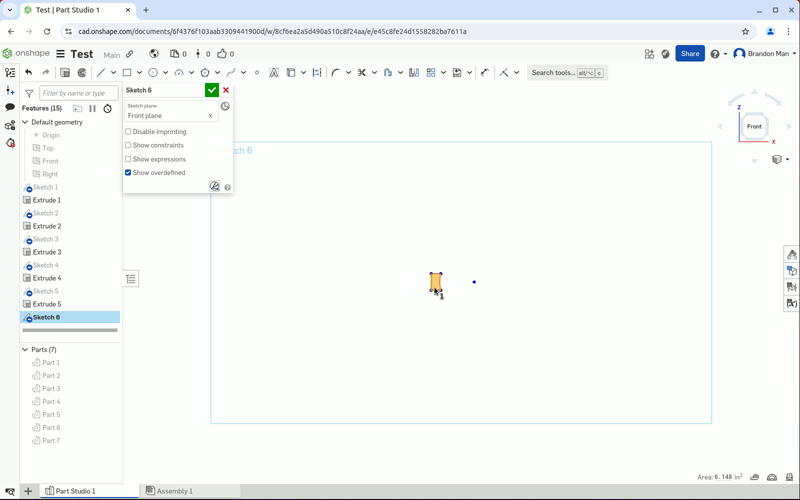
mouse_move(73, 352)
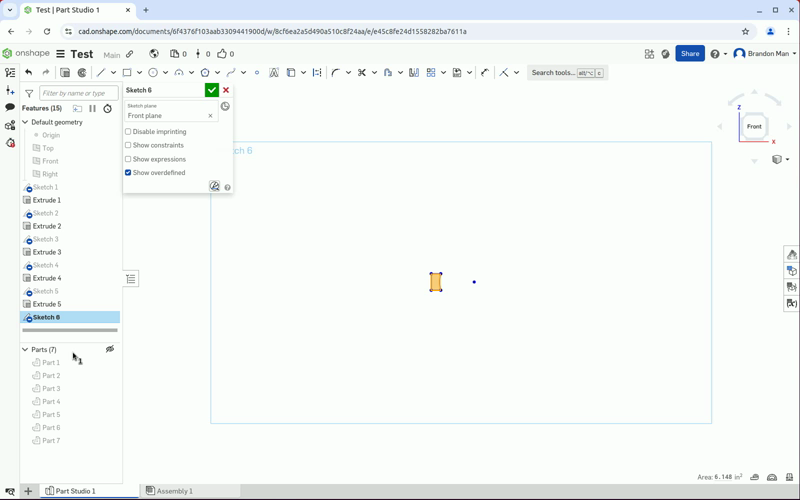
key(shift+y)
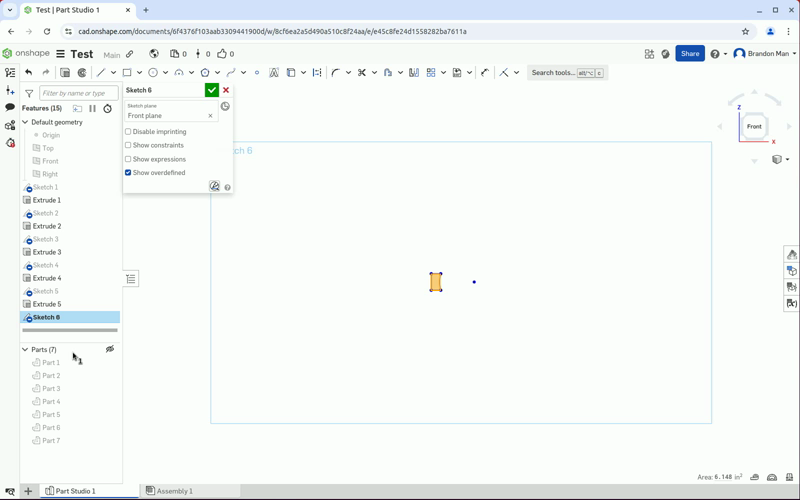
key(shift+e)
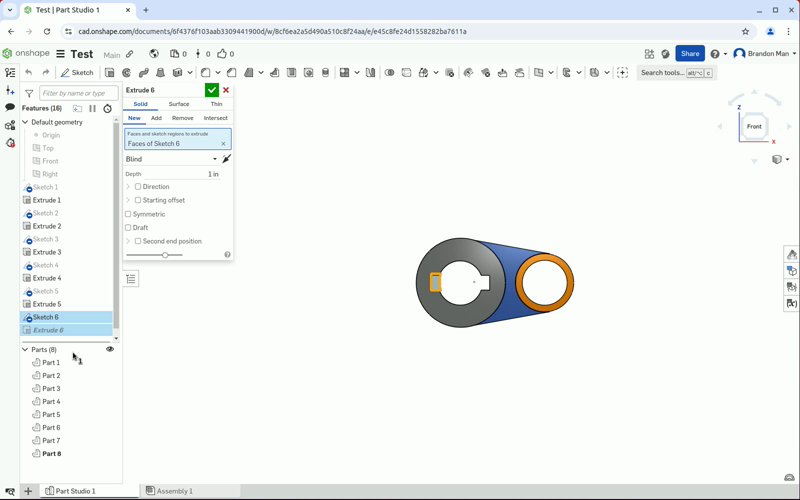
mouse_move(143, 106)
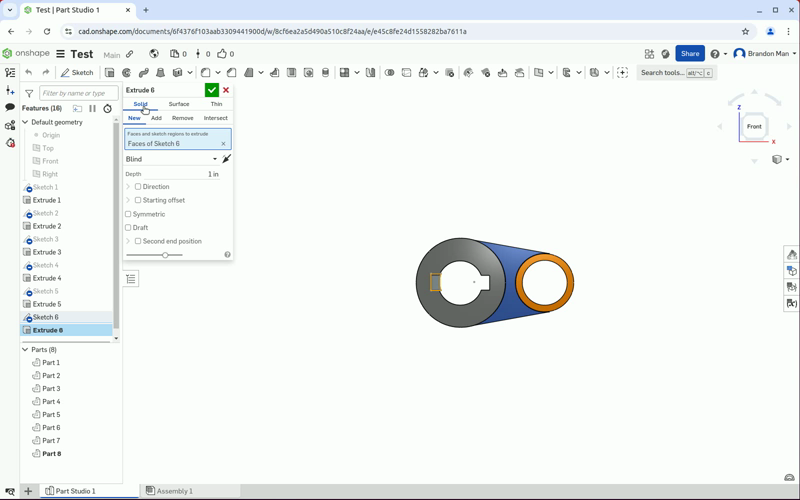
click(143, 106)
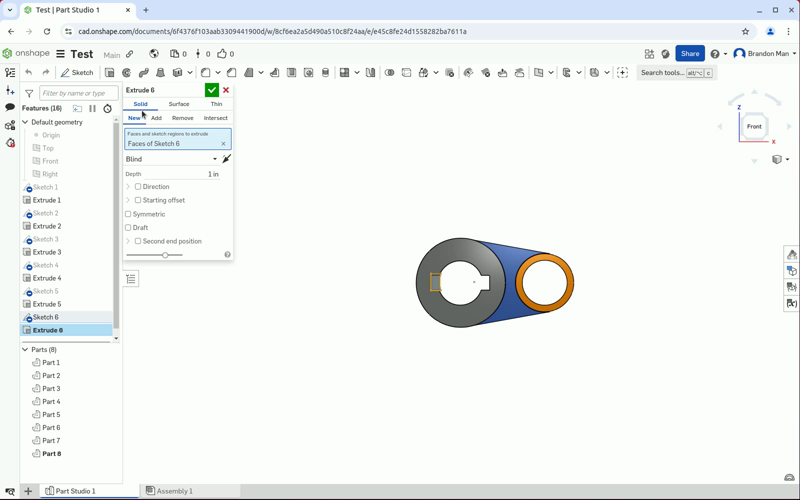
mouse_move(137, 120)
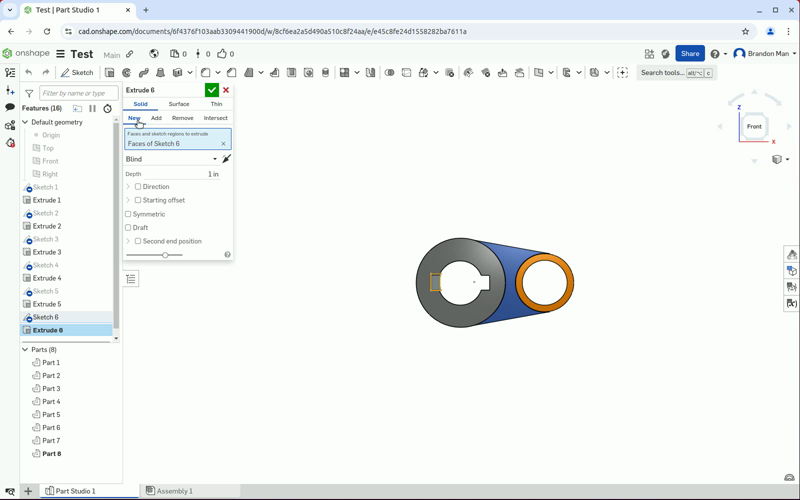
click(137, 120)
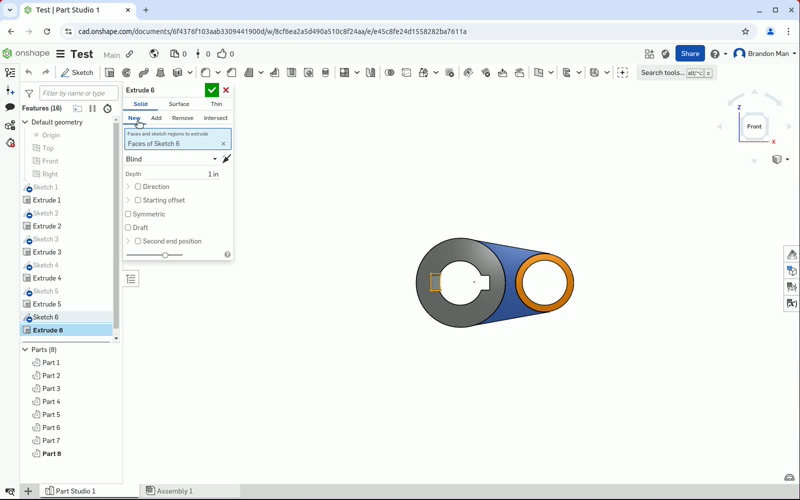
key(tab, 4)
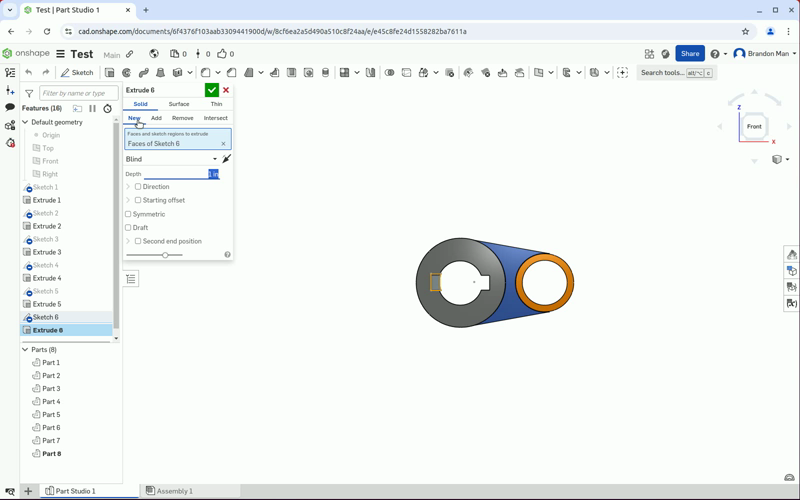
text(16.128)
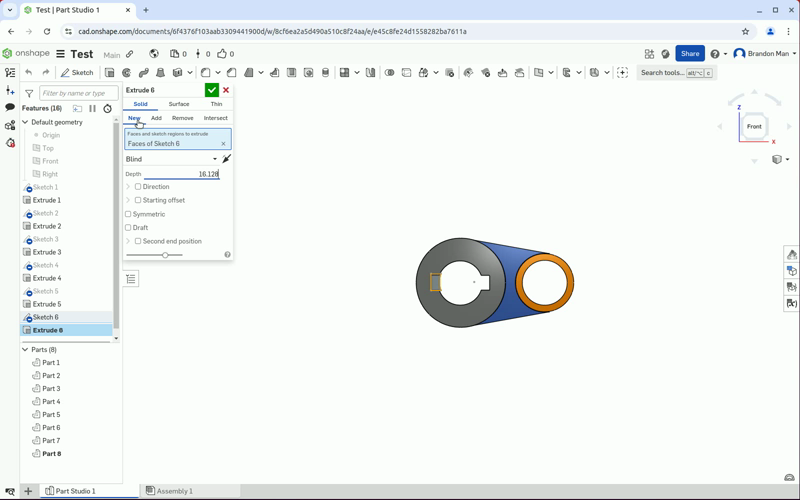
key(enter)
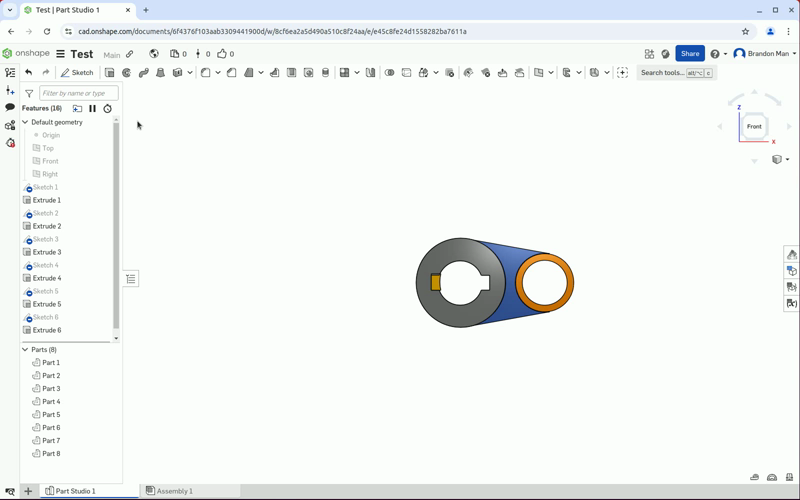
key(shift+h)
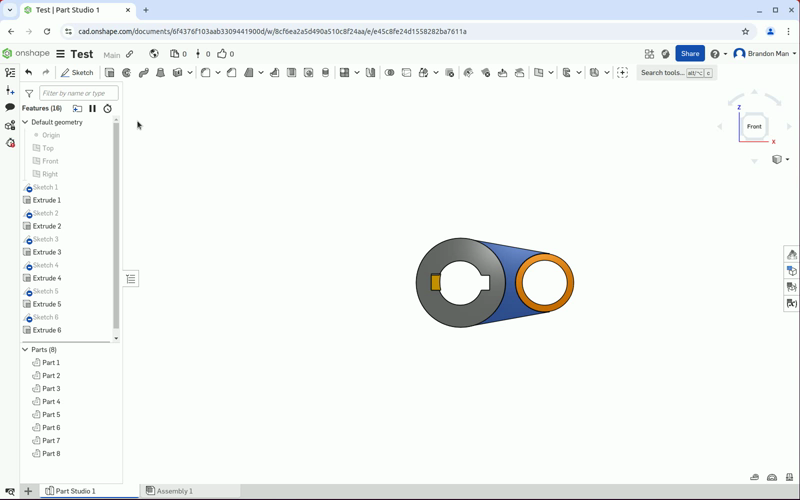
key(shift+h)
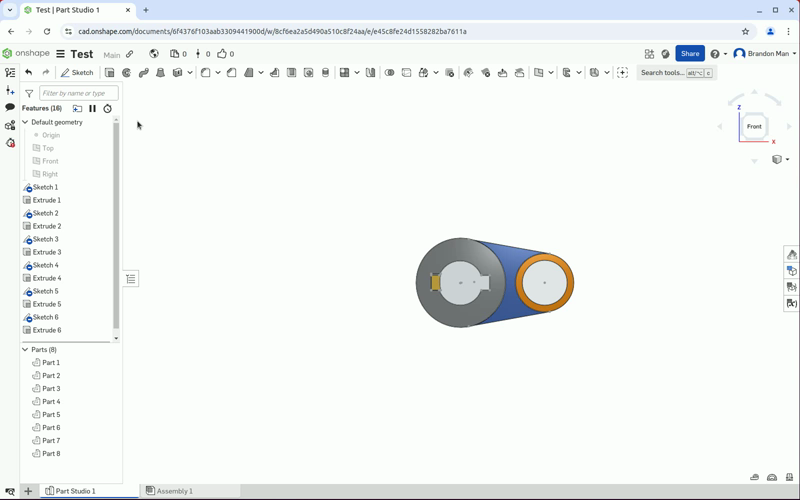
key(shift+7)
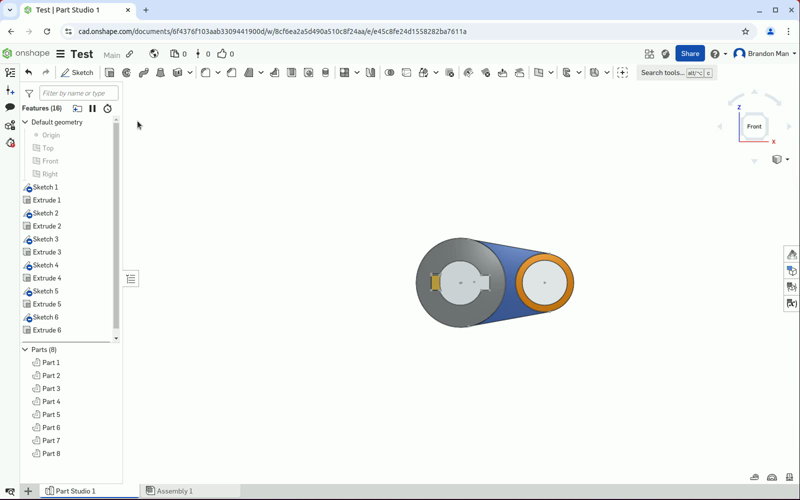
key(left, 2)
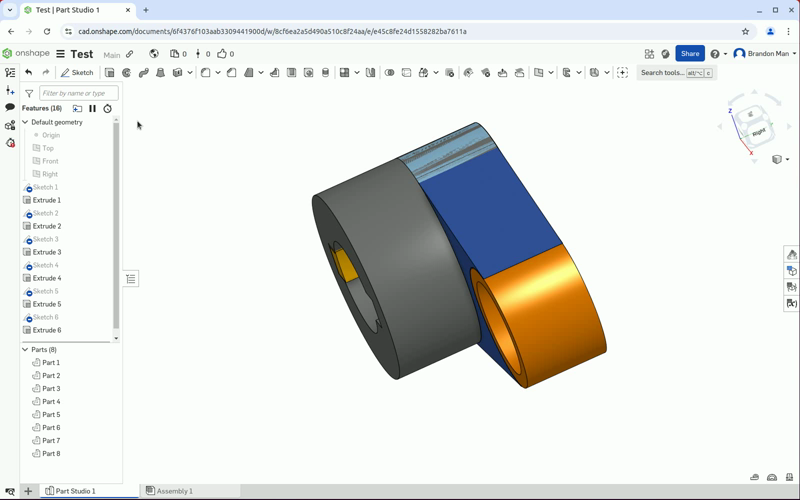
key(down, 2)
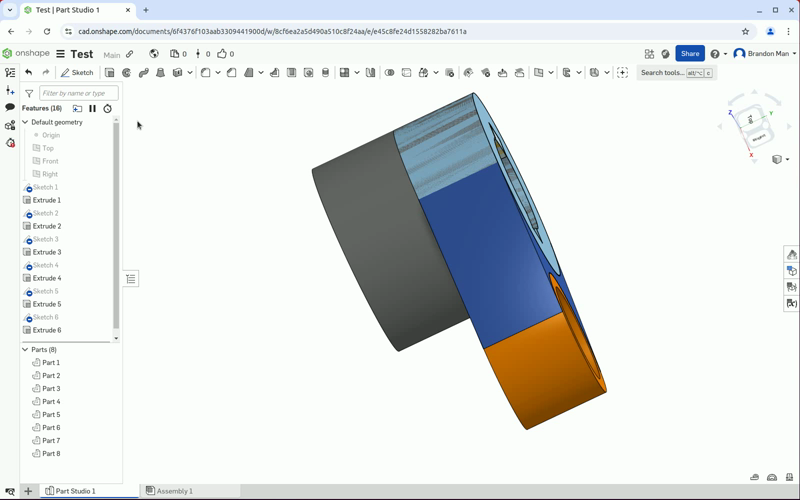
key(up, 2)
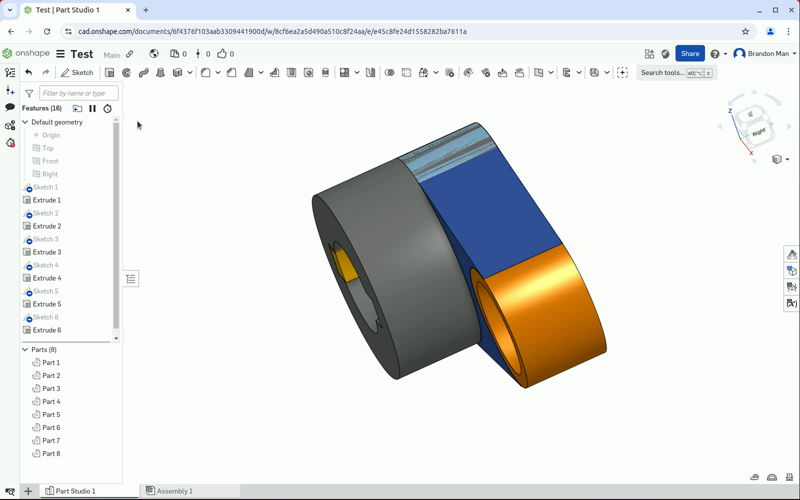
key(right, 2)
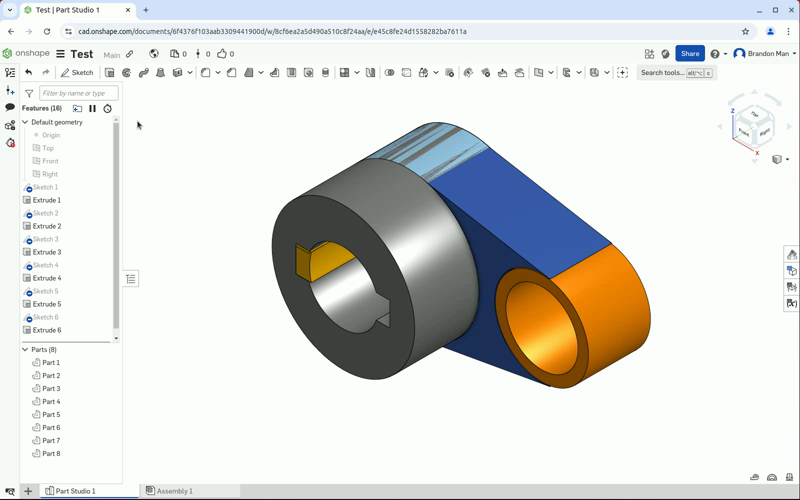
mouse_move(69, 189)
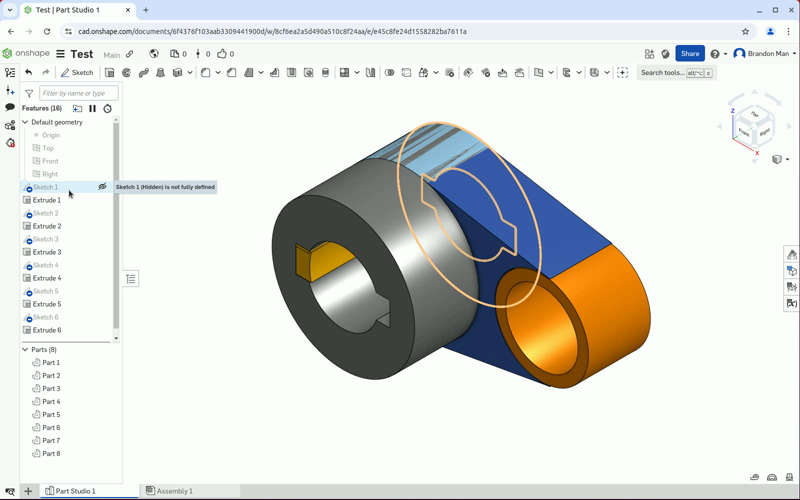
click(69, 189)